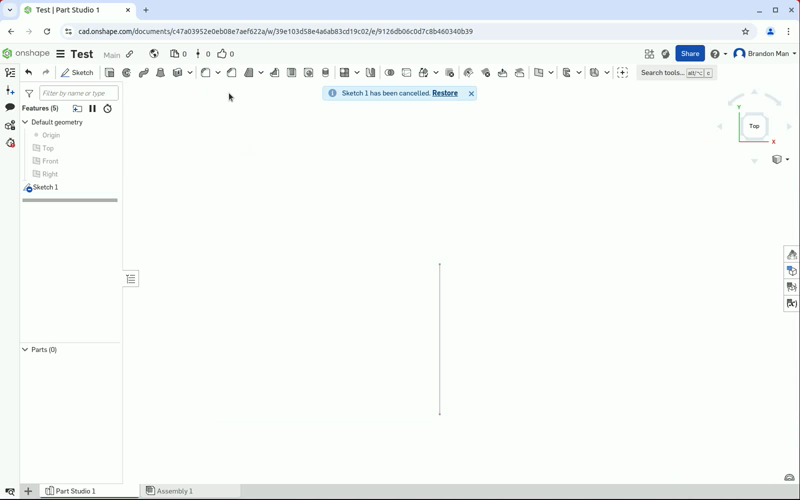
key(shift+h)
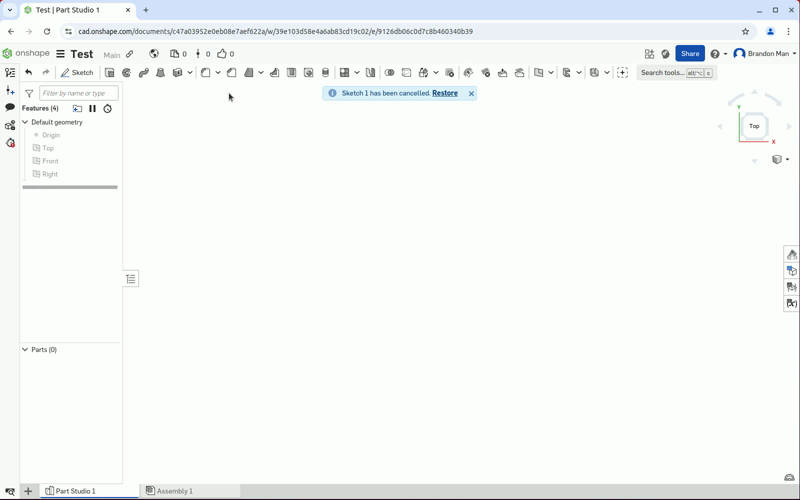
key(shift+s)
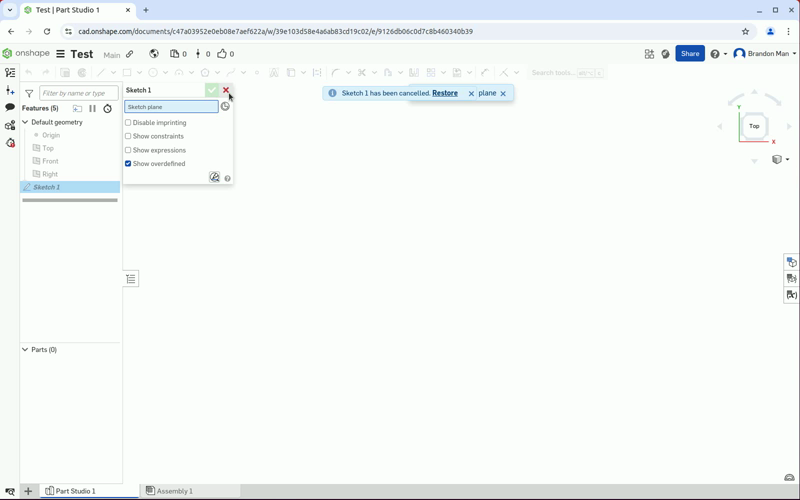
mouse_move(73, 150)
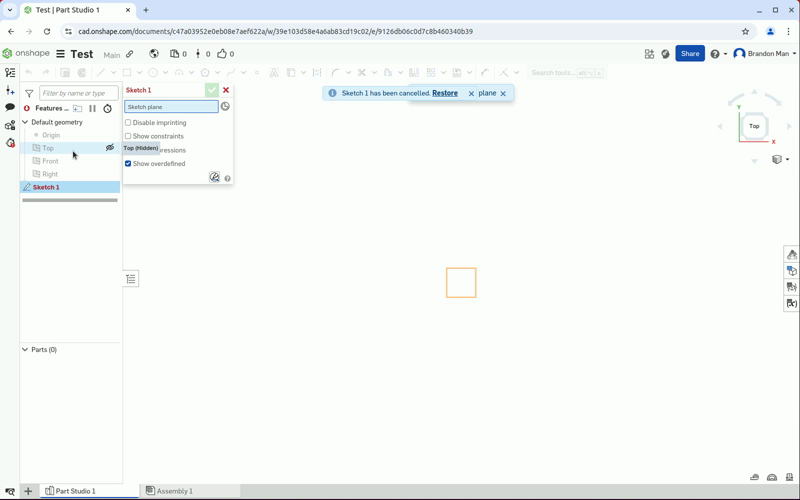
click(73, 150)
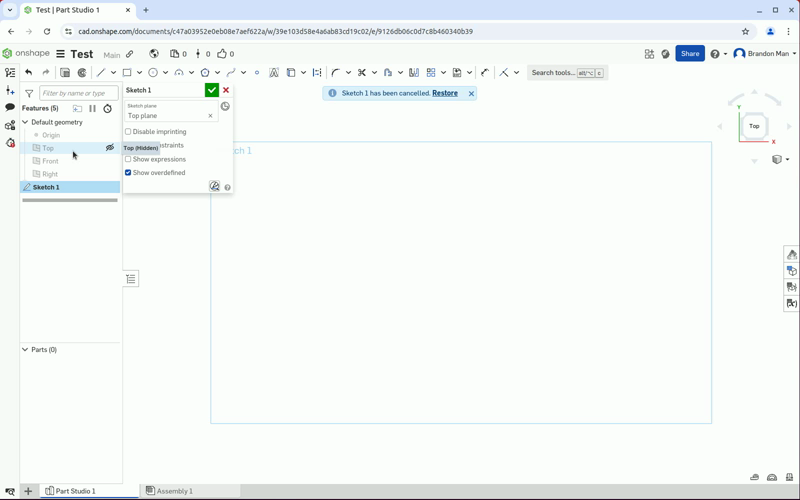
mouse_move(73, 352)
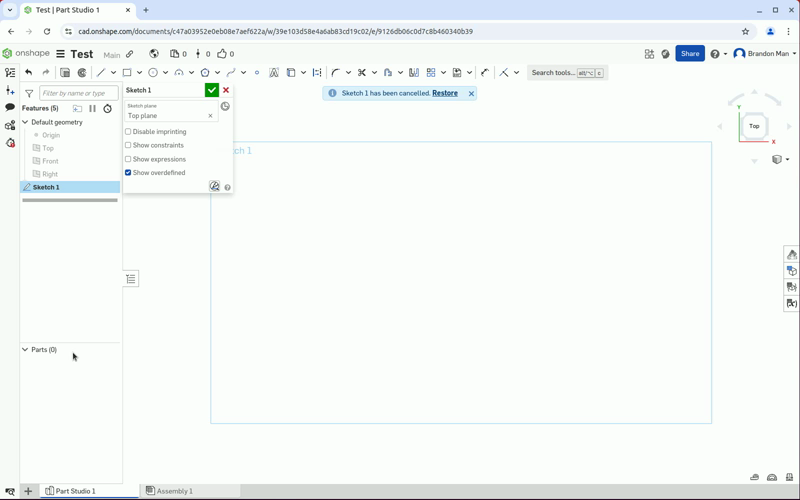
key(y)
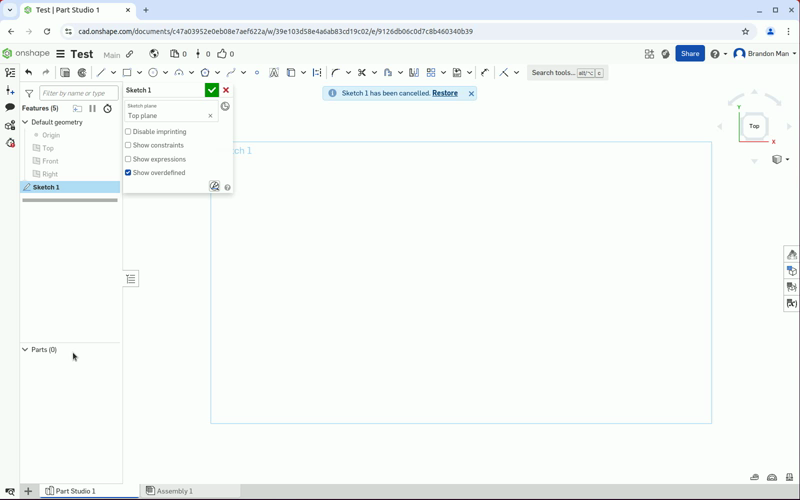
key(l)
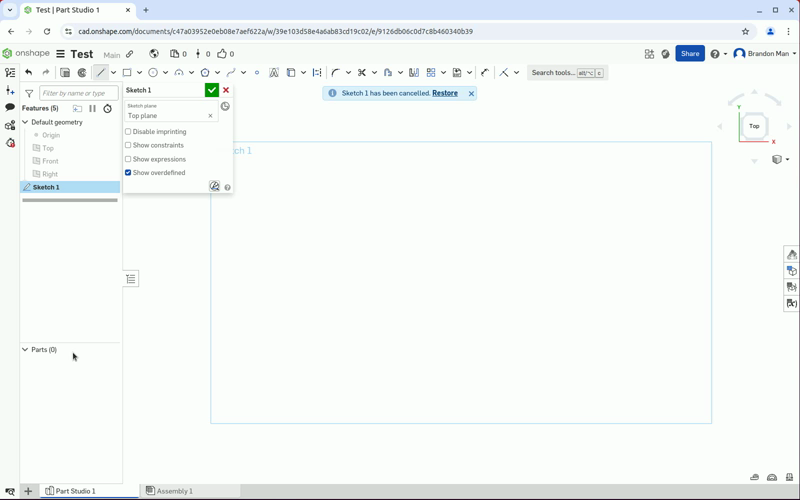
key_down(shift)
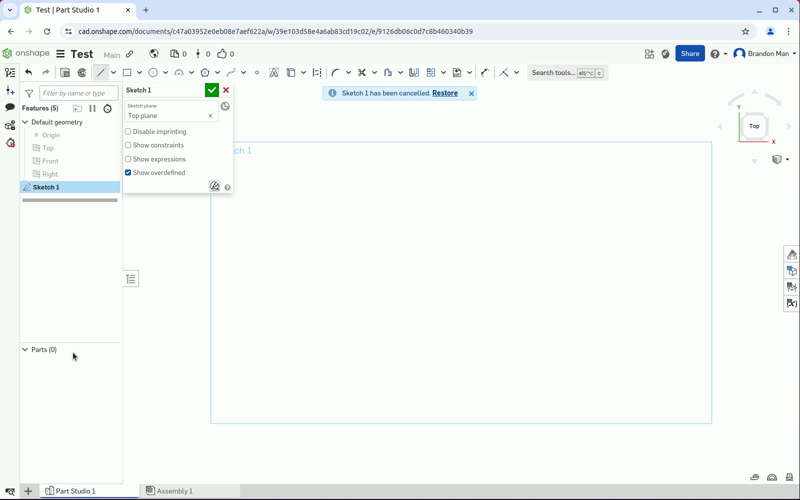
mouse_move(351, 335)
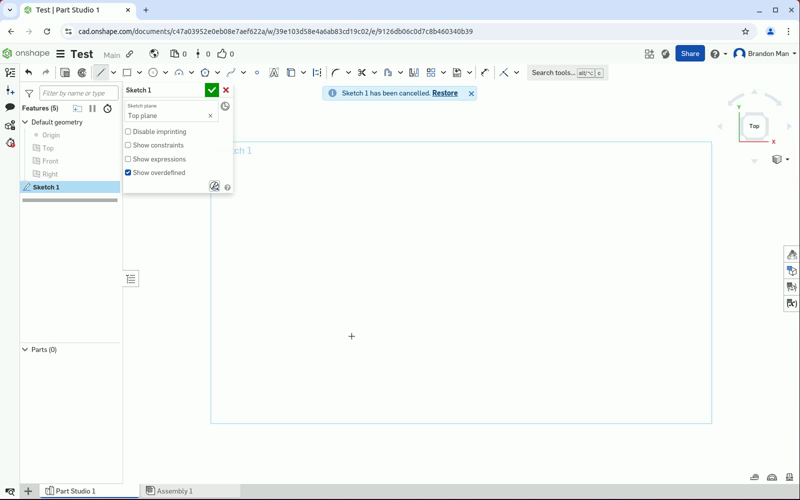
click(351, 335)
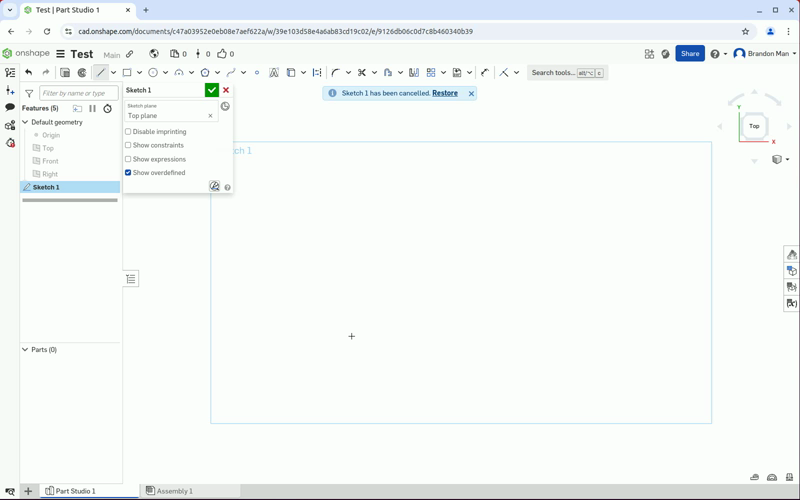
key_up(shift)
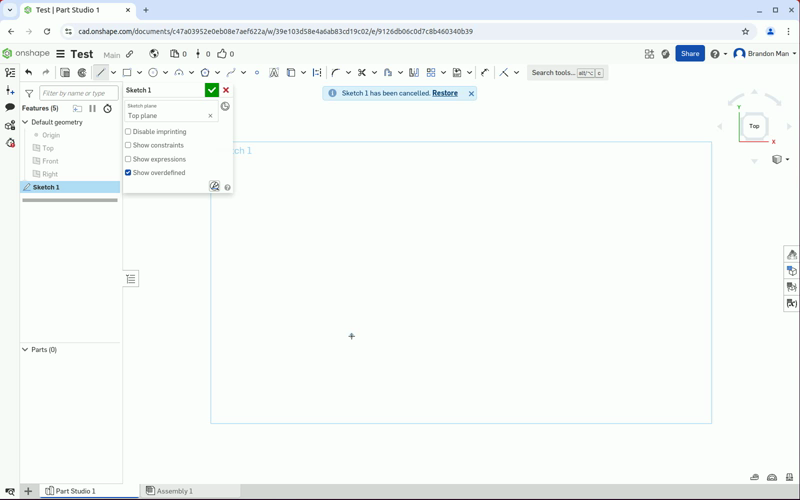
key_down(shift)
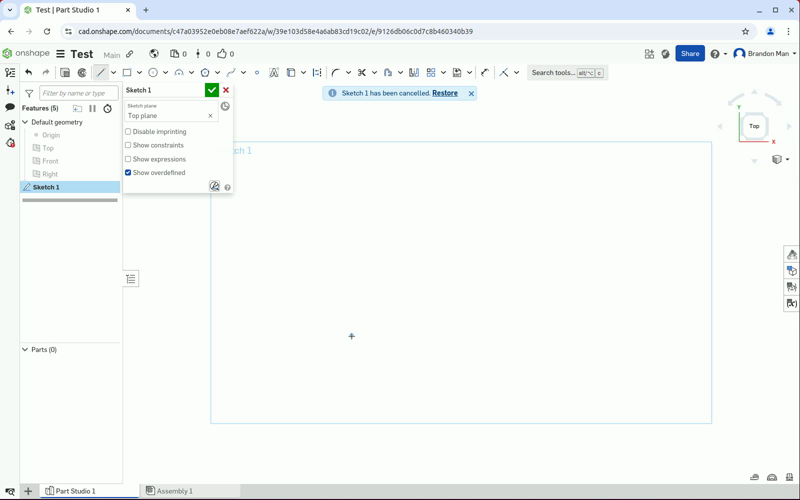
mouse_move(569, 335)
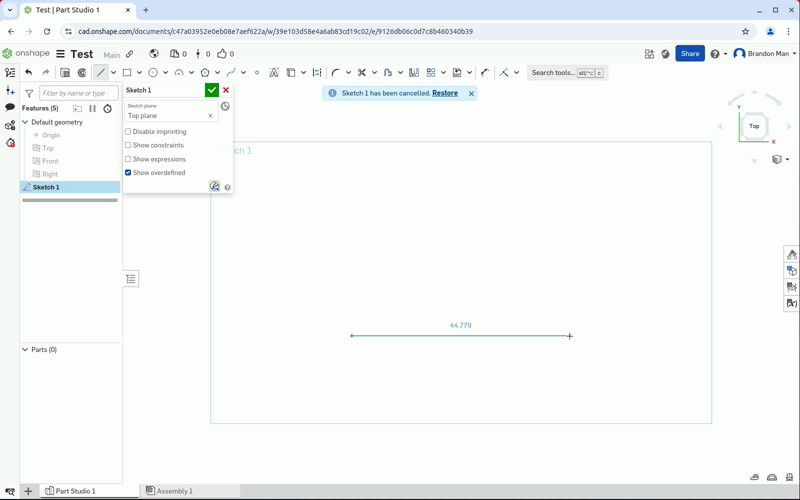
click(569, 335)
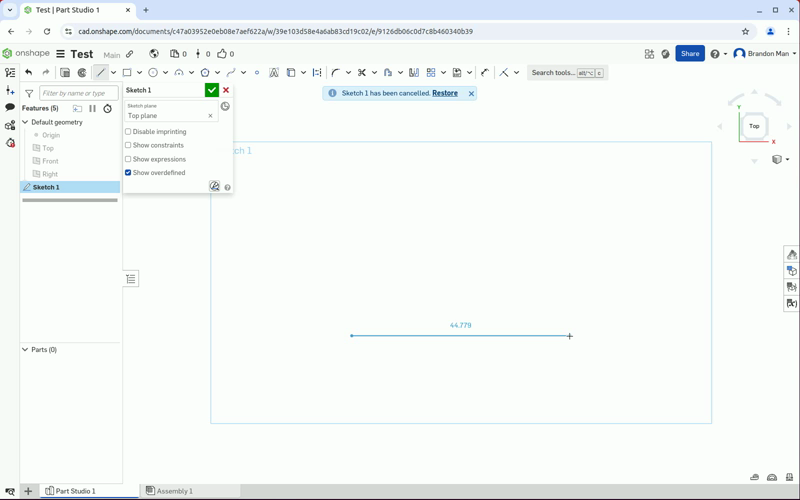
key_up(shift)
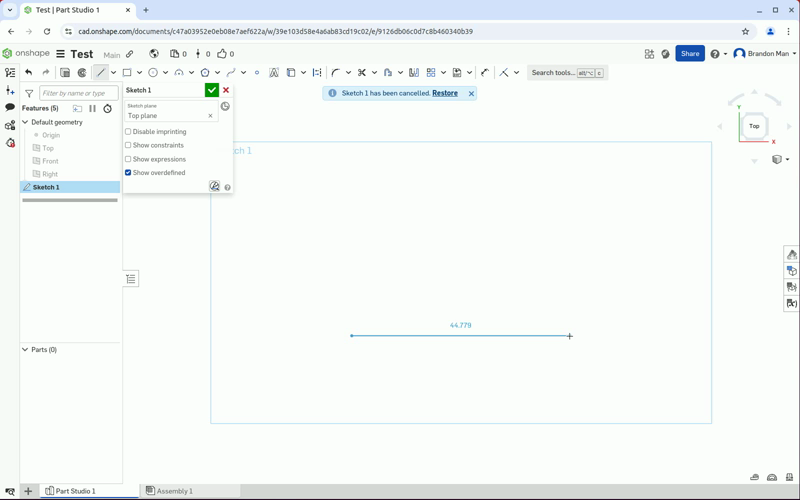
key_down(shift)
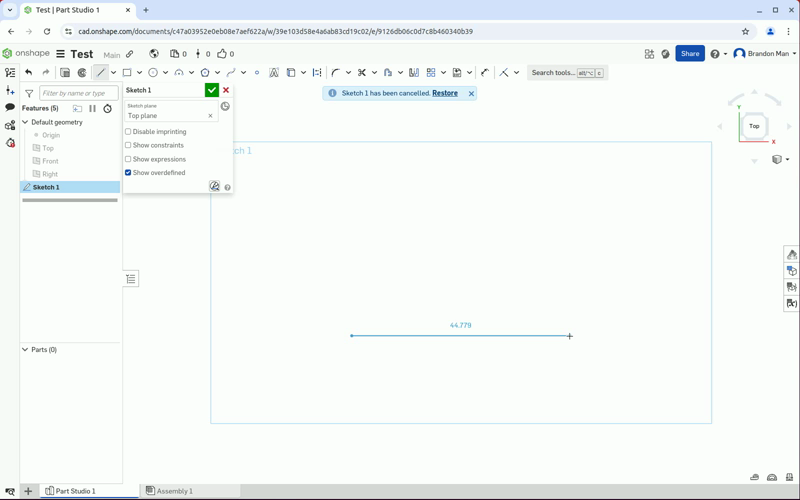
mouse_move(569, 230)
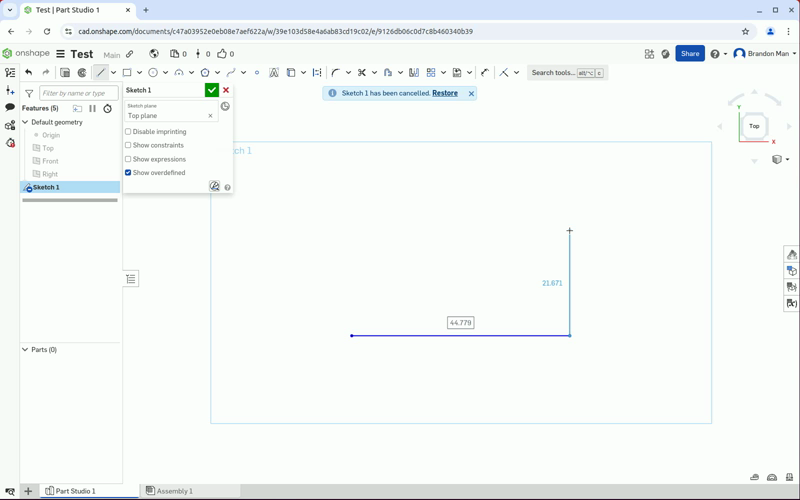
click(569, 230)
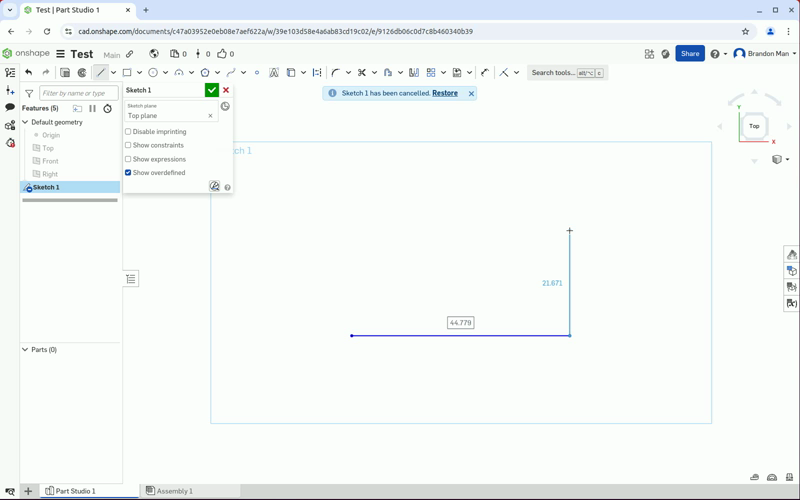
key_up(shift)
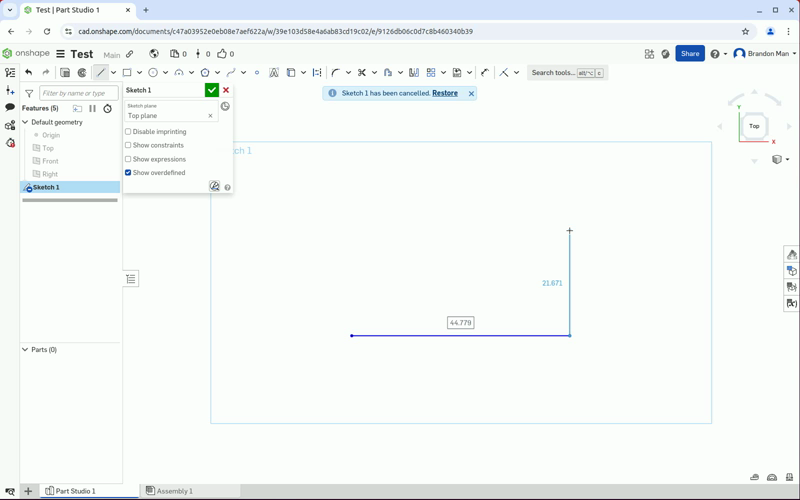
key_down(shift)
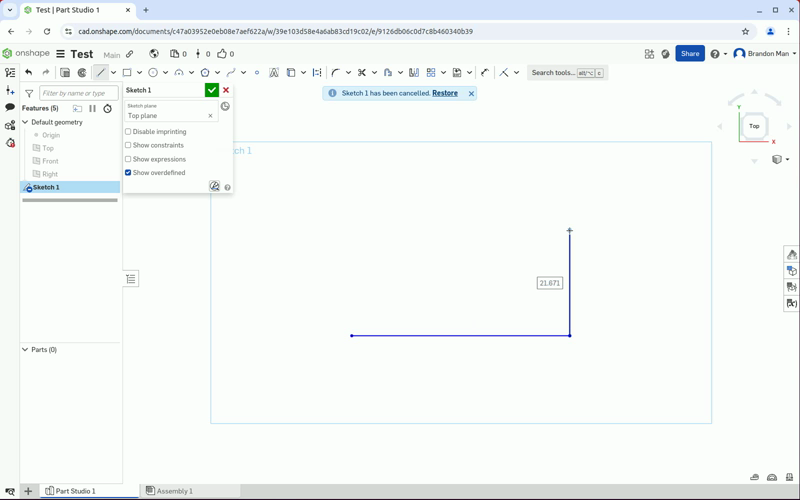
mouse_move(351, 230)
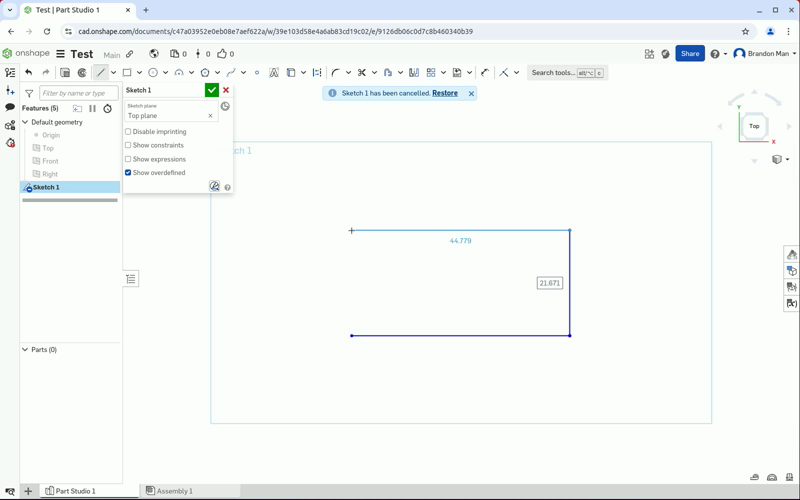
click(351, 230)
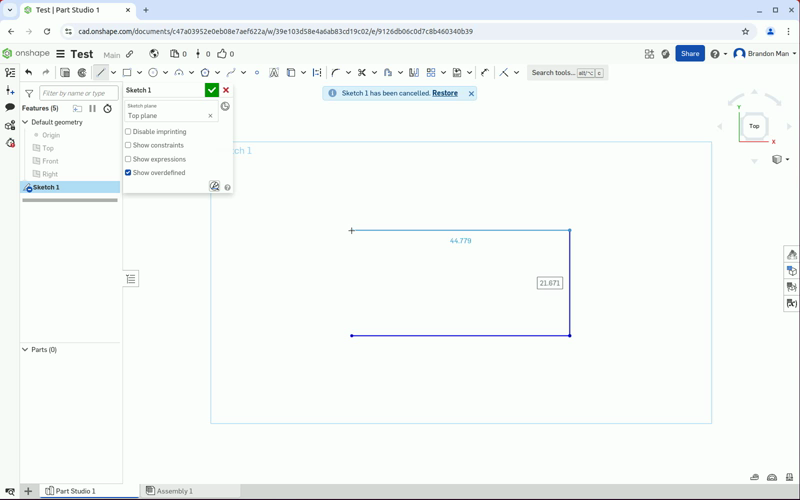
key_up(shift)
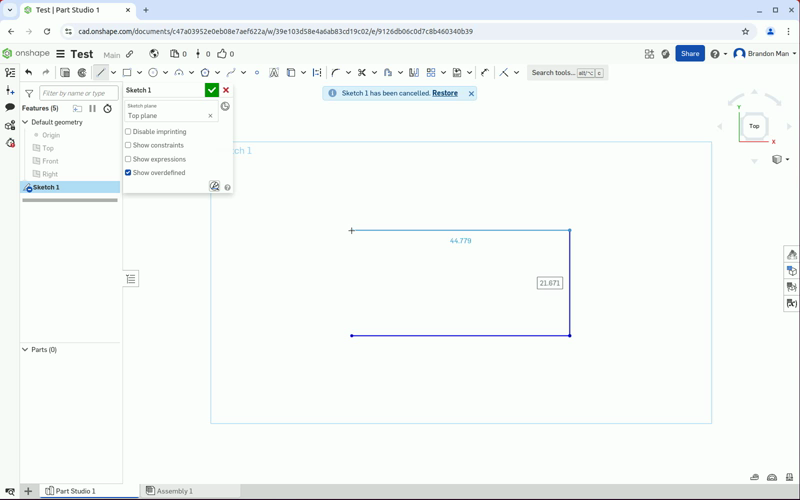
key_down(shift)
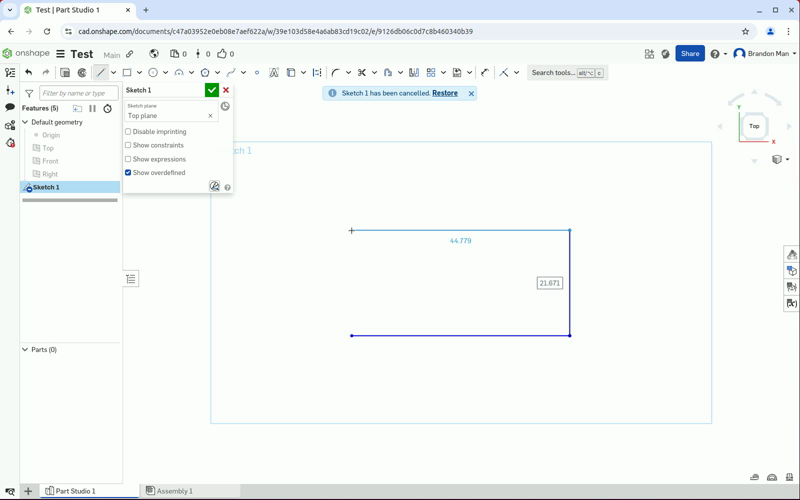
mouse_move(351, 335)
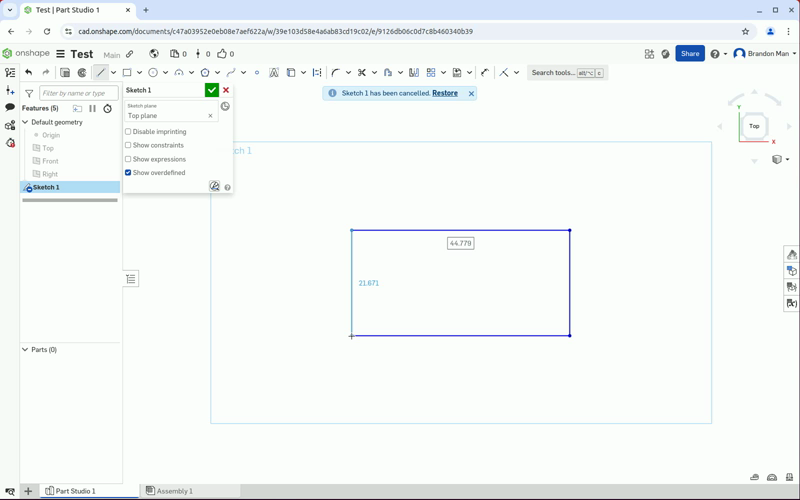
key_up(shift)
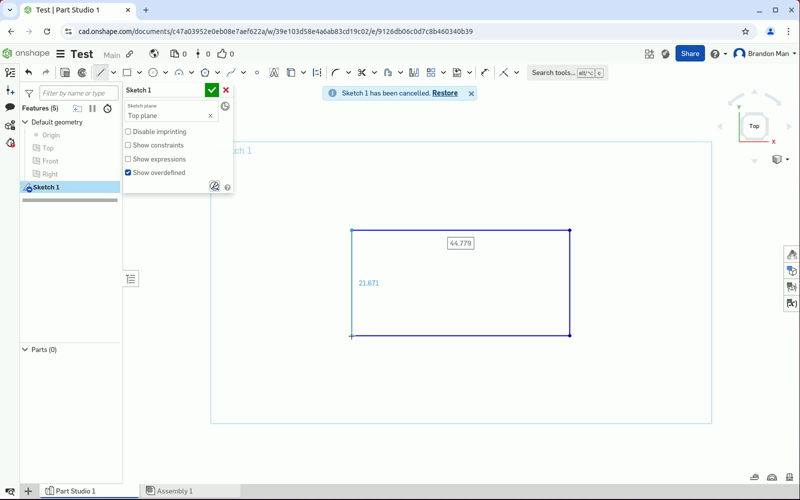
click(351, 335)
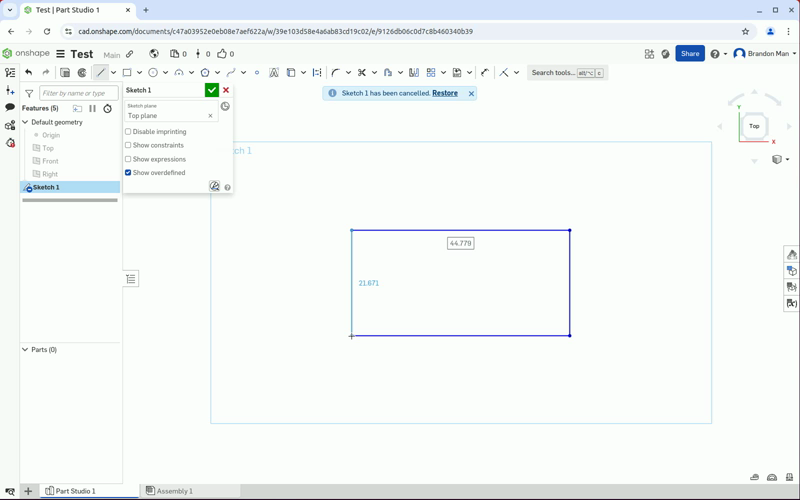
key(esc)
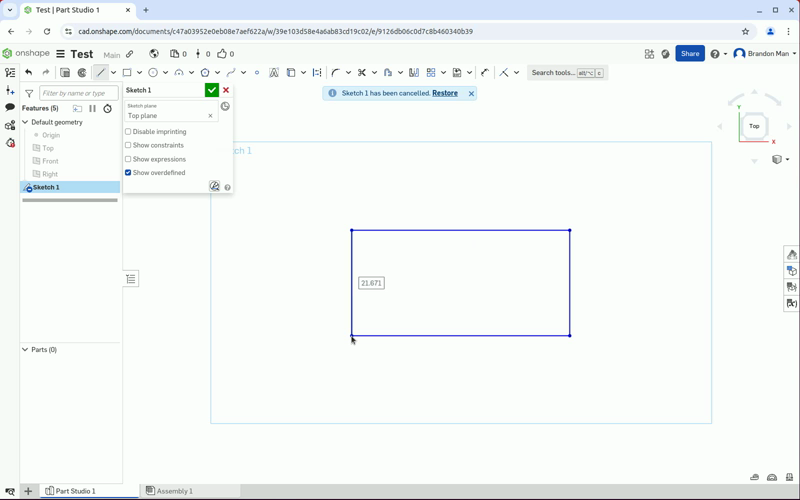
mouse_move(371, 263)
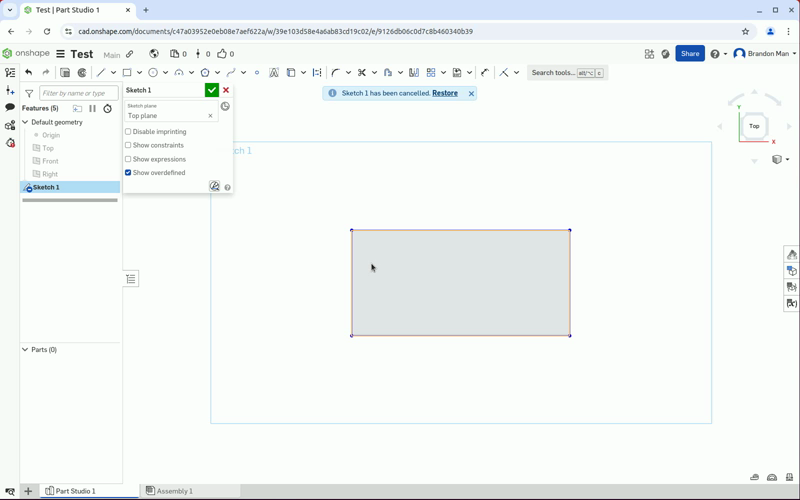
click(371, 263)
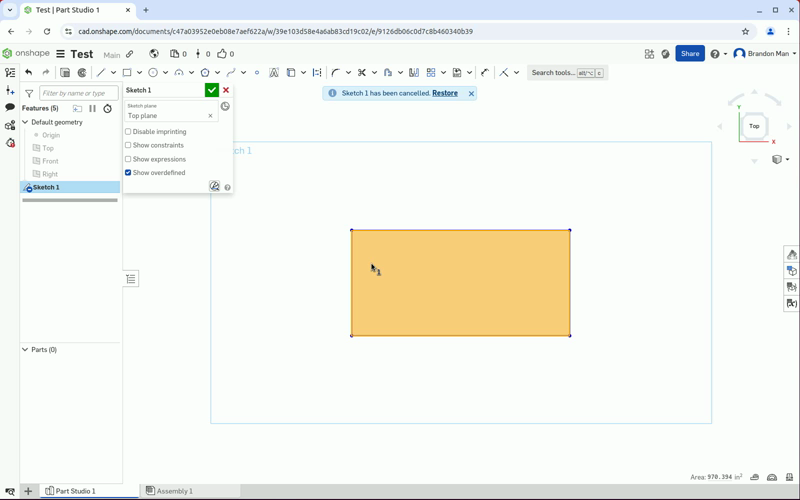
mouse_move(73, 352)
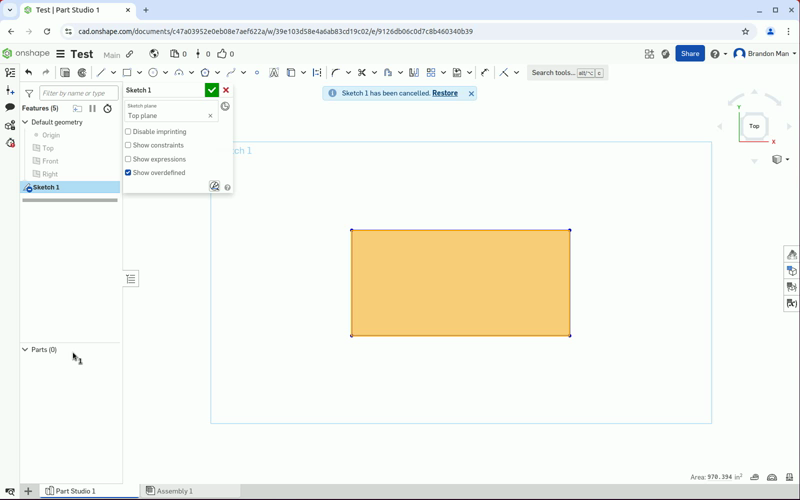
key(shift+y)
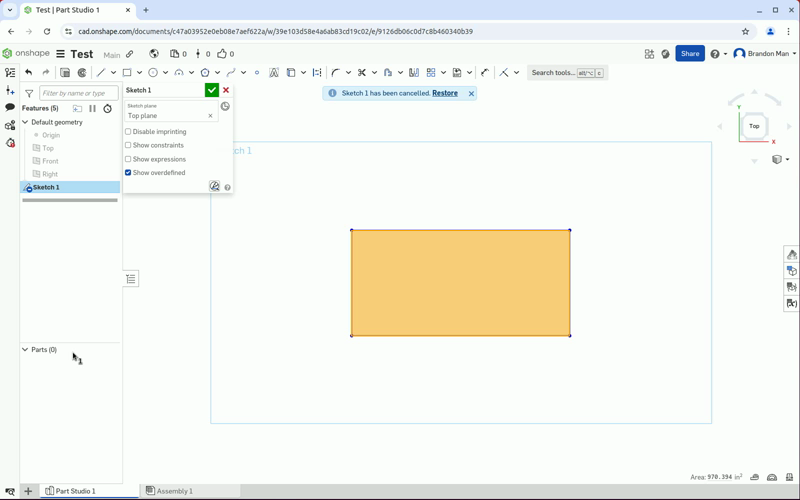
key(shift+e)
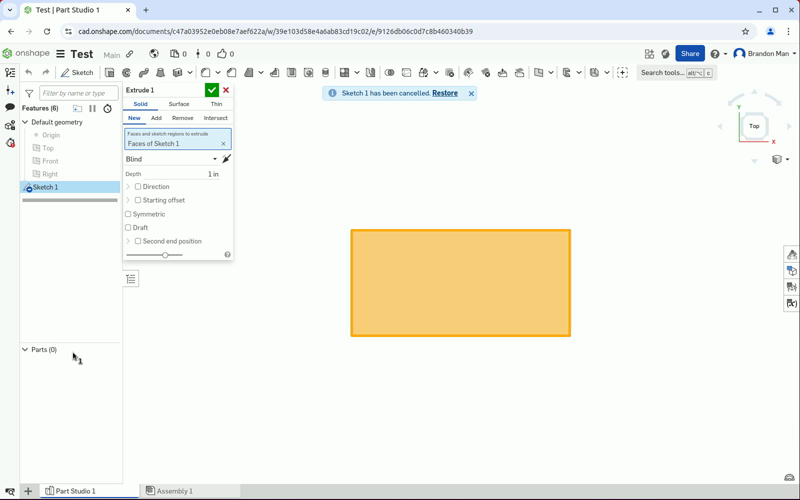
mouse_move(143, 106)
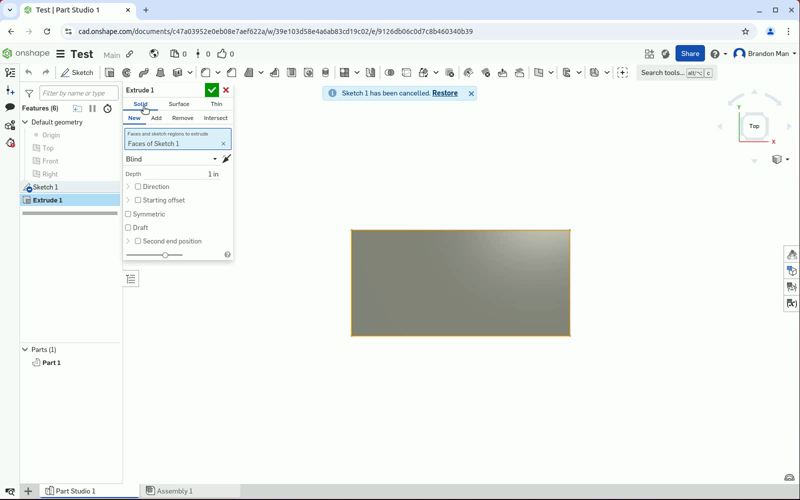
click(143, 106)
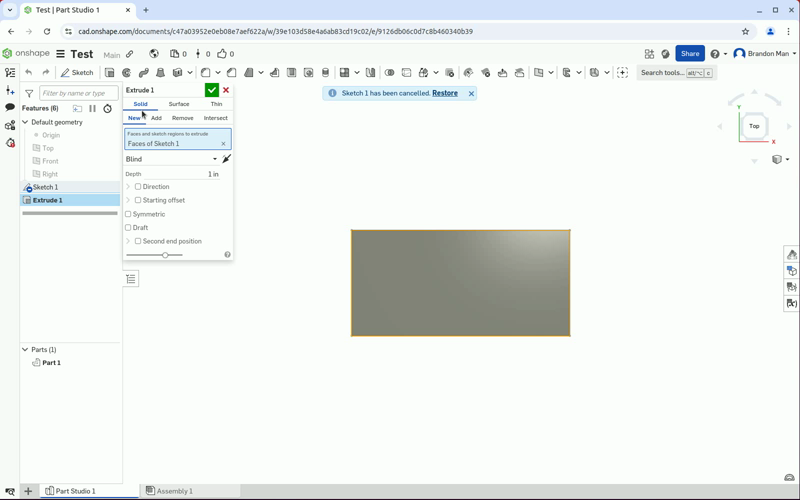
mouse_move(137, 120)
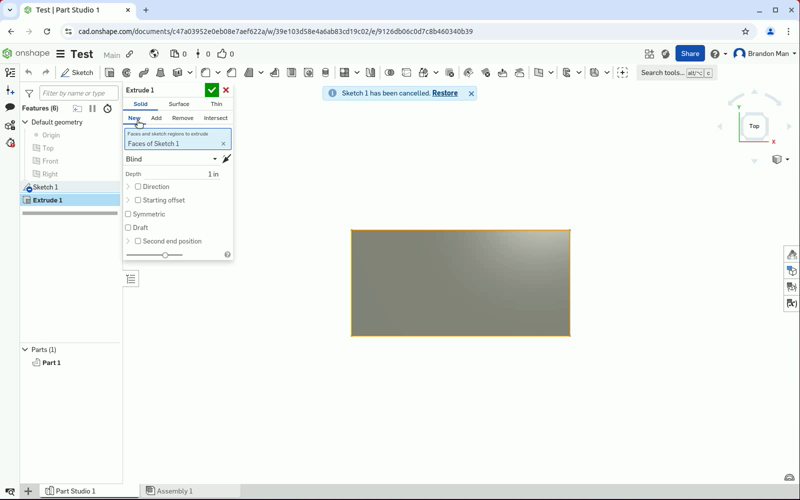
click(137, 120)
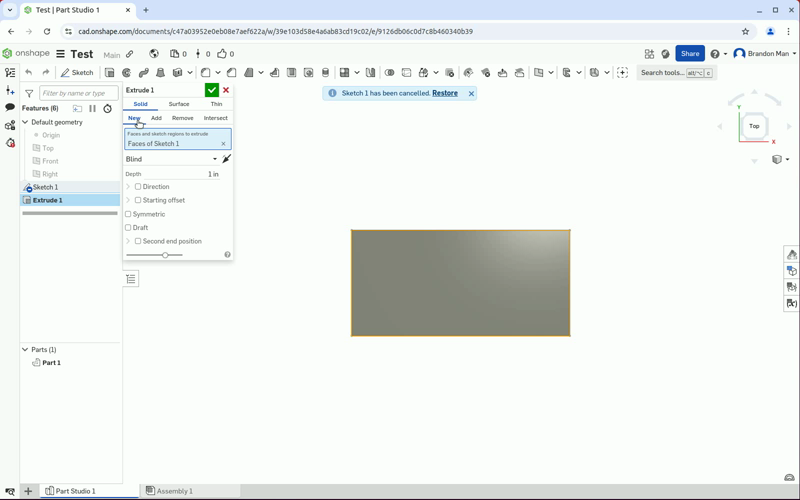
key(tab, 4)
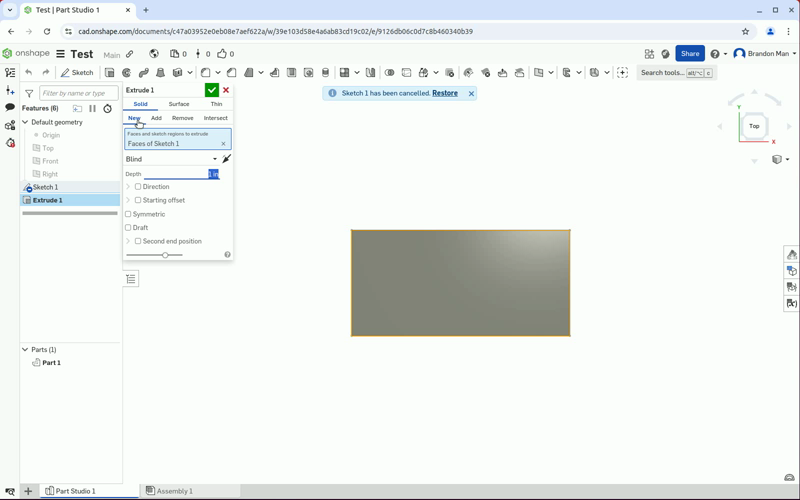
text(4.574)
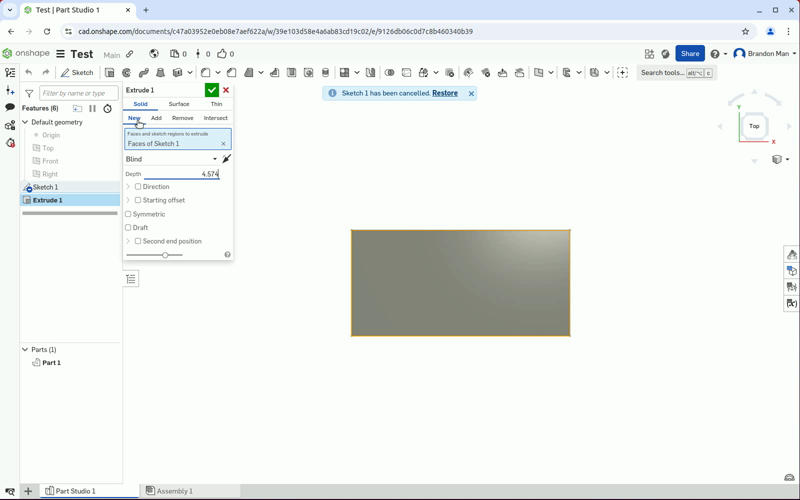
key(enter)
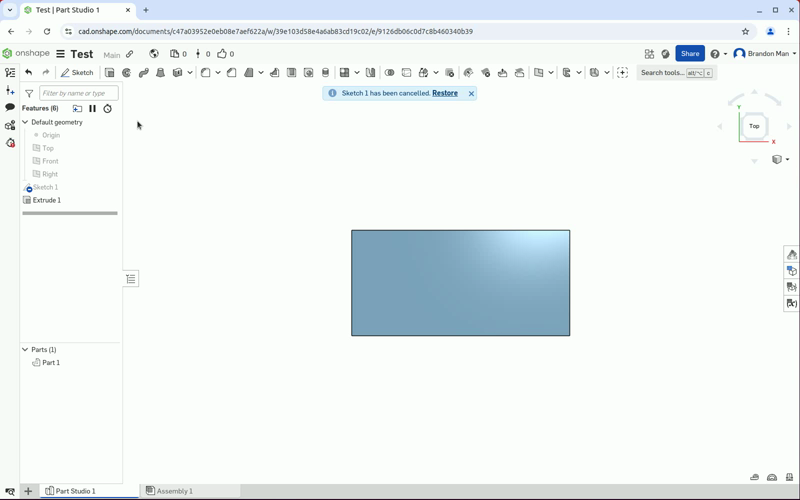
key(shift+h)
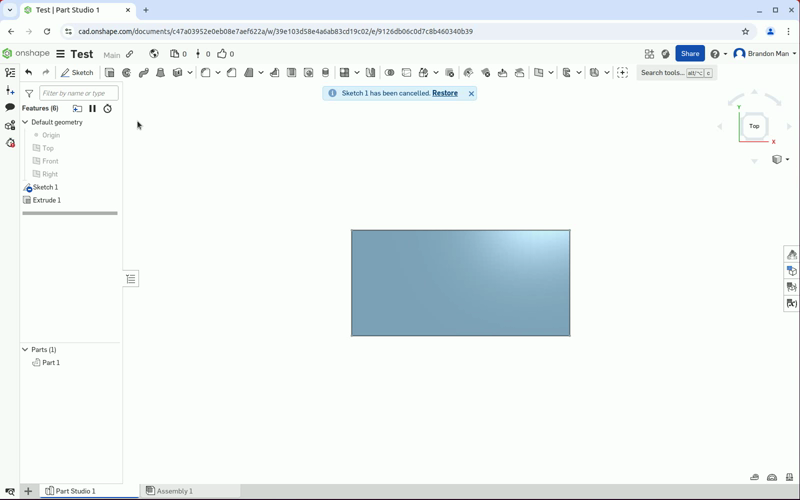
key(shift+h)
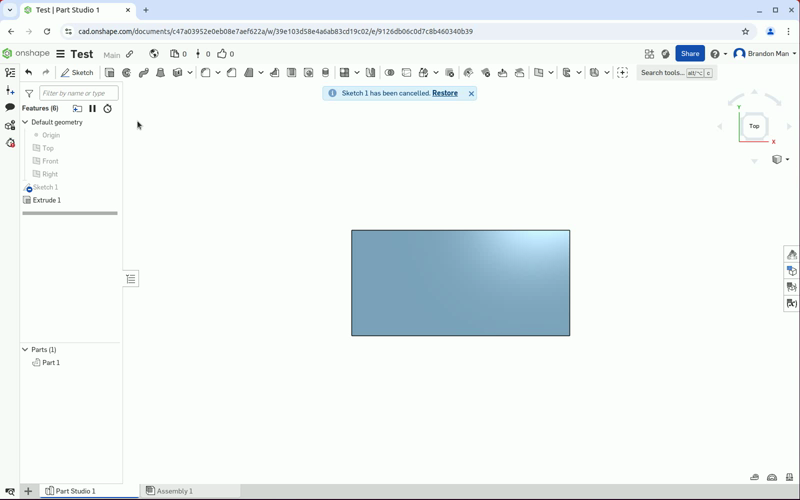
mouse_move(73, 189)
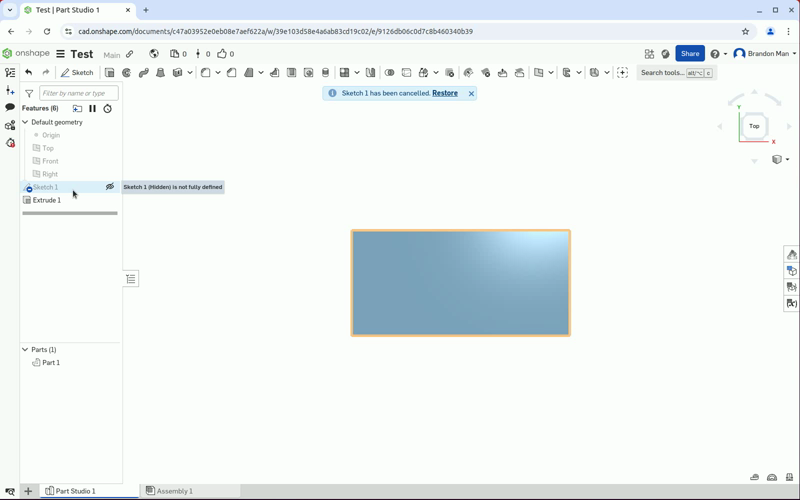
click(73, 189)
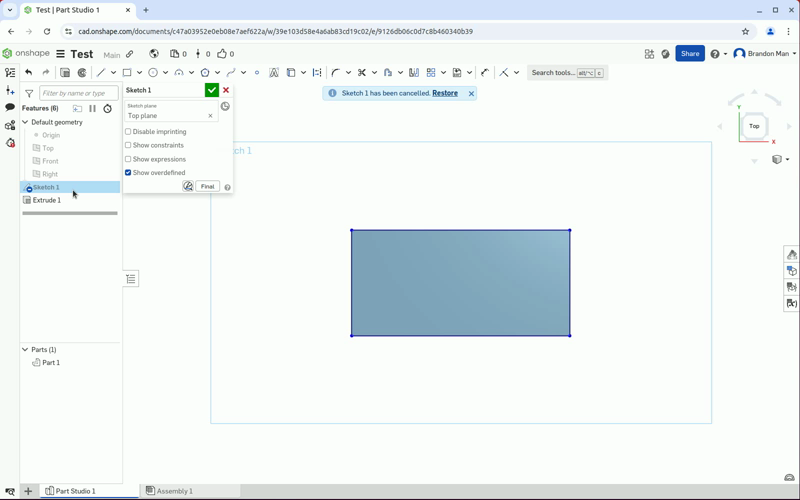
mouse_move(229, 92)
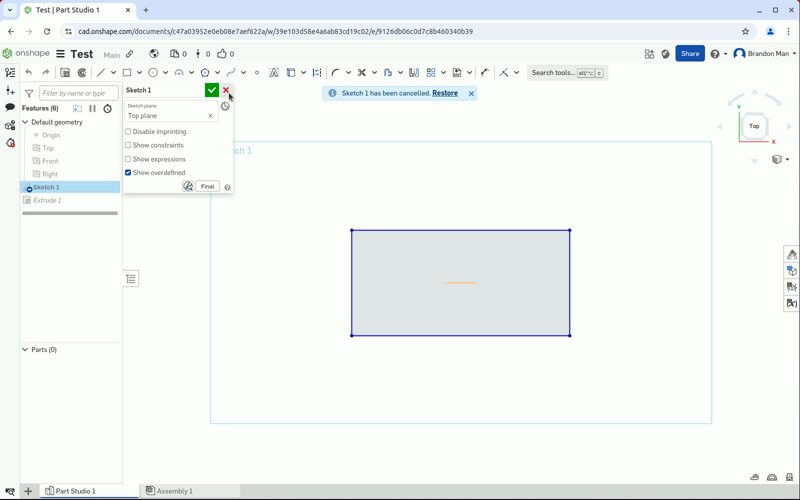
click(229, 92)
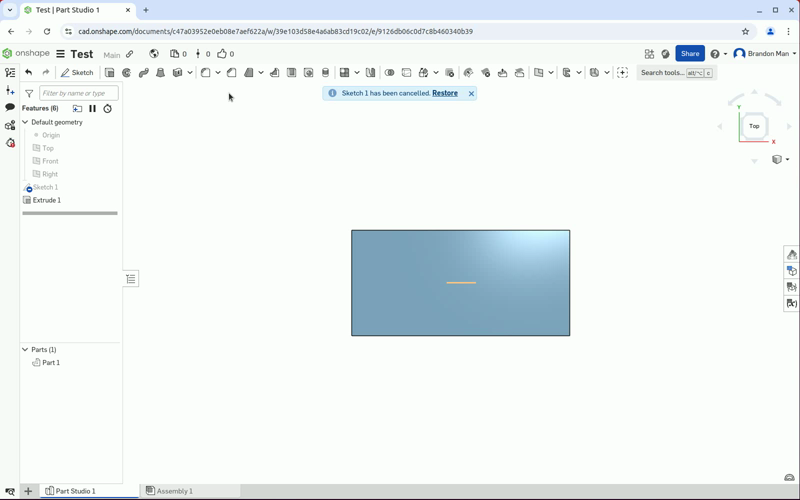
mouse_move(73, 352)
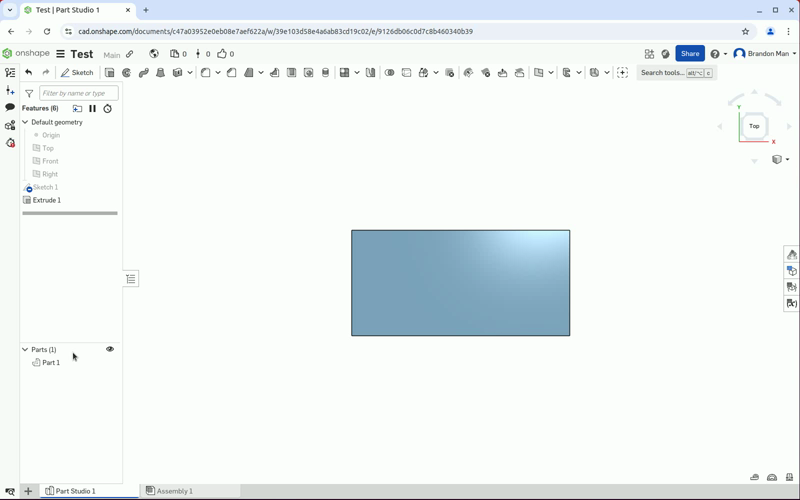
key(y)
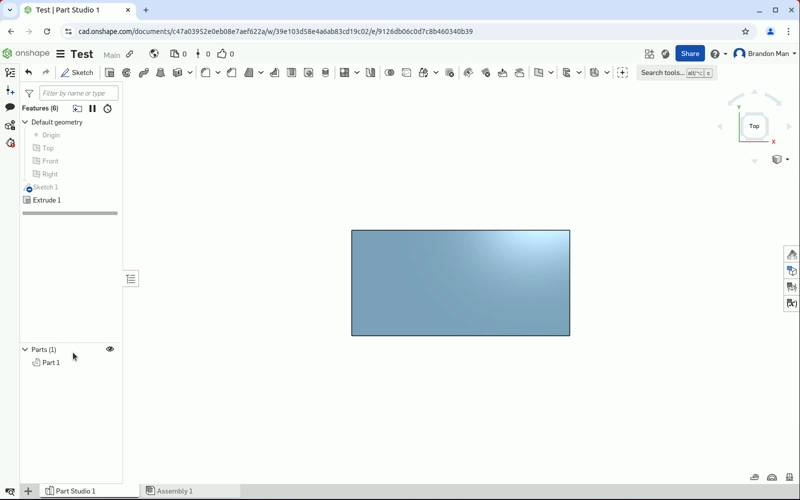
key(shift+p)
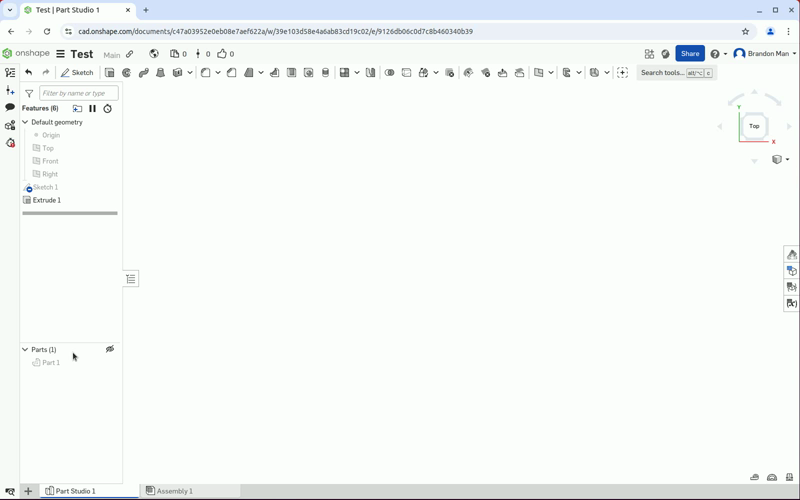
key(space)
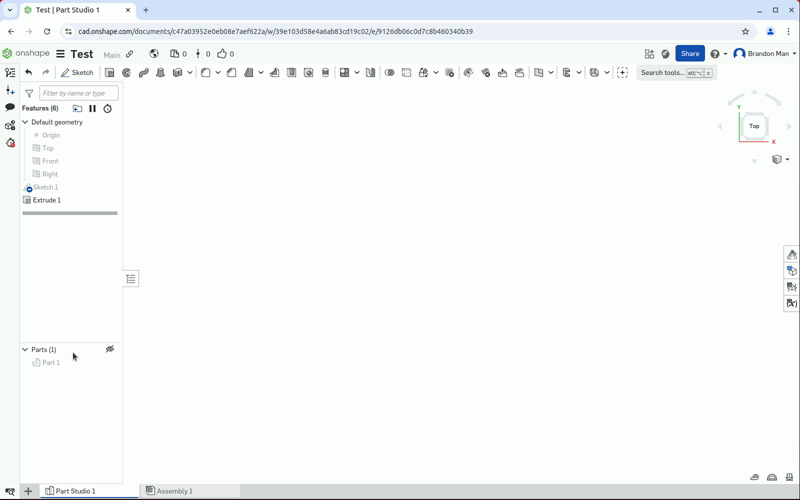
key_down(shift)
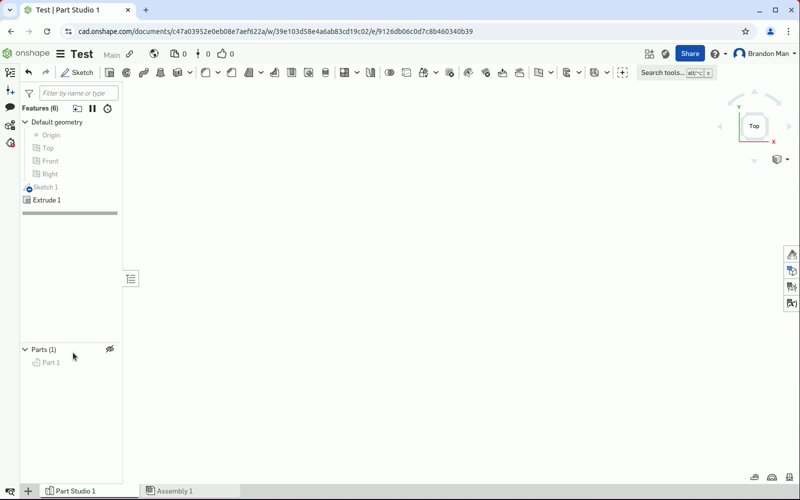
key(up)
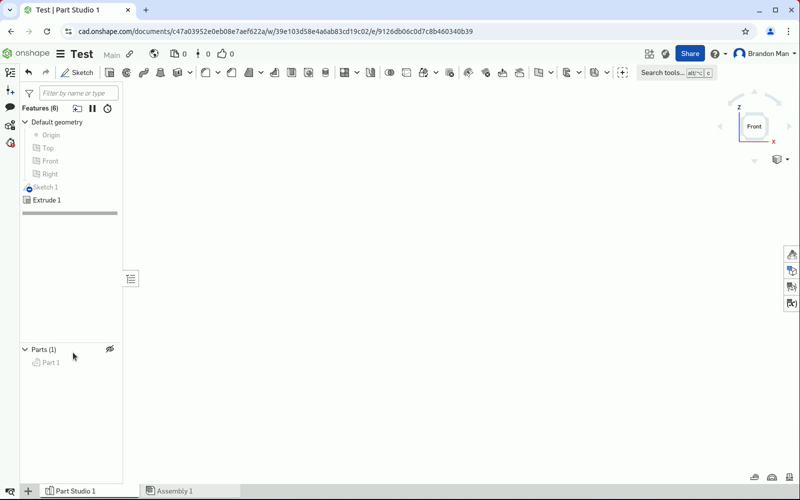
key_up(shift)
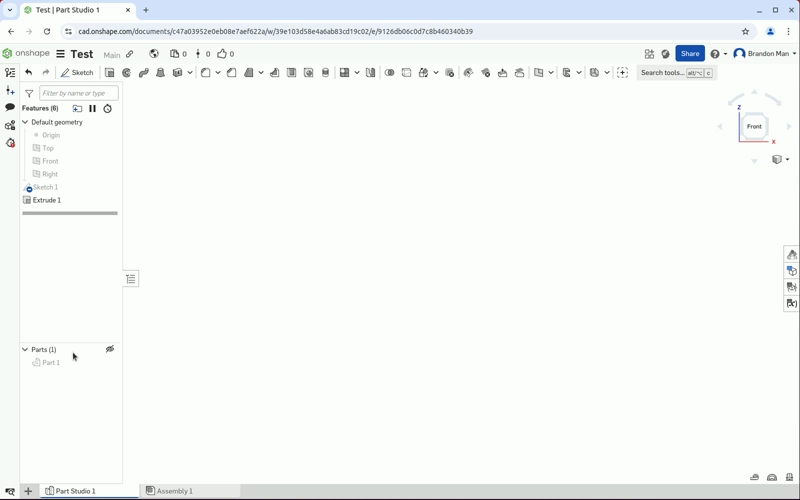
key(space)
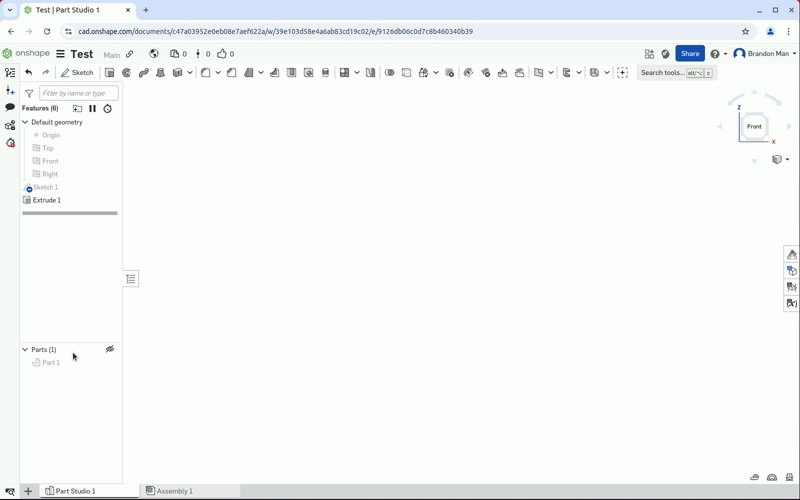
key_down(shift)
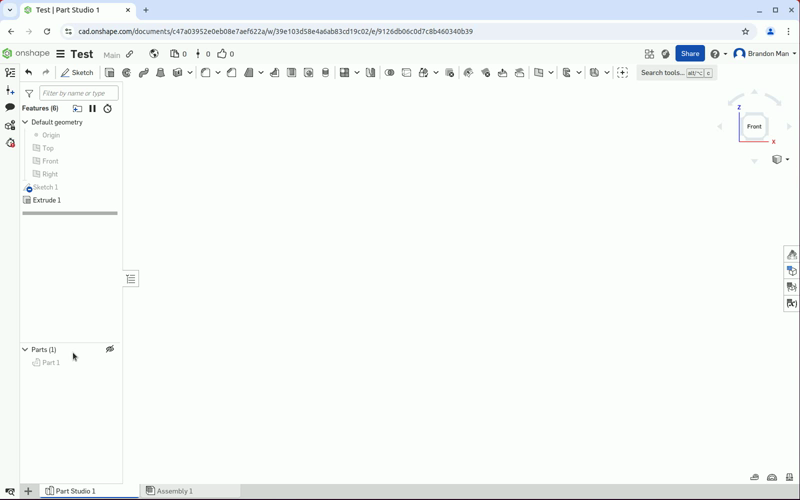
key(left)
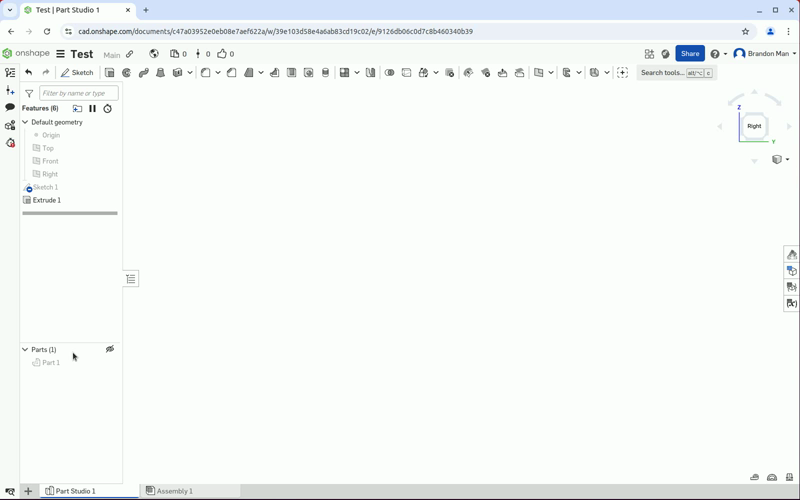
key_up(shift)
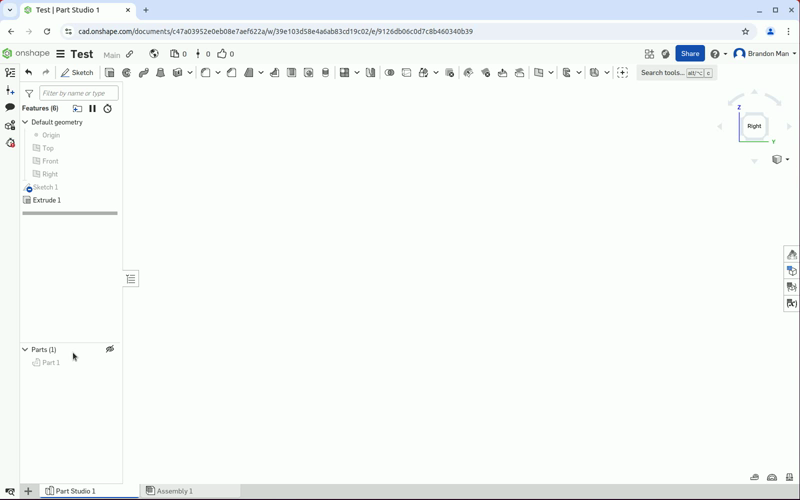
mouse_move(73, 352)
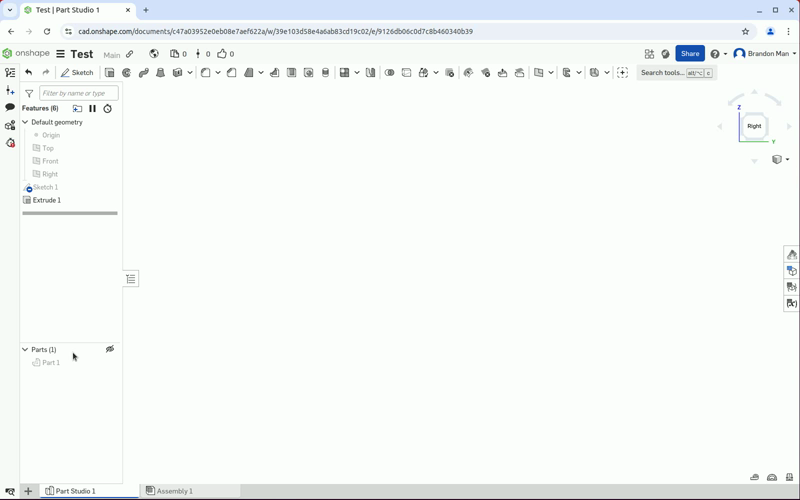
key(shift+y)
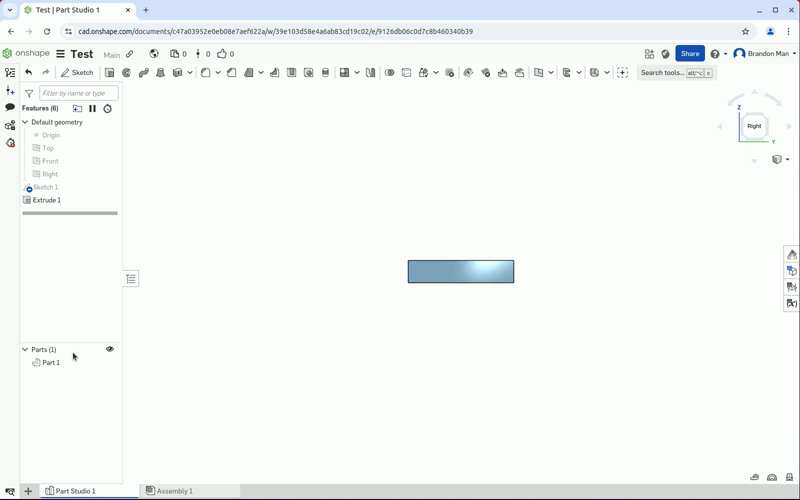
mouse_move(541, 75)
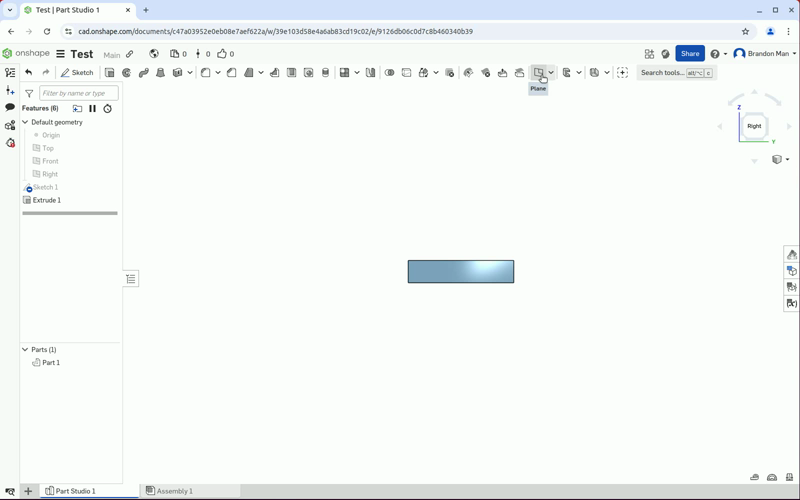
click(541, 75)
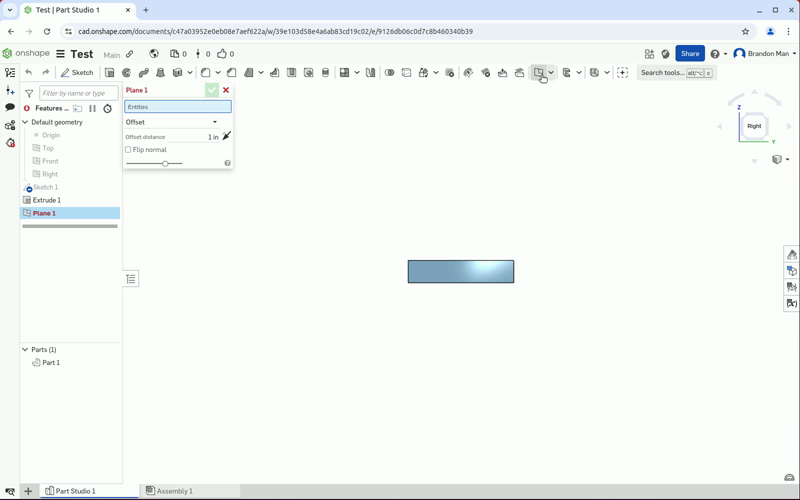
mouse_move(73, 176)
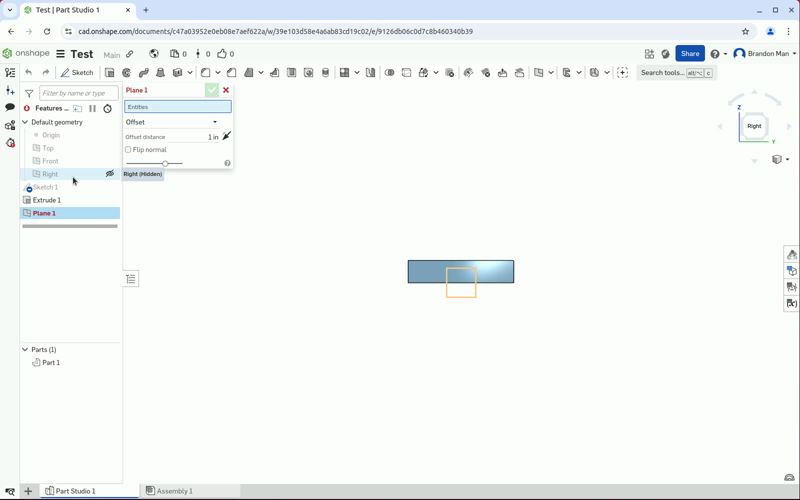
click(73, 176)
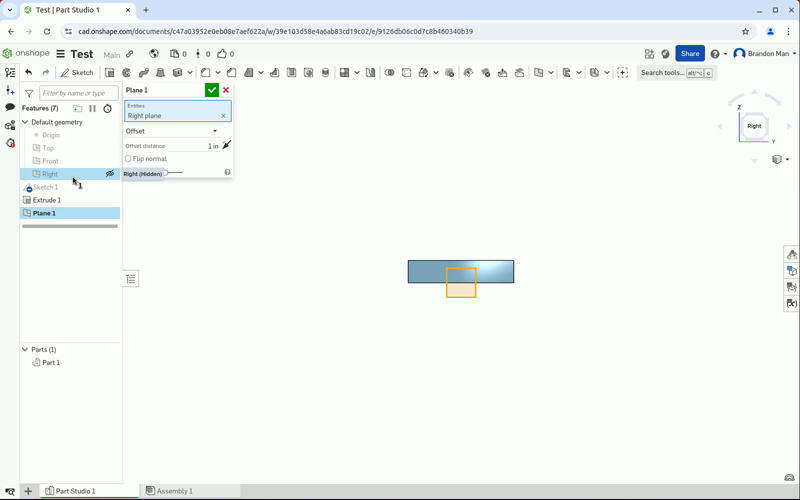
key(tab, 2)
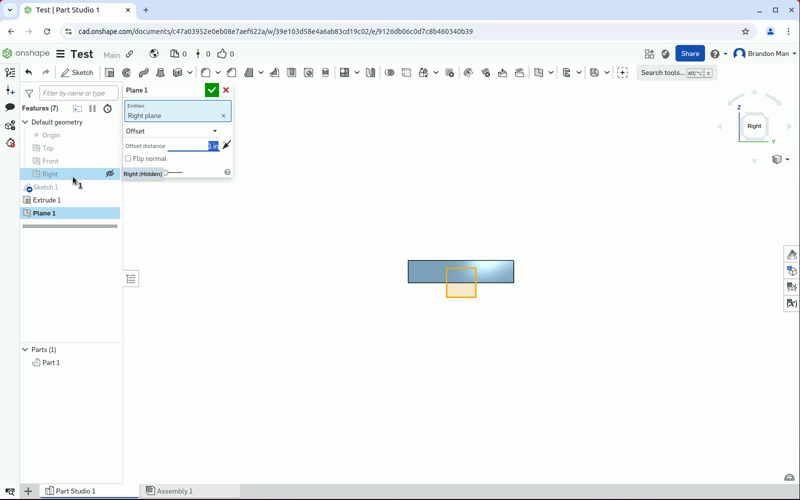
text(22.4)
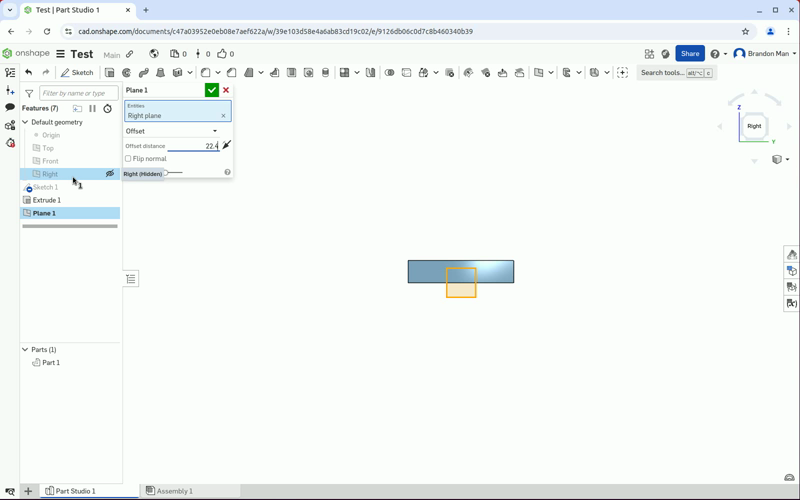
key(enter, 2)
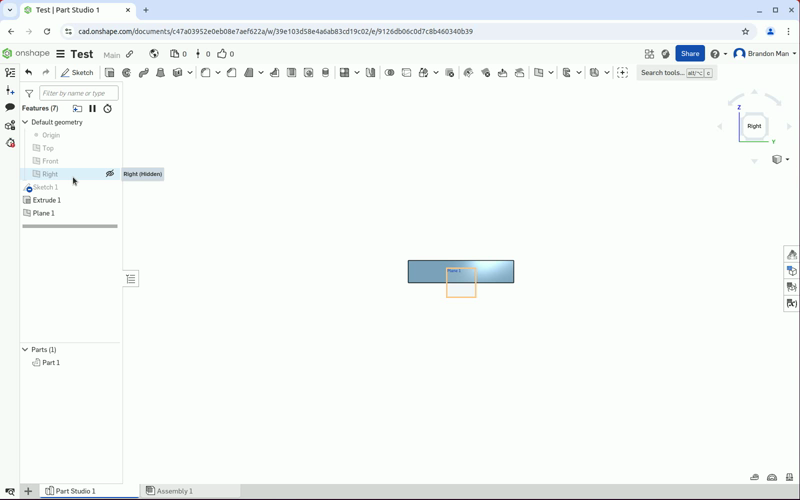
key(shift+s)
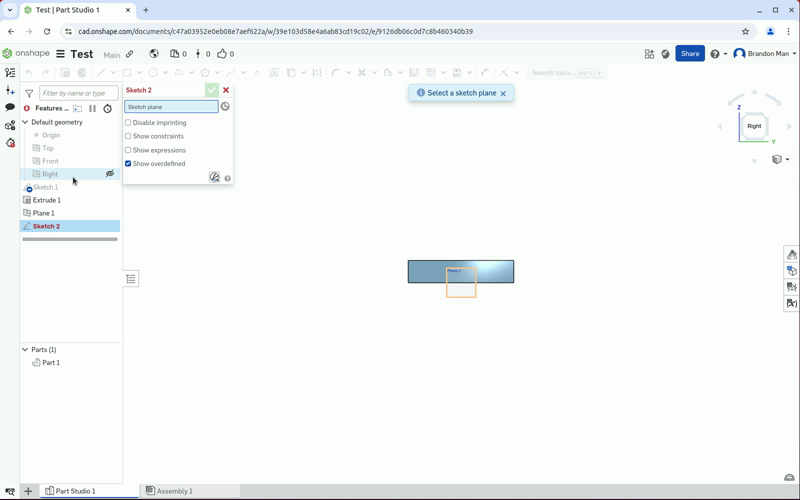
mouse_move(73, 215)
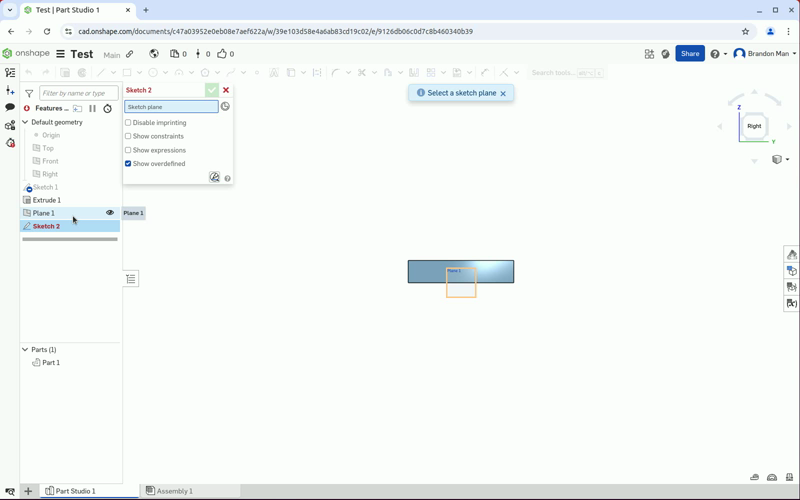
click(73, 215)
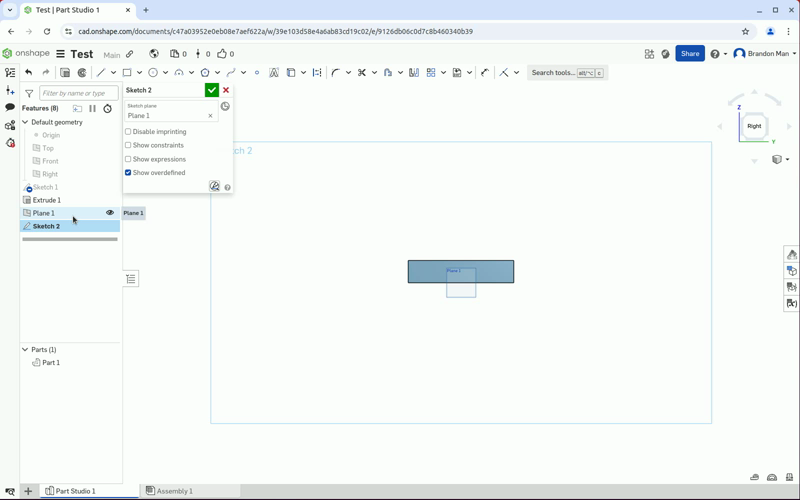
mouse_move(73, 352)
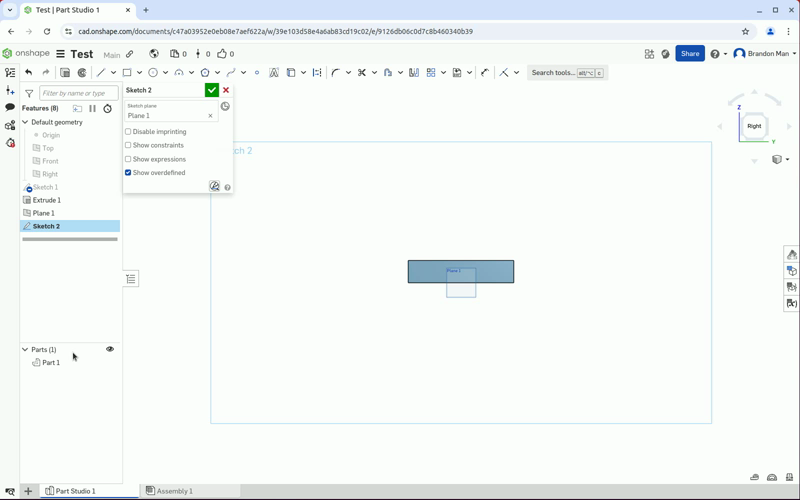
key(y)
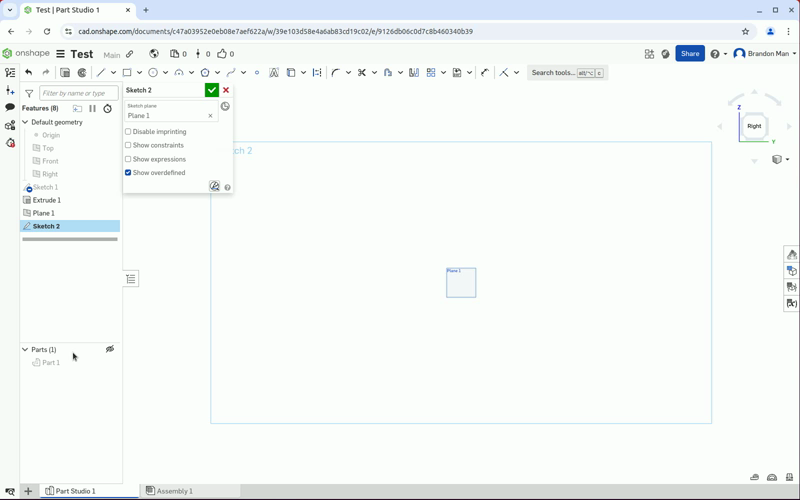
key(l)
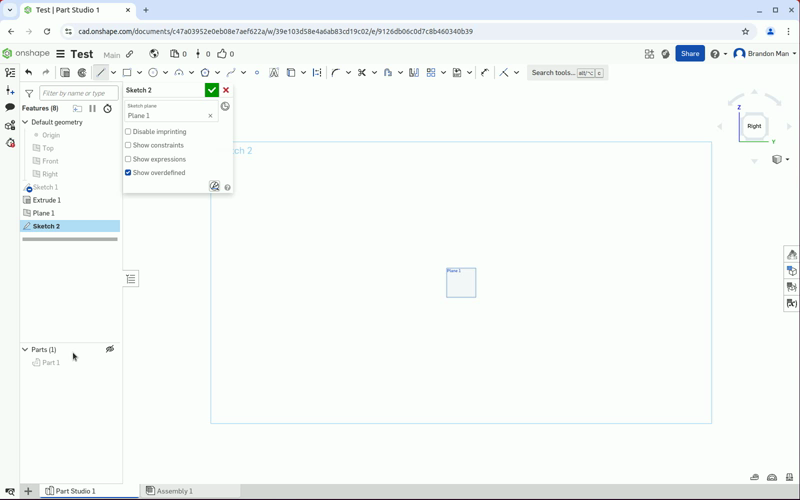
key_down(shift)
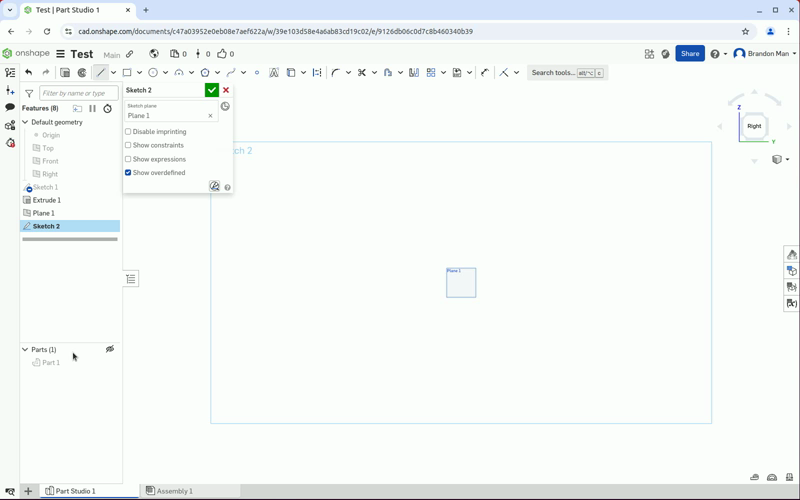
mouse_move(407, 282)
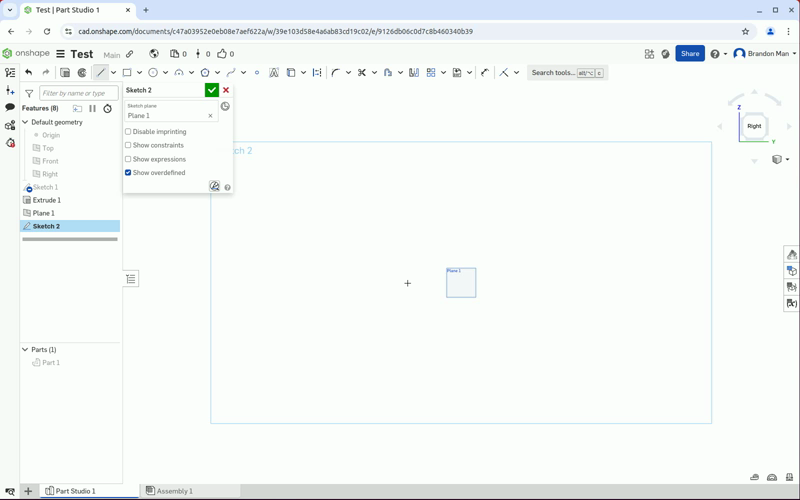
click(407, 282)
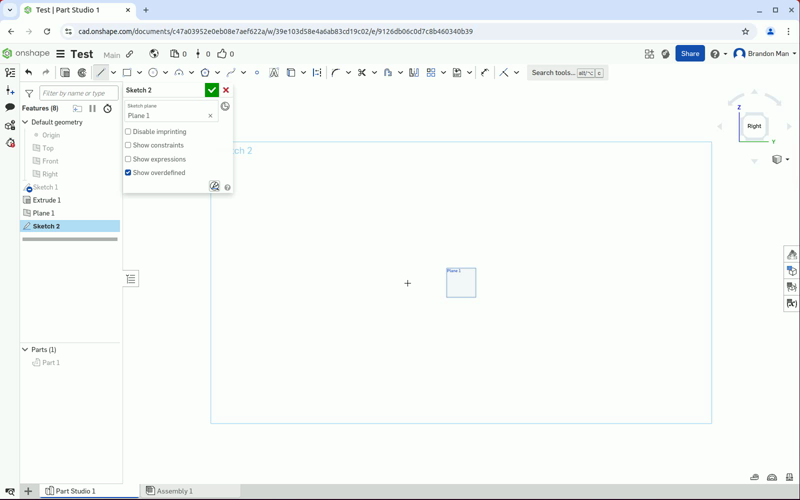
key_up(shift)
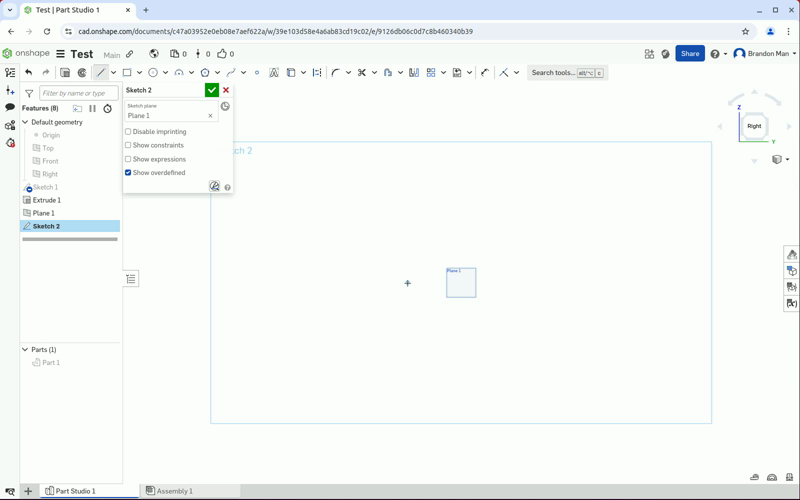
key_down(shift)
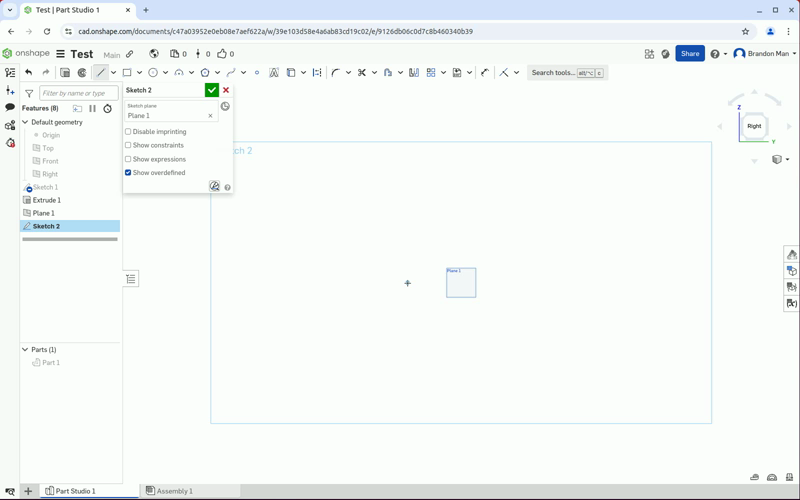
mouse_move(513, 282)
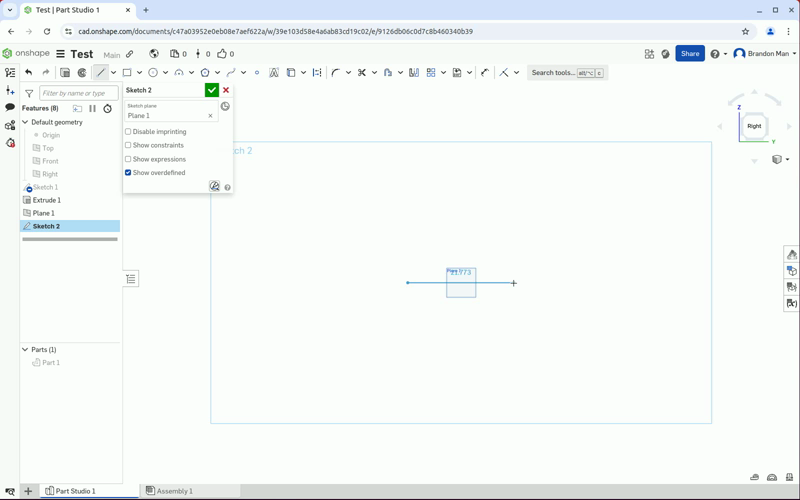
click(513, 282)
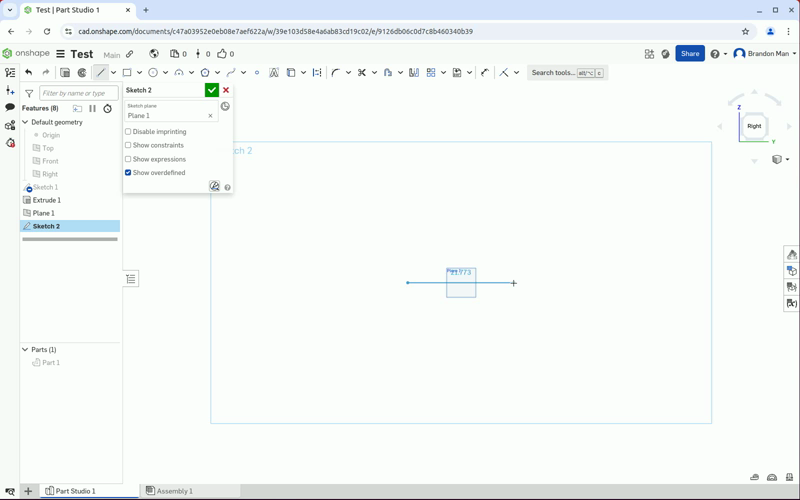
key_up(shift)
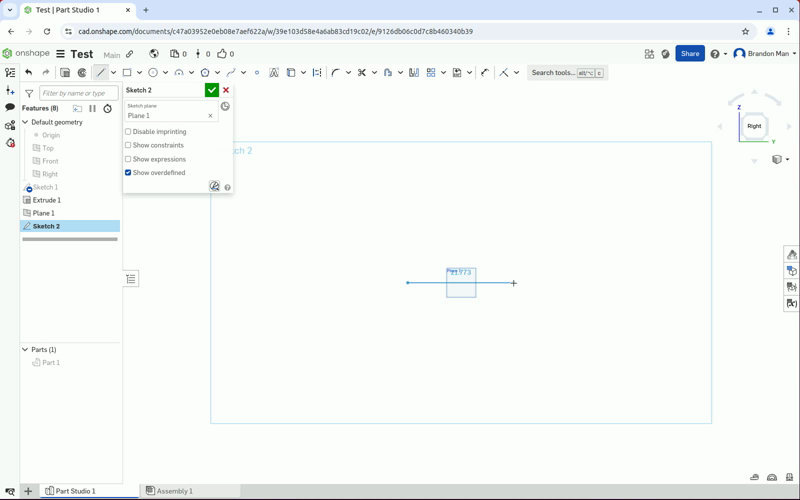
key_down(shift)
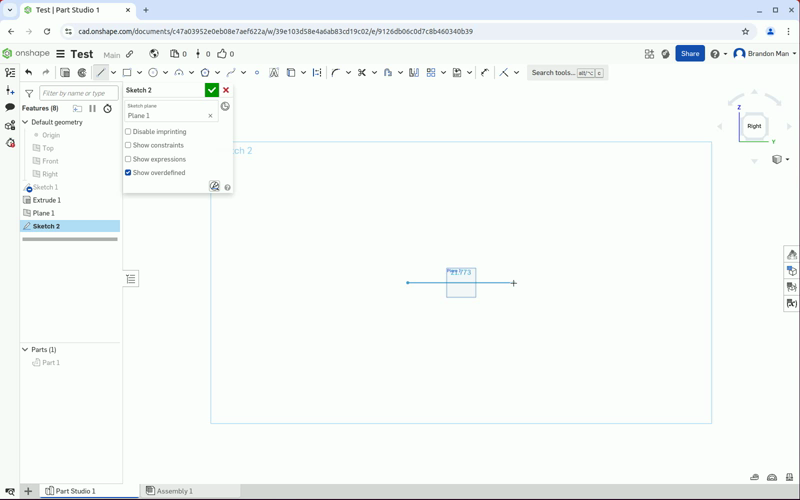
mouse_move(543, 282)
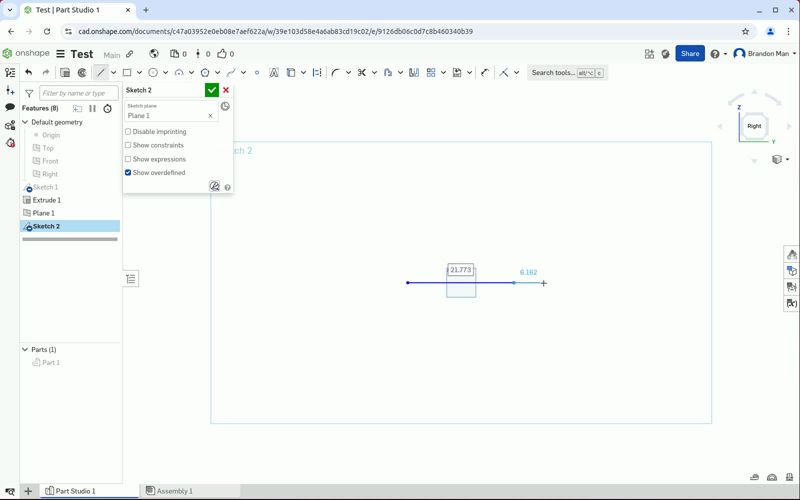
mouse_move(513, 260)
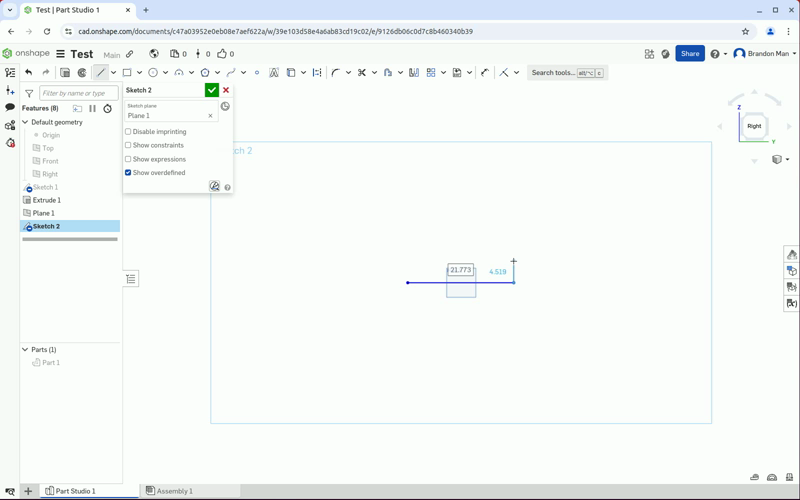
click(513, 260)
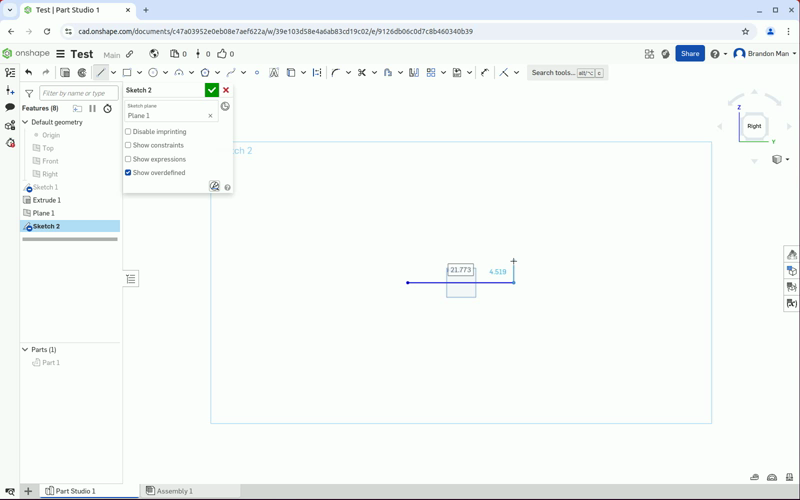
key_up(shift)
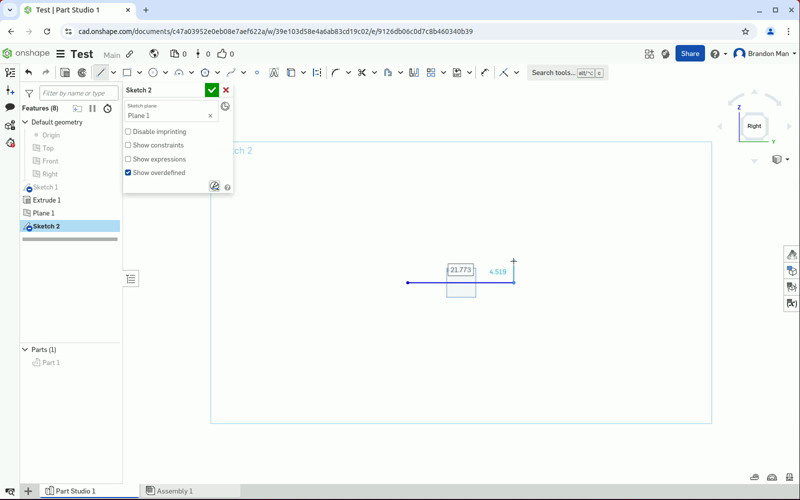
key_down(shift)
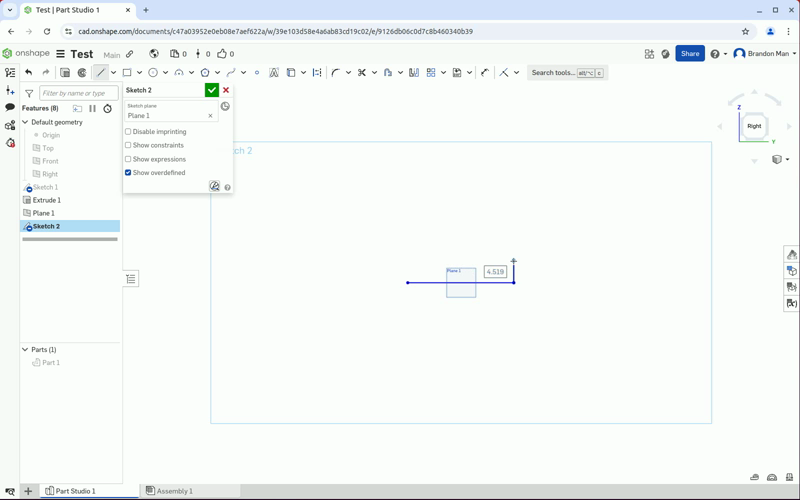
mouse_move(407, 260)
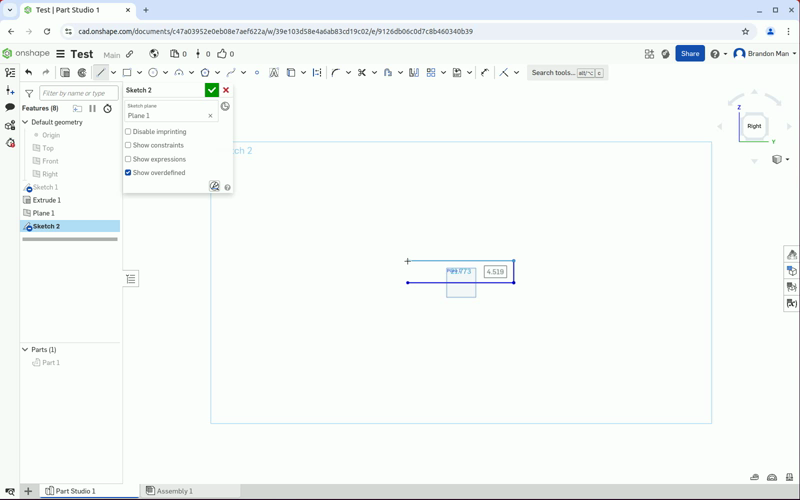
click(407, 260)
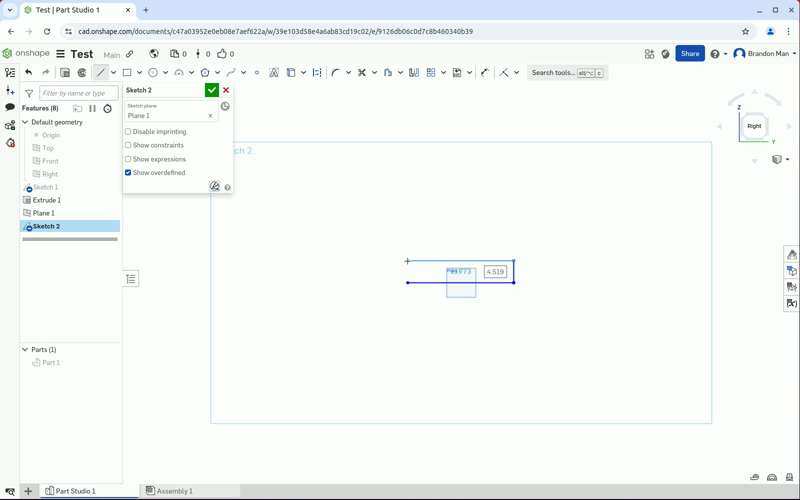
key_up(shift)
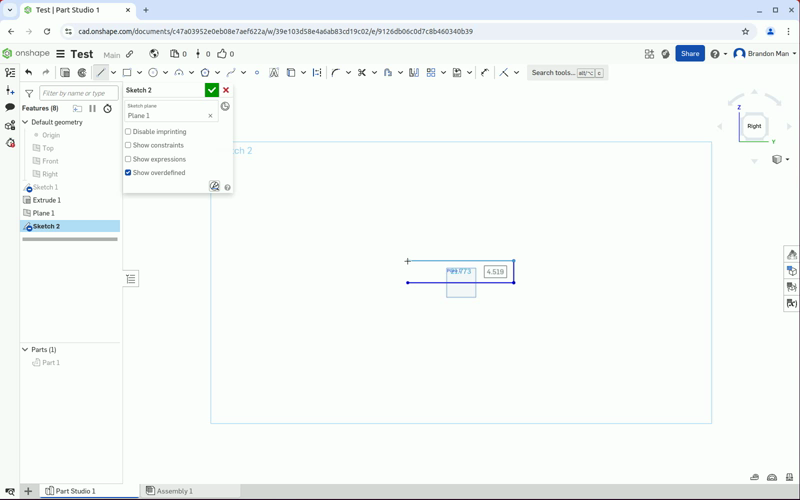
mouse_move(437, 260)
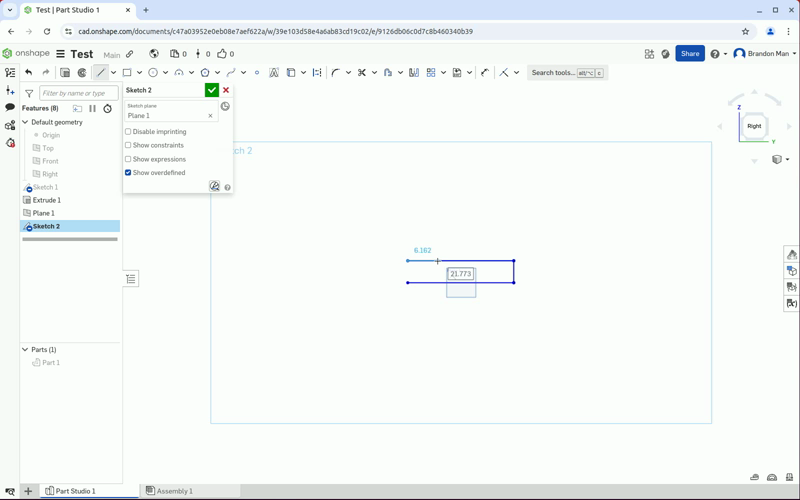
key_down(shift)
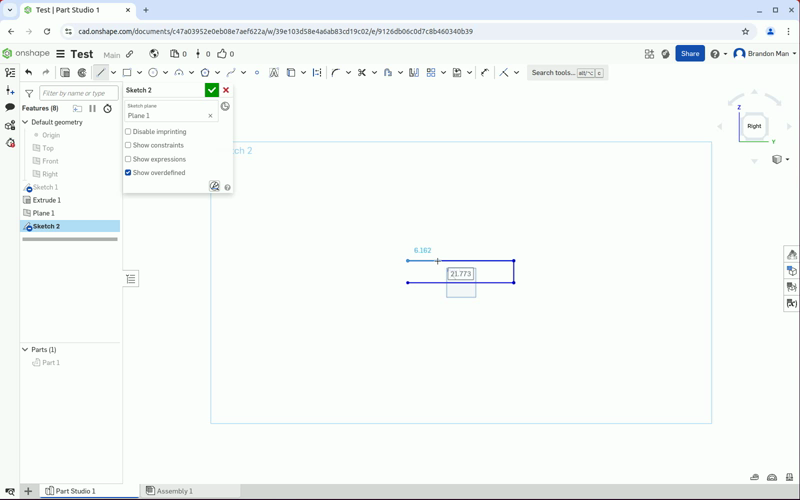
mouse_move(407, 282)
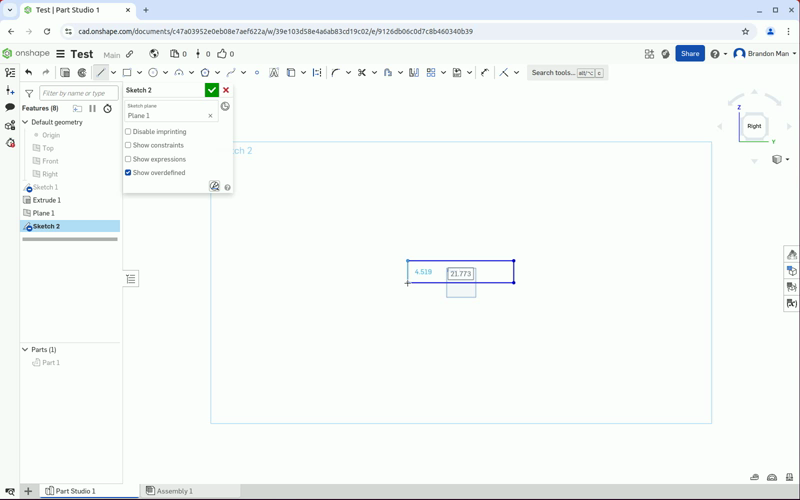
key_up(shift)
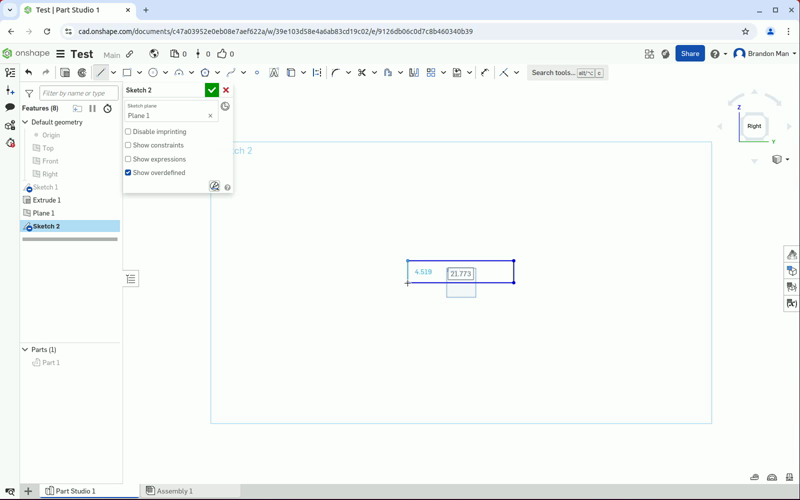
click(407, 282)
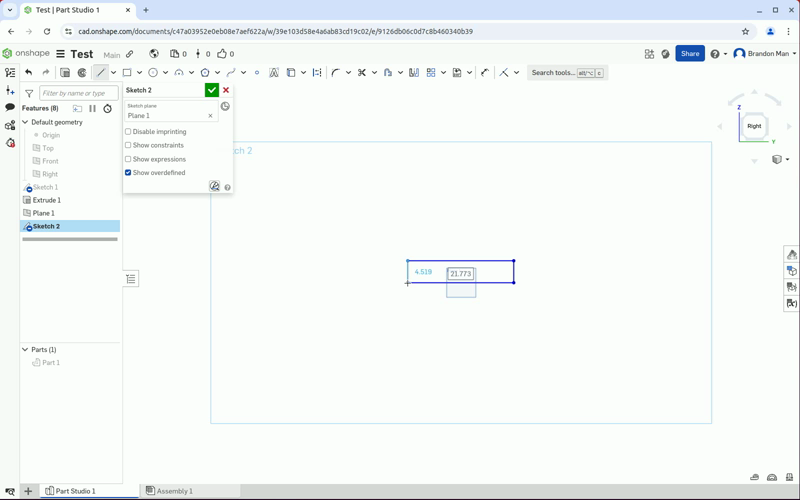
key(esc)
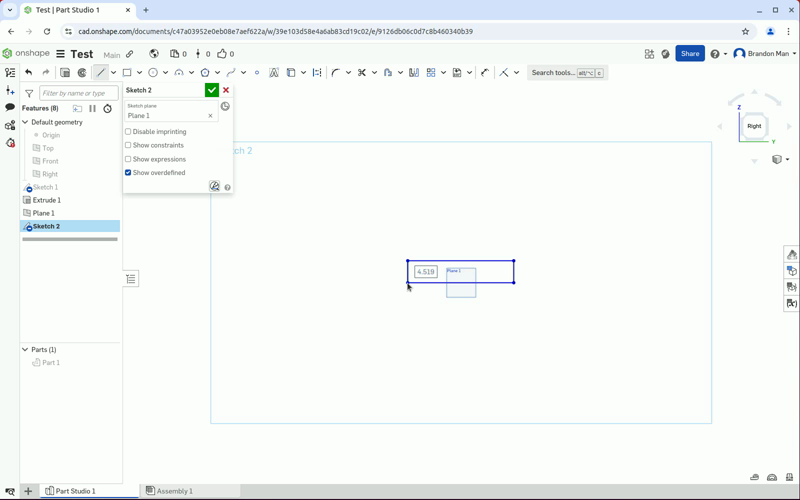
mouse_move(428, 278)
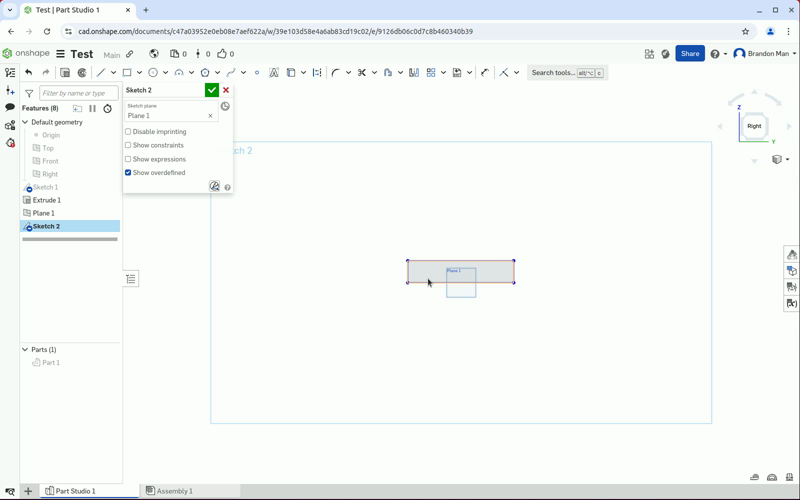
click(428, 278)
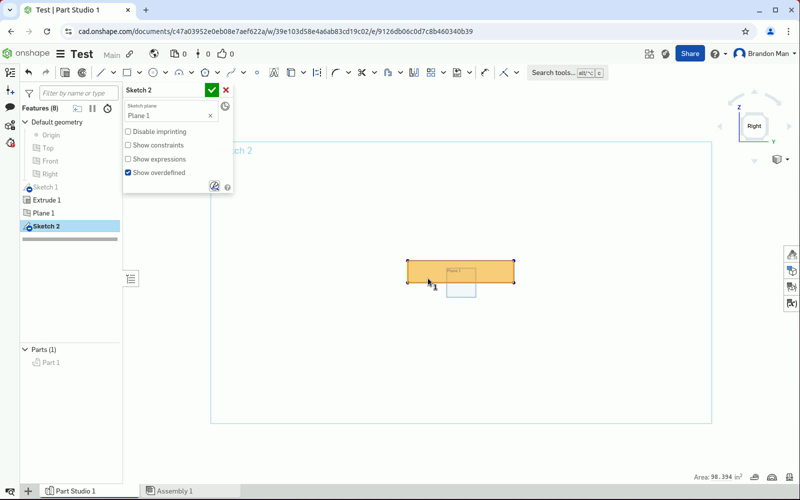
mouse_move(73, 352)
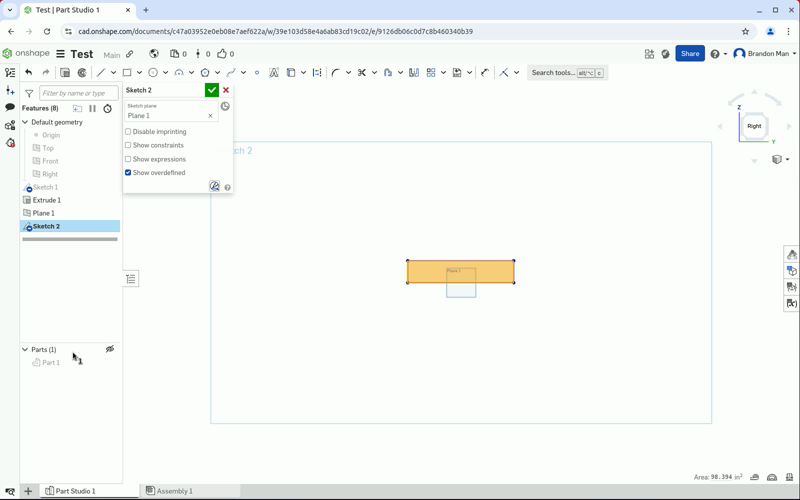
key(shift+y)
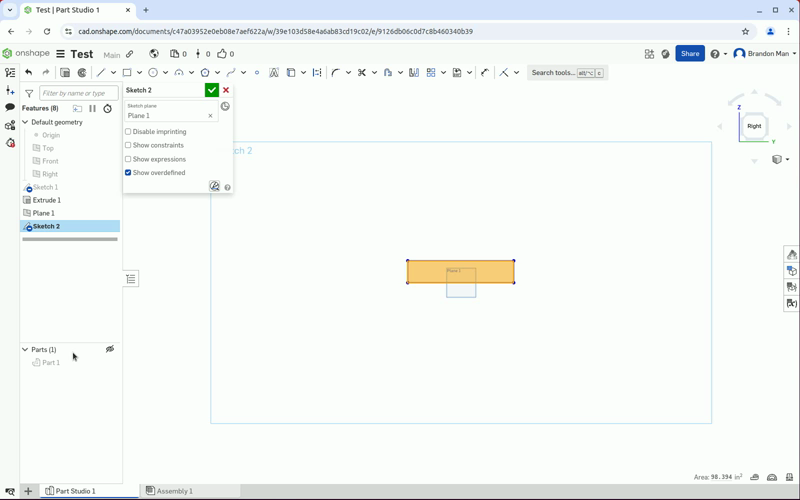
key(shift+e)
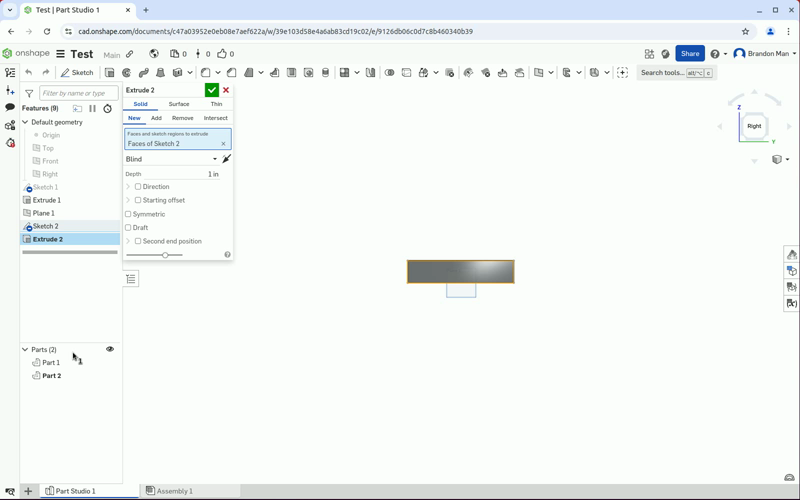
mouse_move(143, 106)
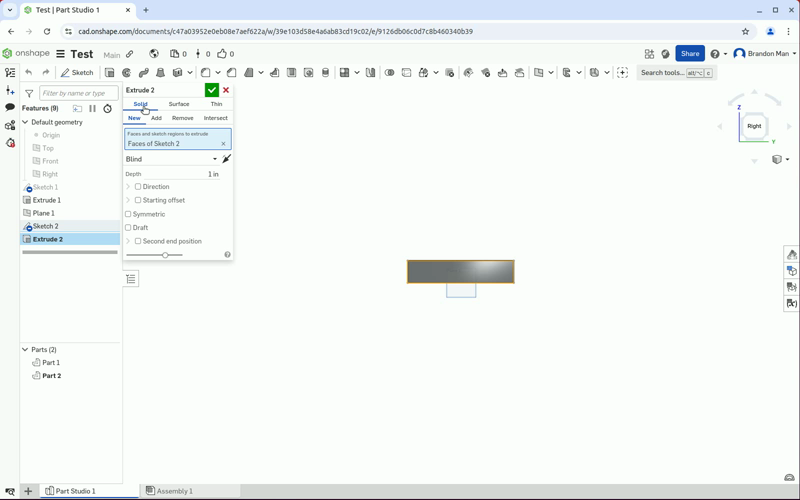
click(143, 106)
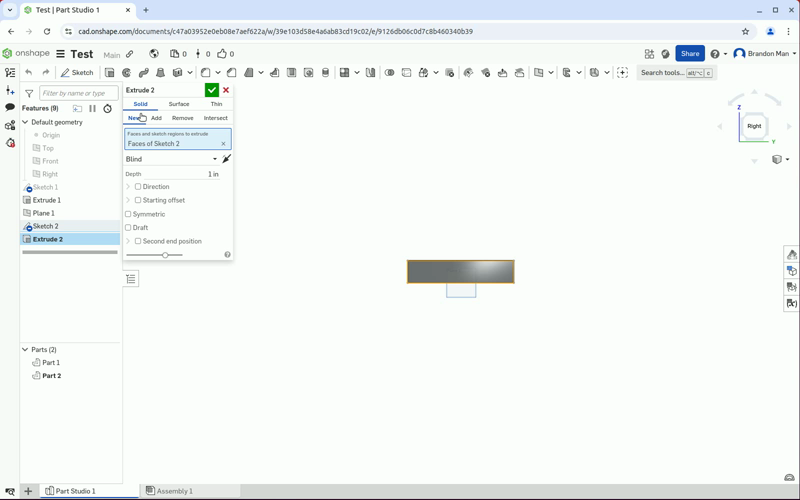
mouse_move(137, 120)
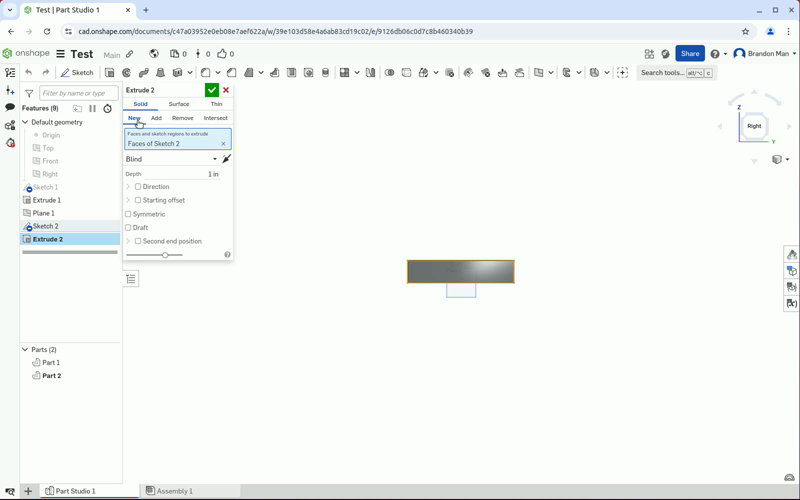
click(137, 120)
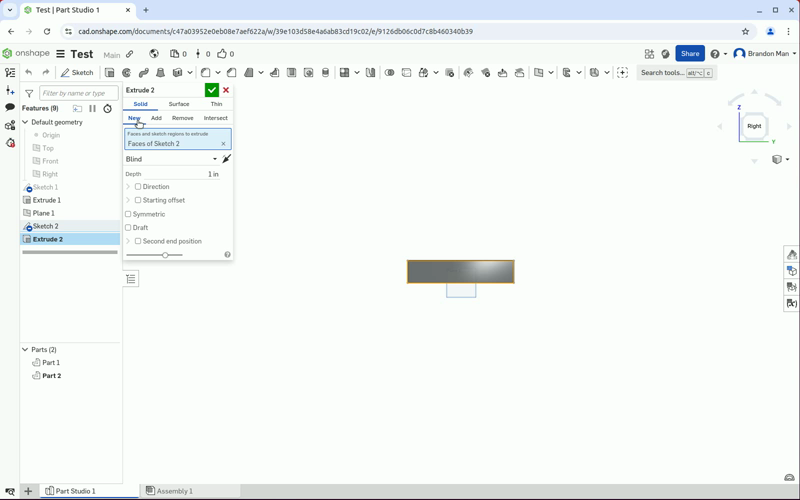
key(tab, 4)
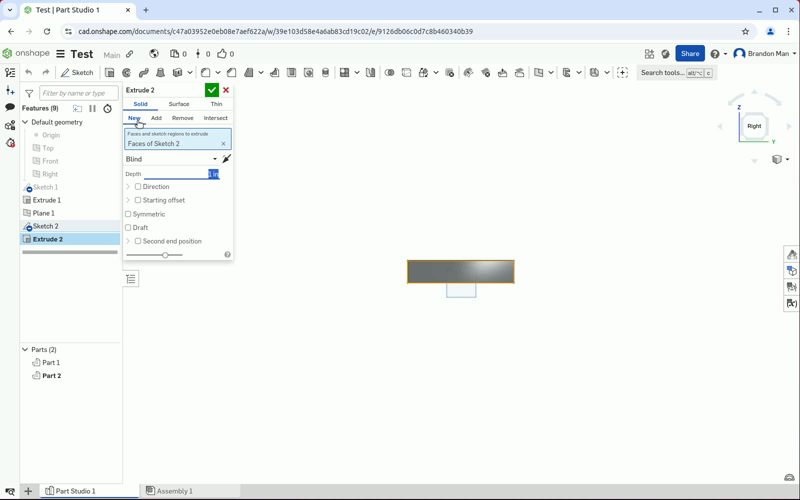
text(0.722)
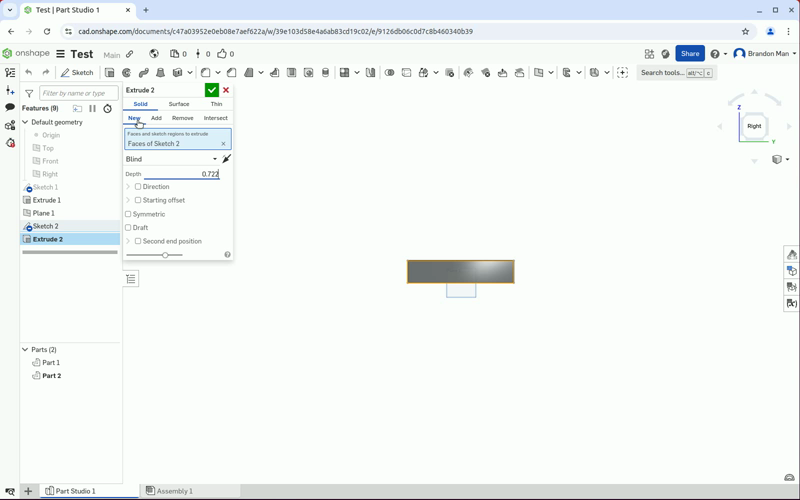
key(enter)
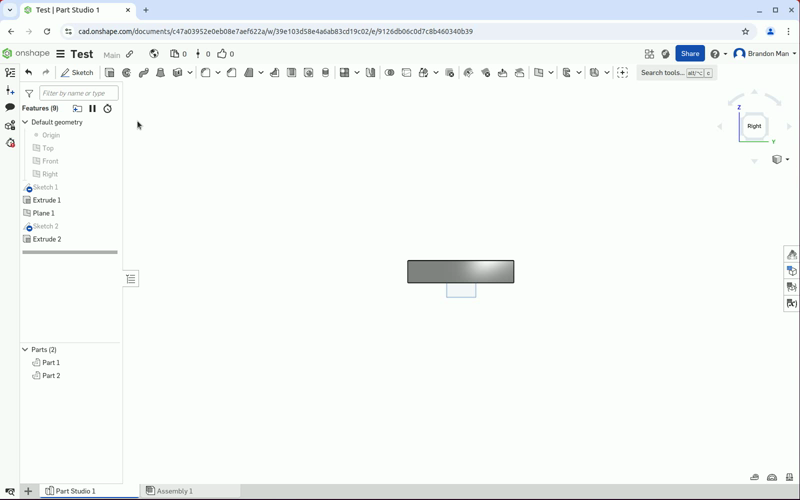
key(shift+h)
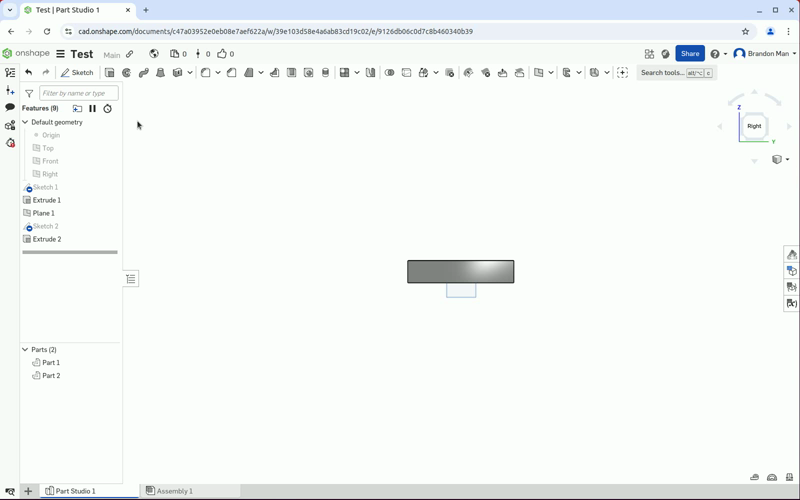
key(shift+h)
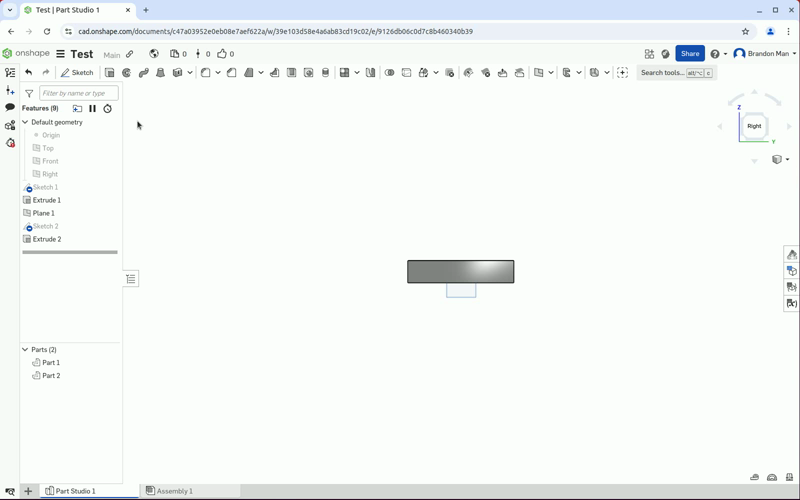
mouse_move(73, 189)
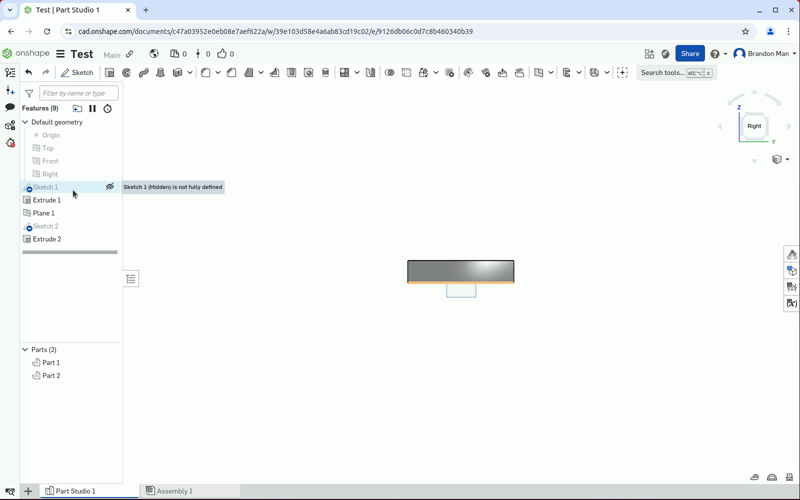
click(73, 189)
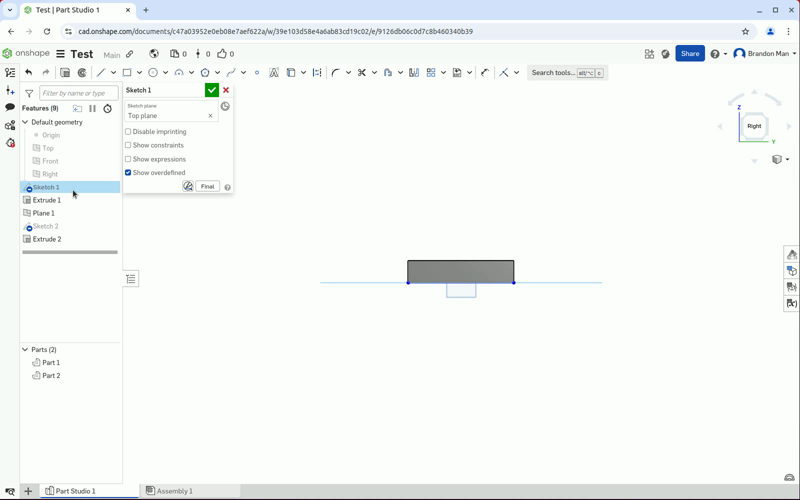
mouse_move(229, 92)
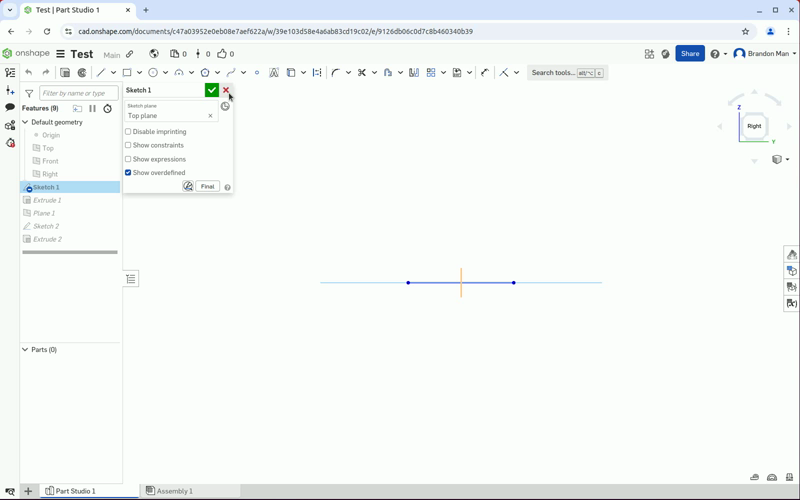
click(229, 92)
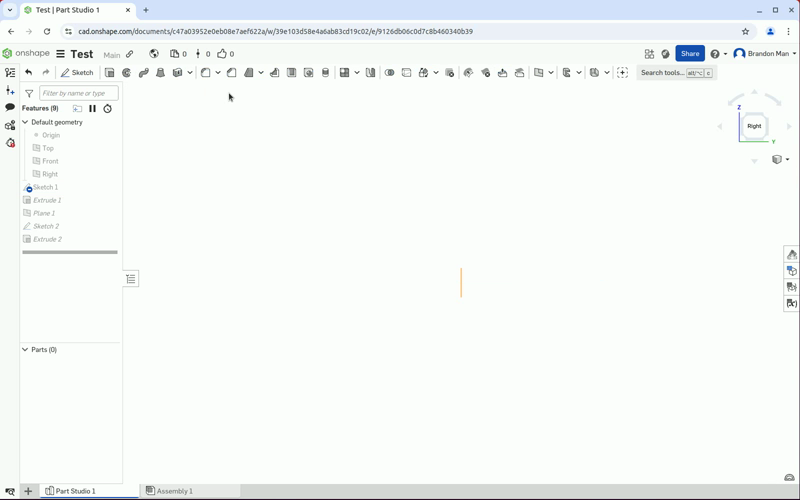
key(shift+s)
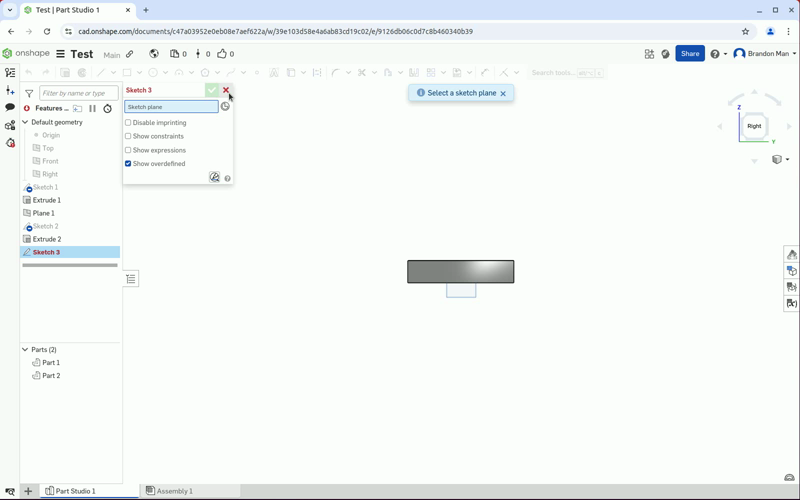
mouse_move(73, 215)
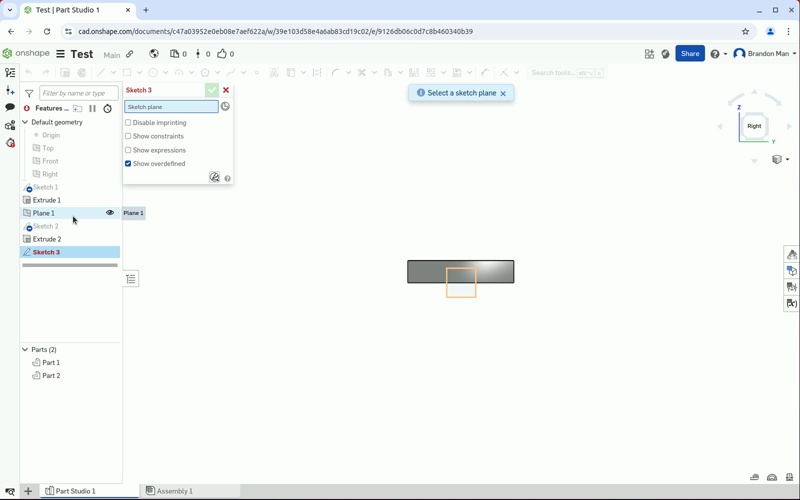
click(73, 215)
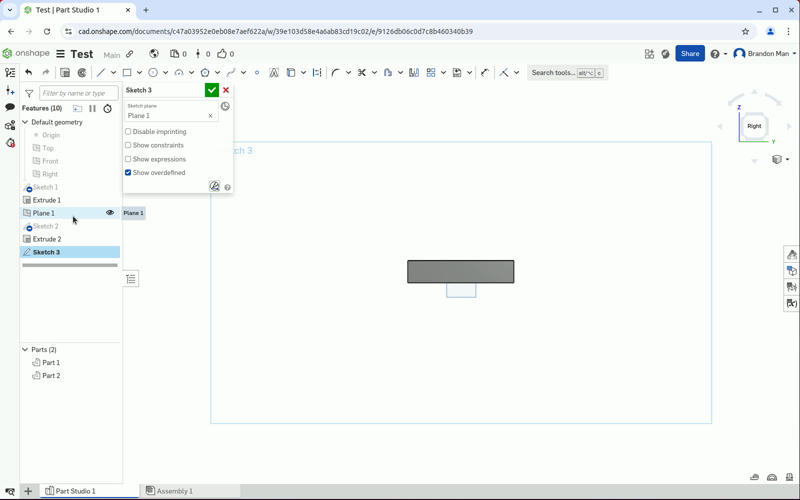
mouse_move(73, 352)
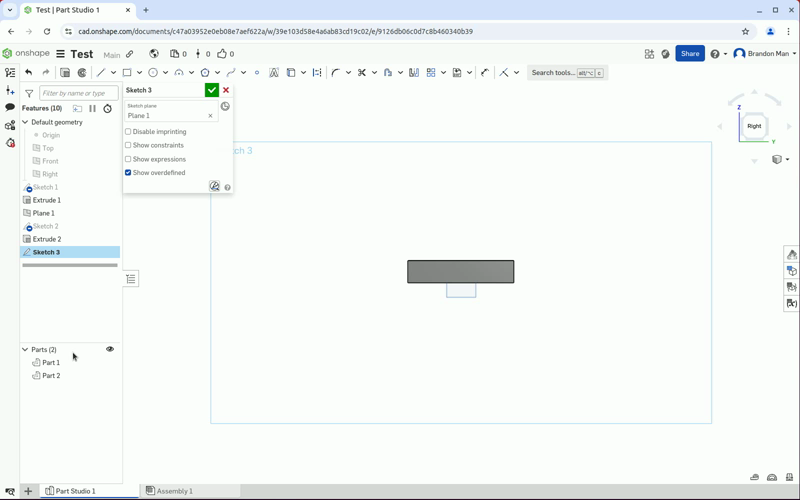
key(y)
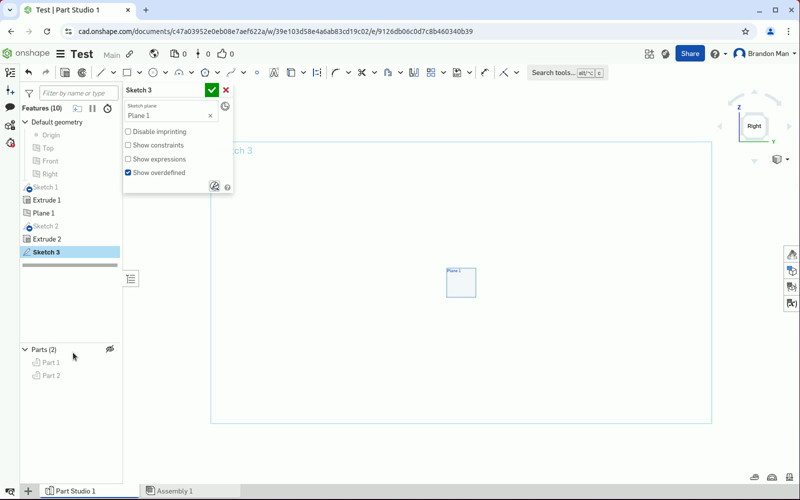
key(l)
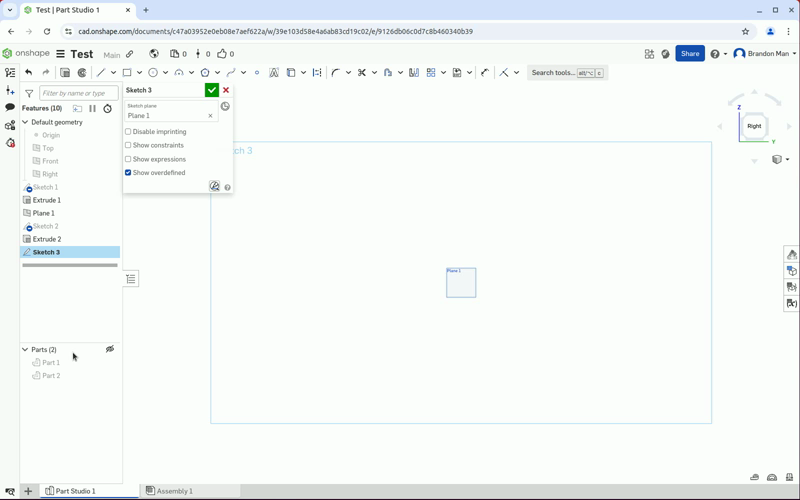
key_down(shift)
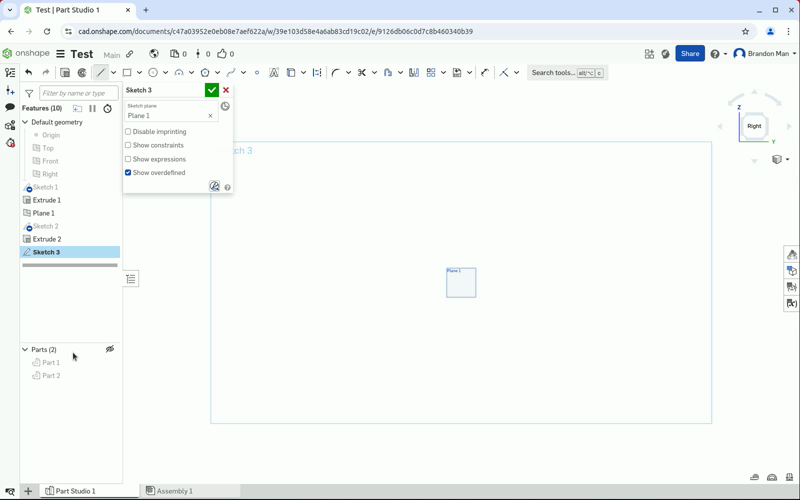
mouse_move(407, 260)
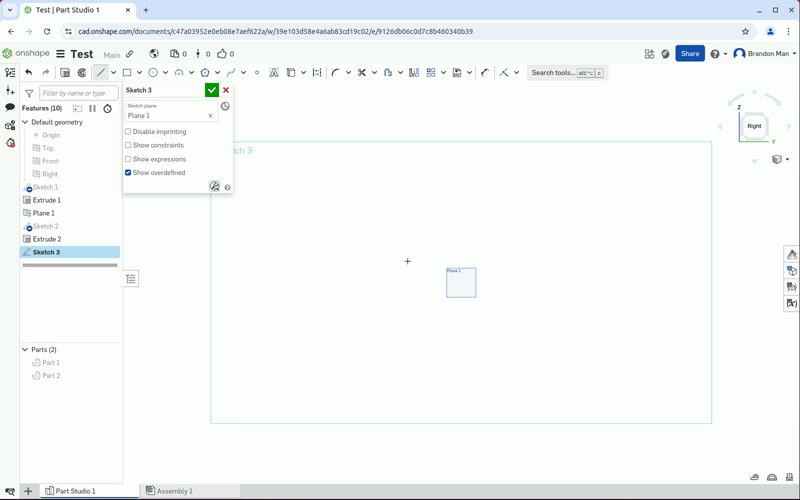
click(407, 260)
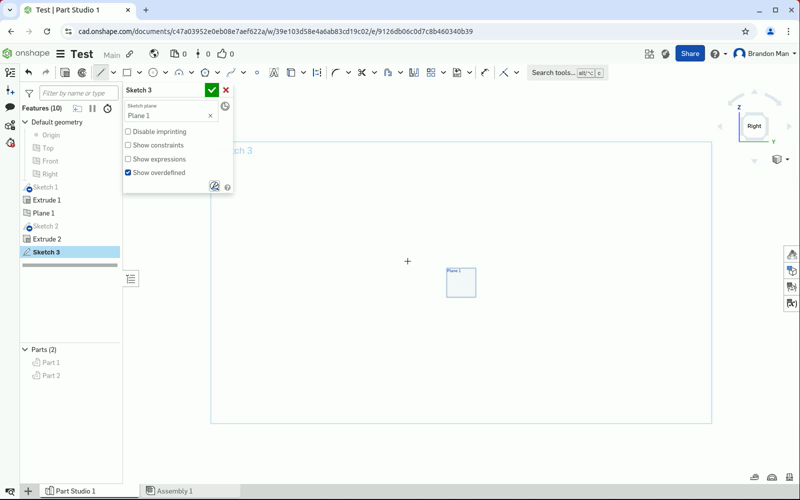
key_up(shift)
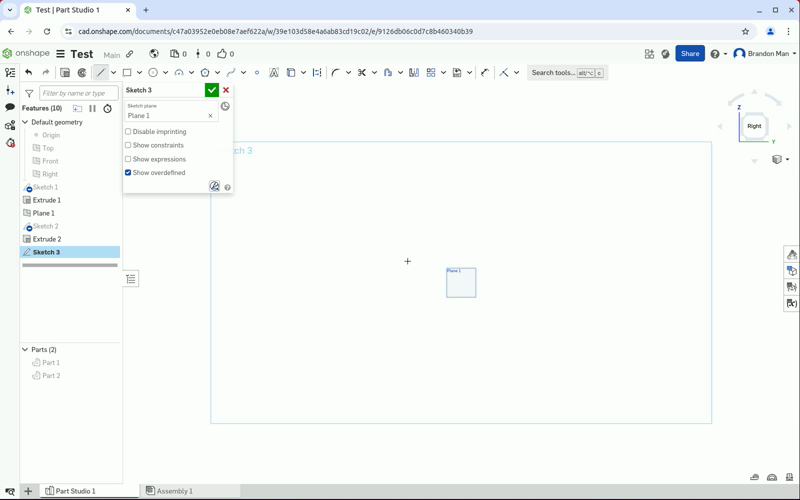
key_down(shift)
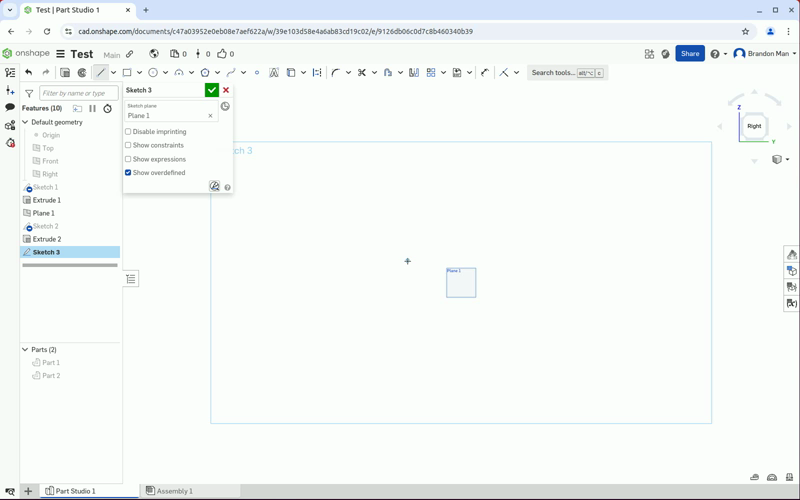
mouse_move(513, 260)
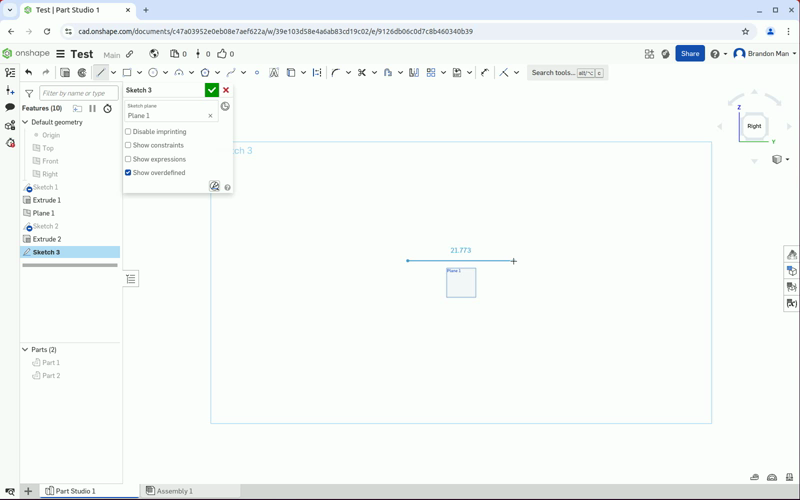
click(513, 260)
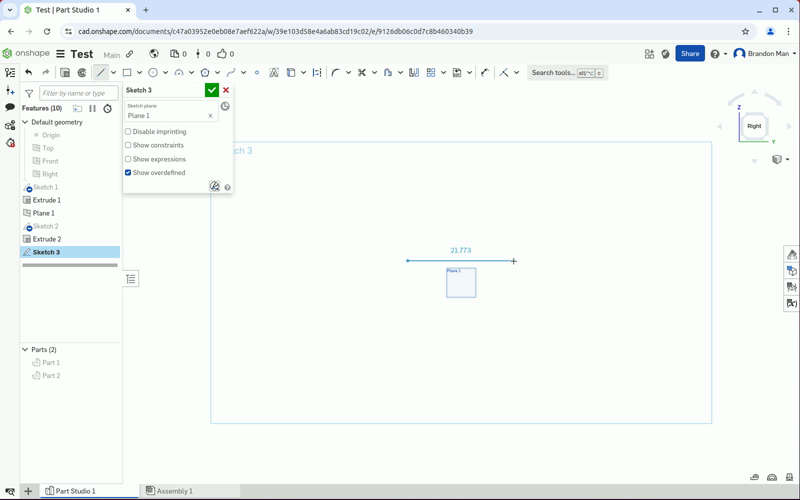
key_up(shift)
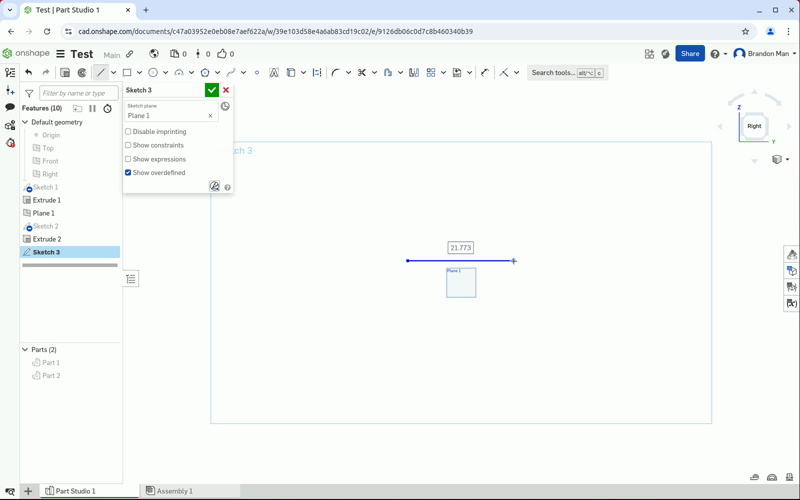
key_down(shift)
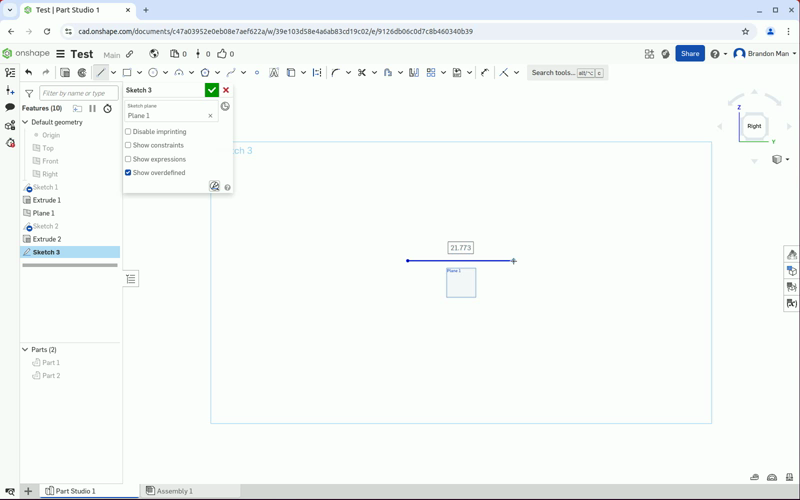
mouse_move(543, 260)
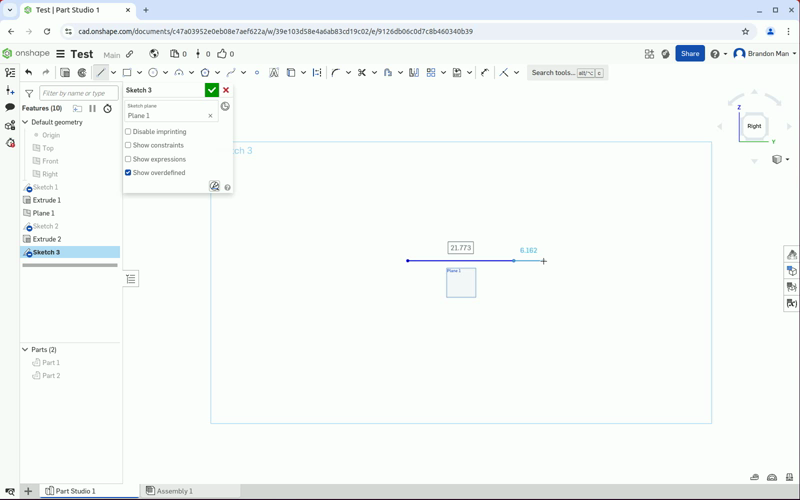
mouse_move(513, 257)
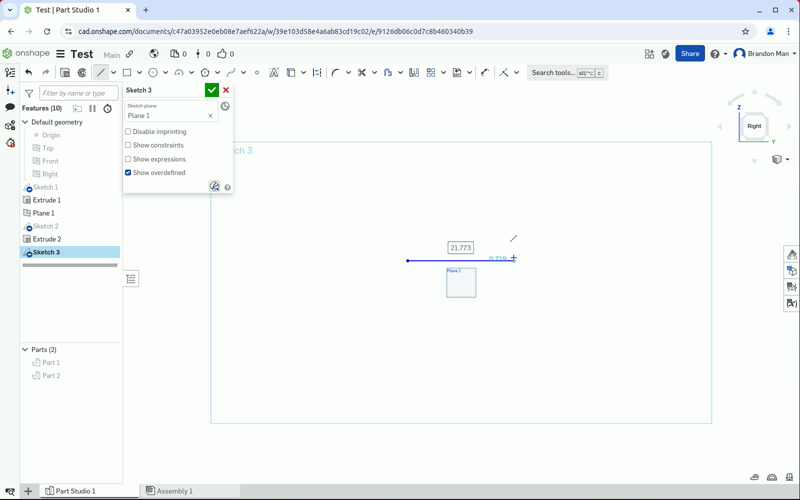
scroll(6)
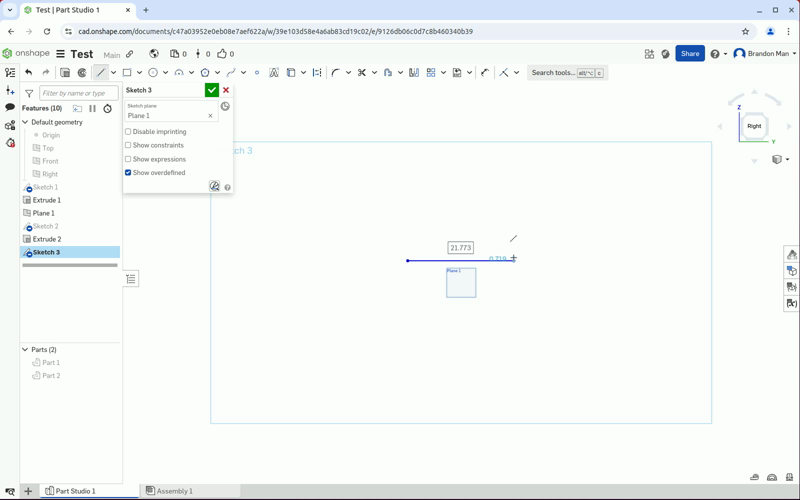
scroll(6)
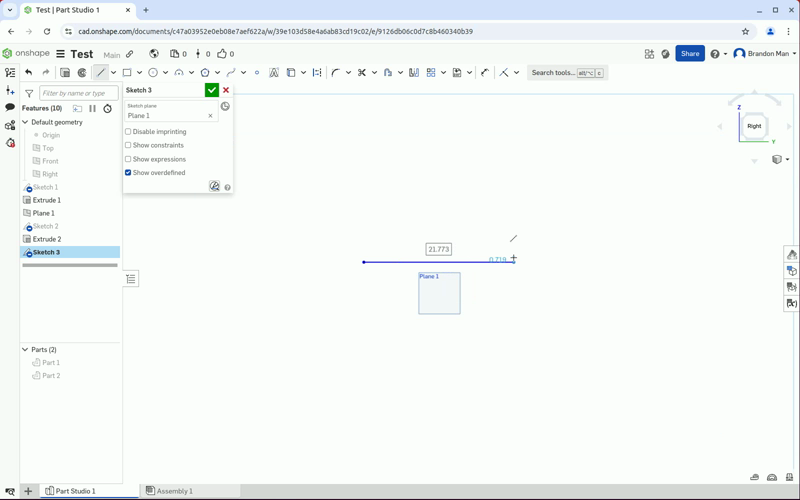
scroll(6)
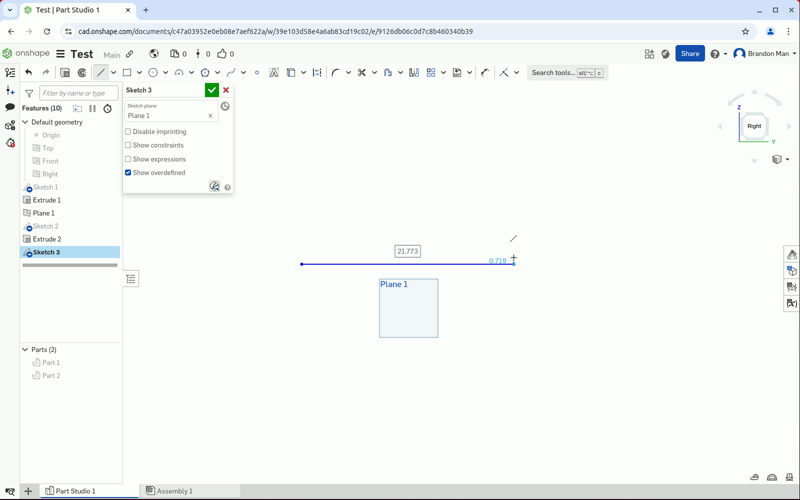
scroll(6)
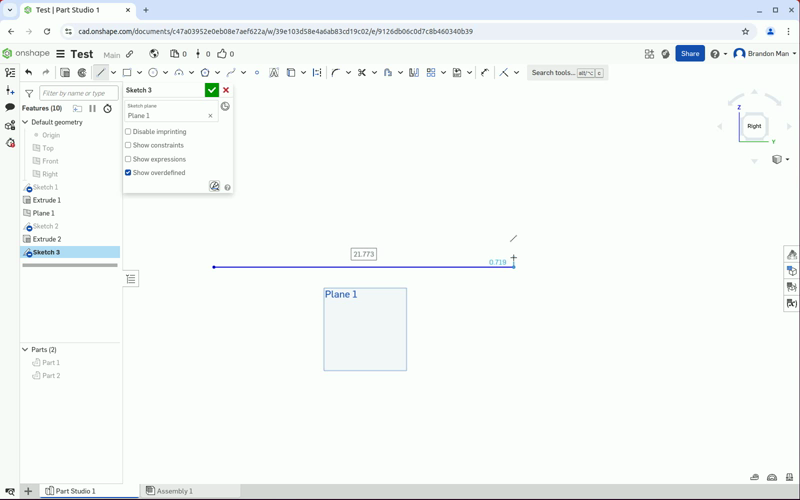
scroll(6)
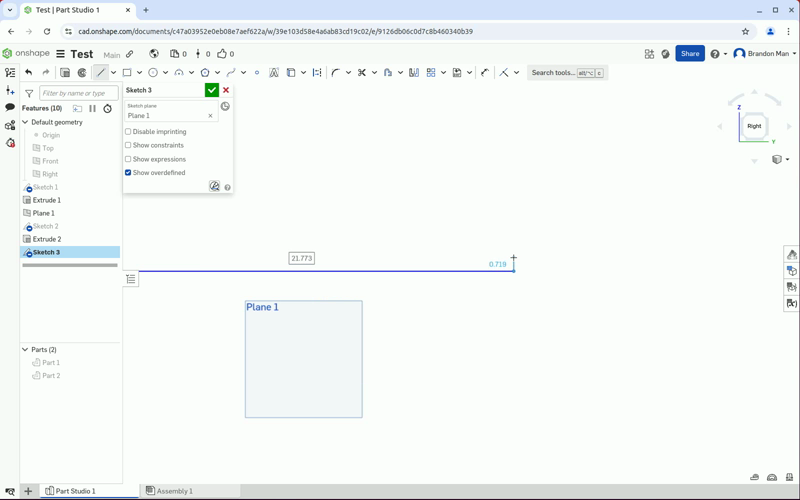
scroll(6)
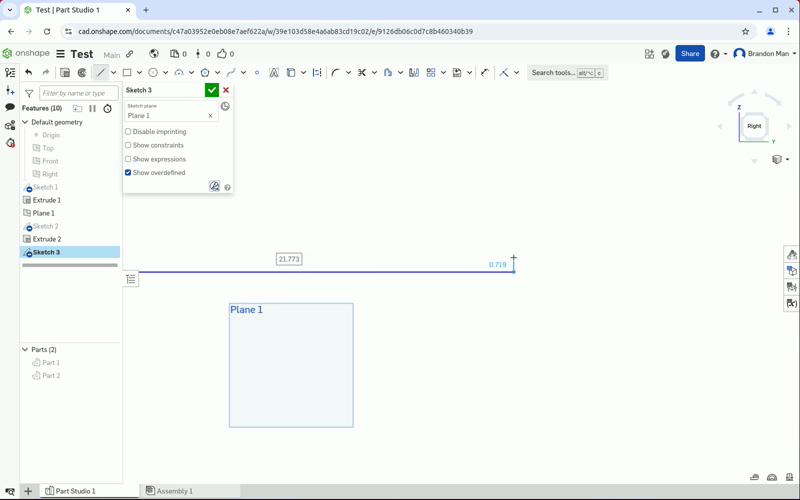
scroll(6)
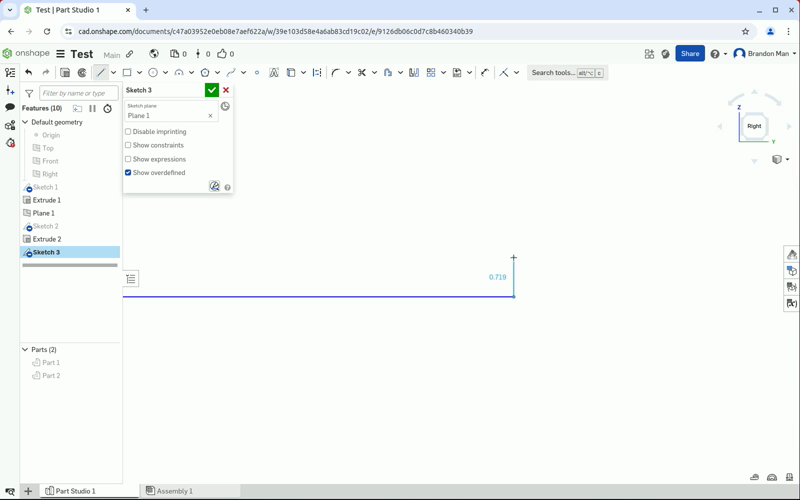
click(513, 257)
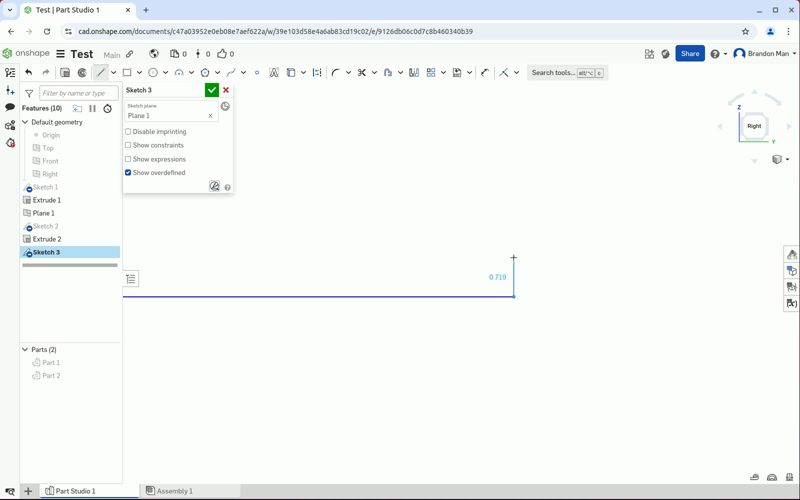
scroll(-6)
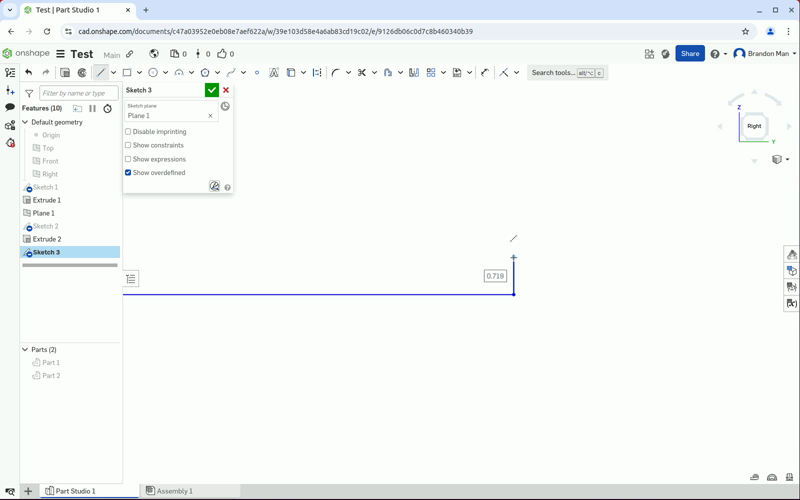
scroll(-6)
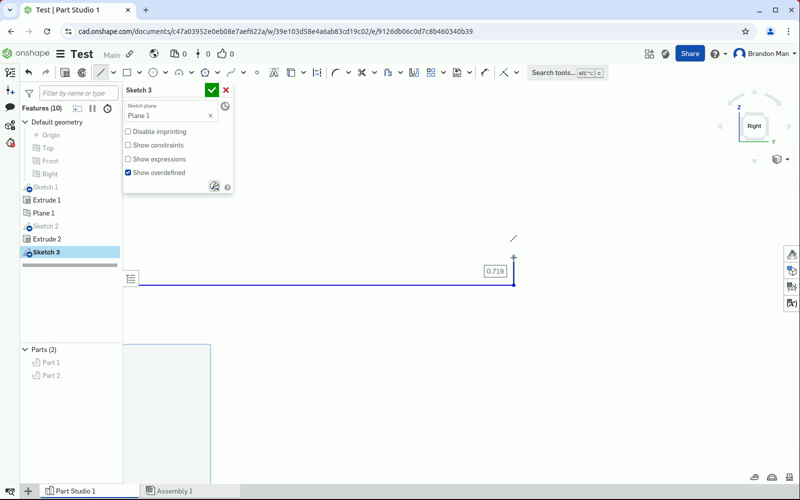
scroll(-6)
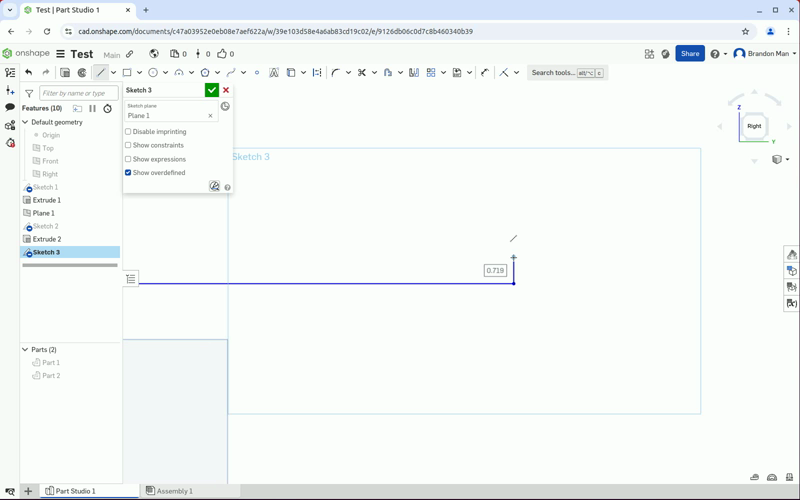
scroll(-6)
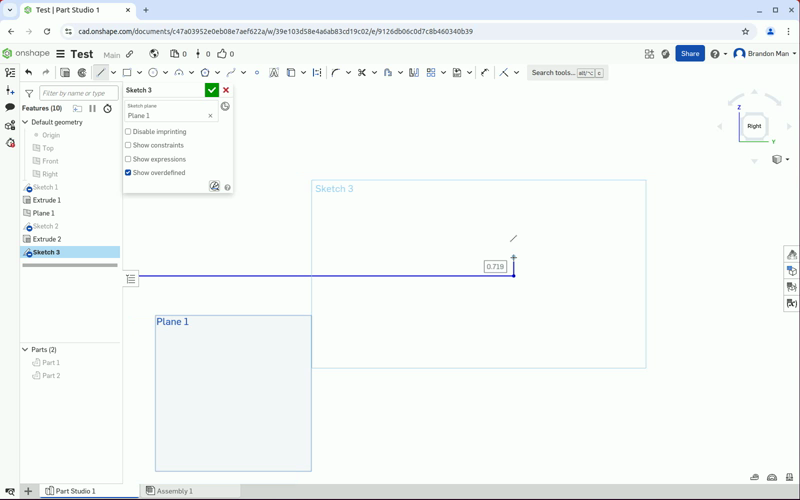
scroll(-6)
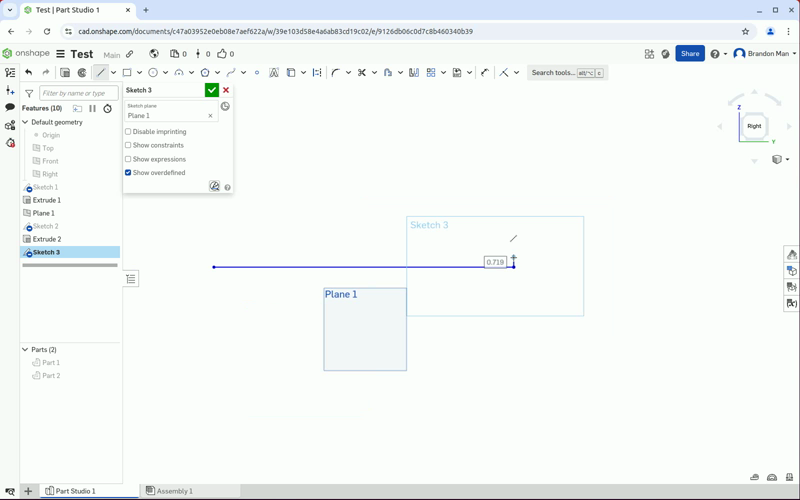
scroll(-6)
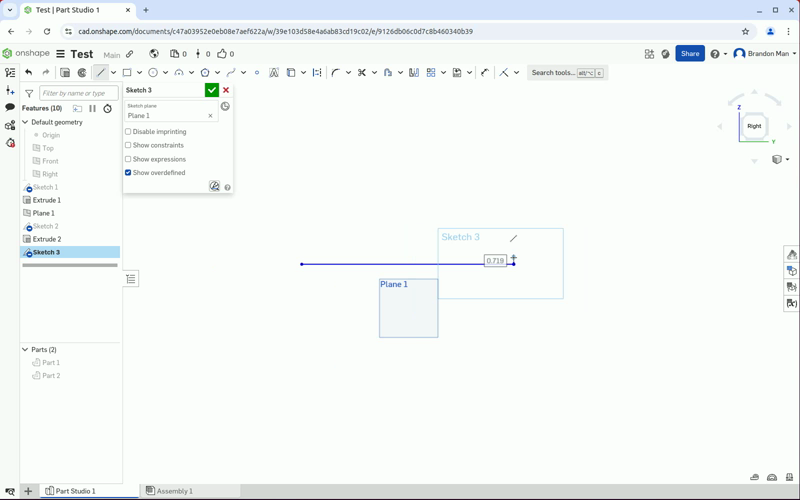
scroll(-6)
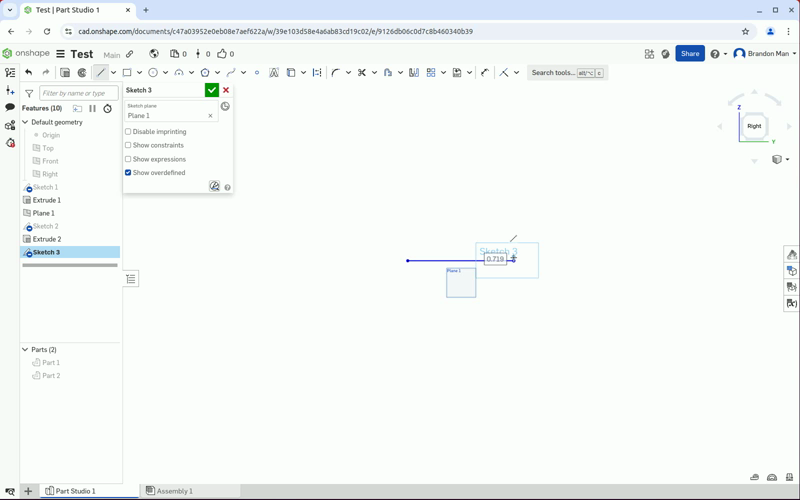
key_up(shift)
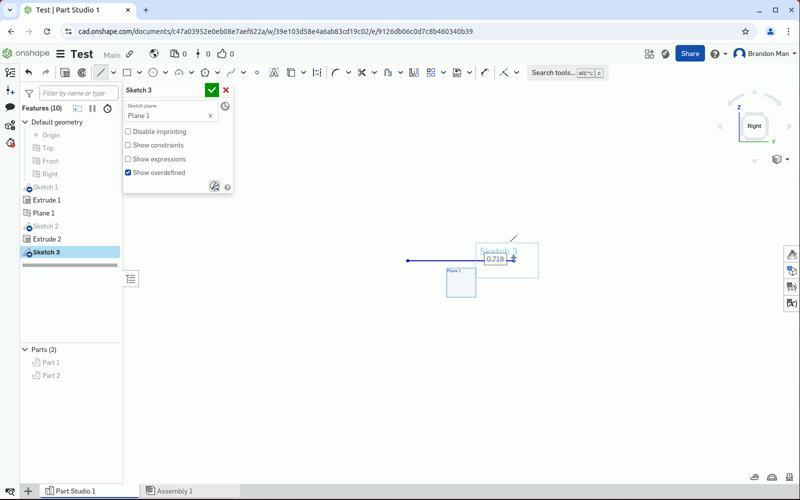
key_down(shift)
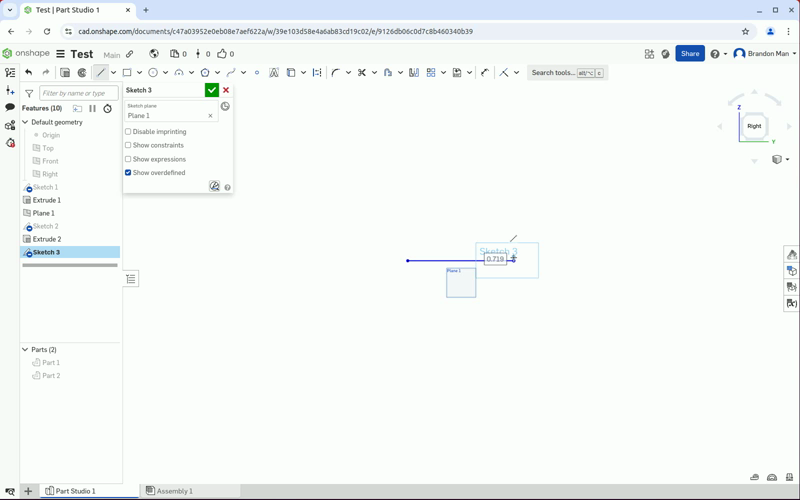
mouse_move(407, 257)
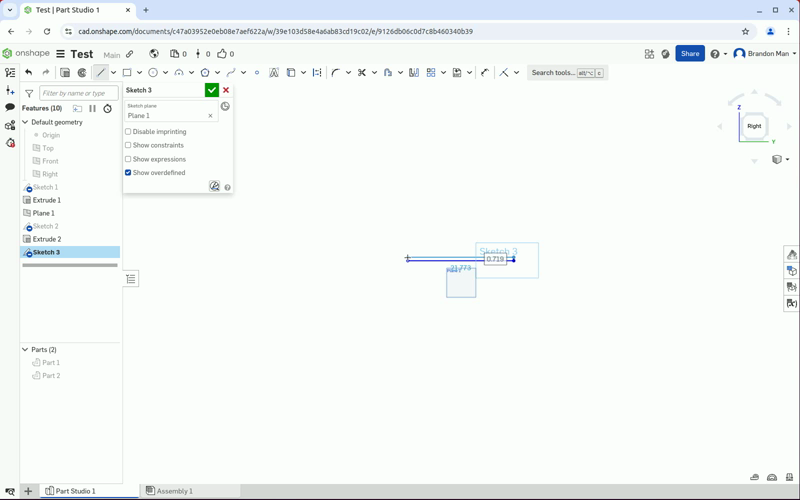
scroll(6)
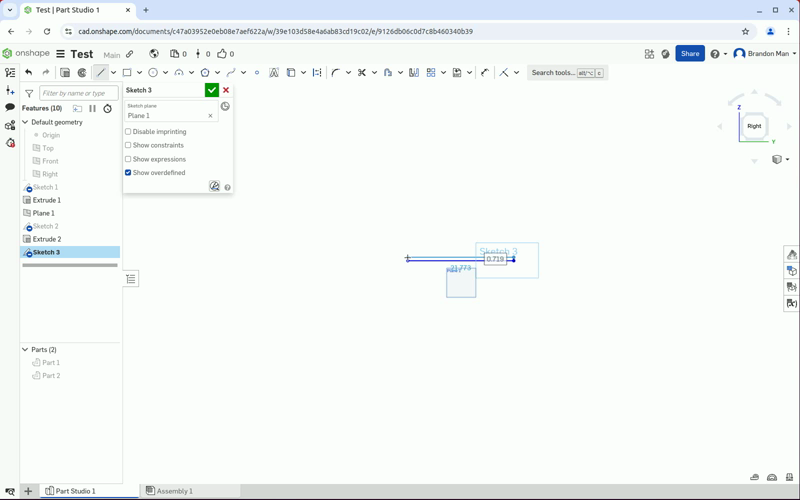
scroll(6)
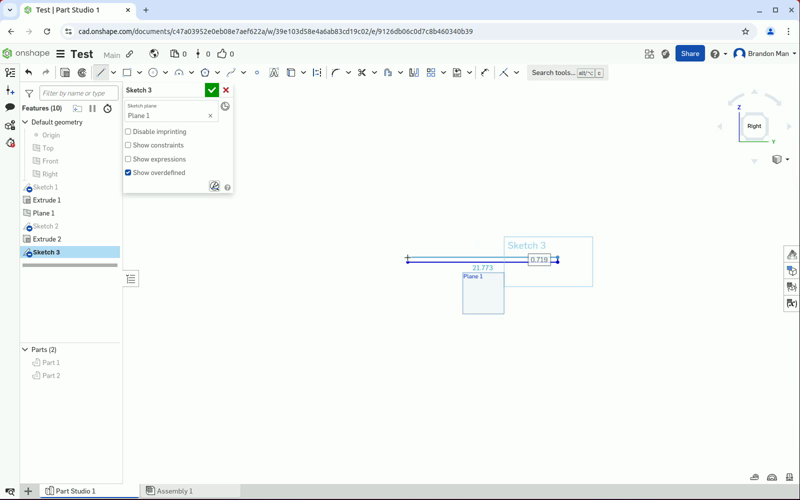
scroll(6)
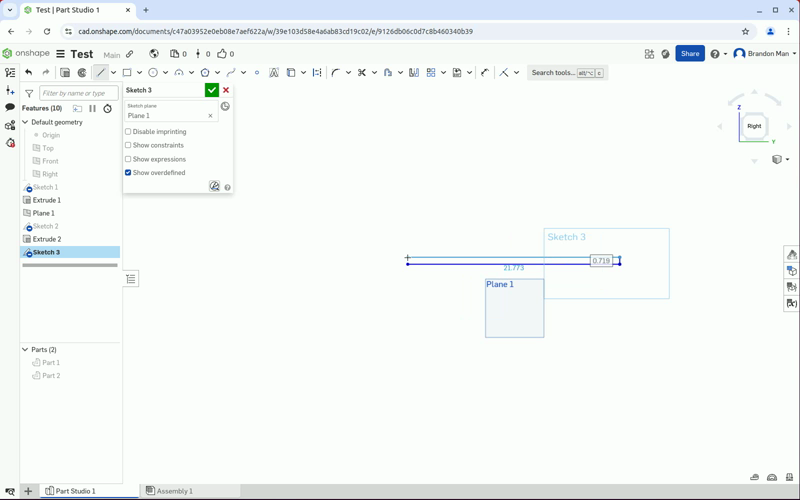
scroll(6)
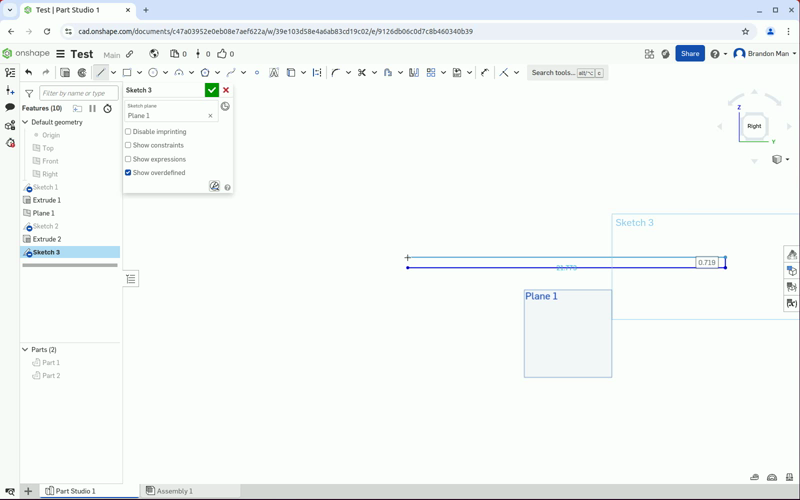
scroll(6)
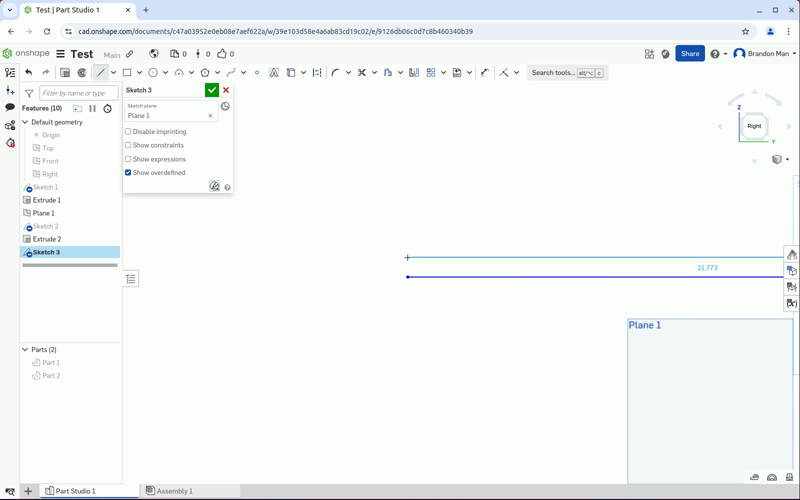
scroll(6)
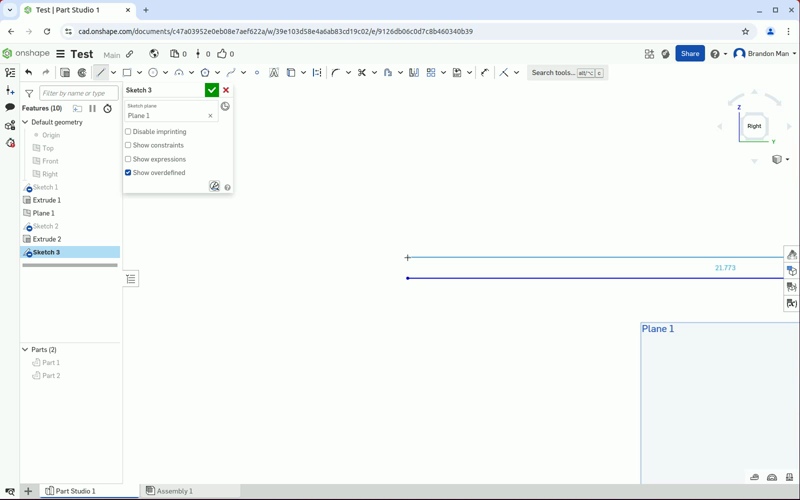
scroll(6)
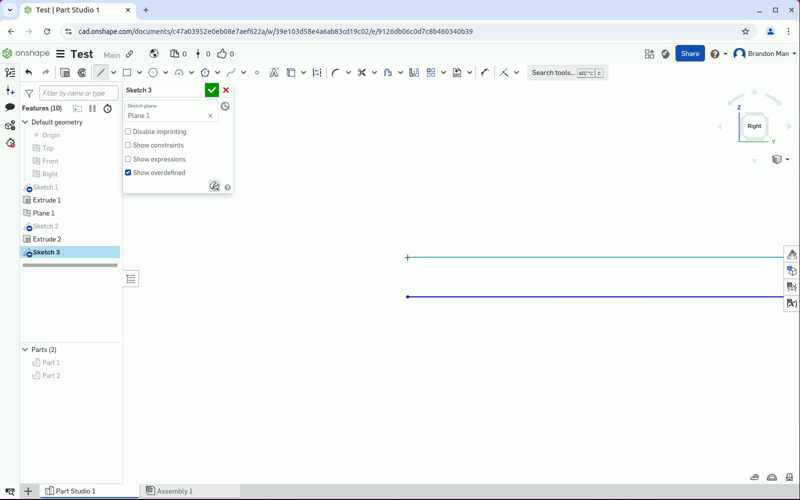
click(407, 257)
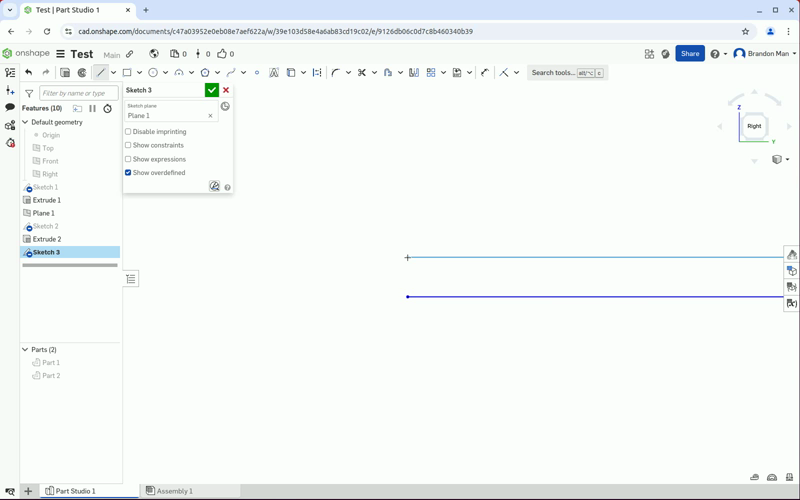
scroll(-6)
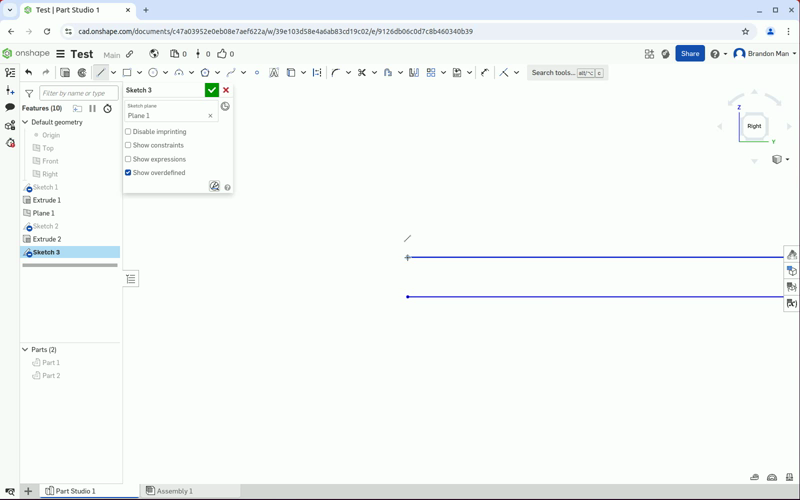
scroll(-6)
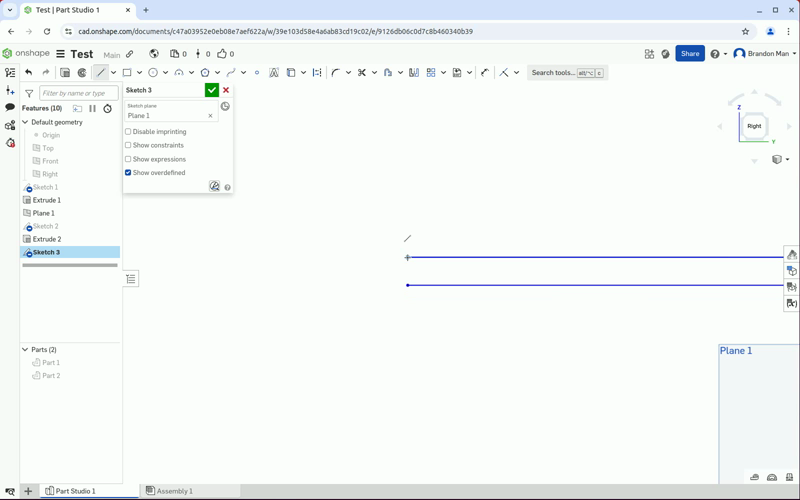
scroll(-6)
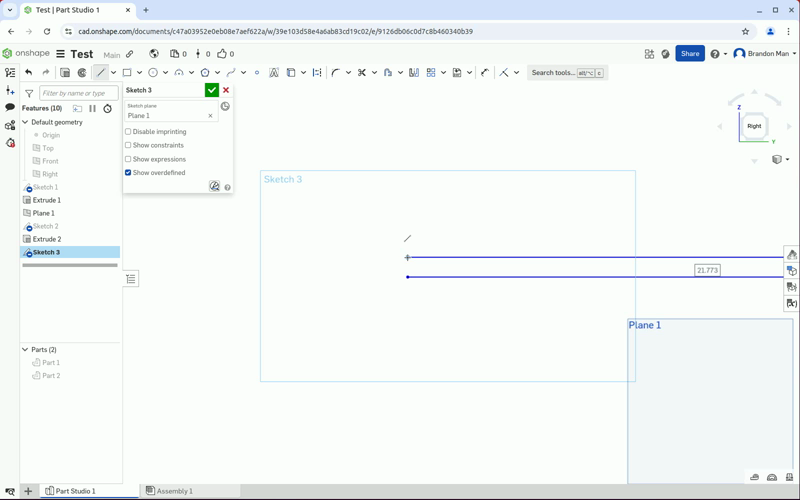
scroll(-6)
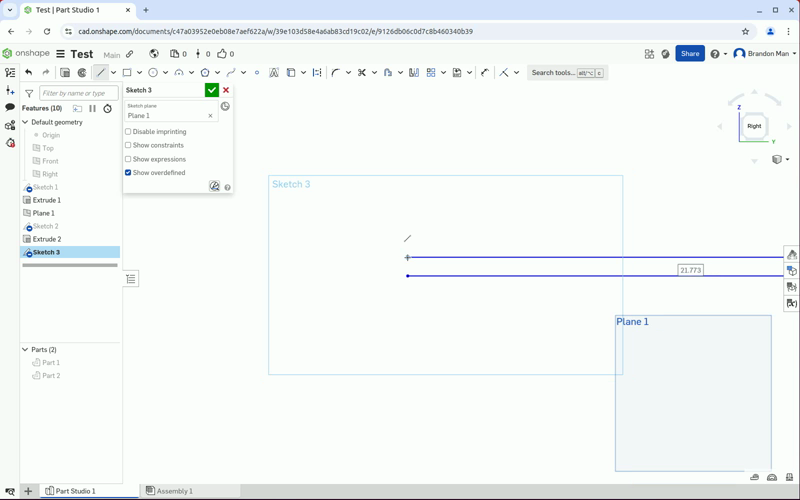
scroll(-6)
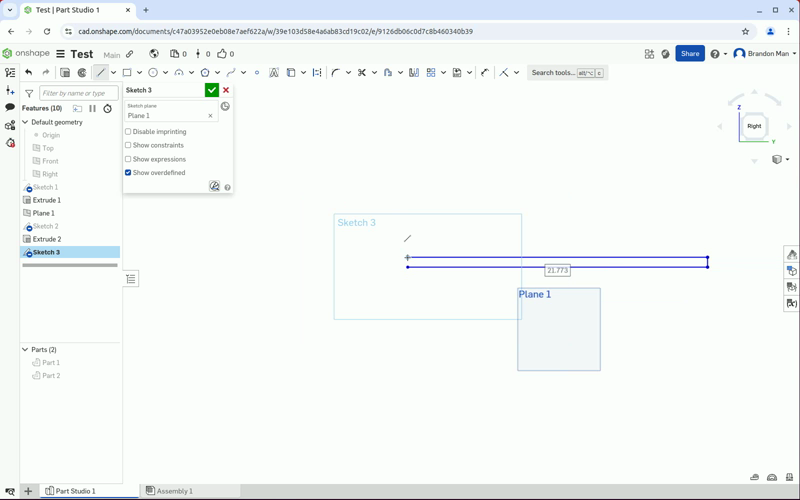
scroll(-6)
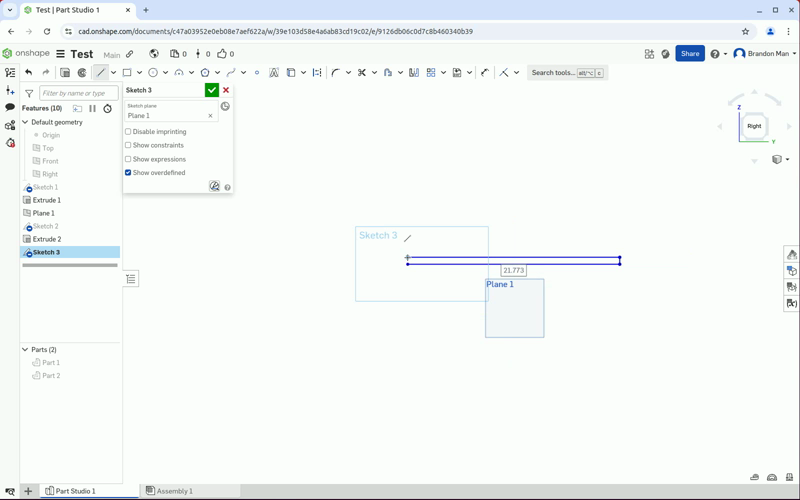
scroll(-6)
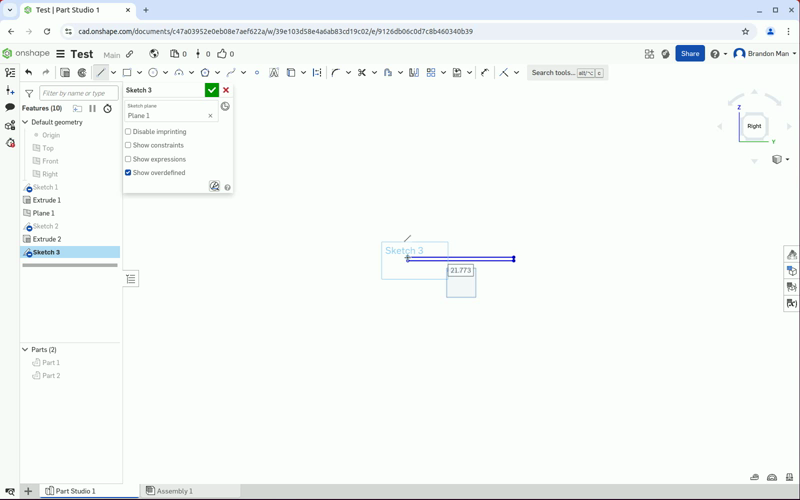
key_up(shift)
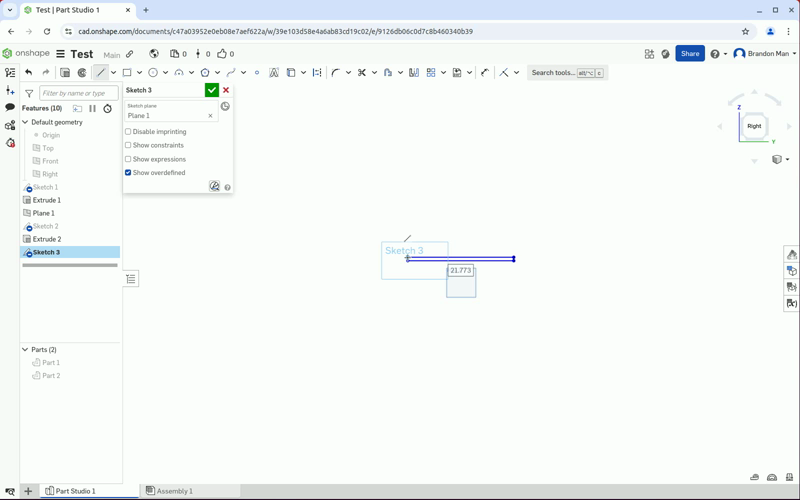
mouse_move(437, 257)
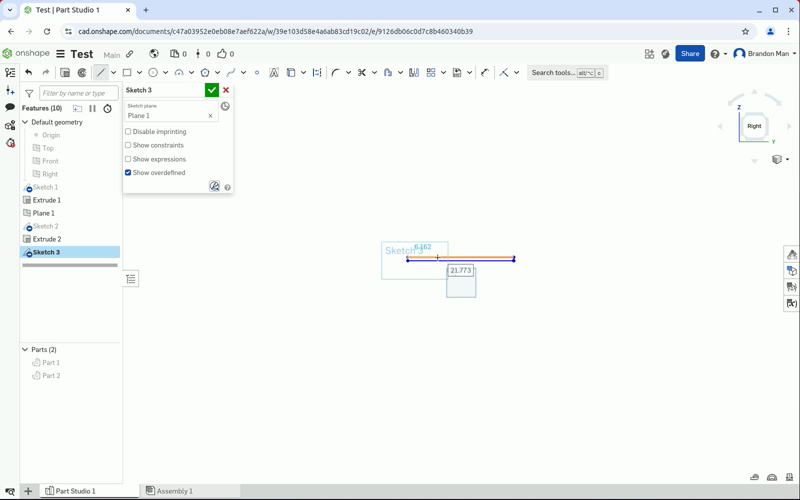
key_down(shift)
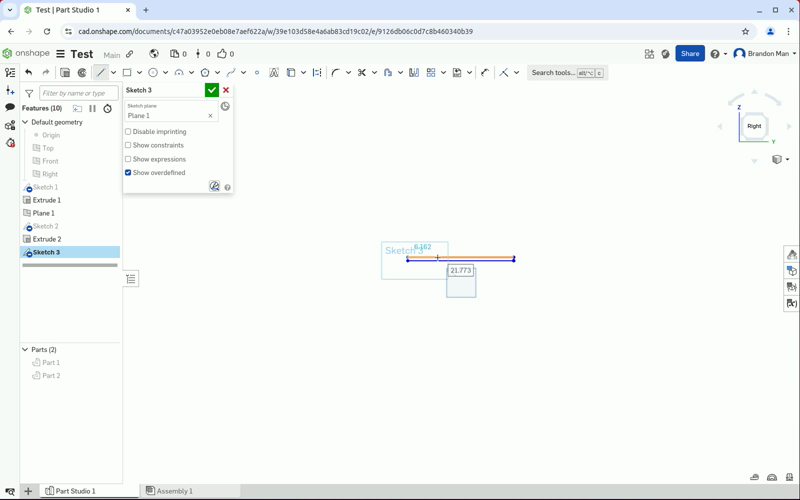
mouse_move(407, 260)
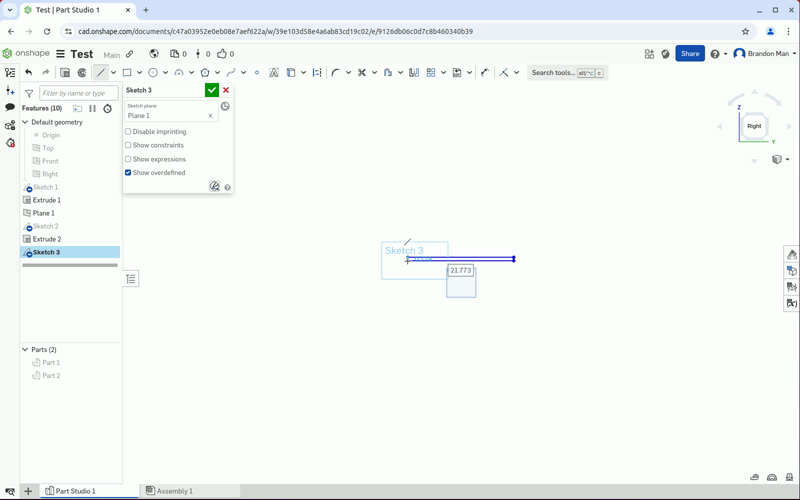
scroll(6)
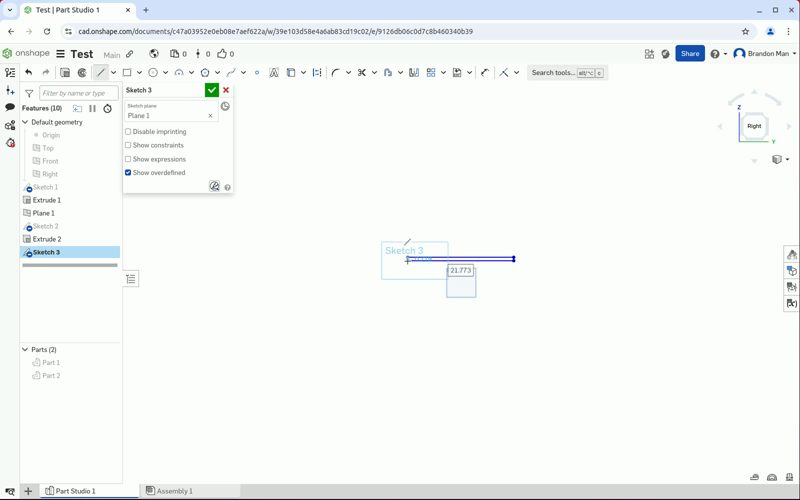
scroll(6)
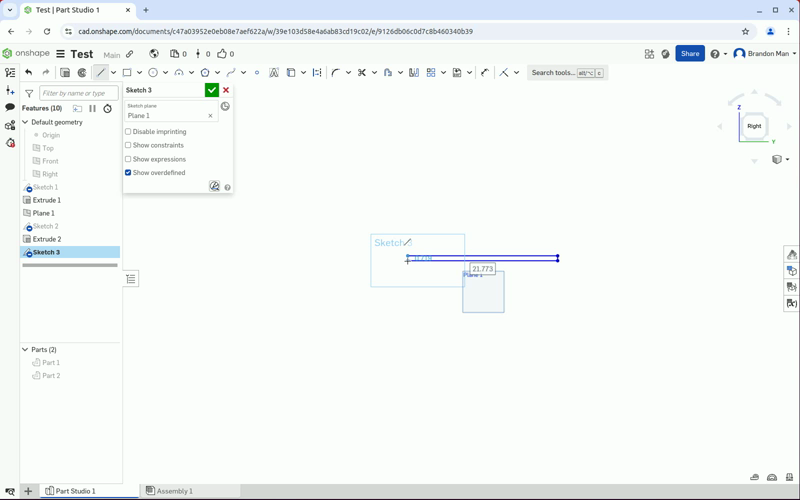
scroll(6)
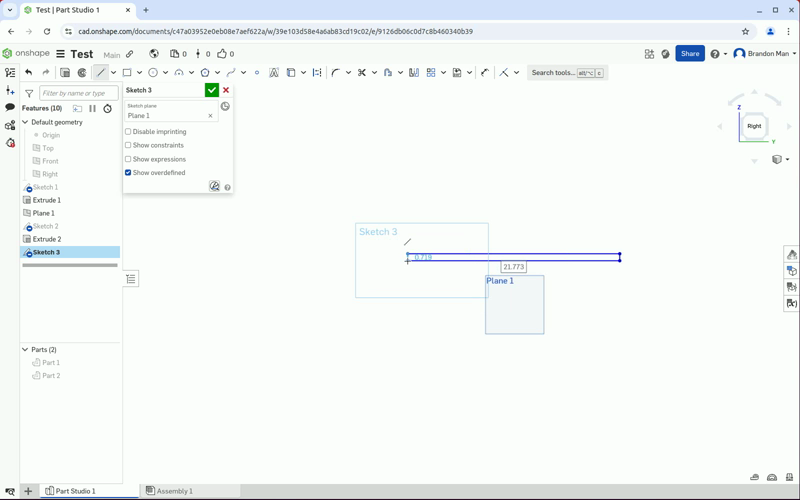
scroll(6)
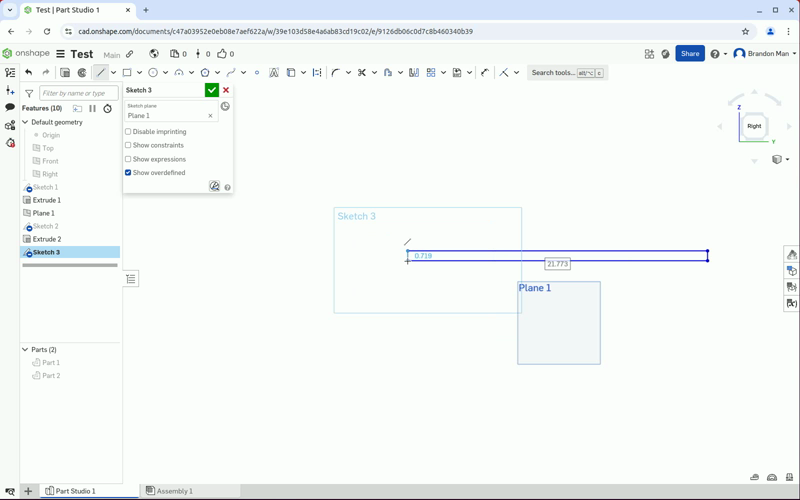
scroll(6)
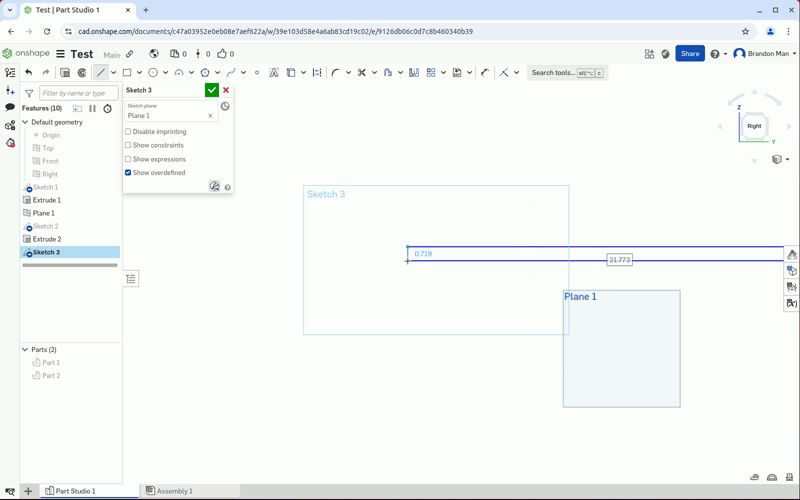
scroll(6)
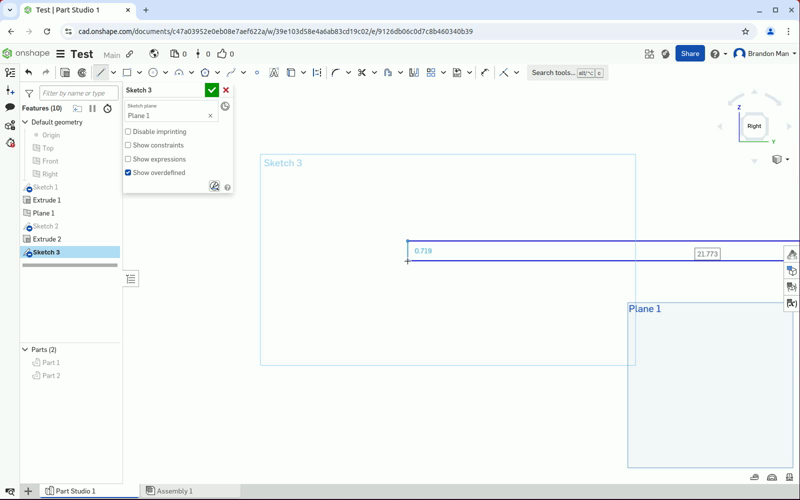
scroll(6)
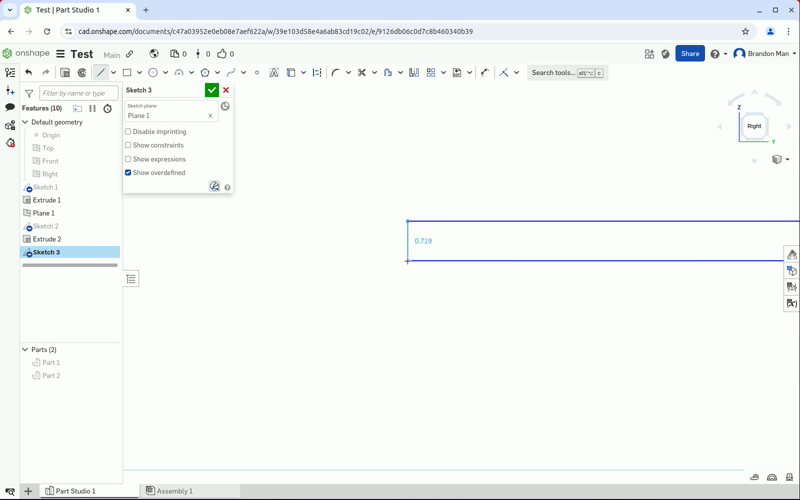
key_up(shift)
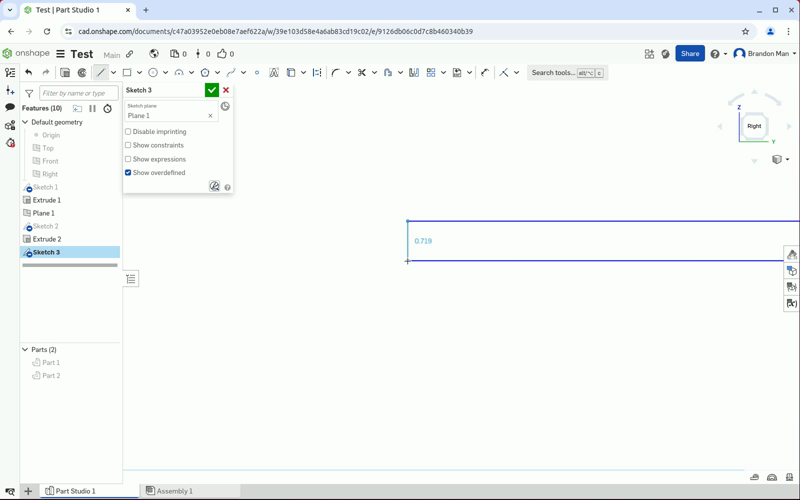
click(407, 260)
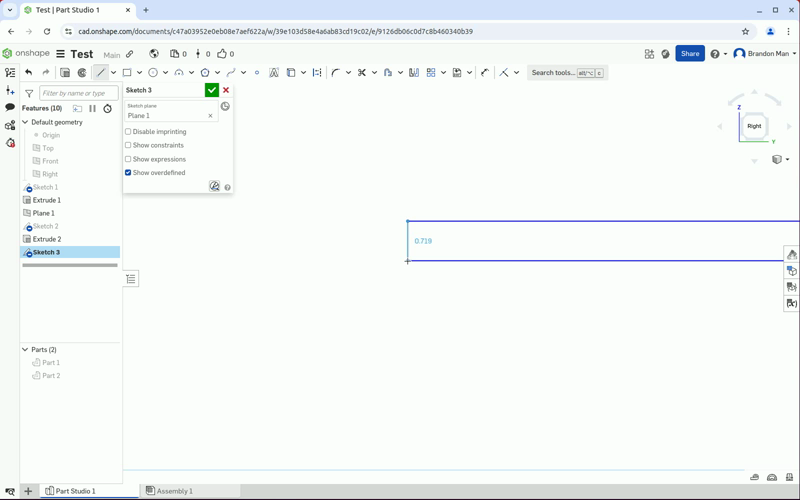
scroll(-6)
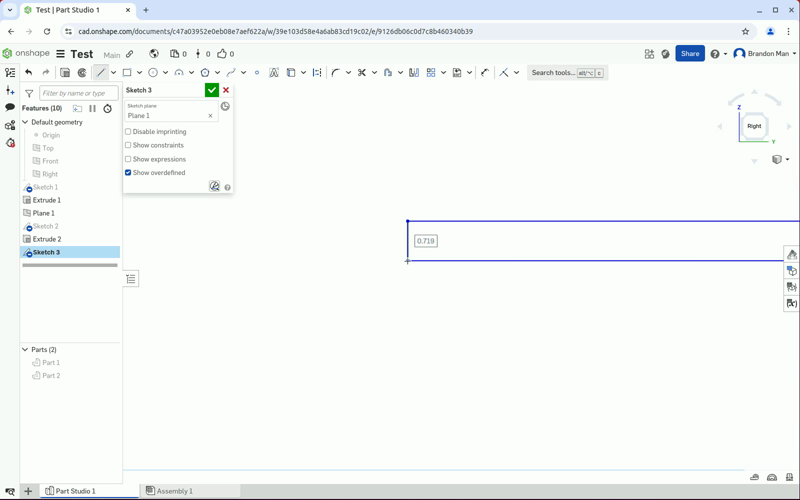
scroll(-6)
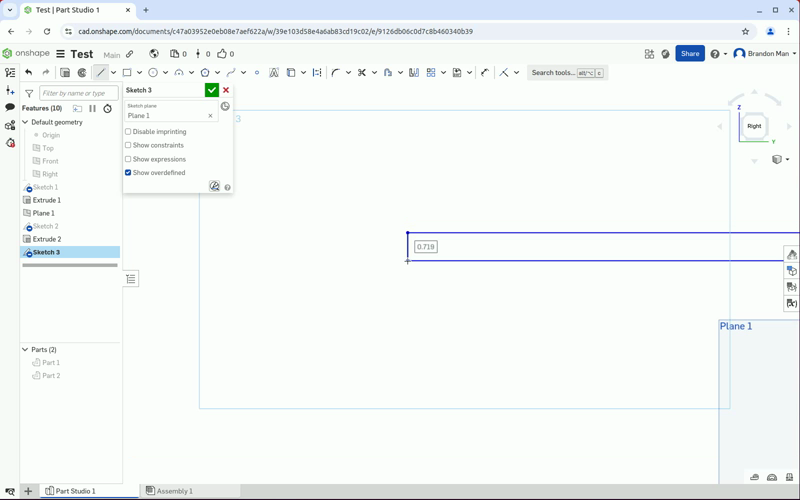
scroll(-6)
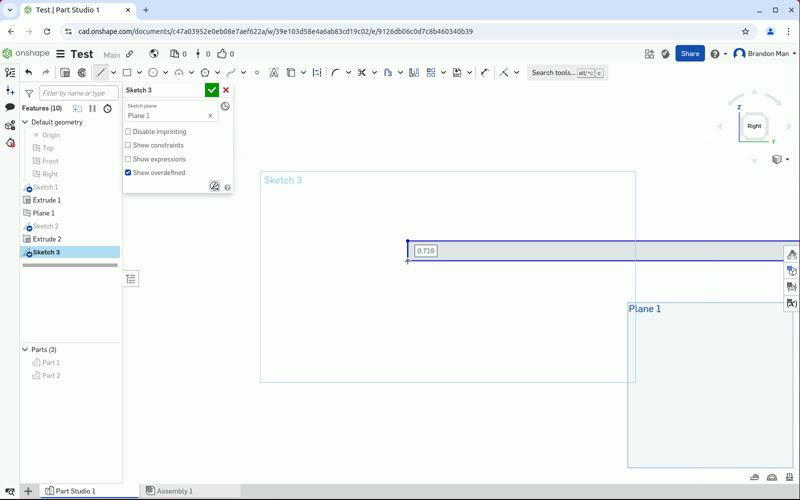
scroll(-6)
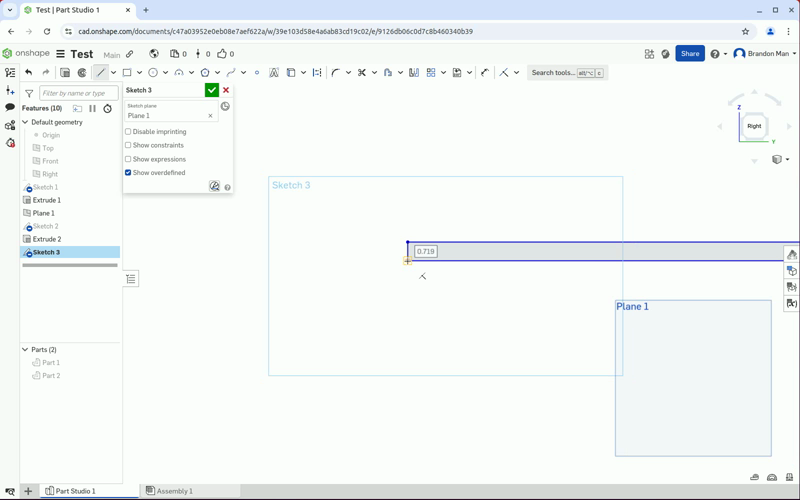
scroll(-6)
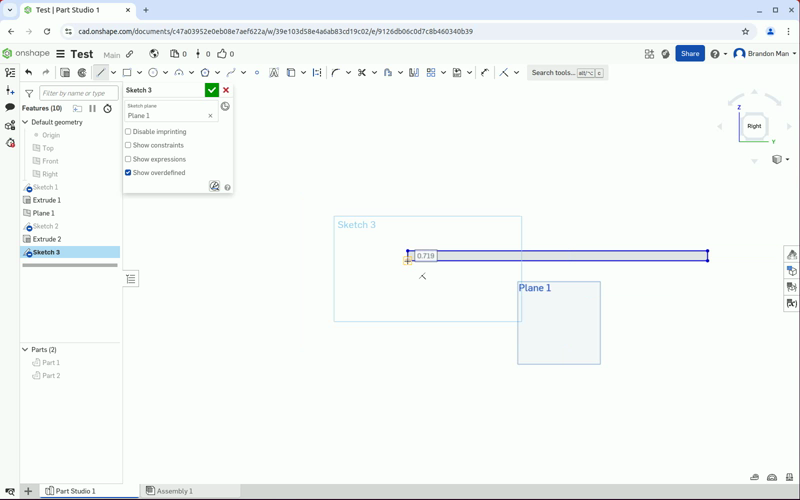
scroll(-6)
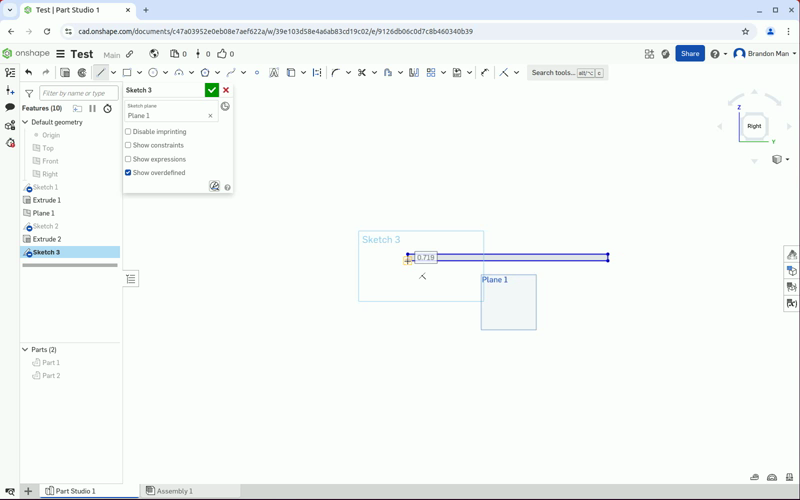
scroll(-6)
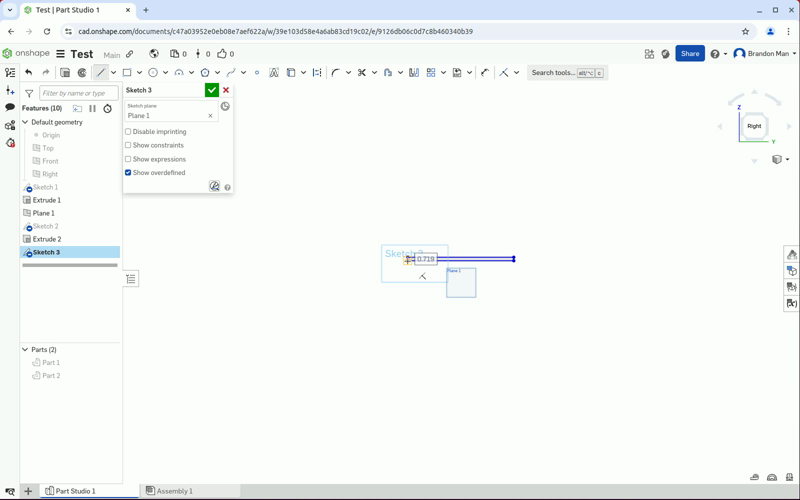
key(esc)
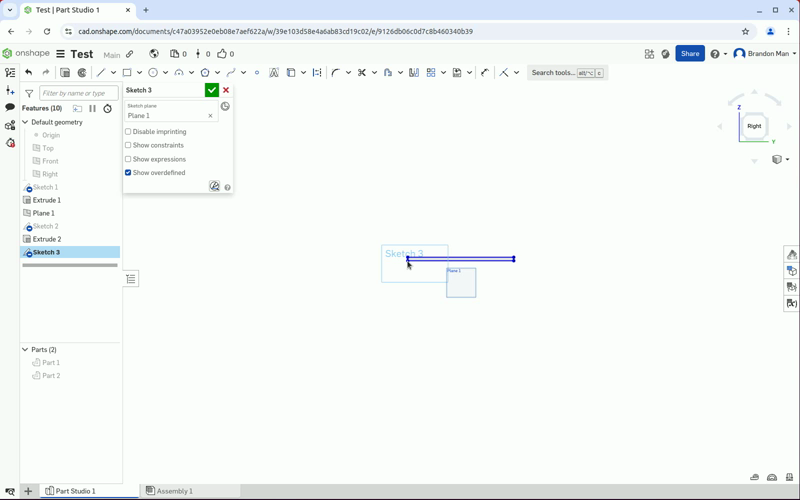
mouse_move(494, 259)
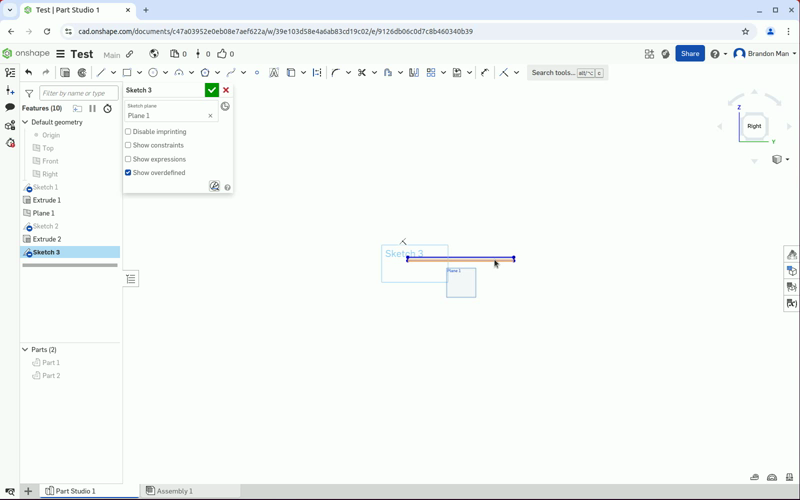
scroll(6)
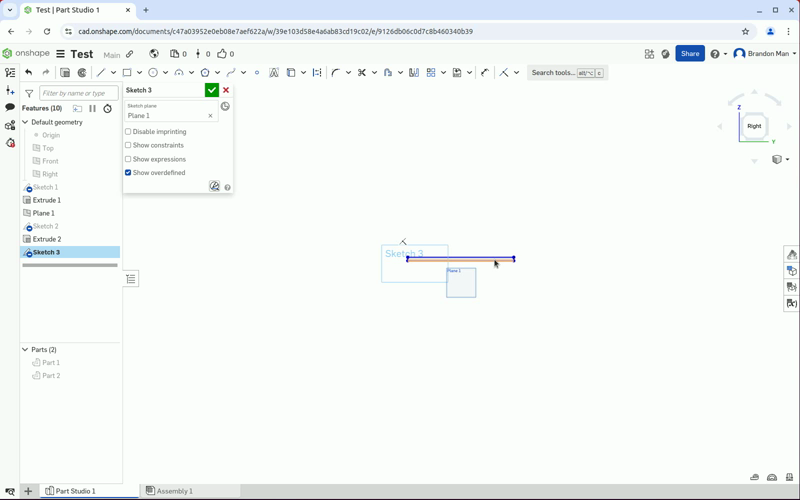
scroll(6)
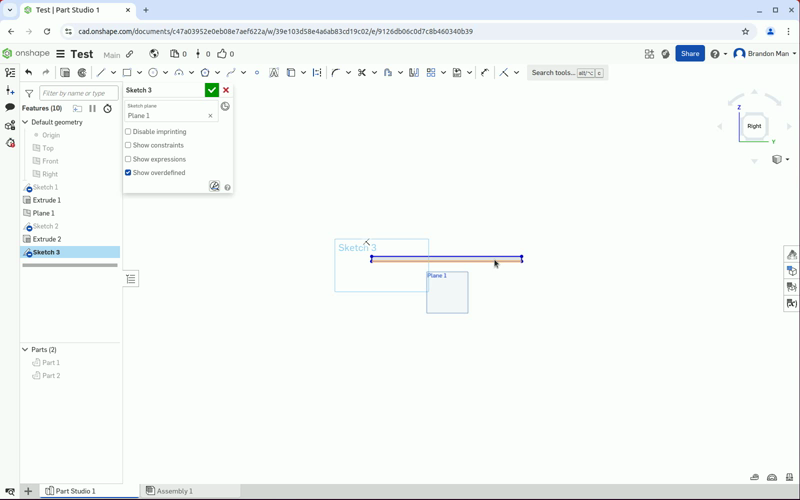
scroll(6)
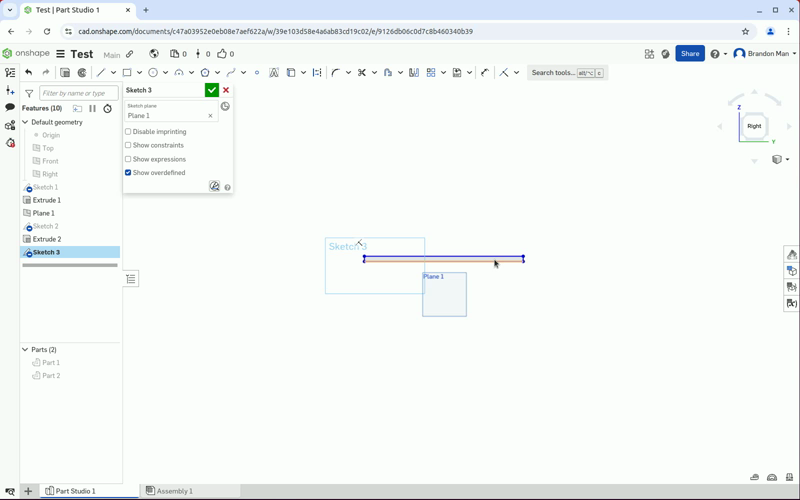
scroll(6)
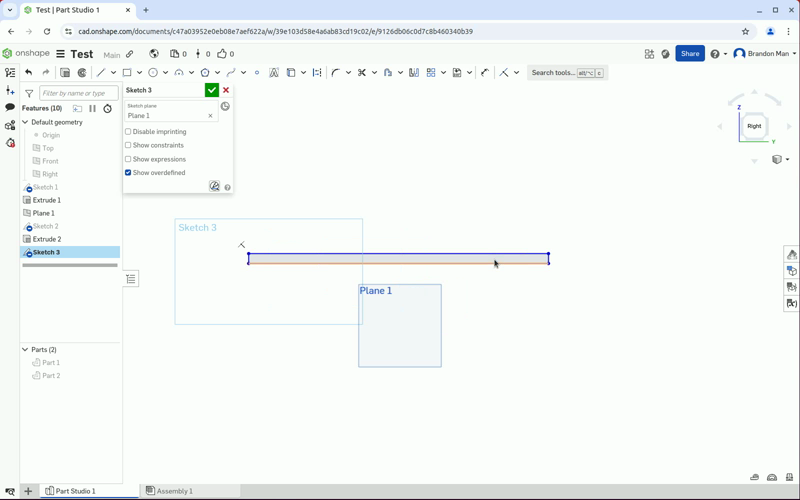
scroll(6)
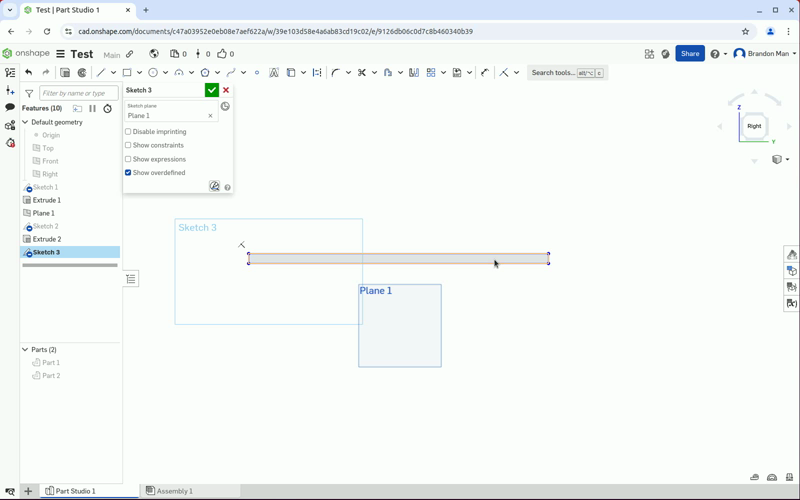
scroll(6)
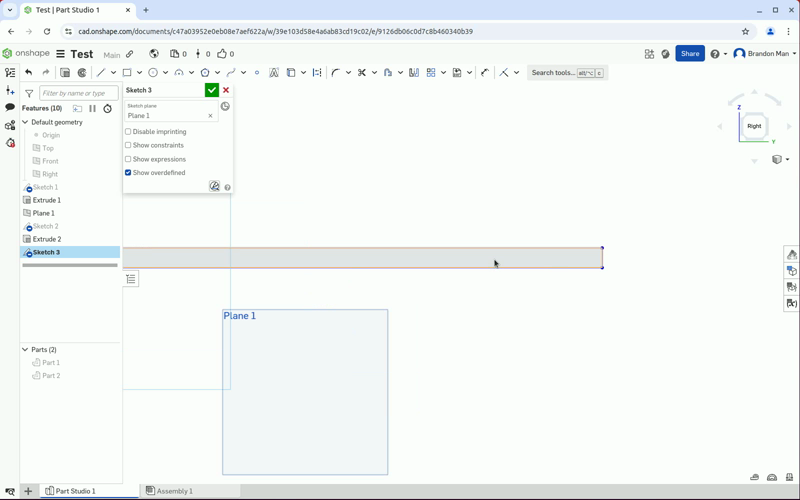
scroll(6)
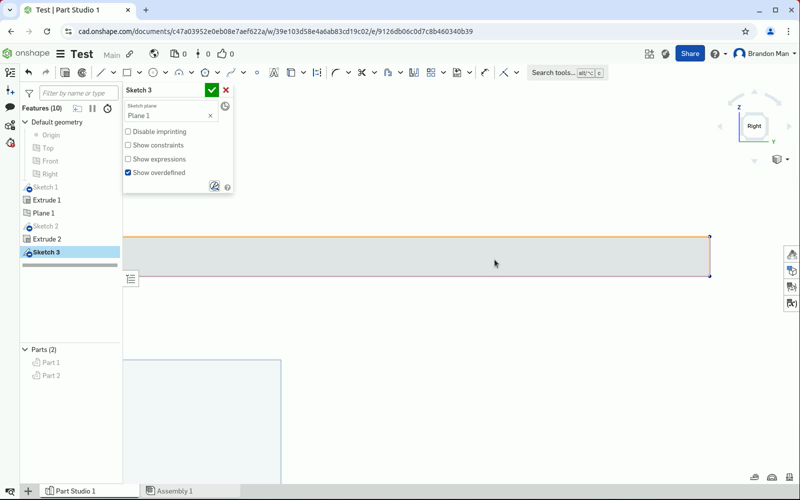
click(494, 259)
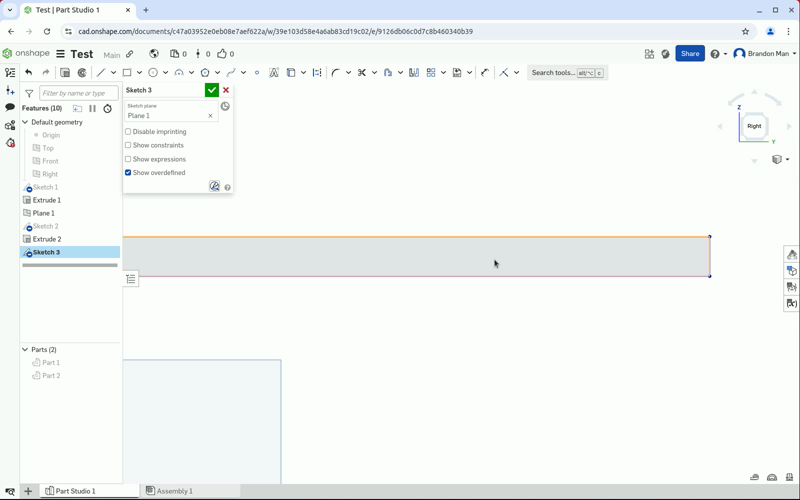
scroll(-6)
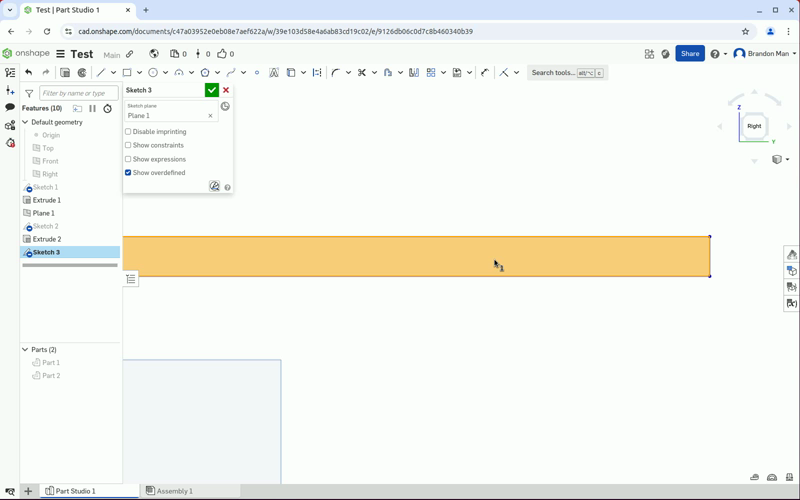
scroll(-6)
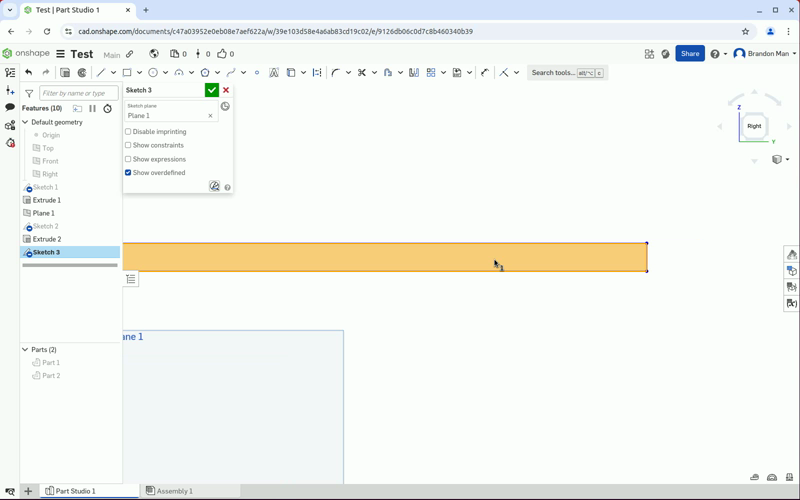
scroll(-6)
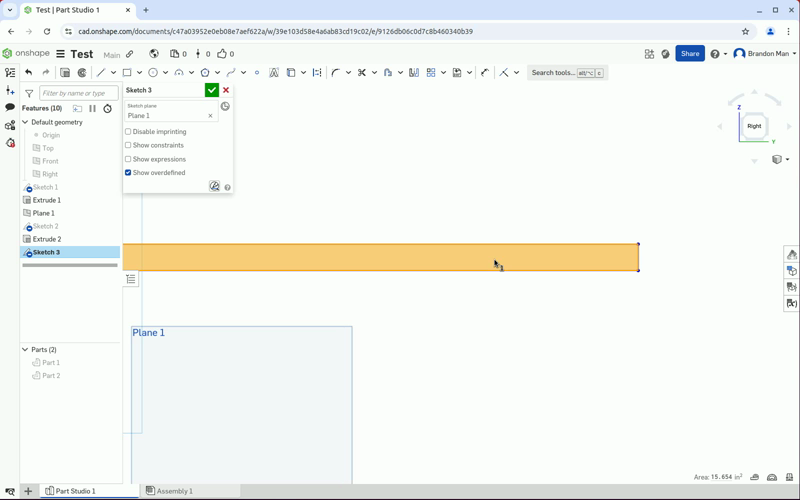
scroll(-6)
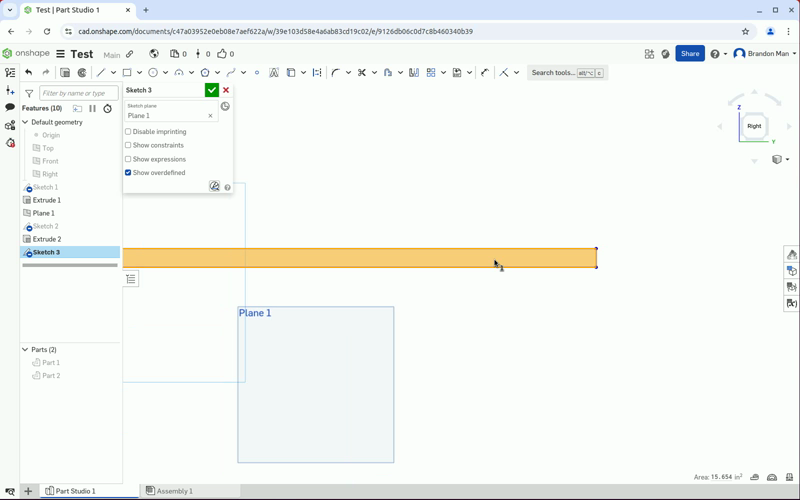
scroll(-6)
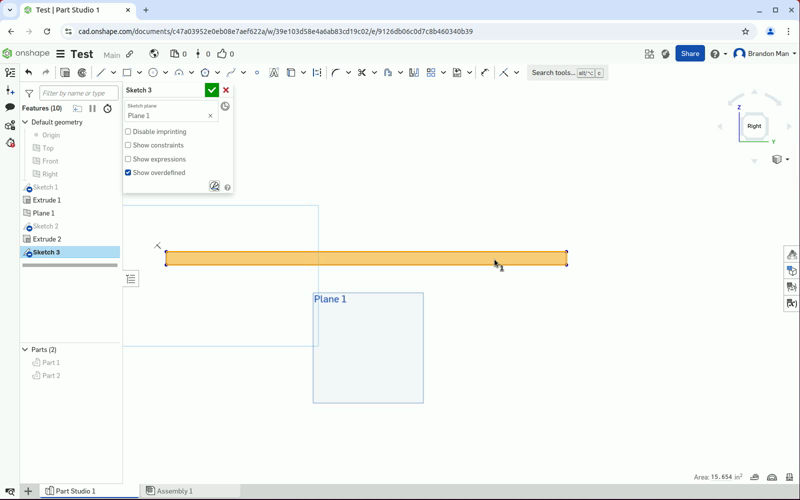
scroll(-6)
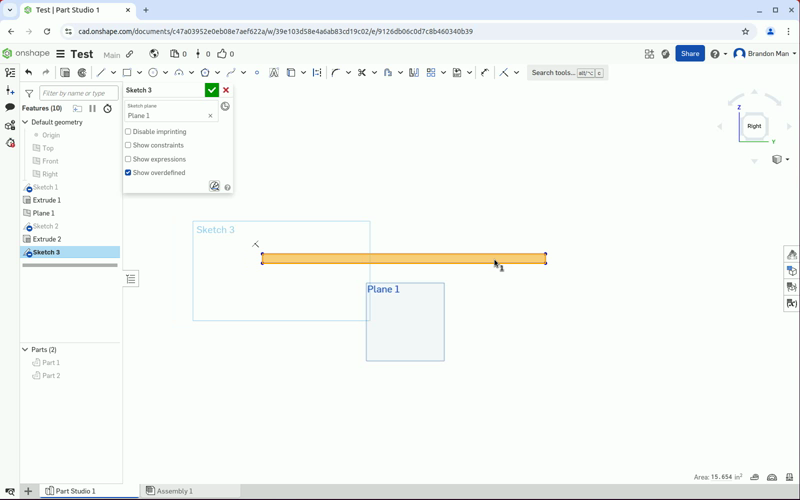
scroll(-6)
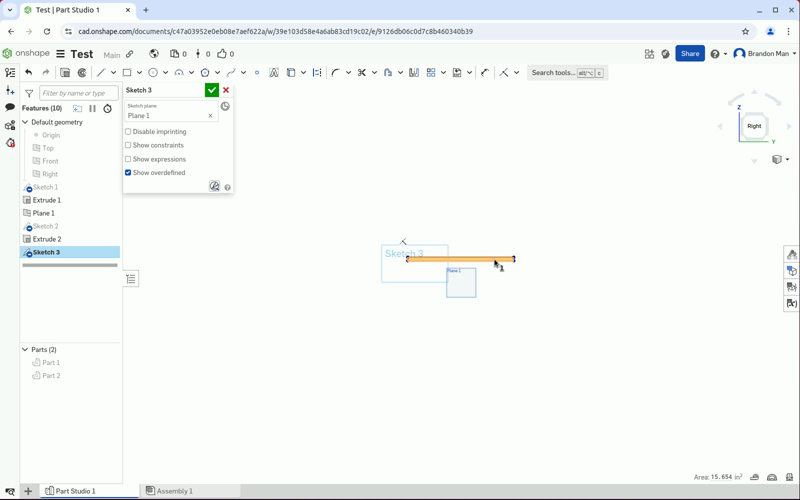
mouse_move(73, 352)
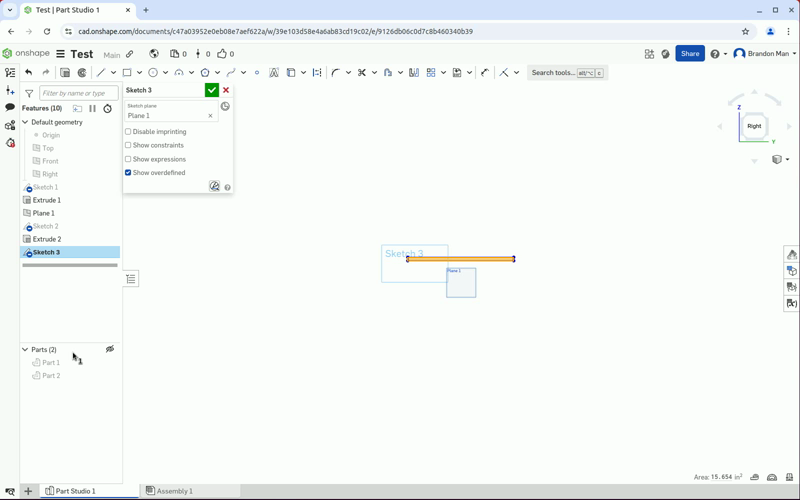
key(shift+y)
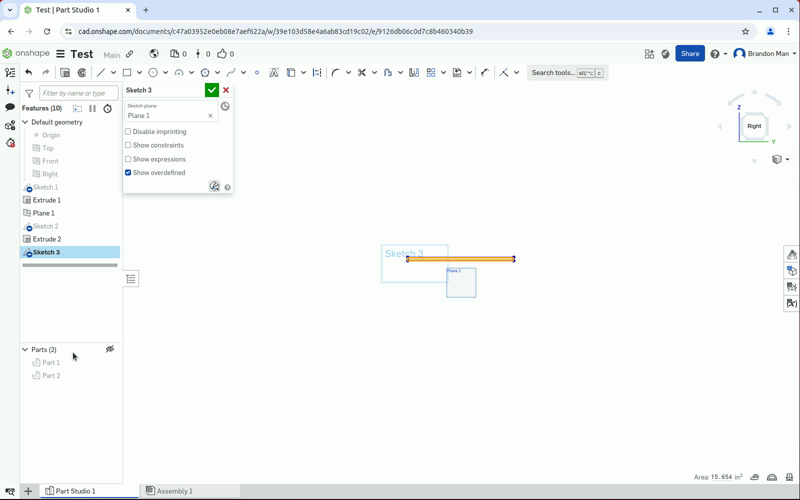
key(shift+e)
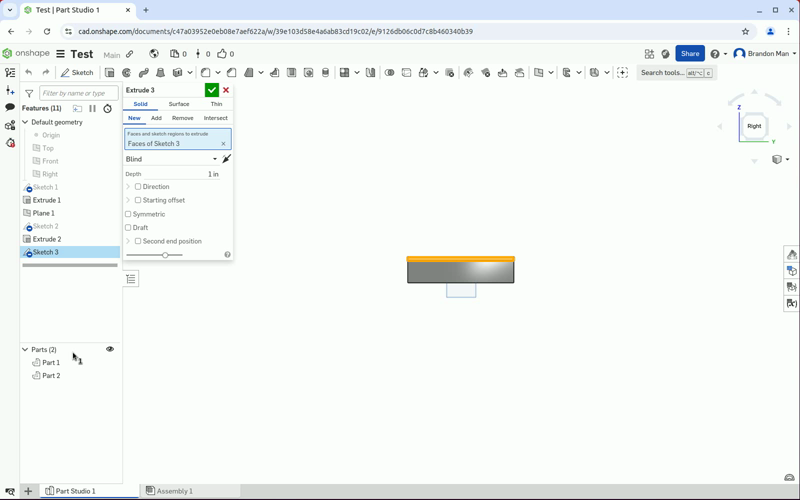
mouse_move(143, 106)
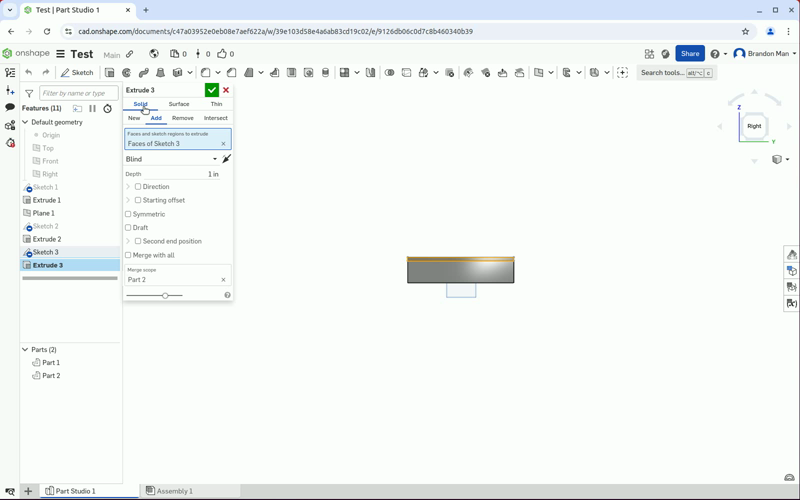
click(143, 106)
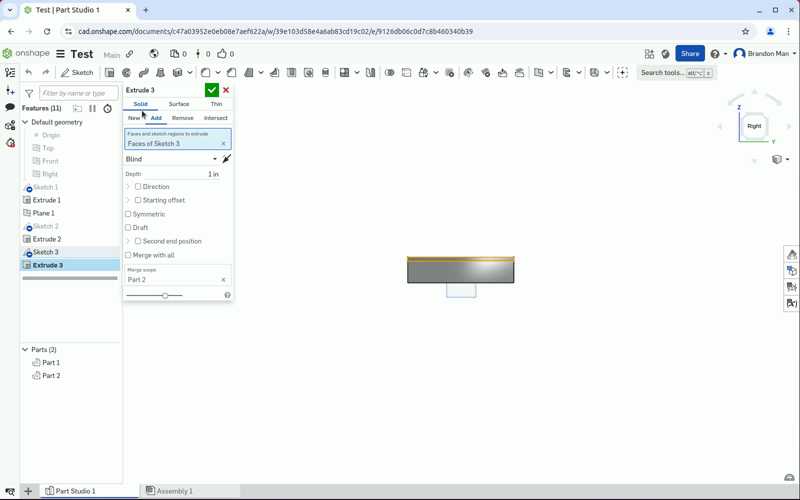
mouse_move(137, 120)
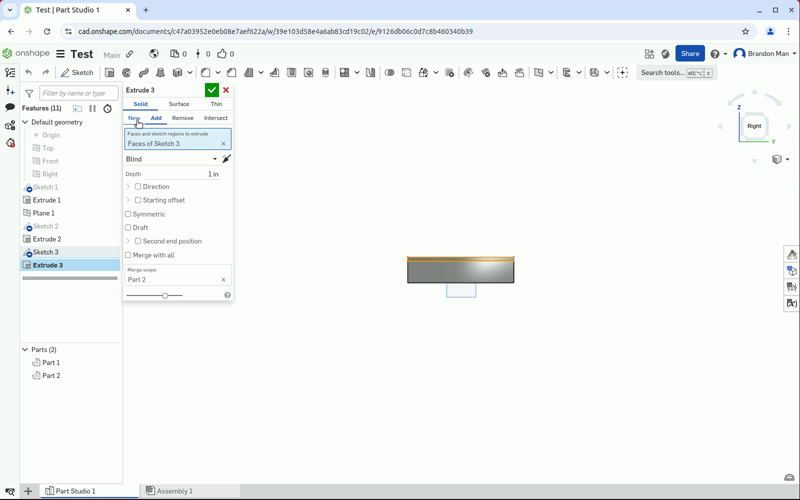
click(137, 120)
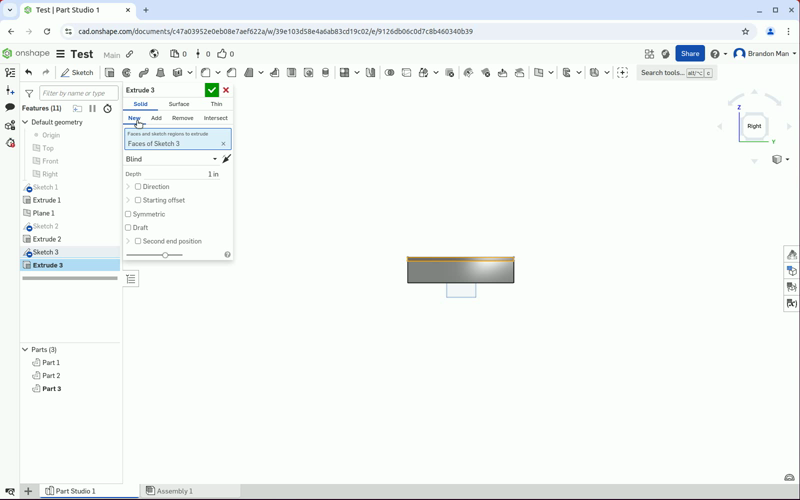
key(tab, 4)
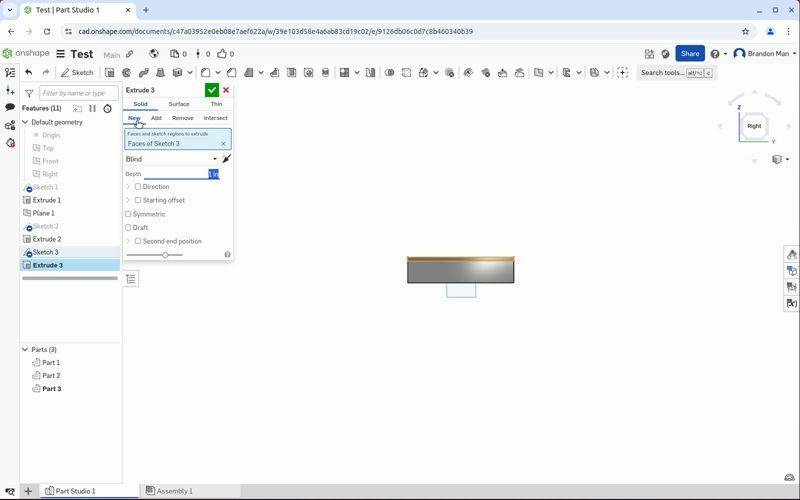
text(0.722)
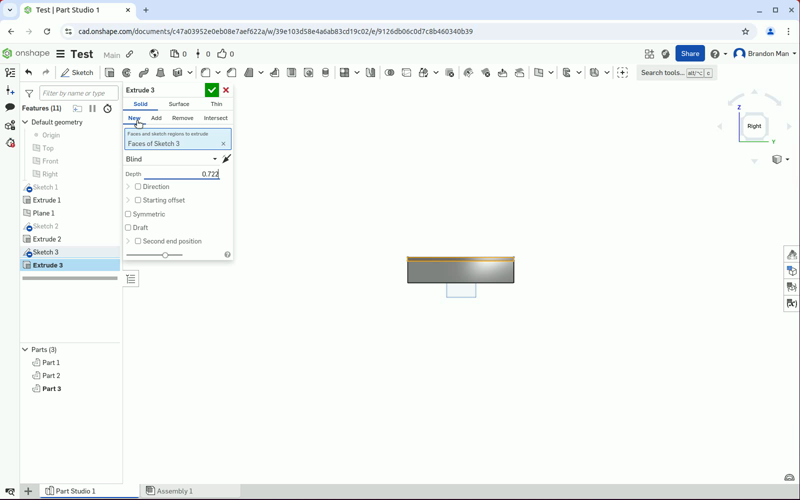
key(enter)
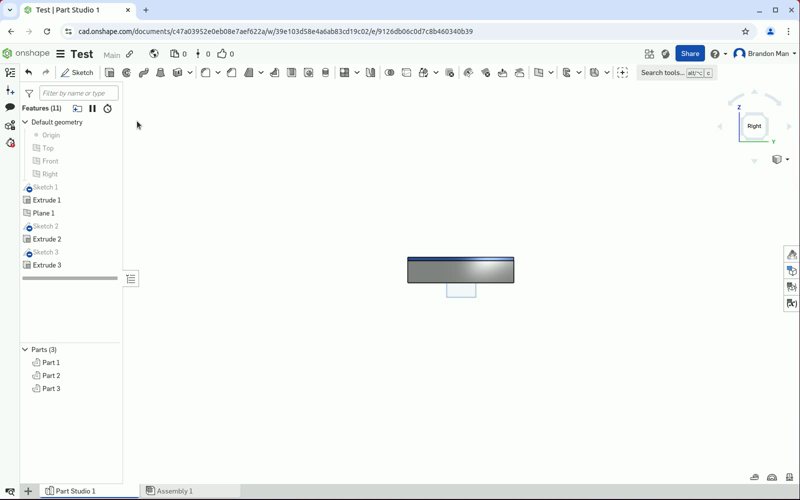
key(shift+h)
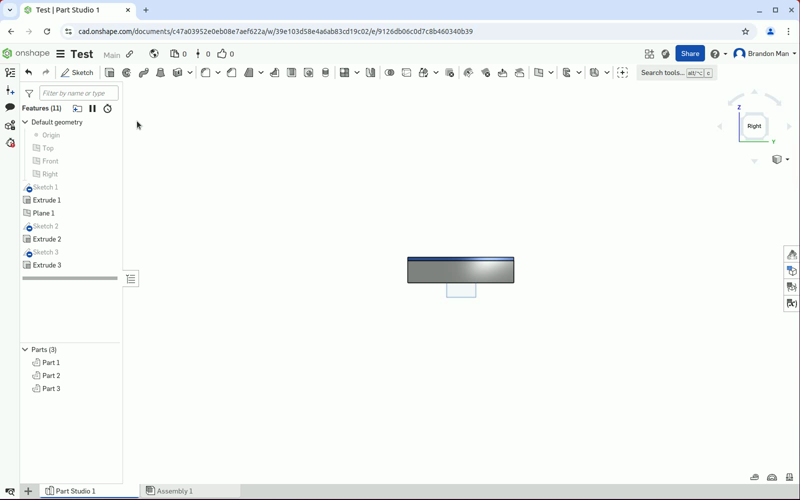
key(shift+h)
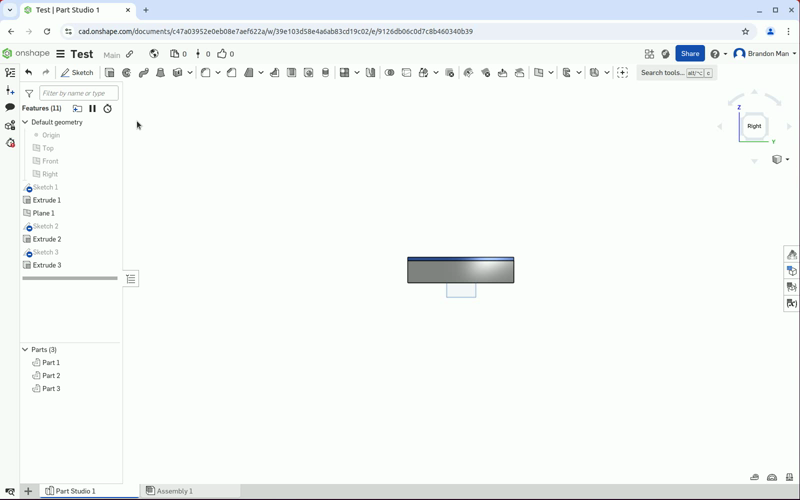
mouse_move(73, 189)
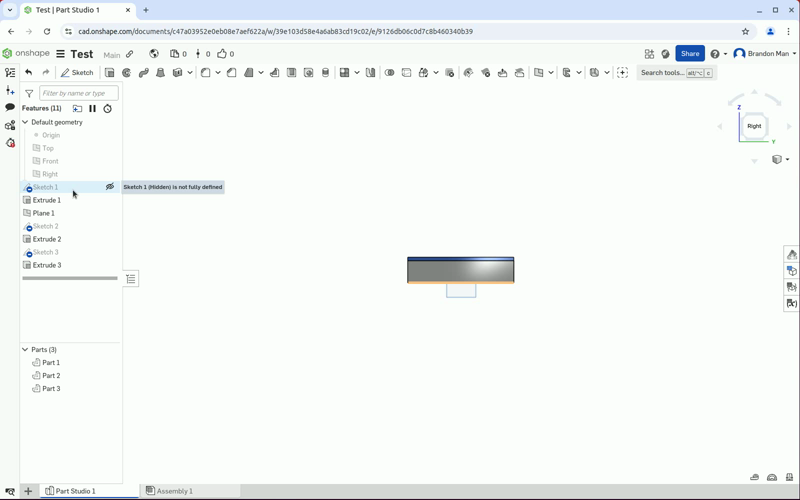
click(73, 189)
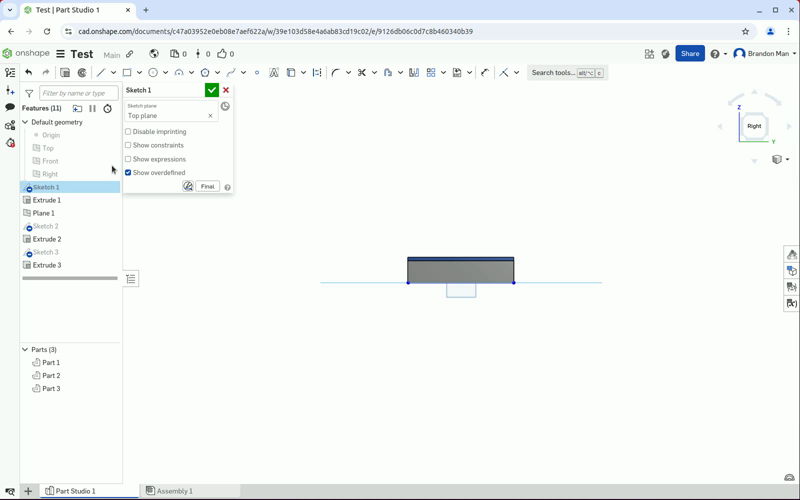
mouse_move(229, 92)
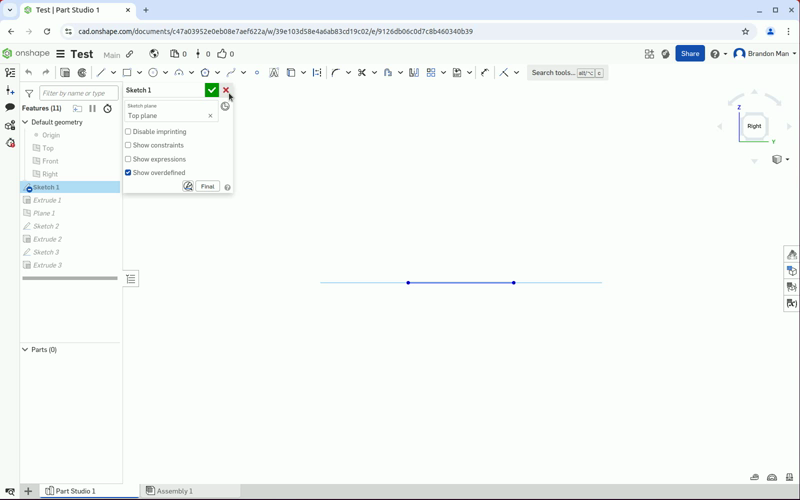
click(229, 92)
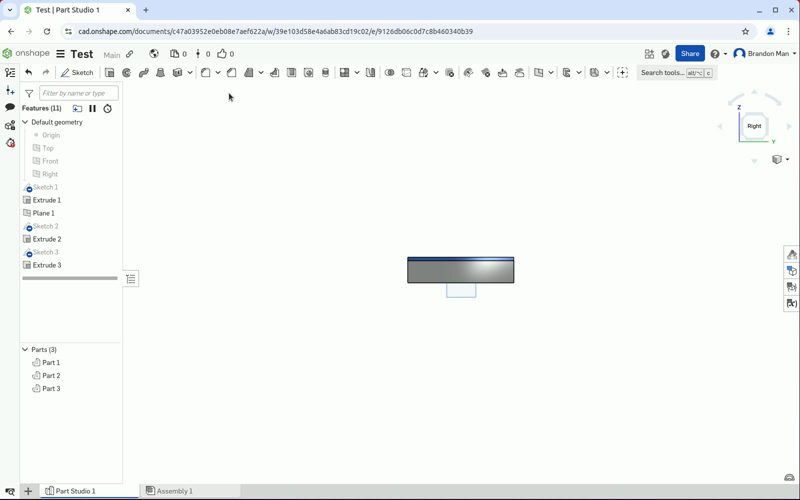
mouse_move(73, 352)
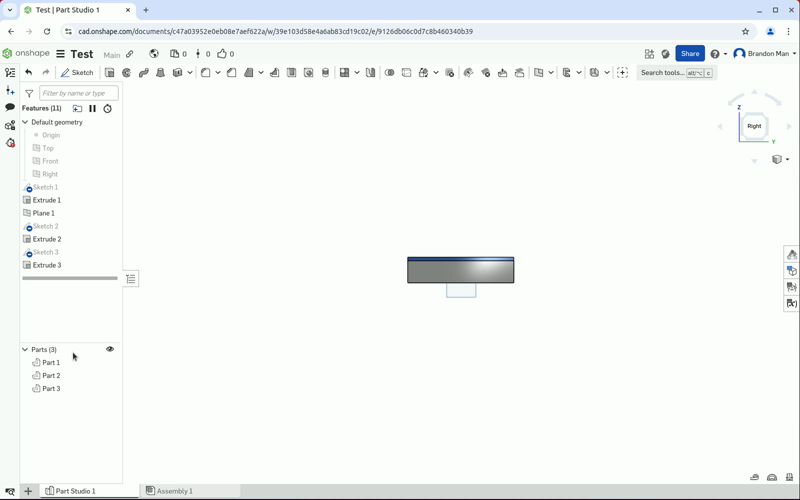
key(y)
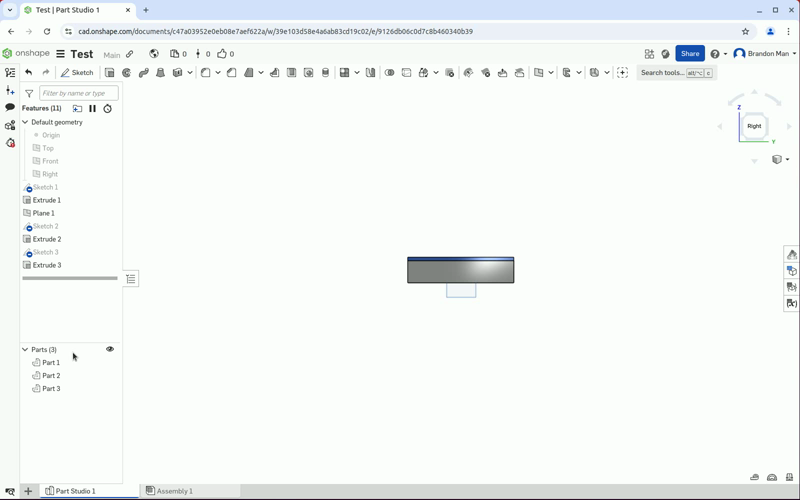
key(shift+p)
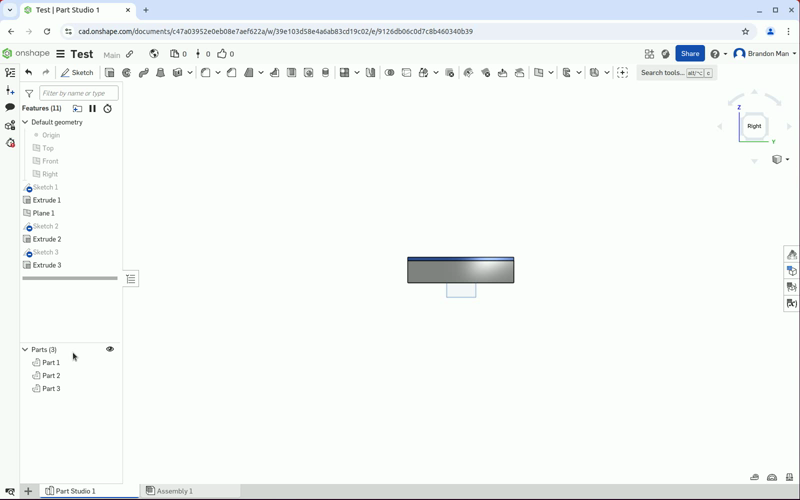
key(space)
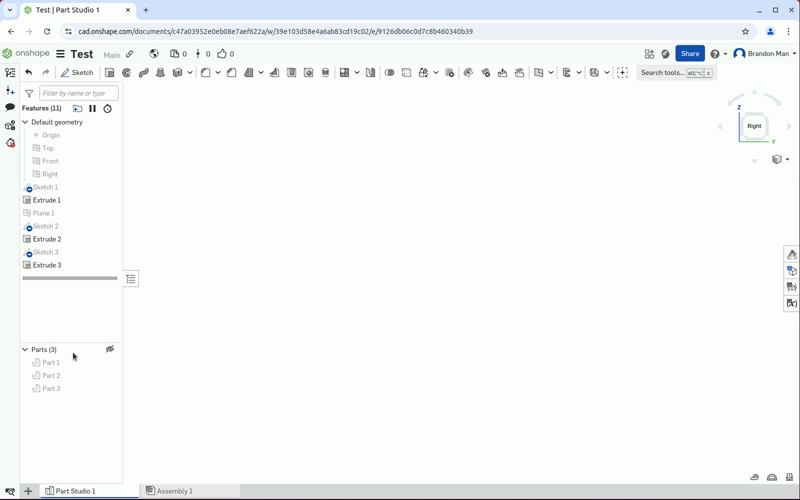
key_down(shift)
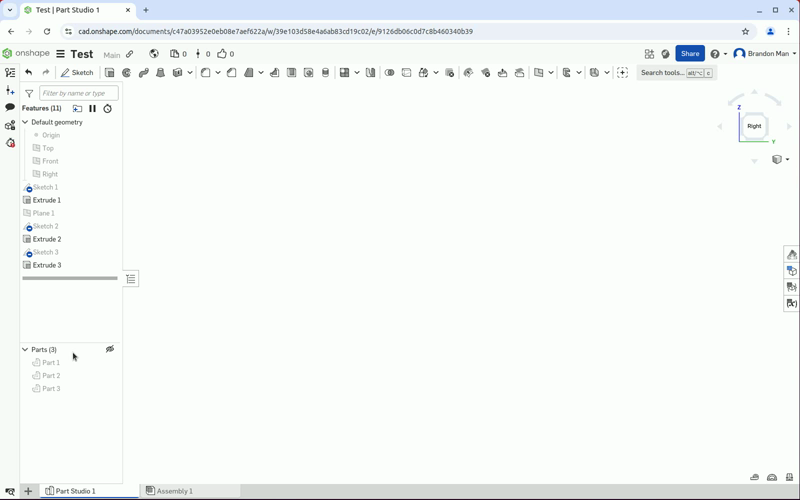
key(right)
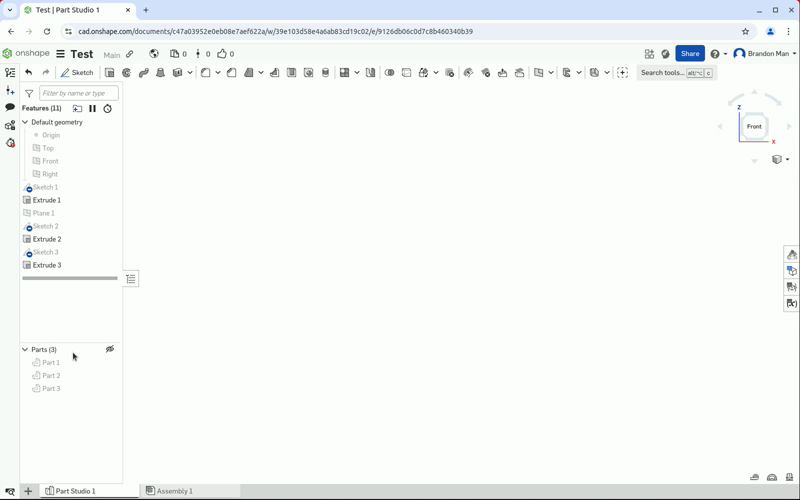
key_up(shift)
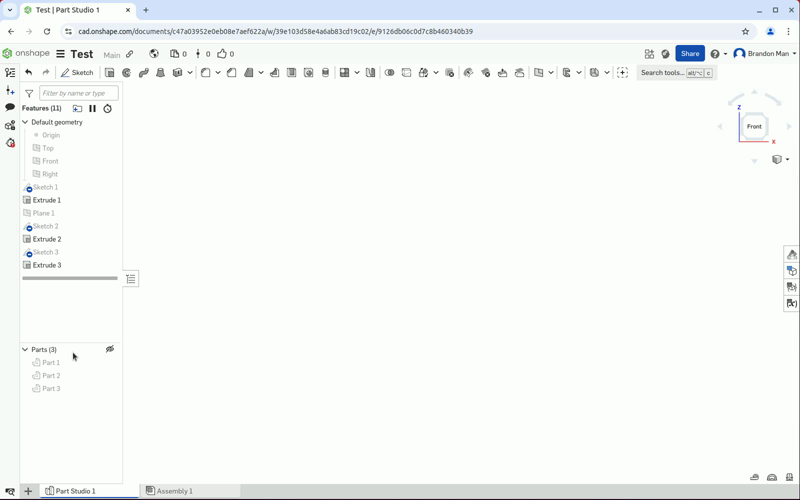
mouse_move(73, 352)
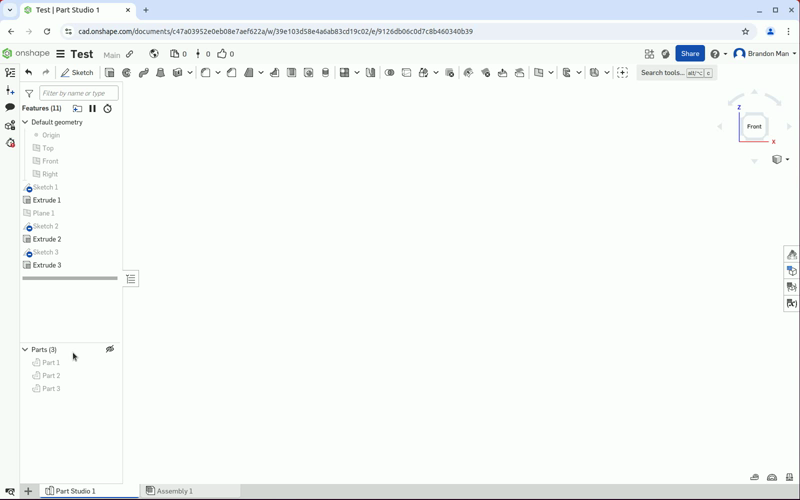
key(shift+y)
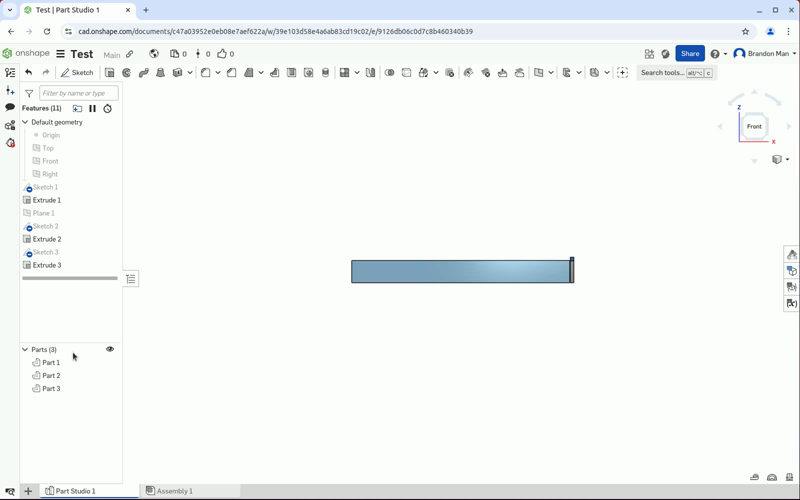
mouse_move(541, 75)
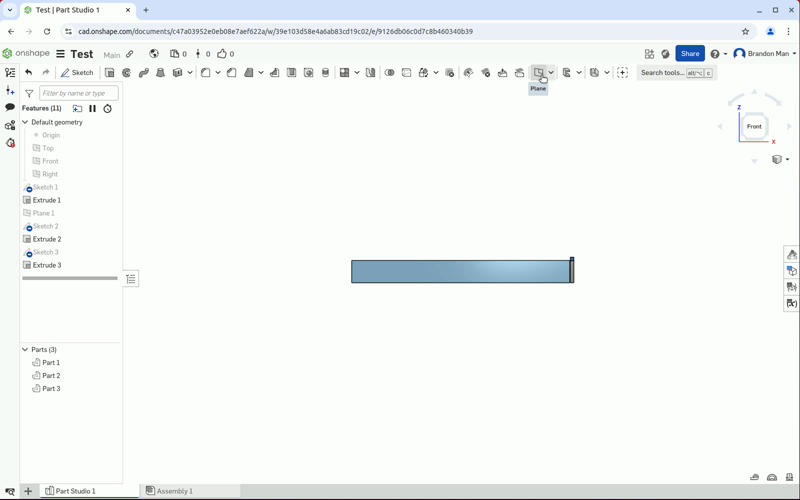
click(541, 75)
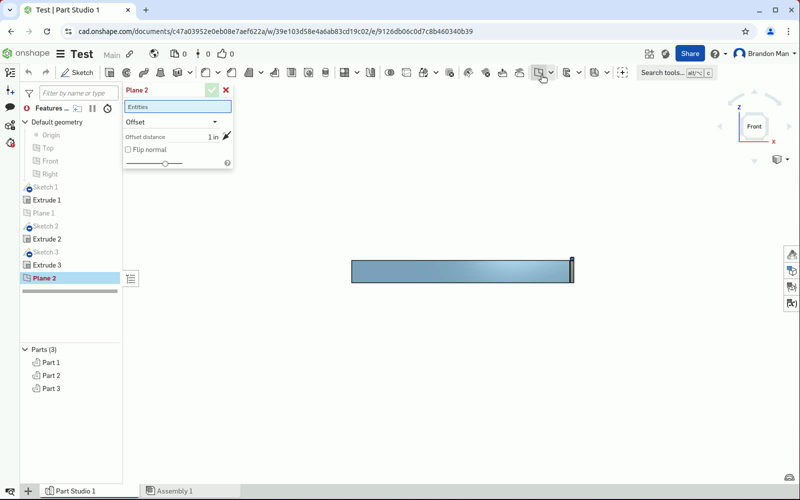
mouse_move(73, 163)
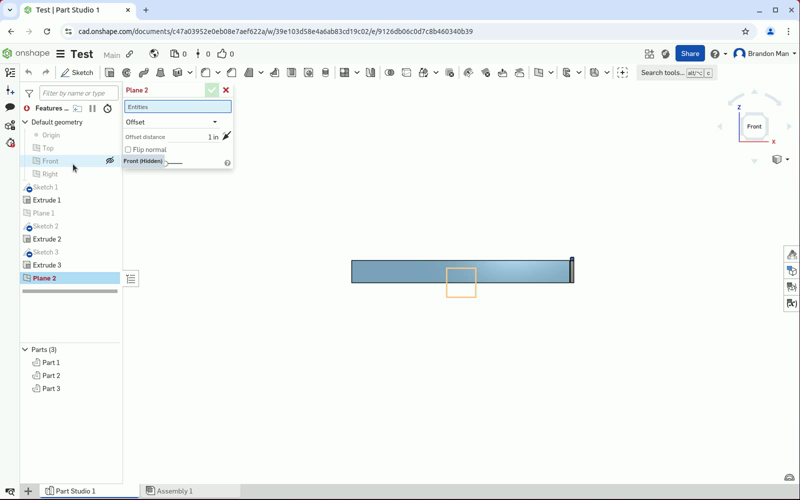
click(73, 163)
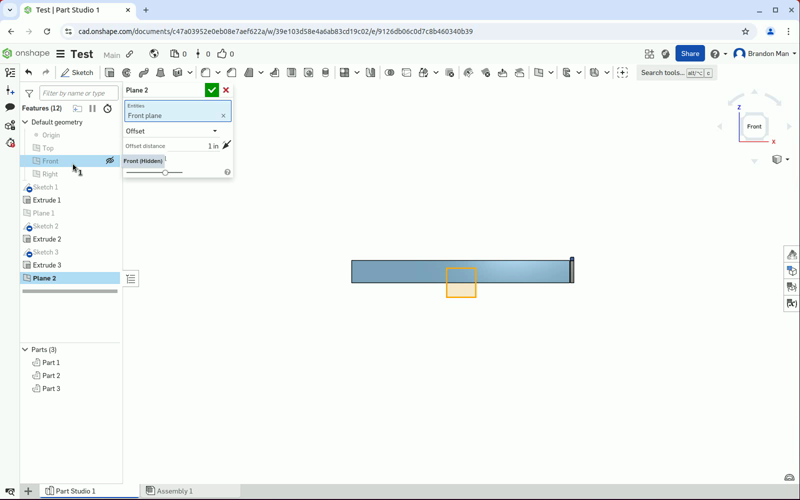
key(tab, 2)
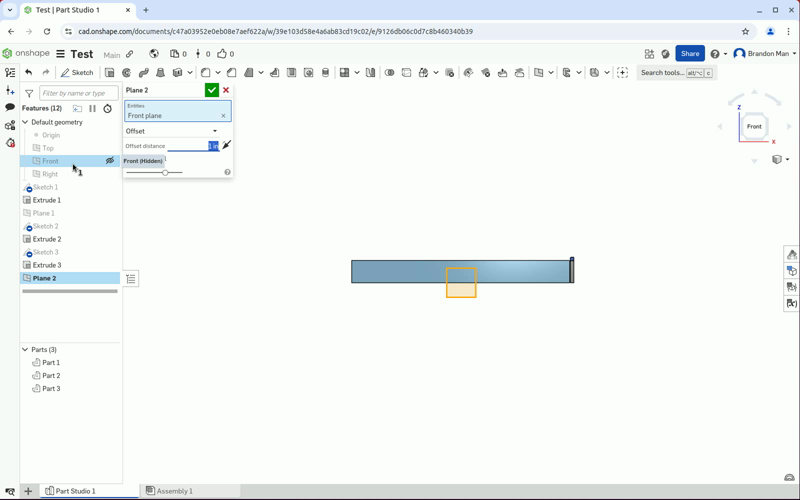
text(10.845)
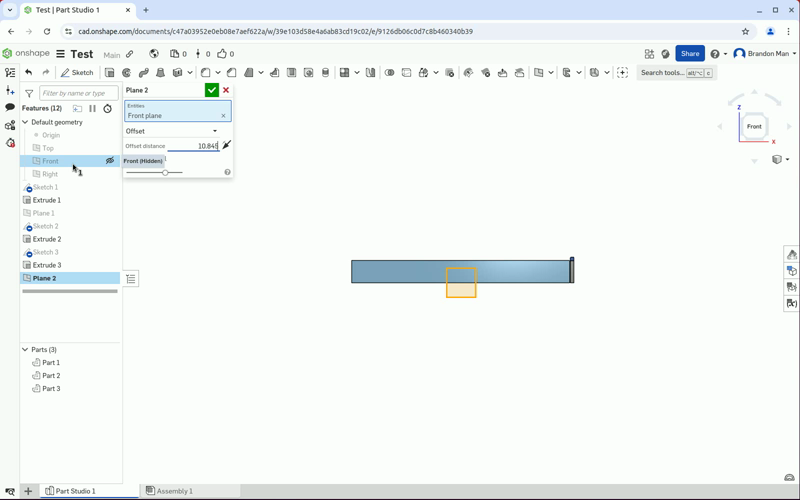
key(enter, 2)
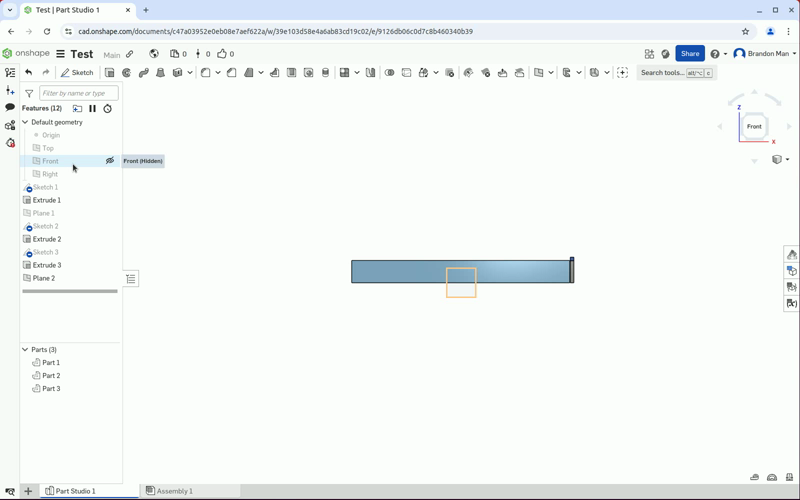
key(shift+s)
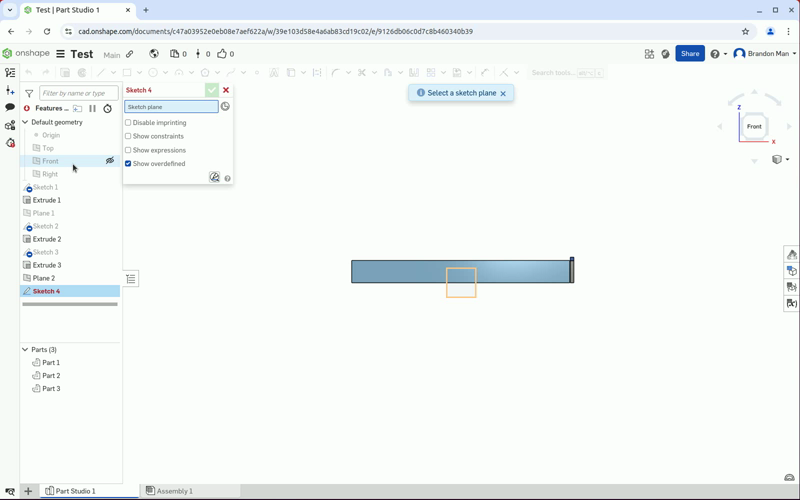
mouse_move(73, 280)
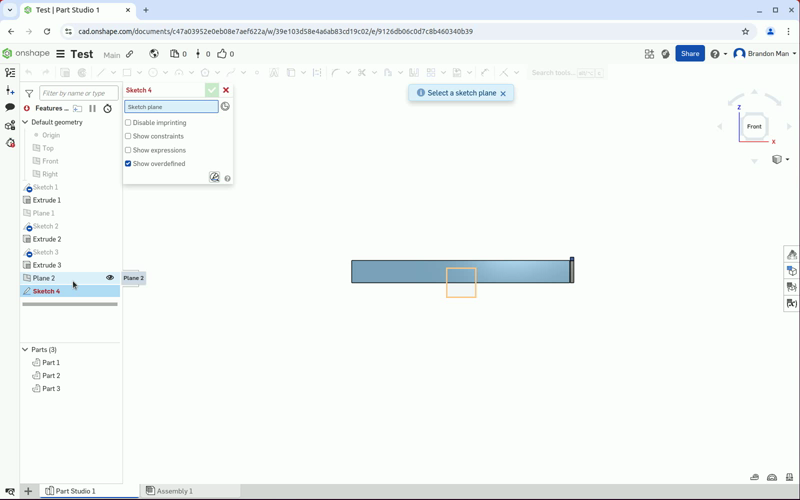
click(73, 280)
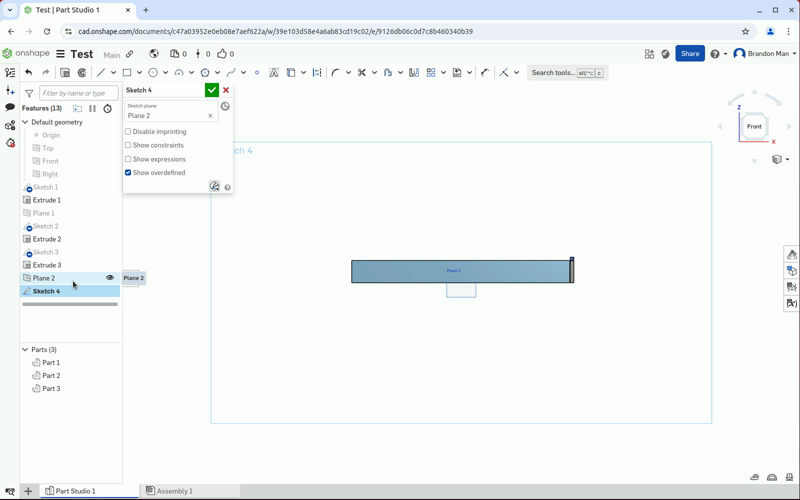
mouse_move(73, 352)
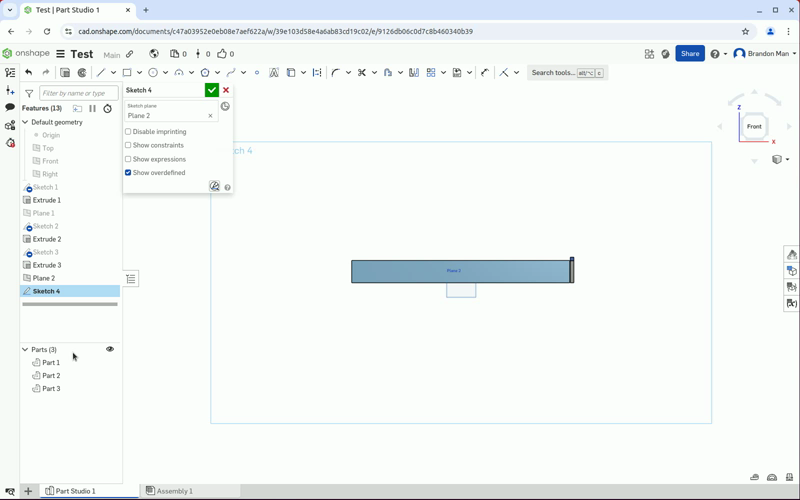
key(y)
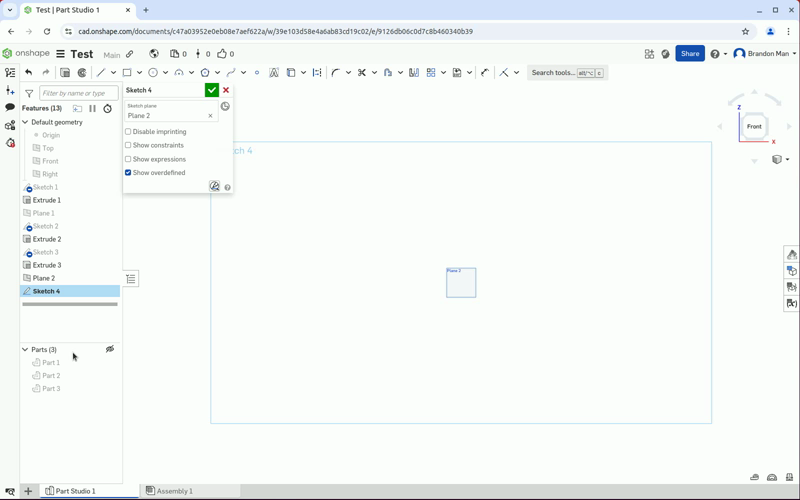
key(l)
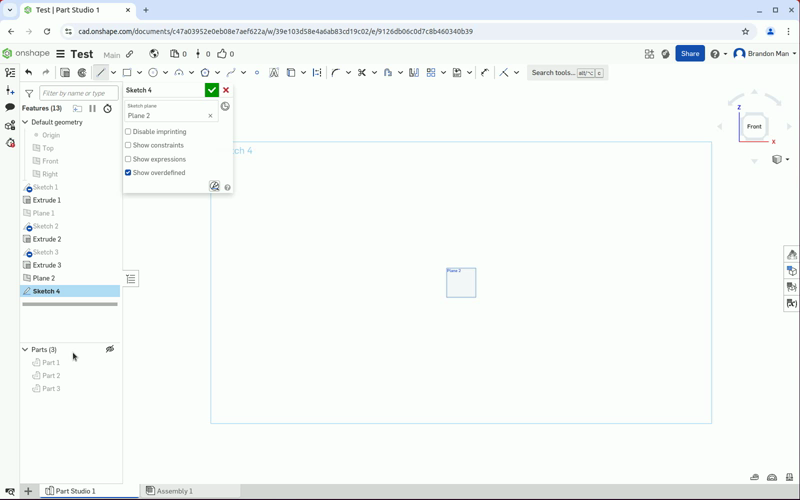
key_down(shift)
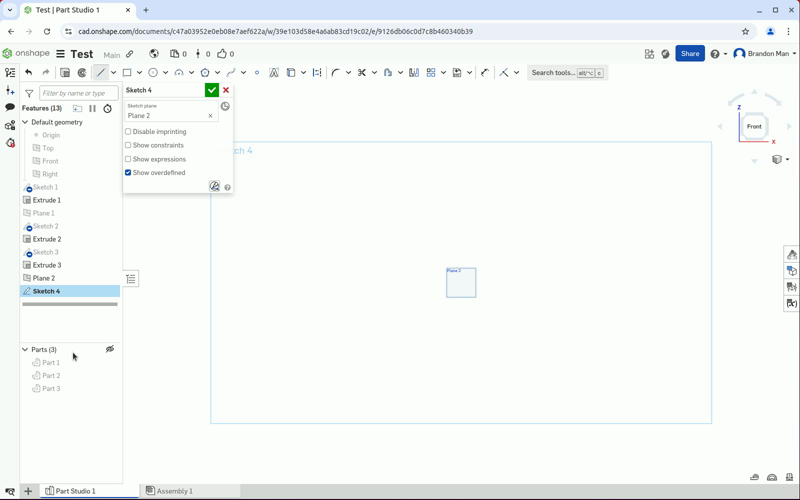
mouse_move(348, 282)
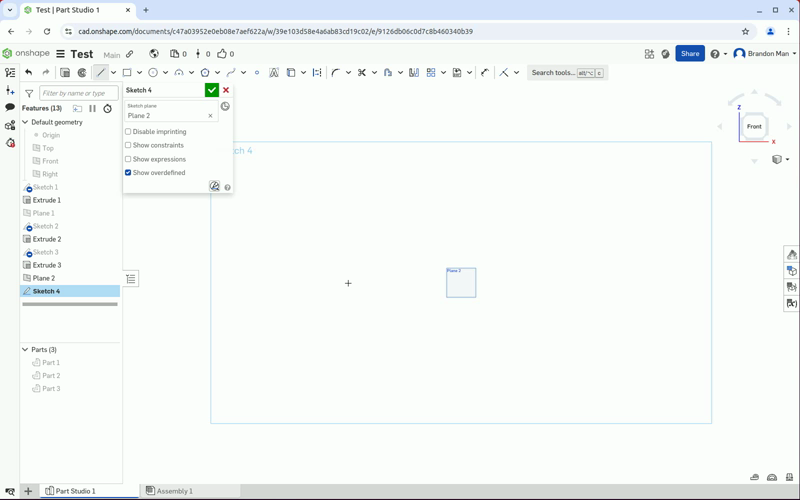
click(348, 282)
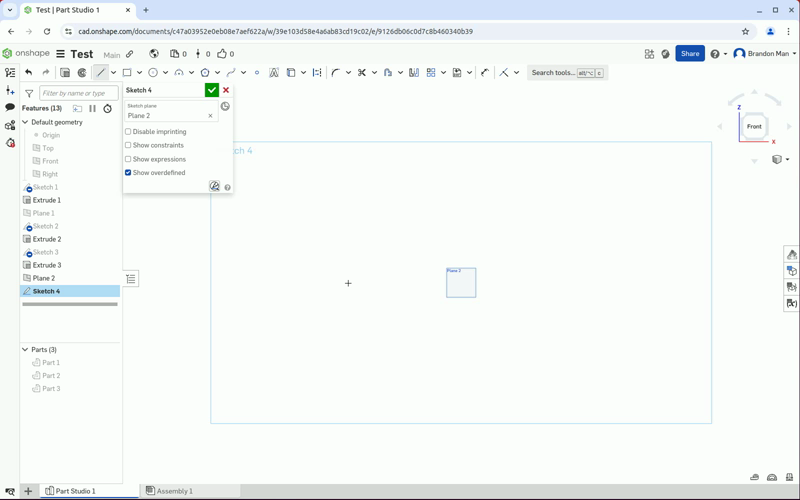
key_up(shift)
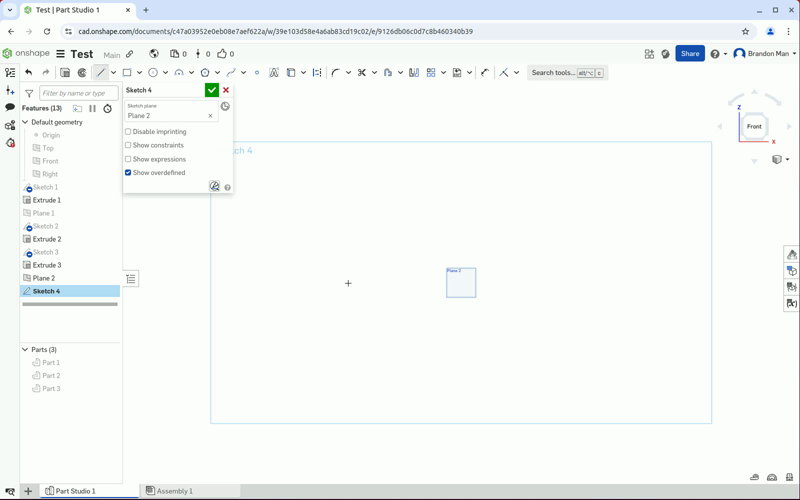
key_down(shift)
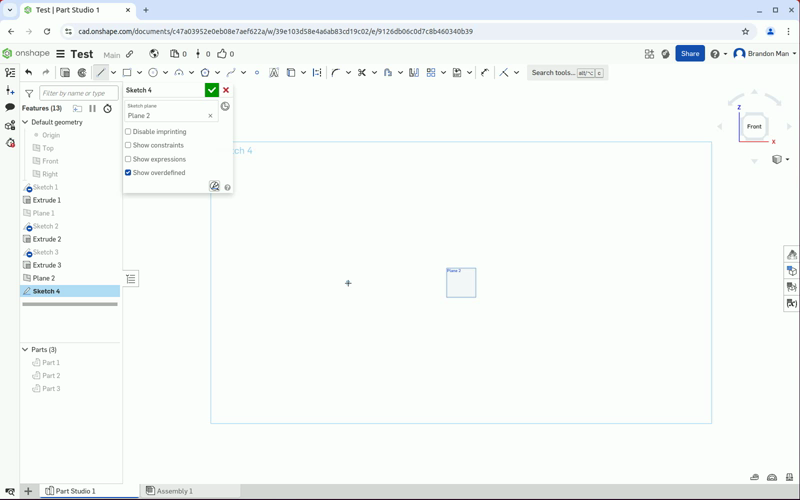
mouse_move(378, 282)
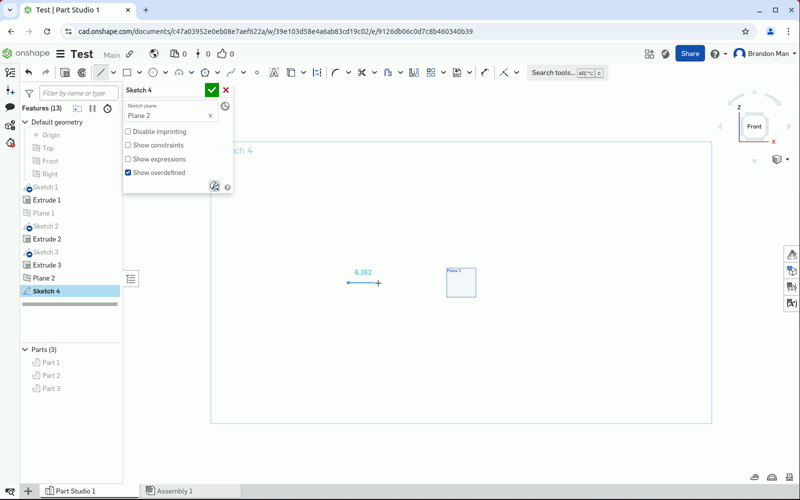
mouse_move(350, 282)
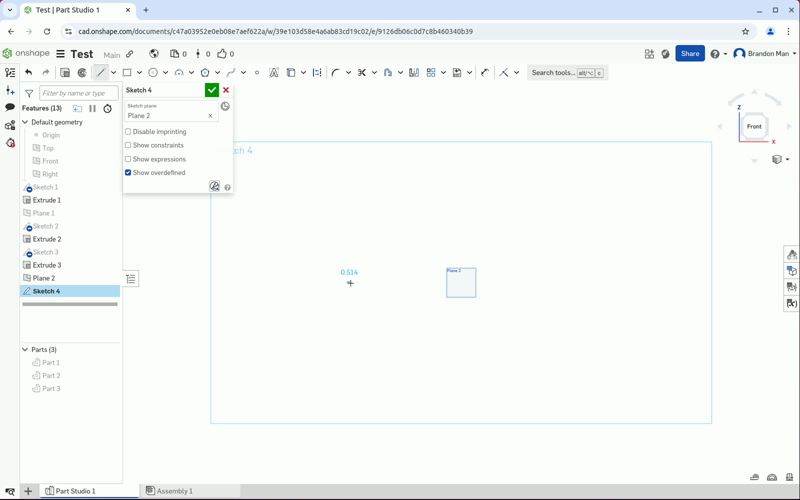
scroll(6)
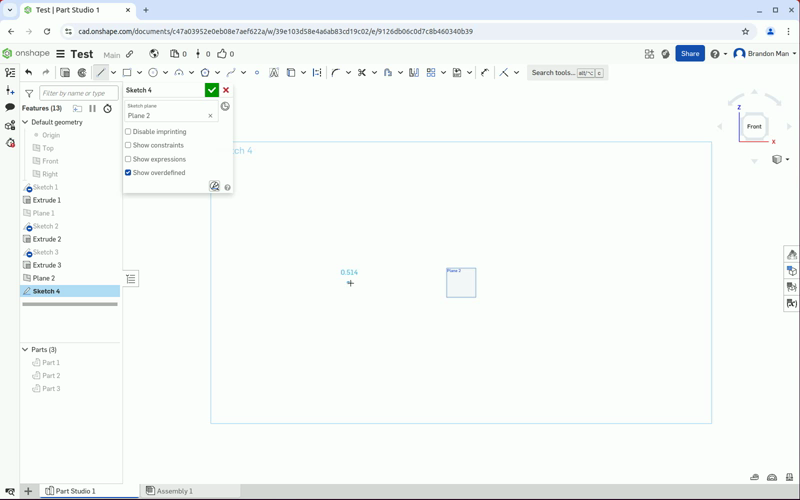
scroll(6)
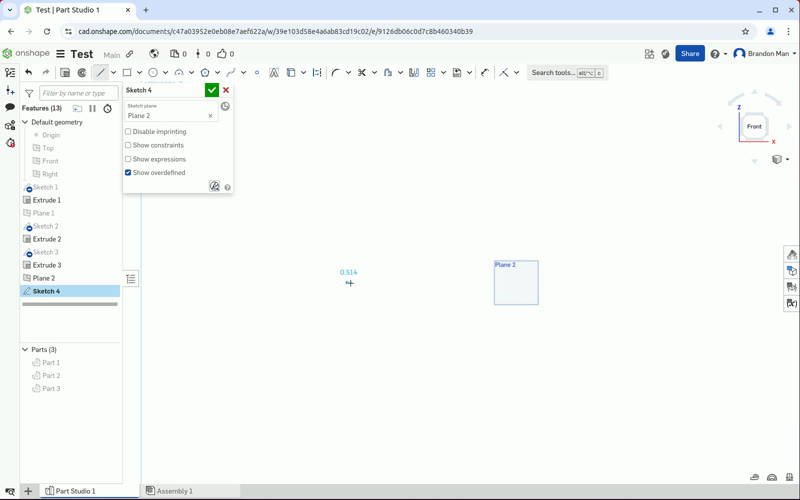
scroll(6)
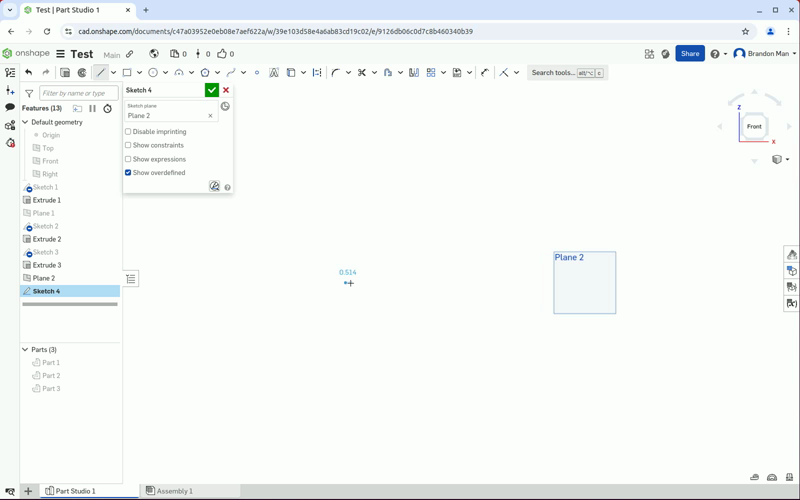
scroll(6)
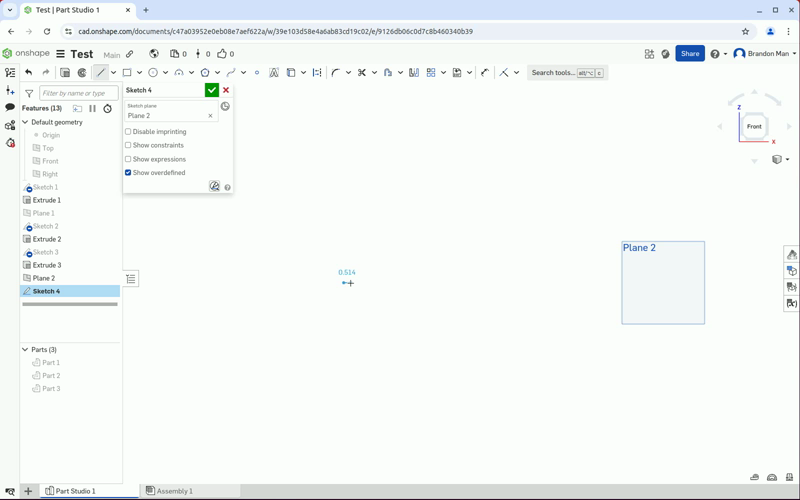
scroll(6)
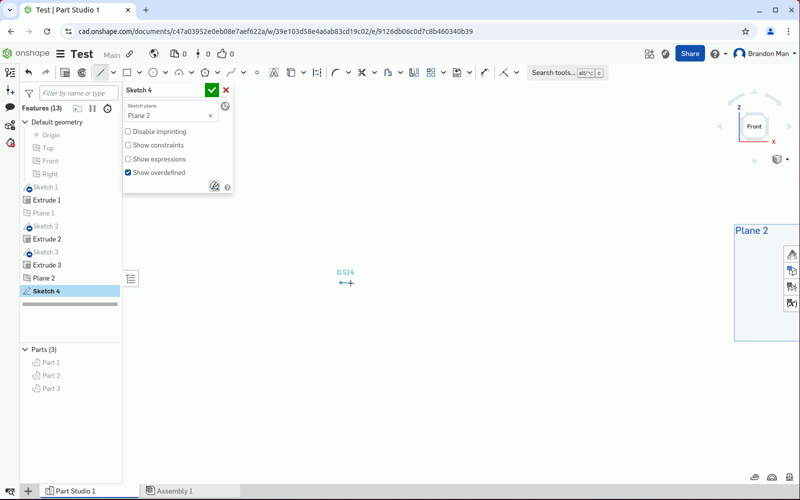
scroll(6)
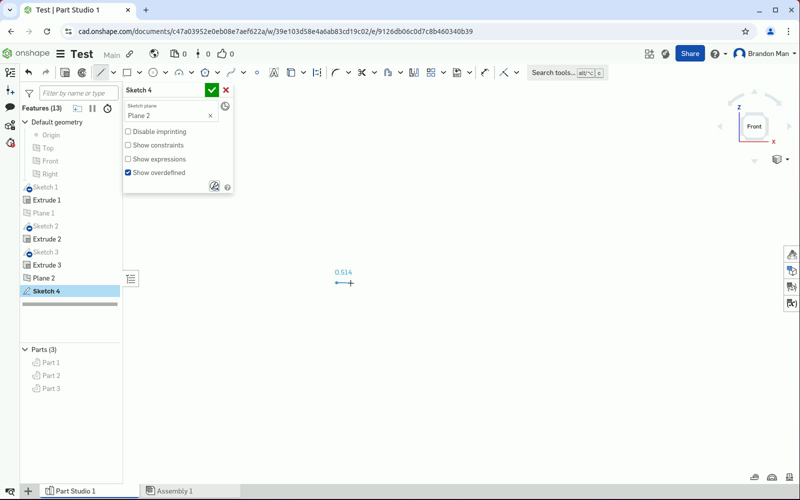
scroll(6)
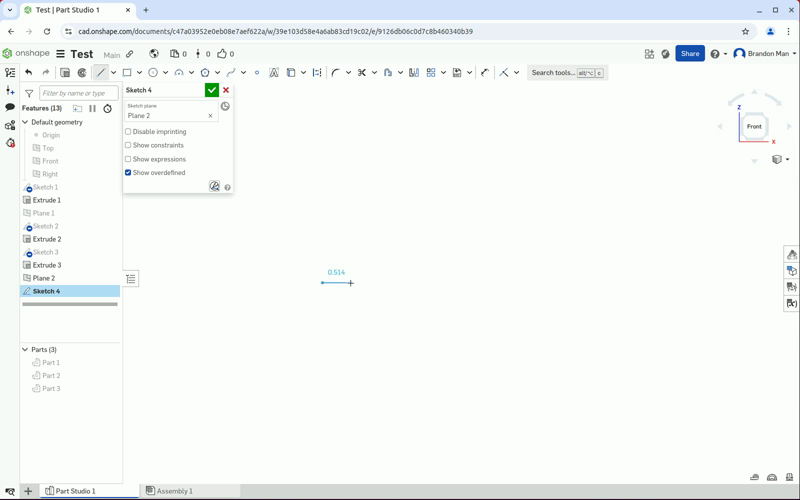
click(350, 282)
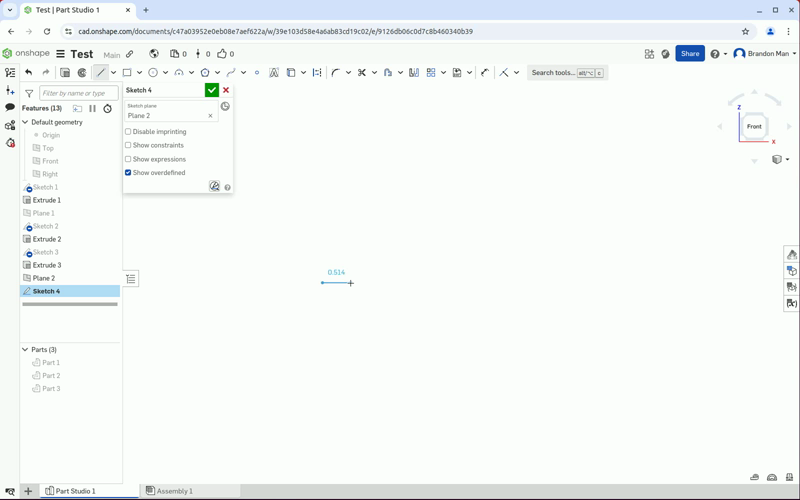
scroll(-6)
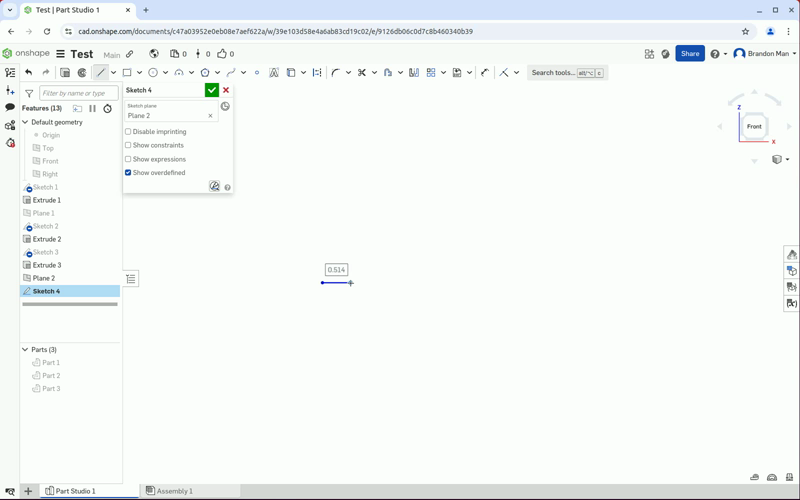
scroll(-6)
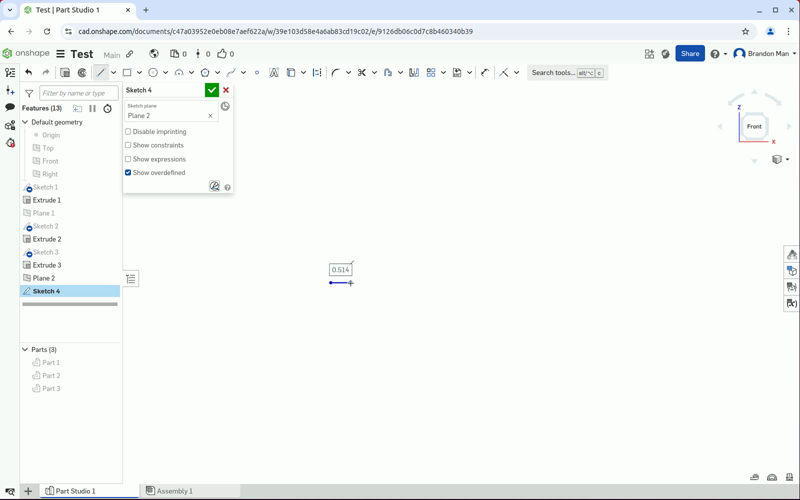
scroll(-6)
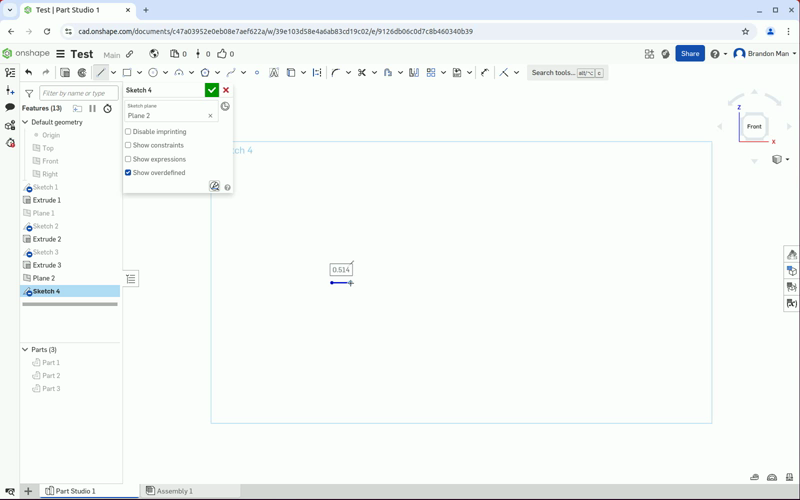
scroll(-6)
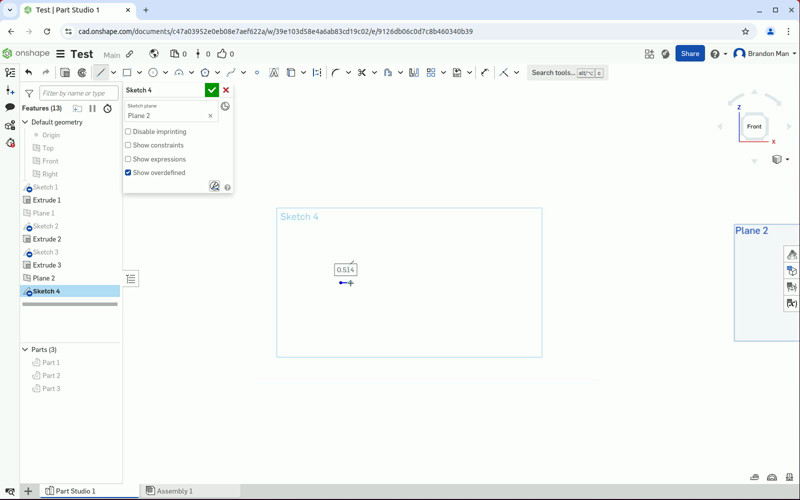
scroll(-6)
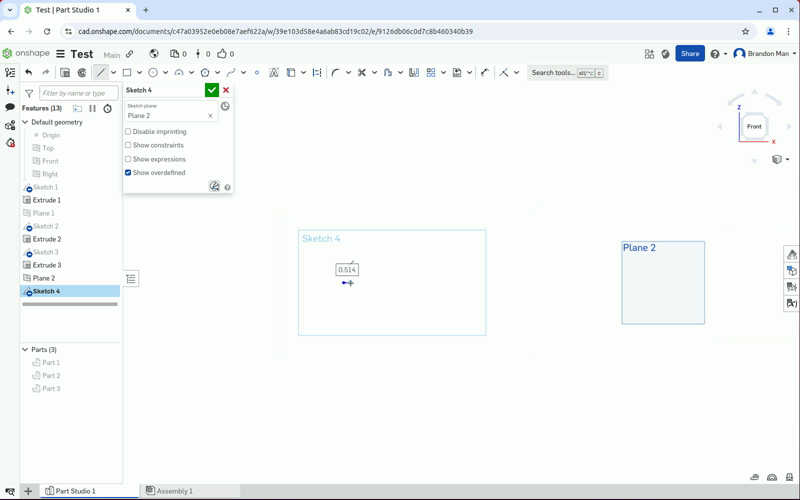
scroll(-6)
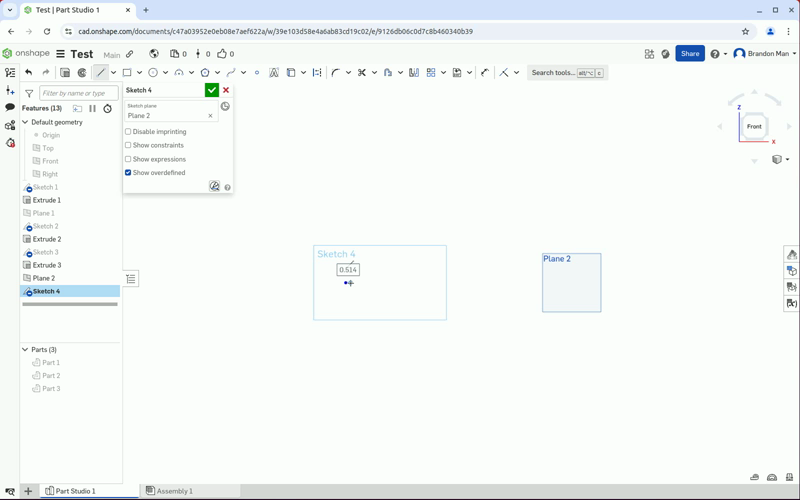
scroll(-6)
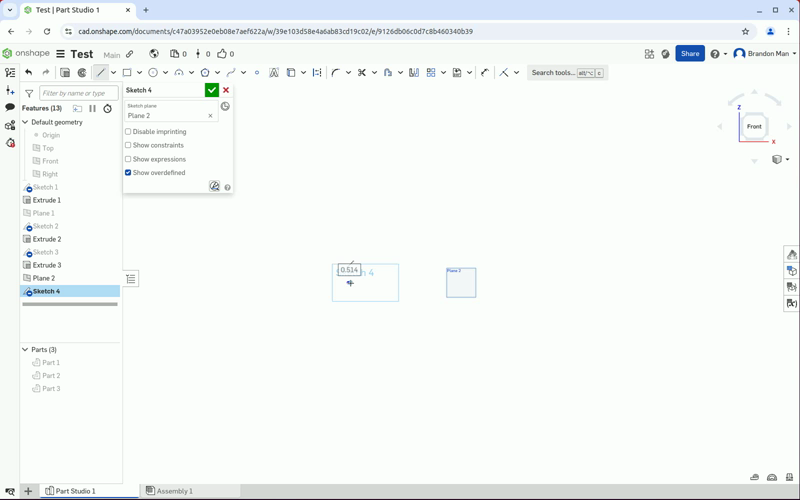
key_up(shift)
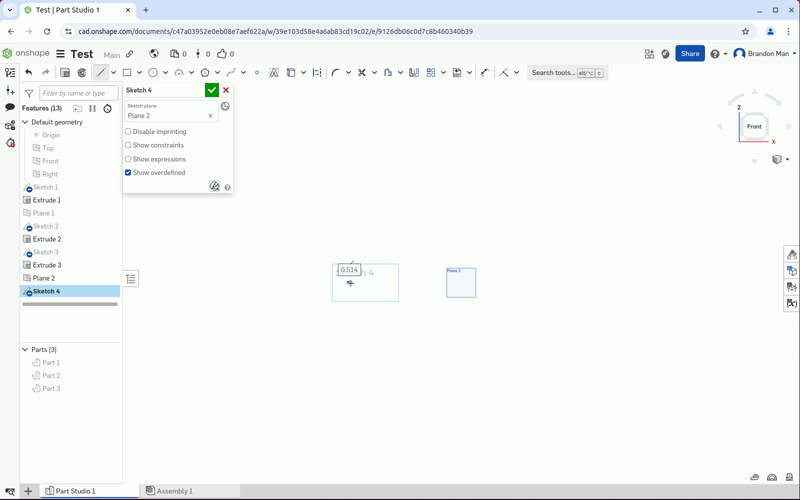
key_down(shift)
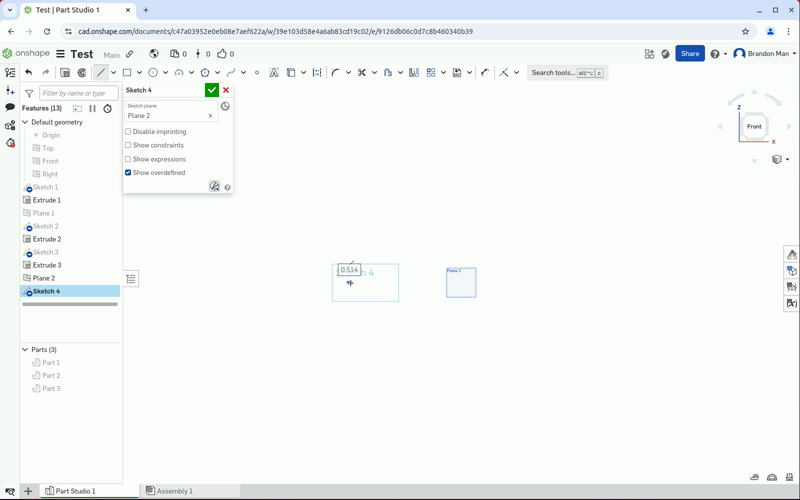
mouse_move(380, 282)
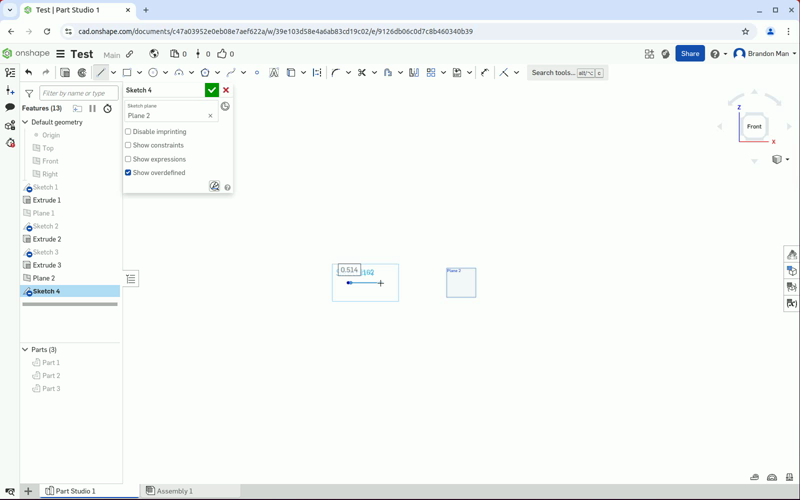
mouse_move(350, 259)
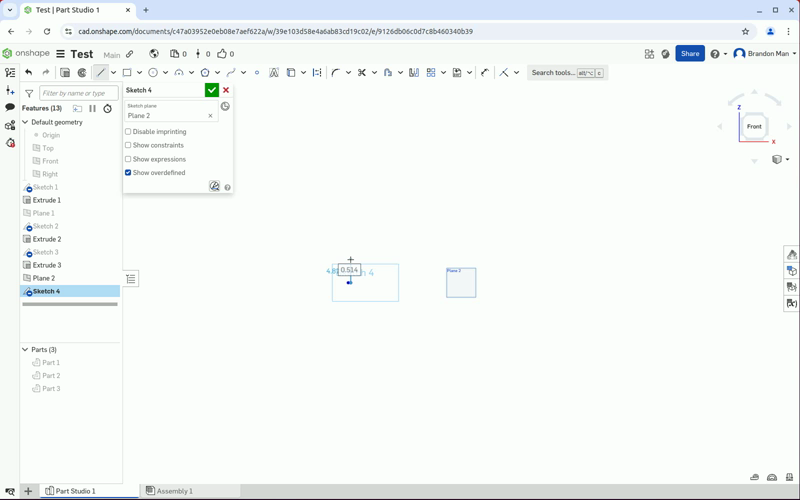
click(350, 259)
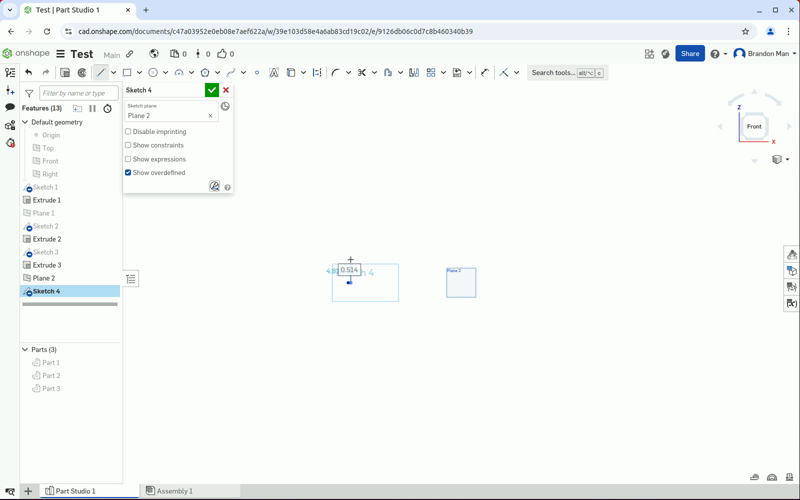
key_up(shift)
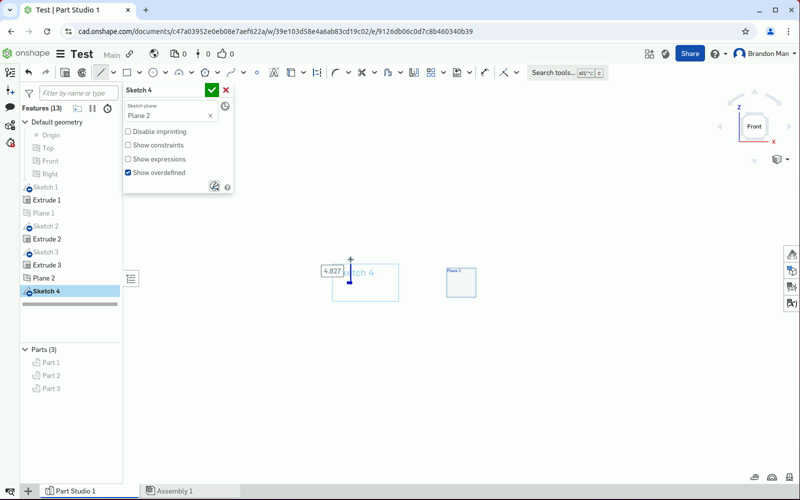
key_down(shift)
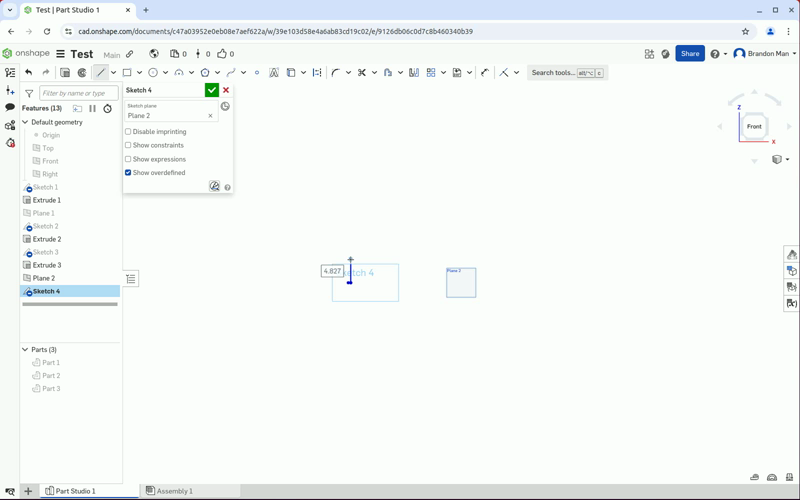
mouse_move(569, 259)
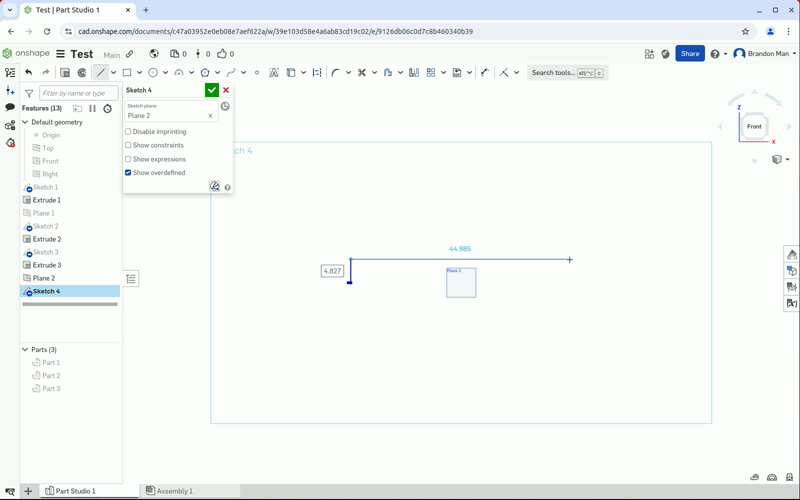
click(569, 259)
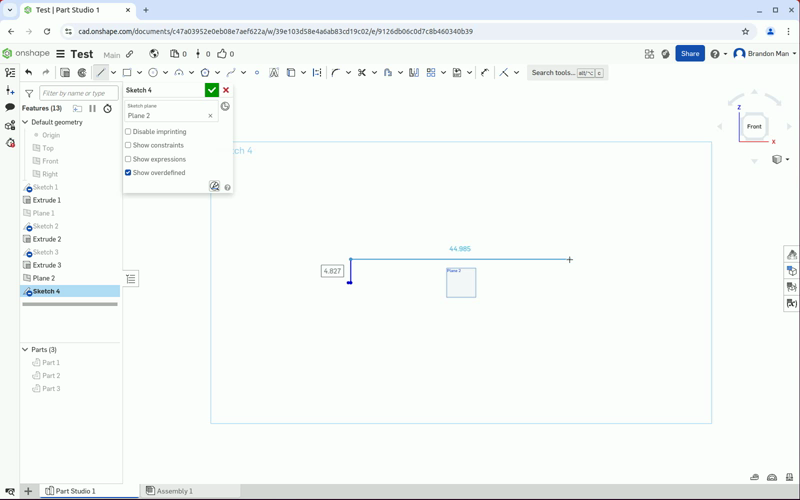
key_up(shift)
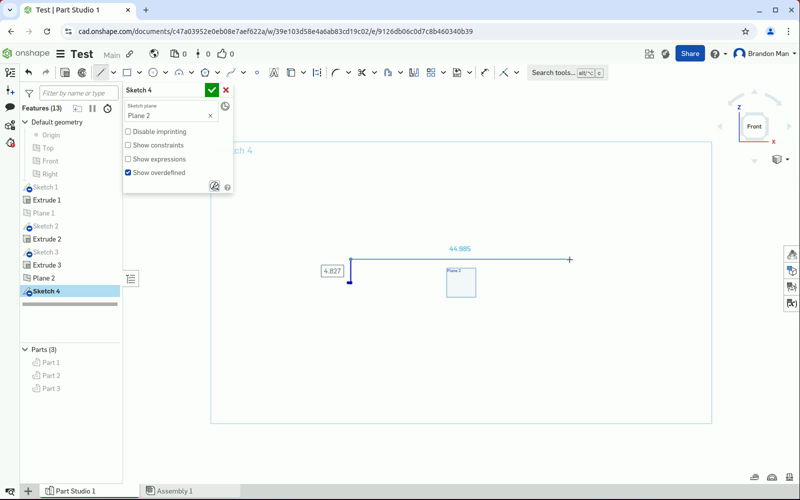
key_down(shift)
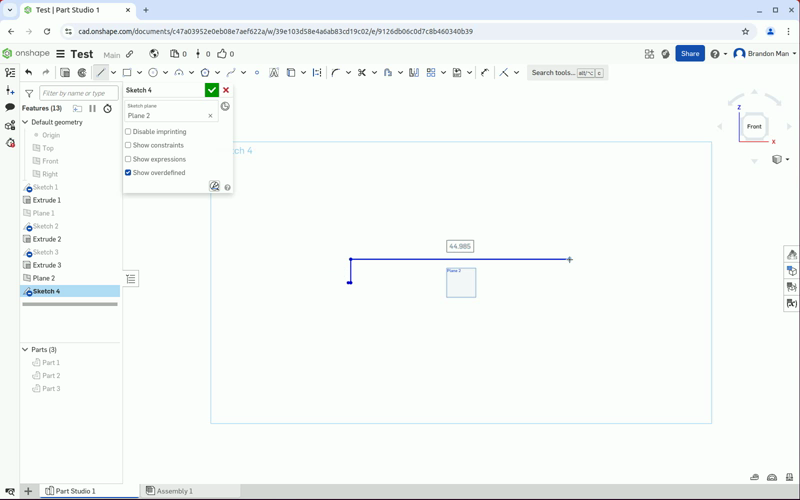
mouse_move(589, 259)
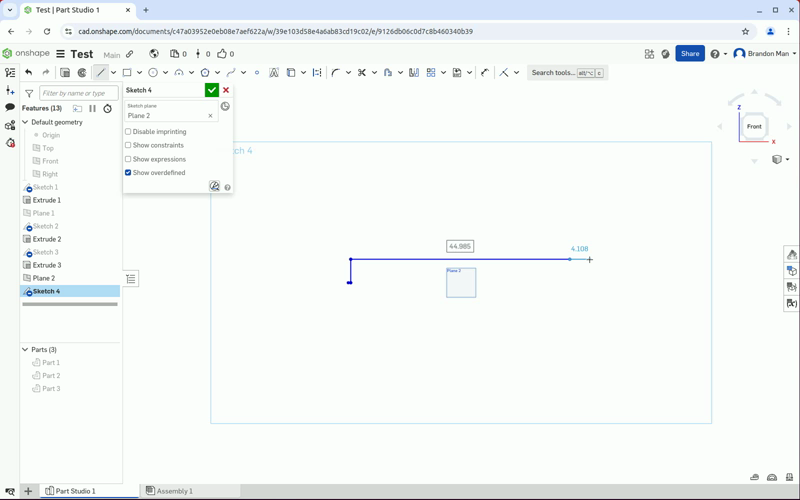
mouse_move(569, 282)
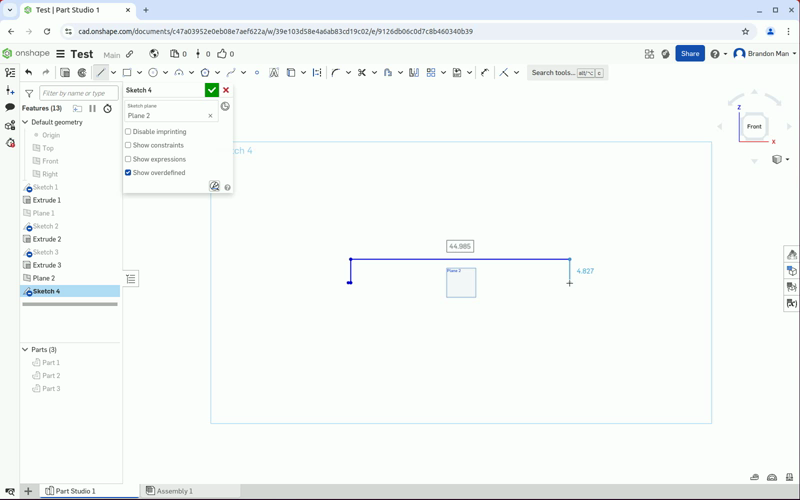
click(569, 282)
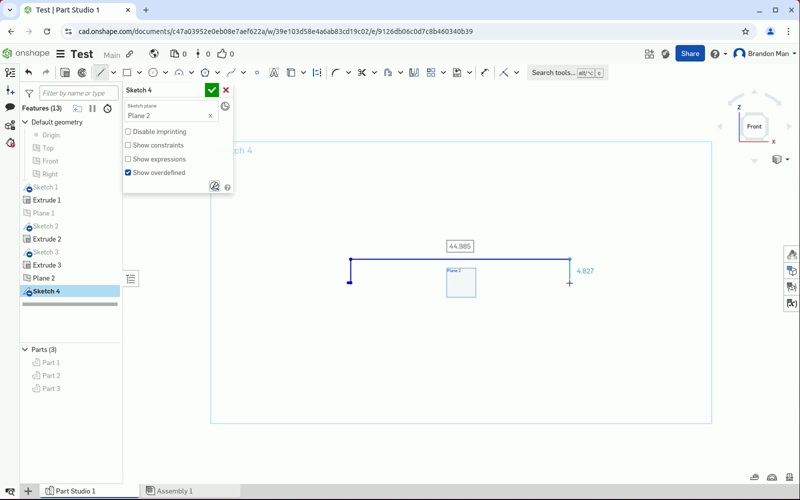
key_up(shift)
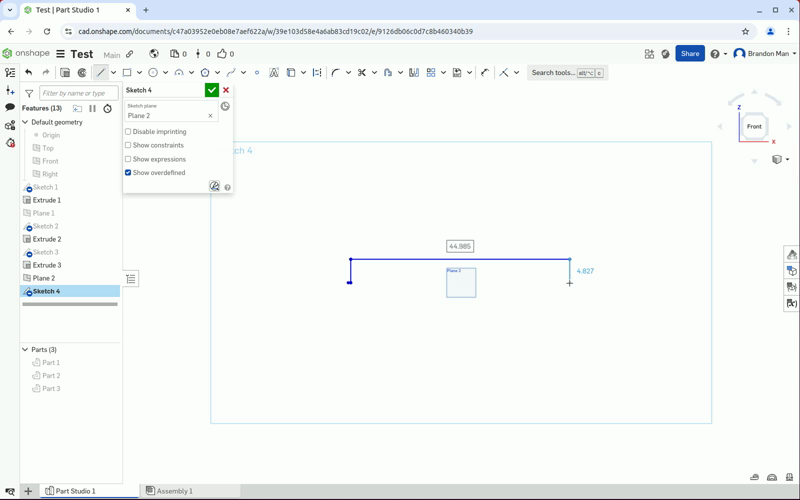
key_down(shift)
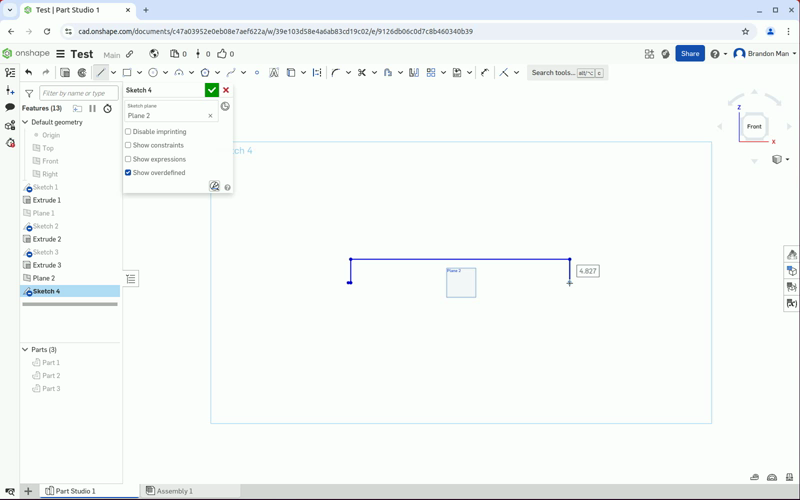
mouse_move(589, 282)
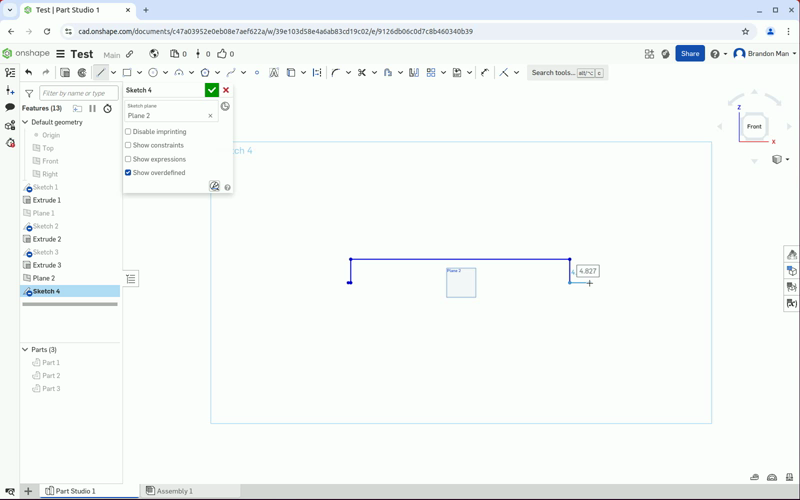
mouse_move(572, 282)
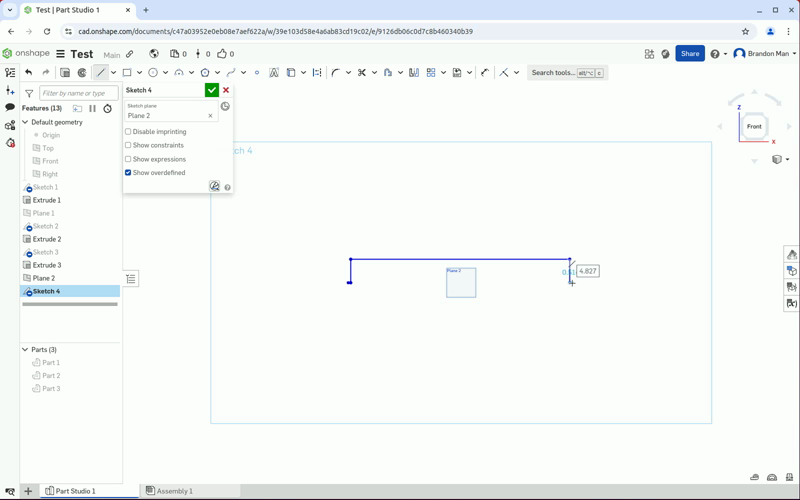
scroll(6)
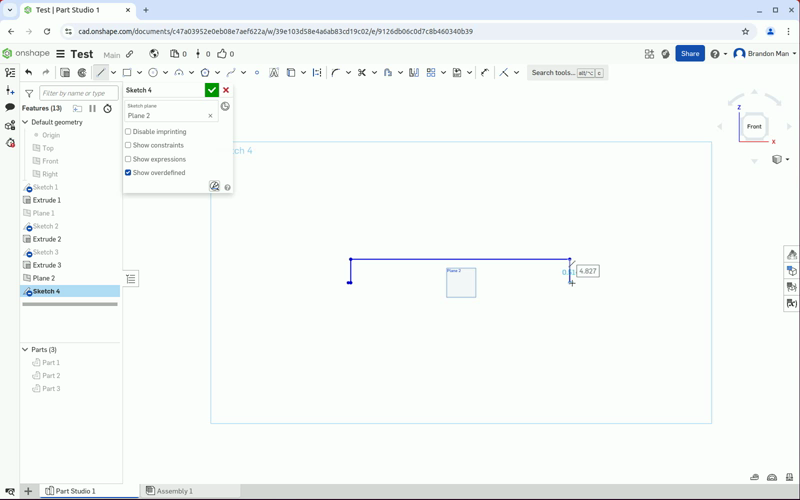
scroll(6)
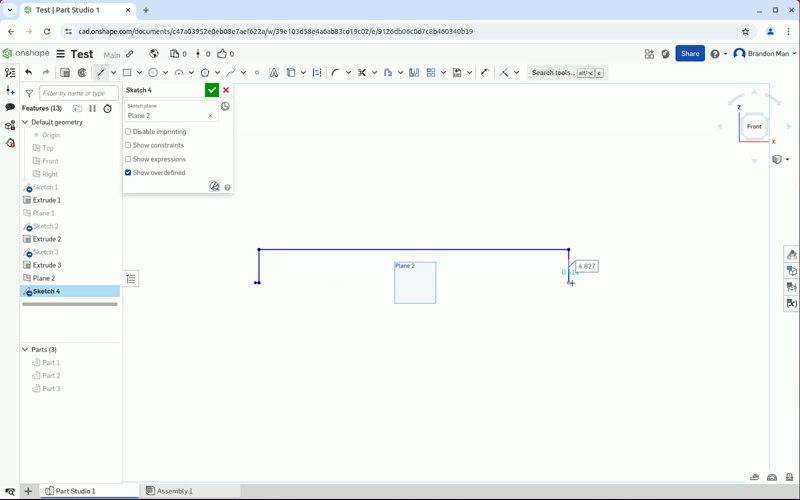
scroll(6)
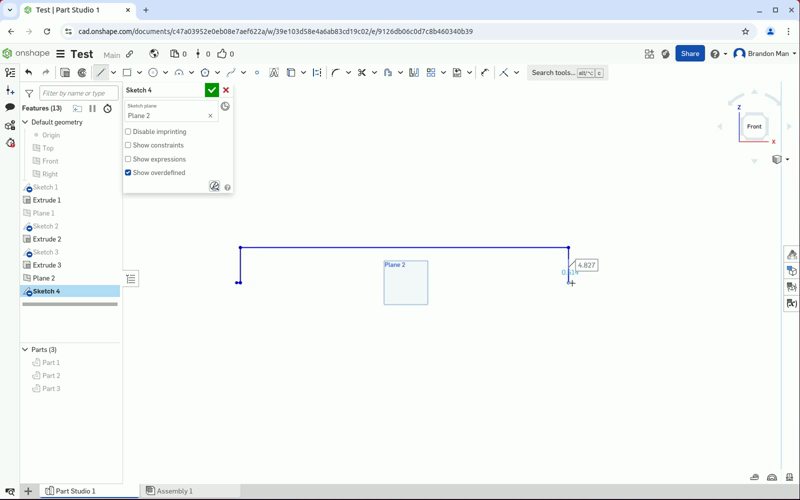
scroll(6)
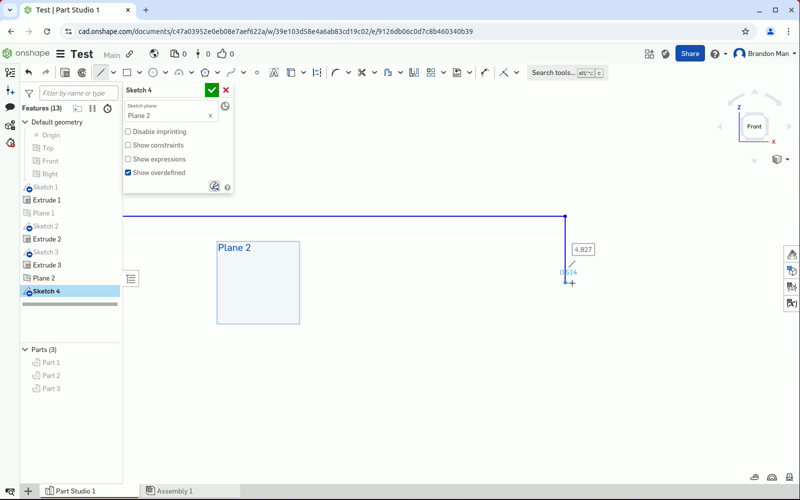
scroll(6)
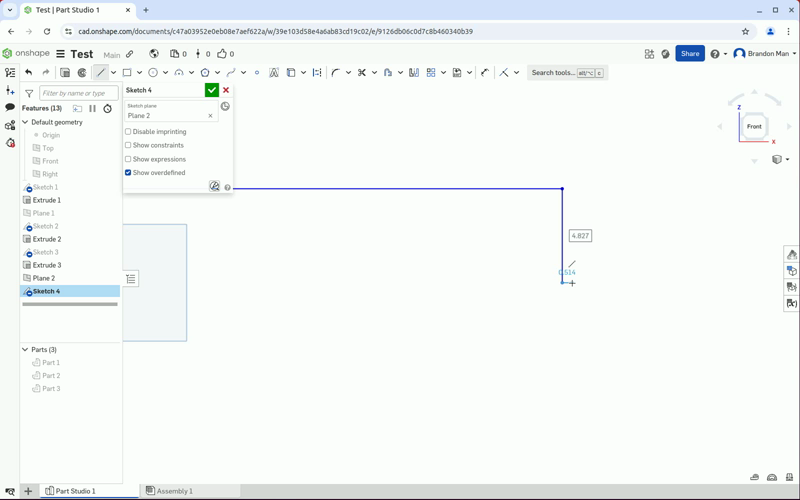
scroll(6)
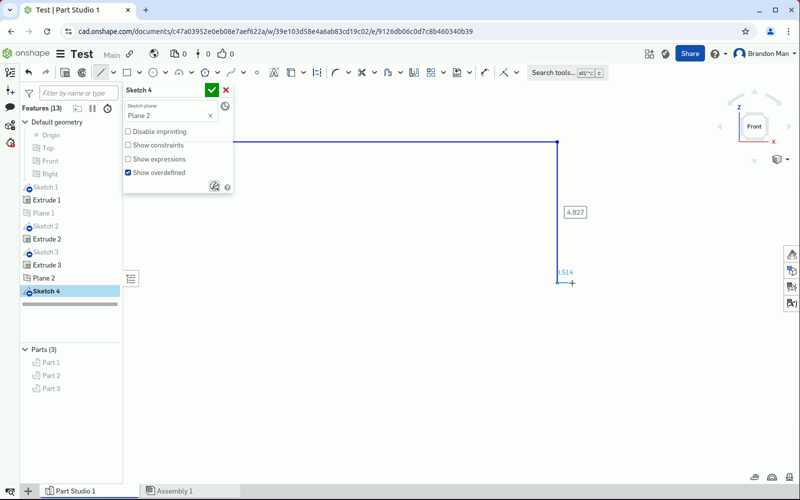
scroll(6)
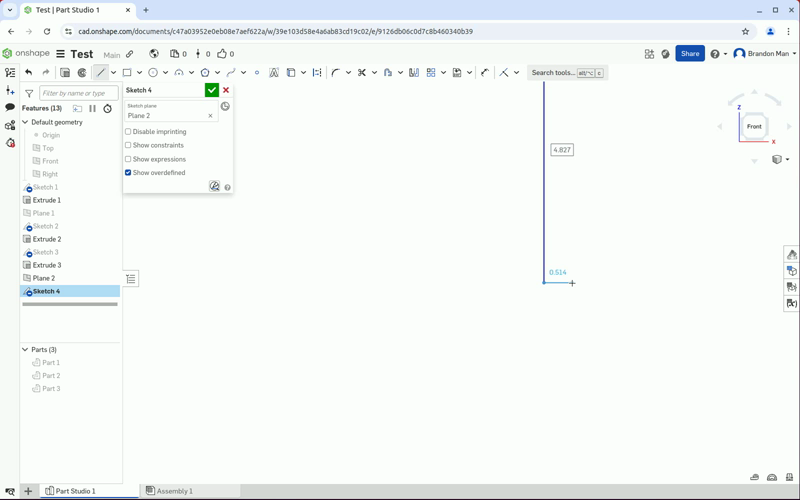
click(572, 282)
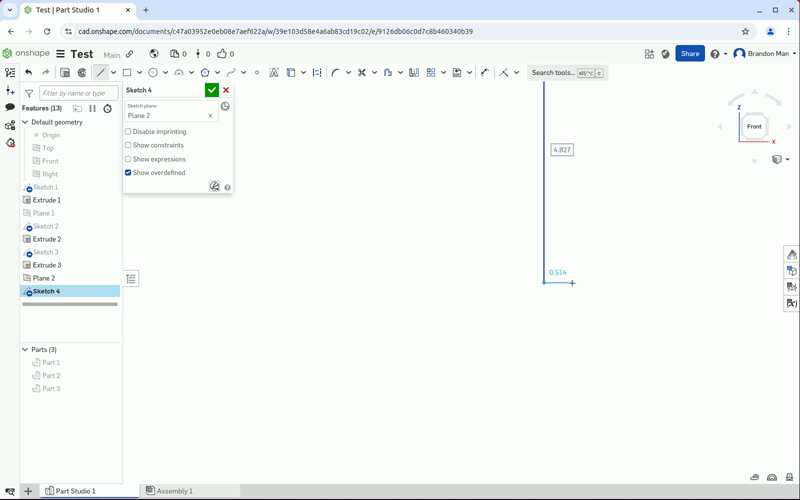
scroll(-6)
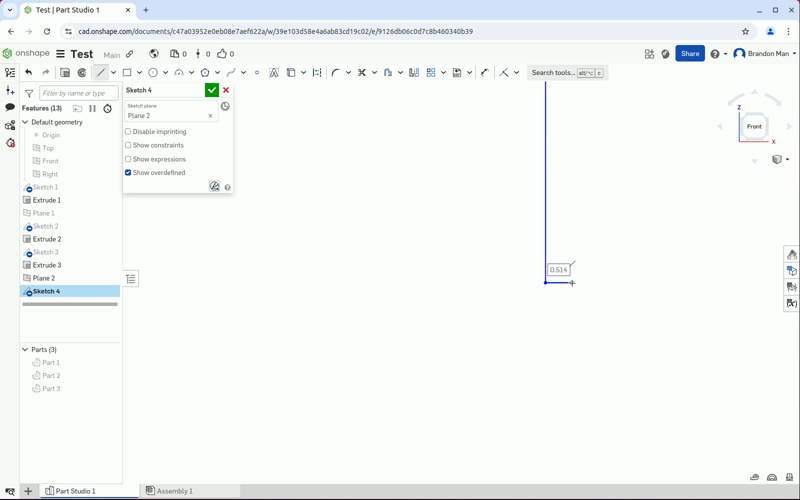
scroll(-6)
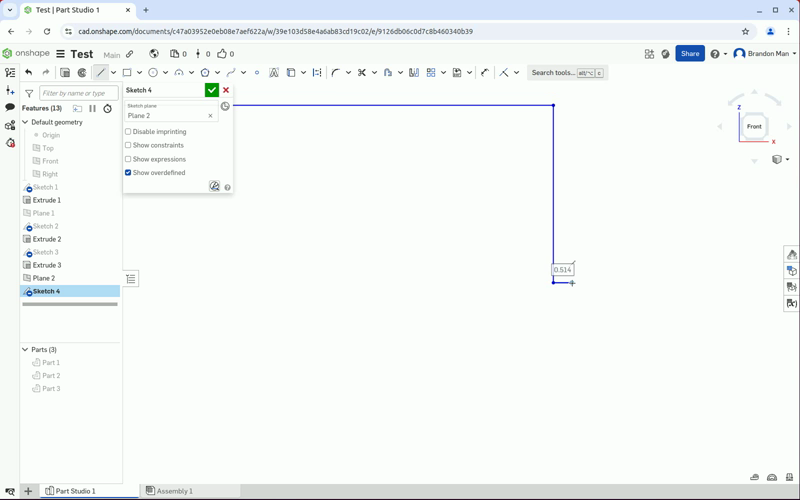
scroll(-6)
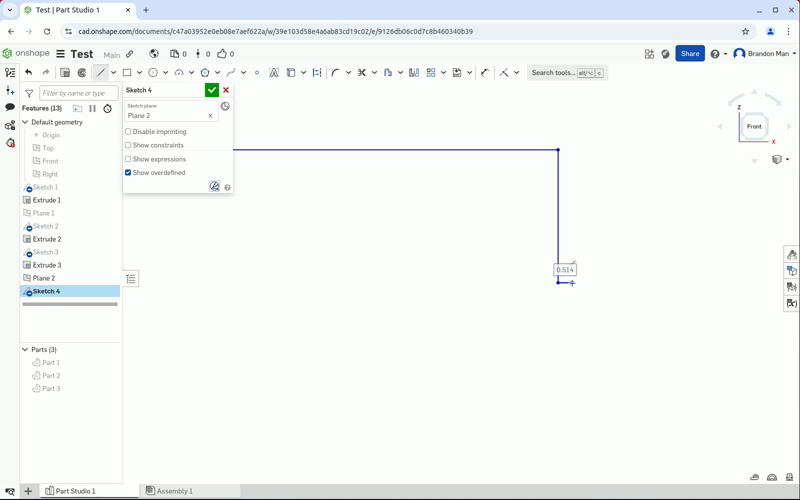
scroll(-6)
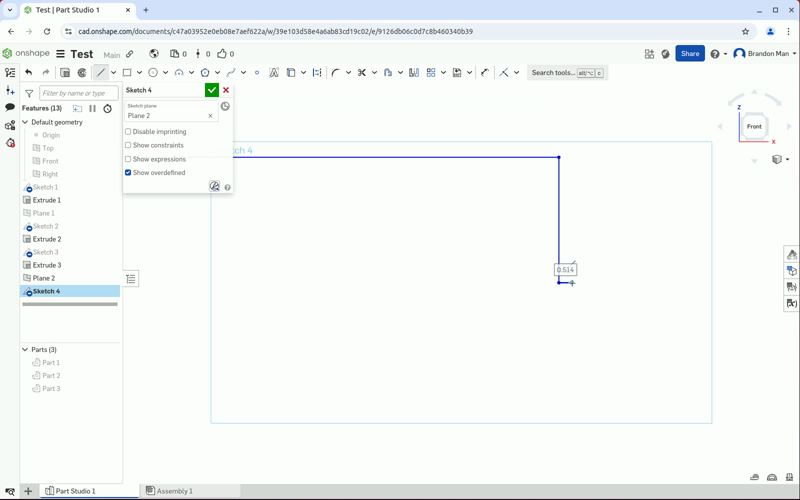
scroll(-6)
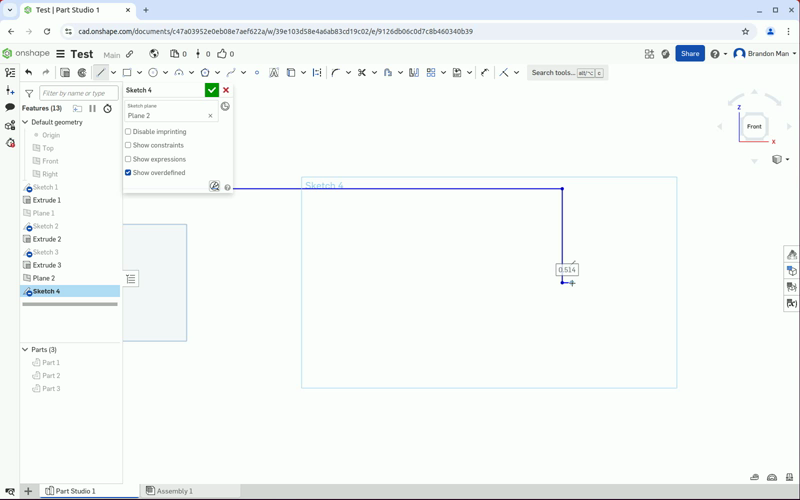
scroll(-6)
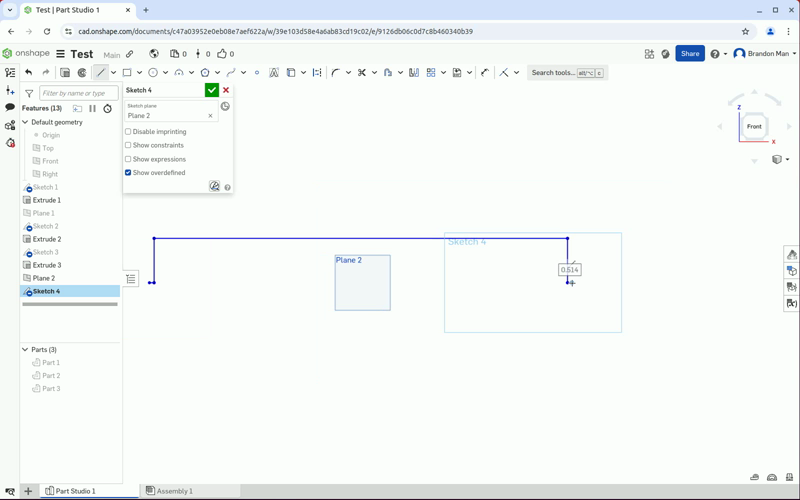
scroll(-6)
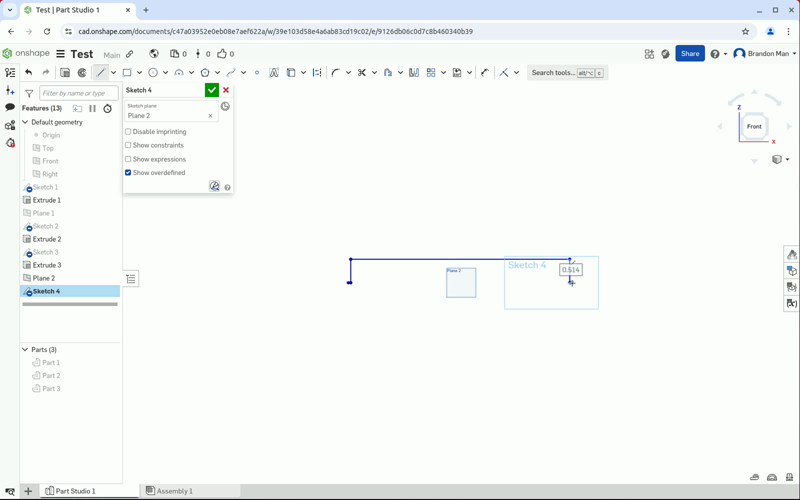
key_up(shift)
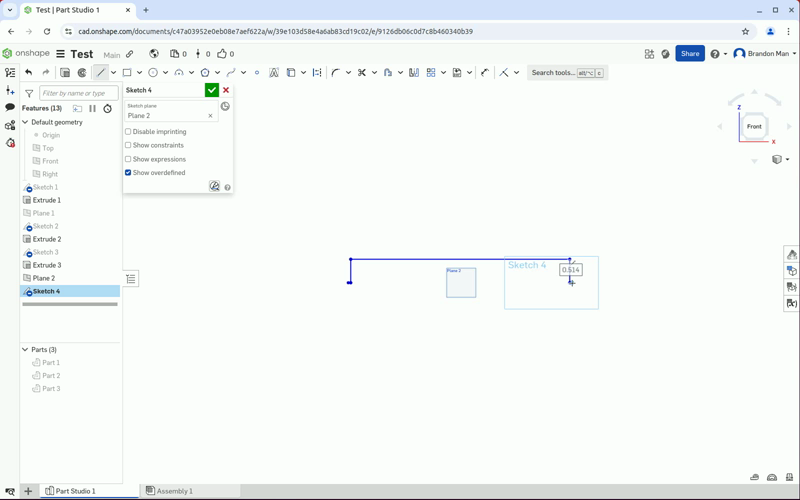
key_down(shift)
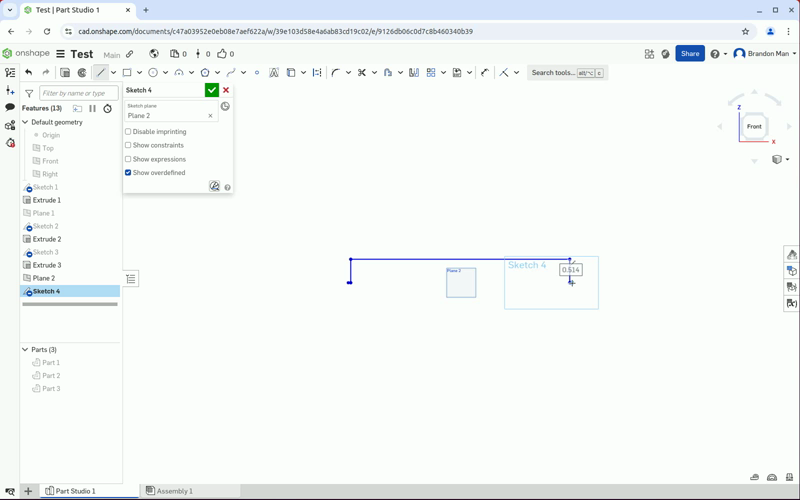
mouse_move(589, 282)
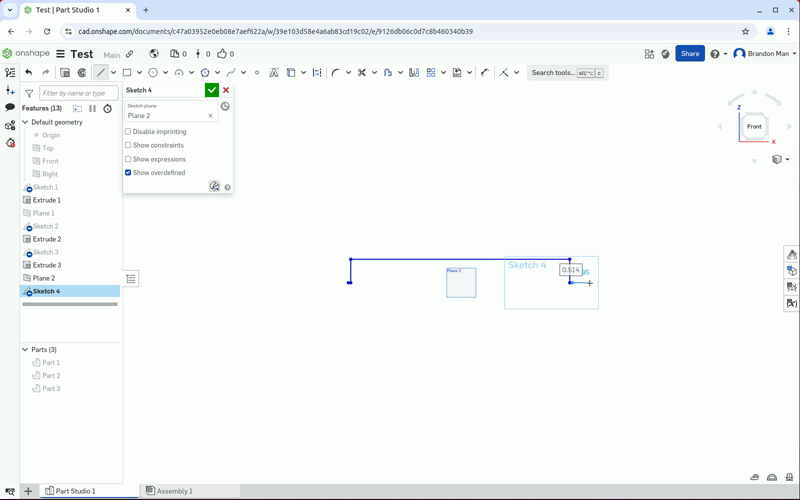
mouse_move(572, 257)
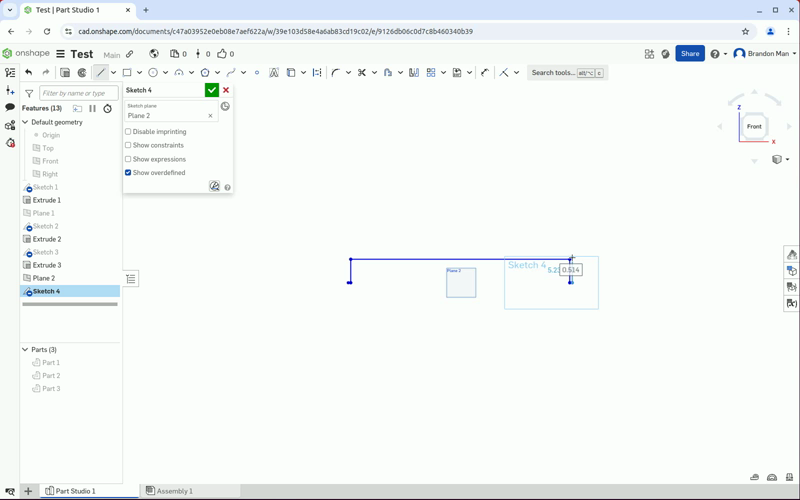
scroll(6)
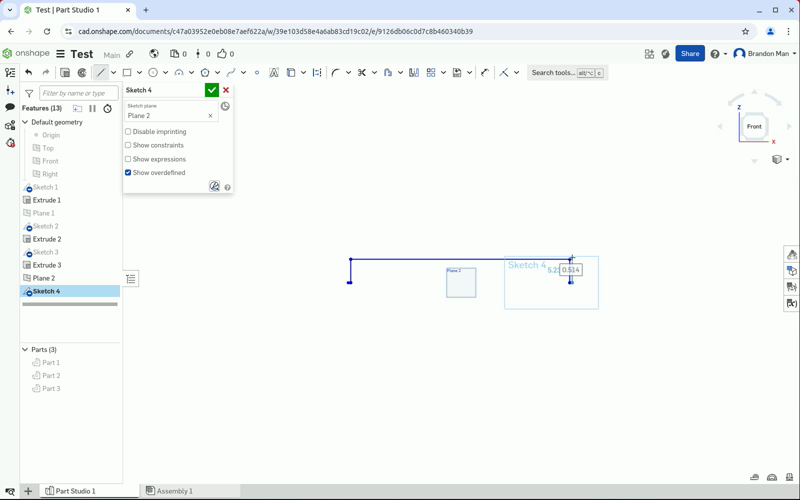
scroll(6)
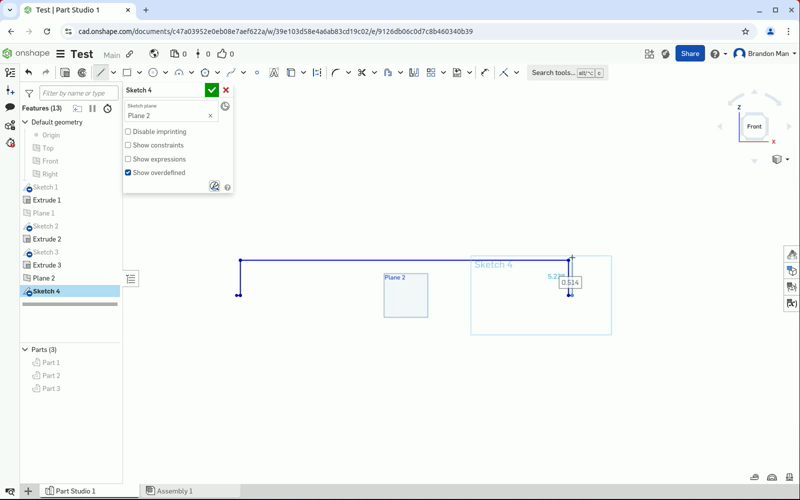
scroll(6)
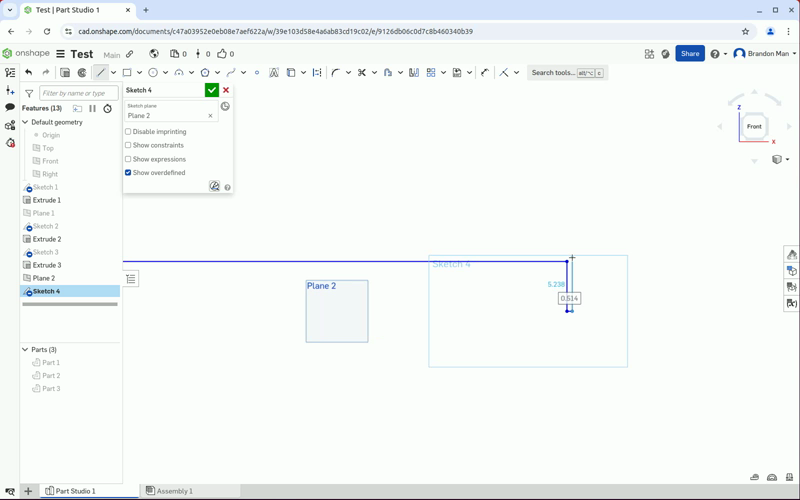
scroll(6)
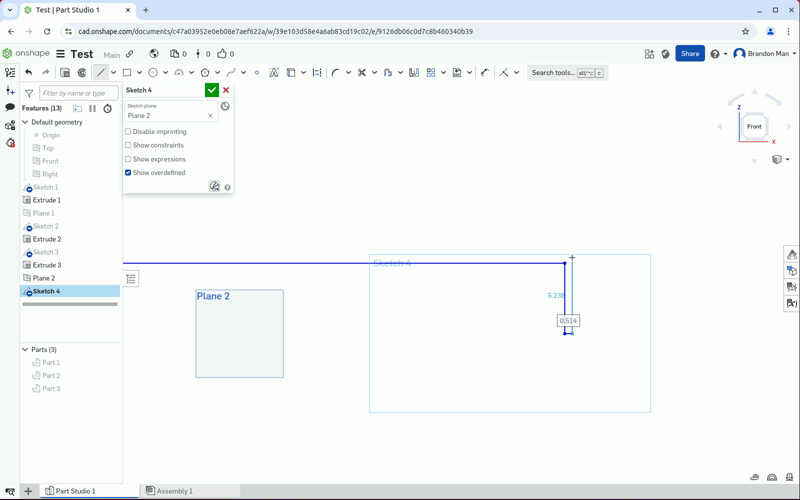
scroll(6)
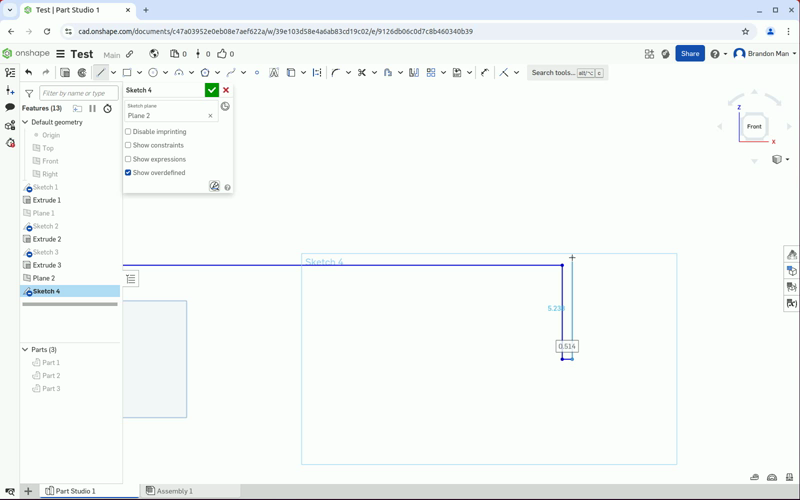
scroll(6)
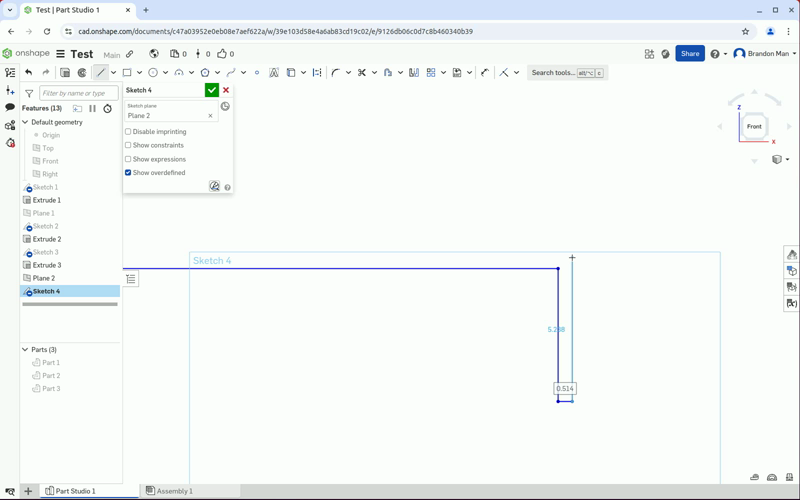
scroll(6)
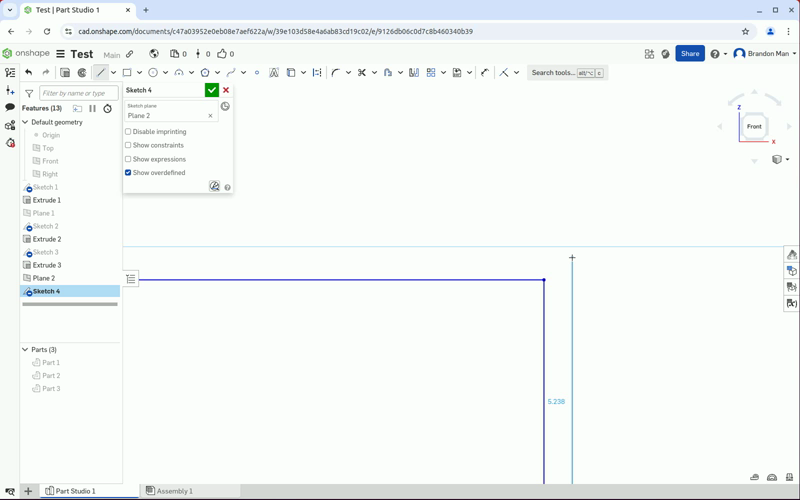
click(572, 257)
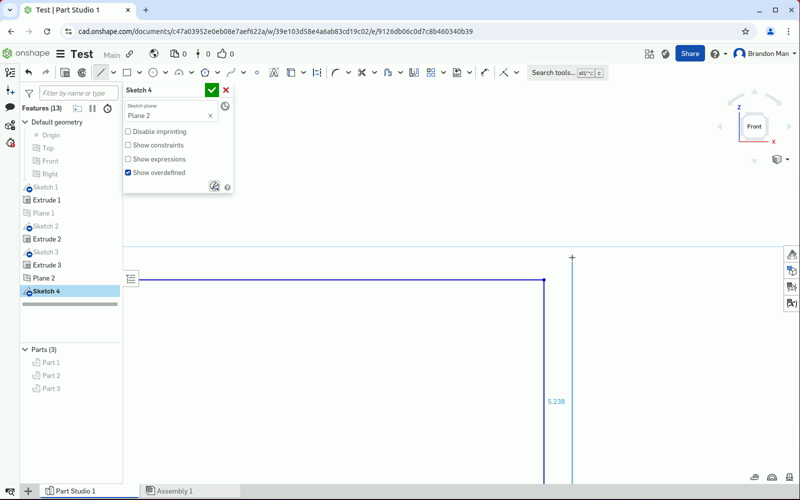
scroll(-6)
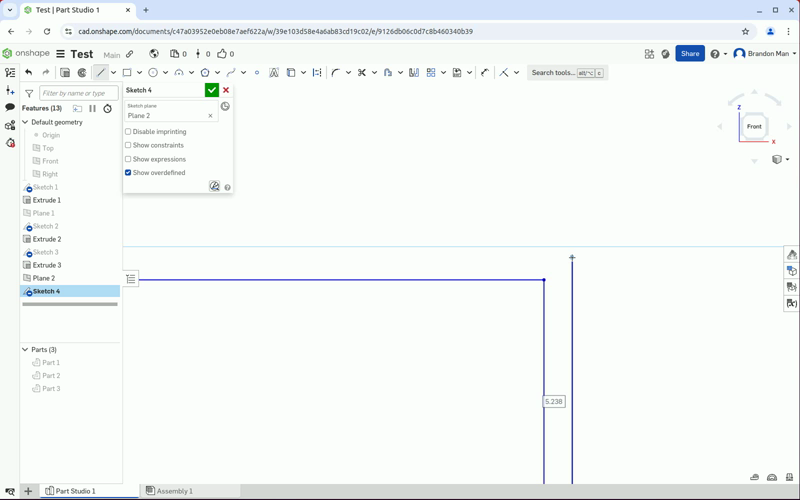
scroll(-6)
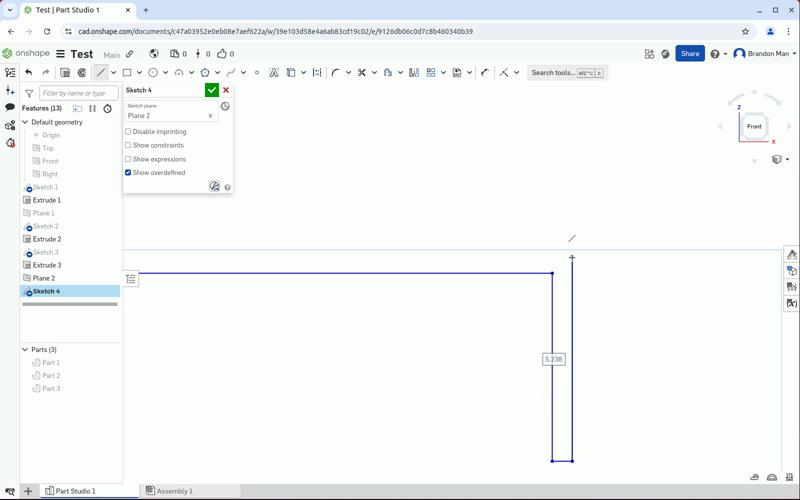
scroll(-6)
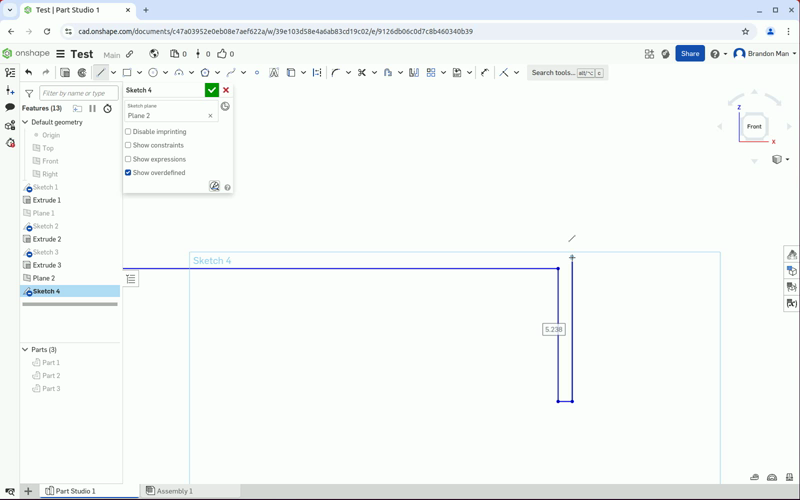
scroll(-6)
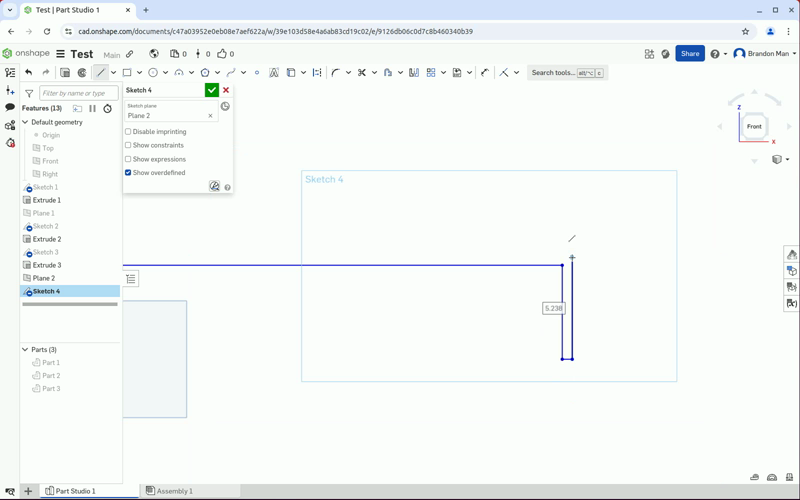
scroll(-6)
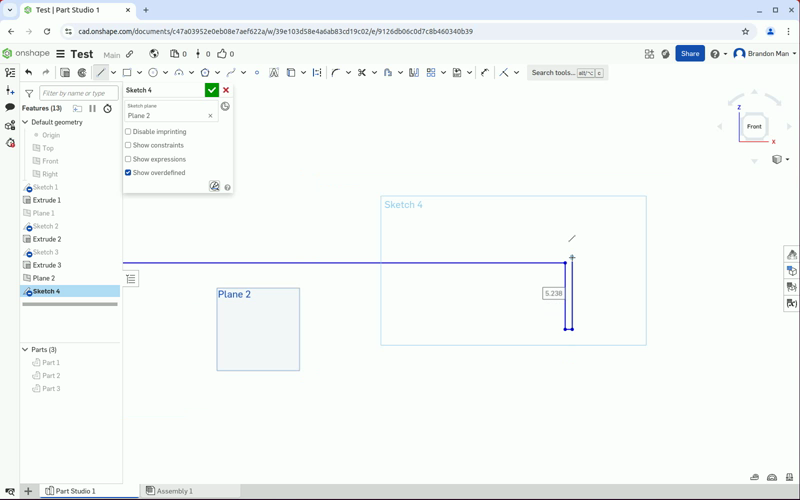
scroll(-6)
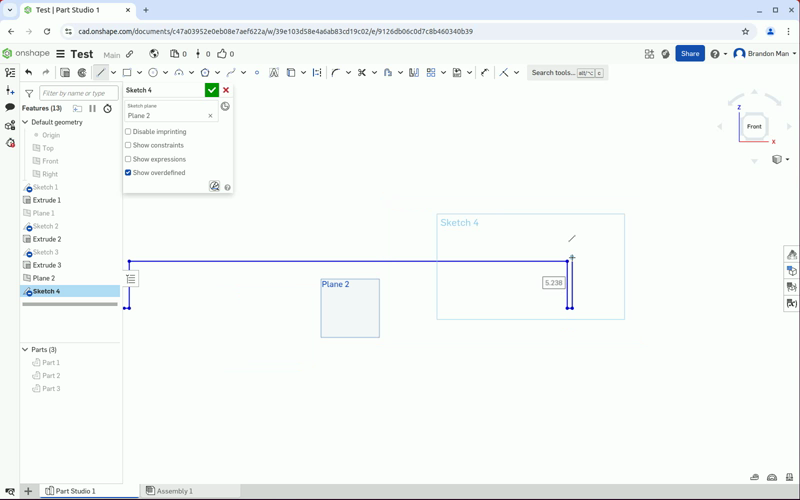
scroll(-6)
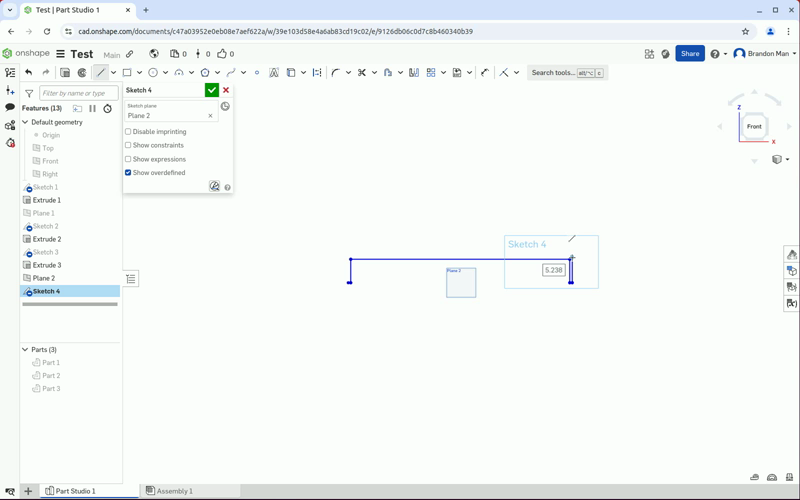
key_up(shift)
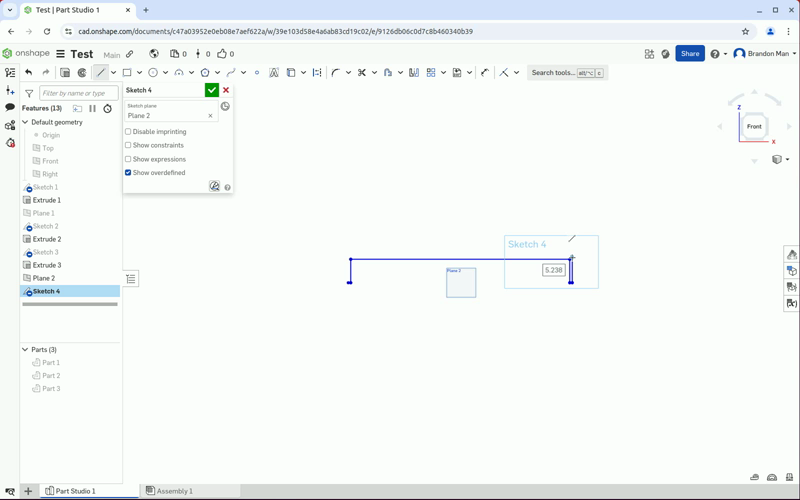
key_down(shift)
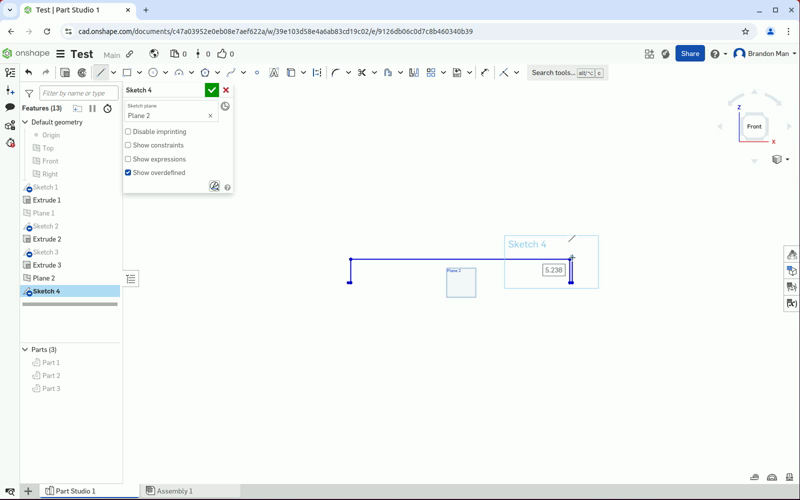
mouse_move(348, 257)
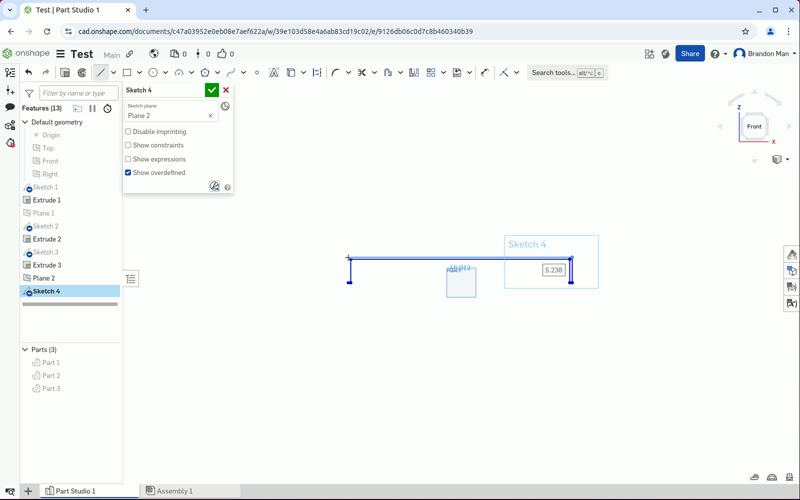
scroll(6)
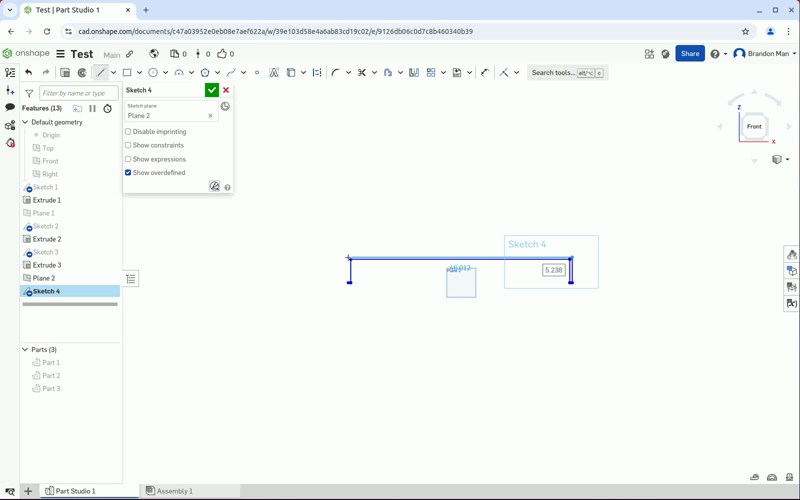
scroll(6)
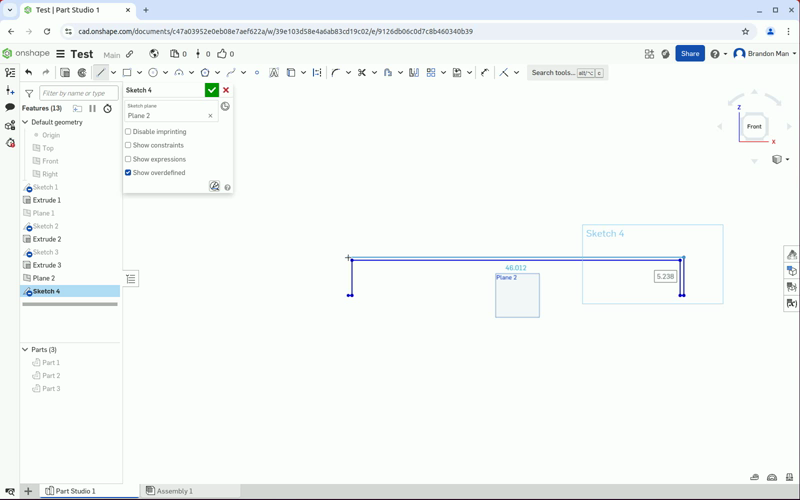
scroll(6)
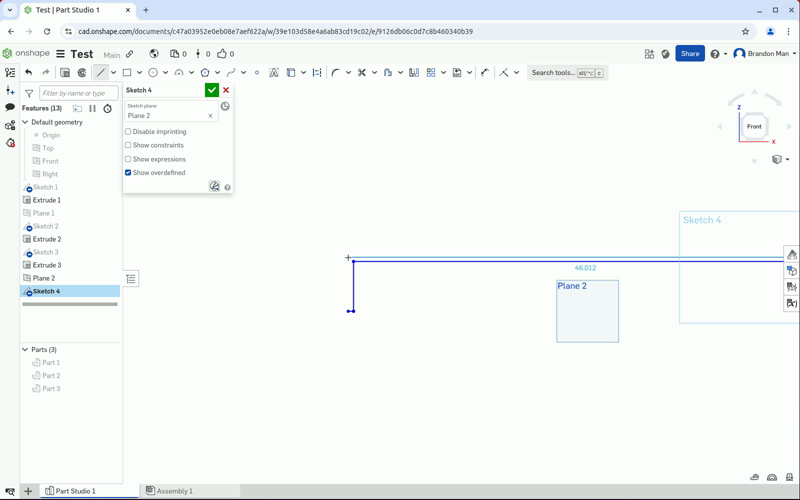
scroll(6)
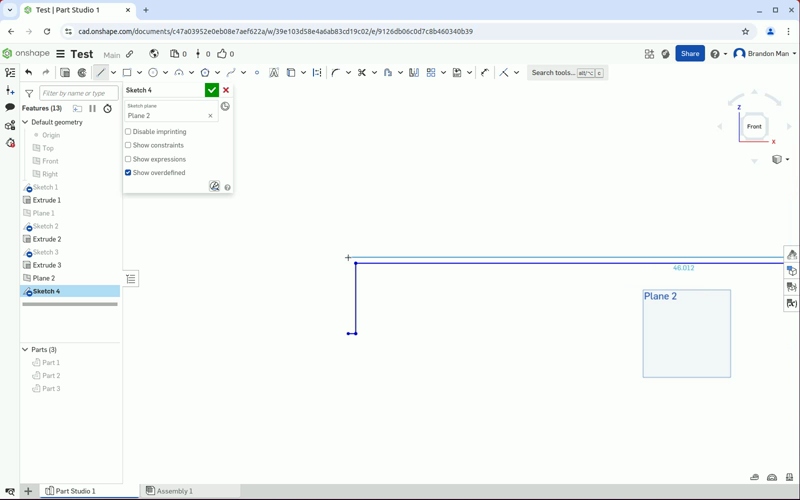
scroll(6)
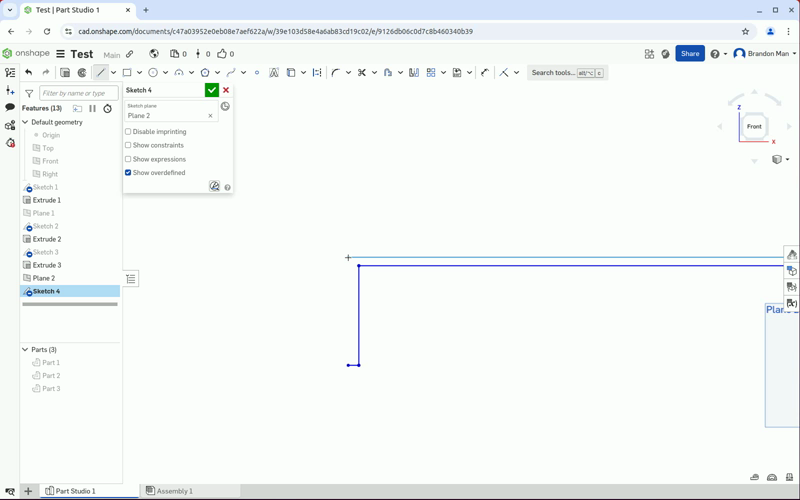
scroll(6)
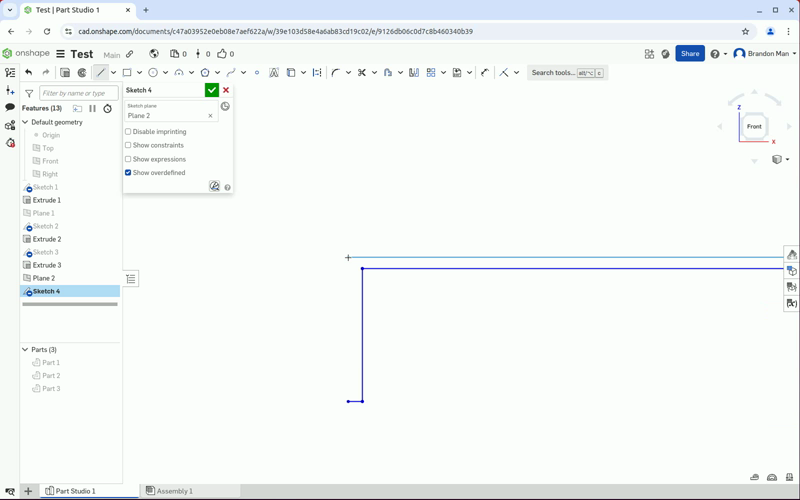
scroll(6)
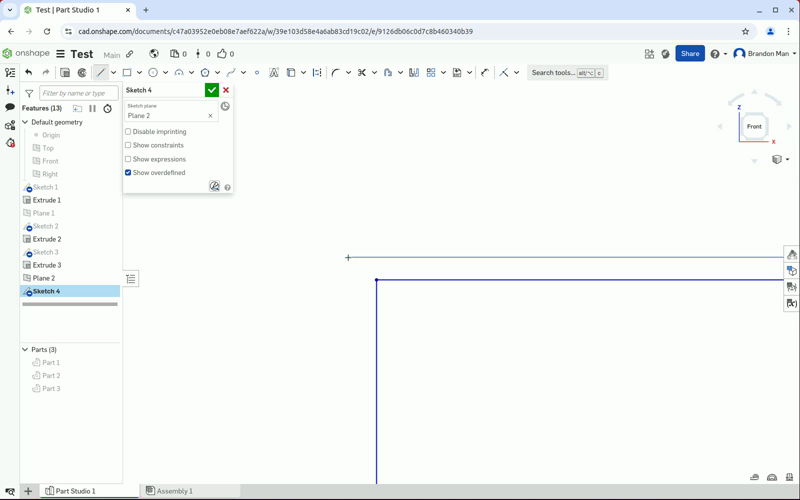
click(348, 257)
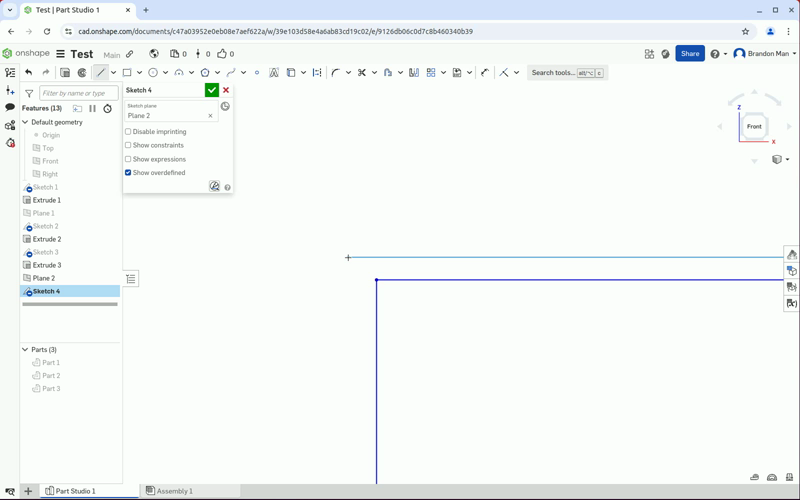
scroll(-6)
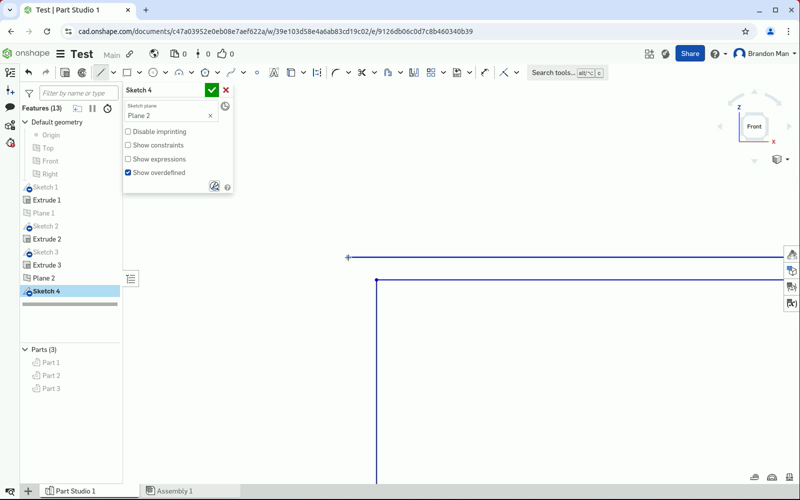
scroll(-6)
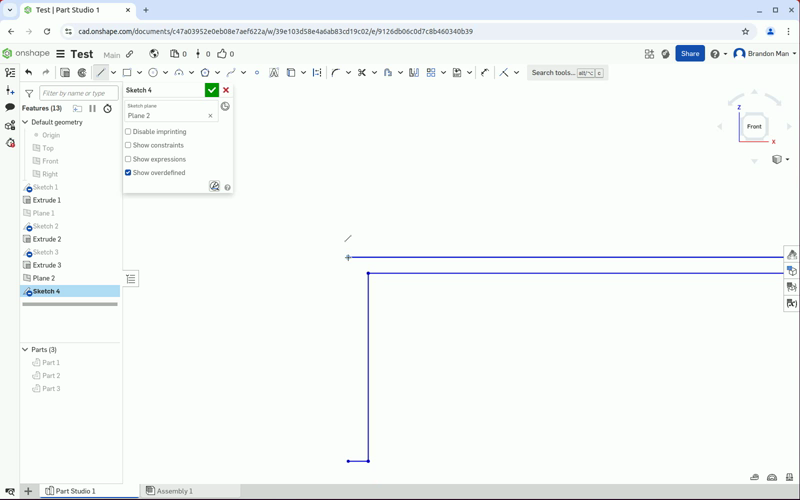
scroll(-6)
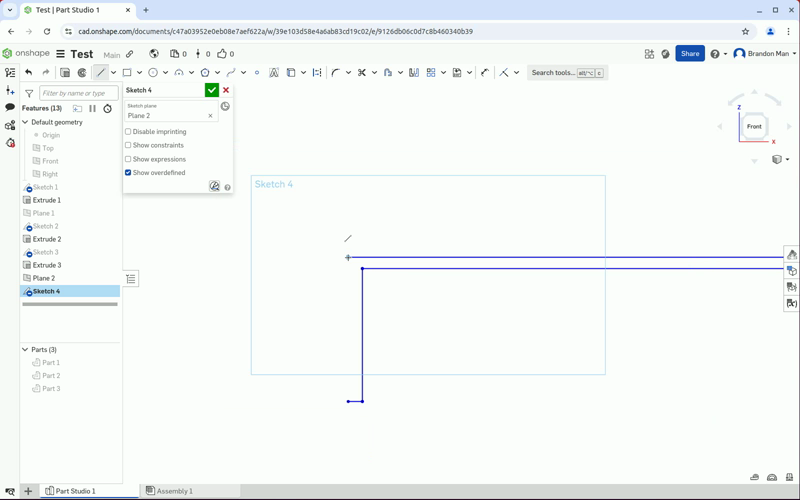
scroll(-6)
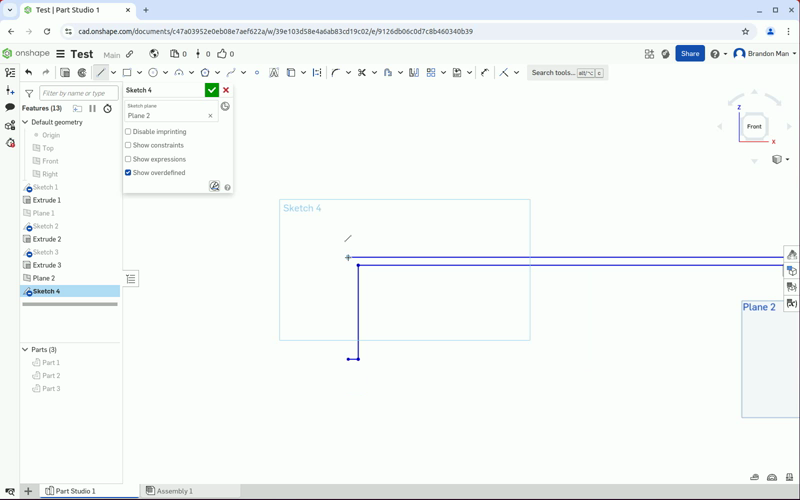
scroll(-6)
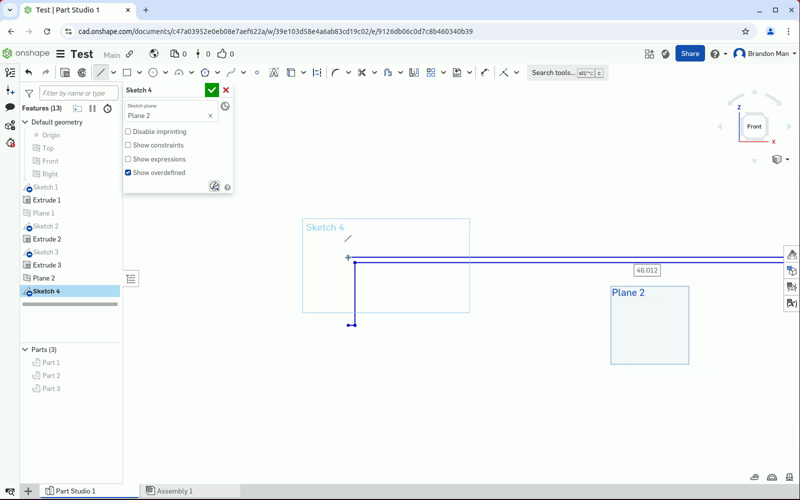
scroll(-6)
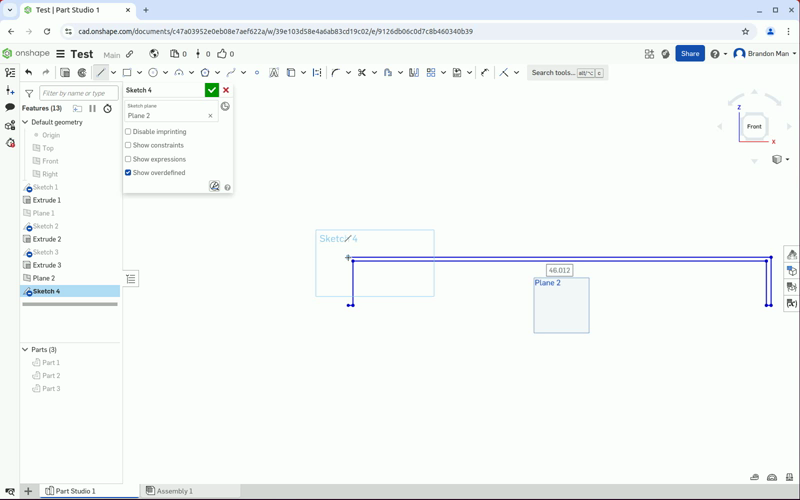
scroll(-6)
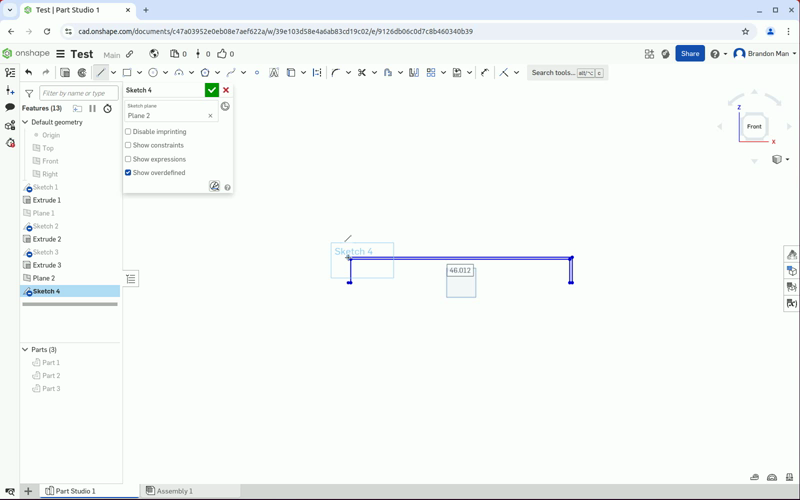
key_up(shift)
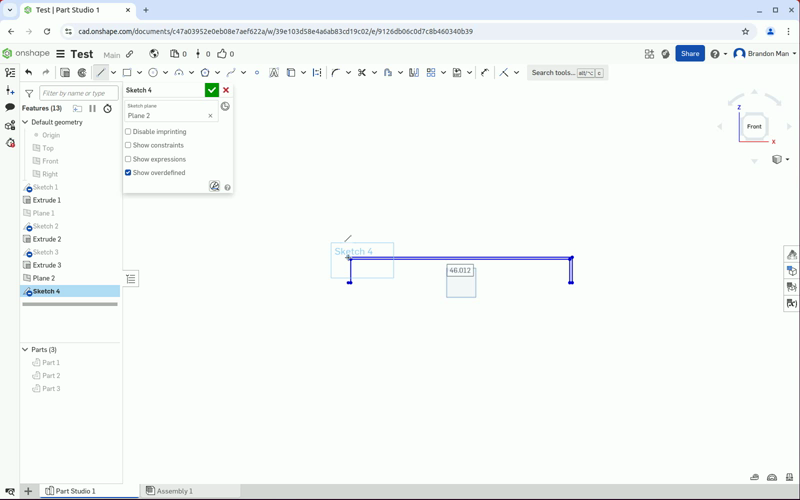
mouse_move(378, 257)
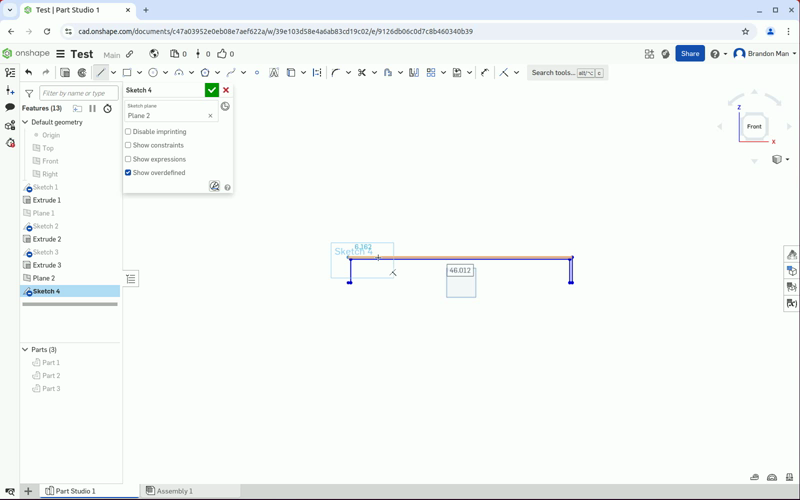
key_down(shift)
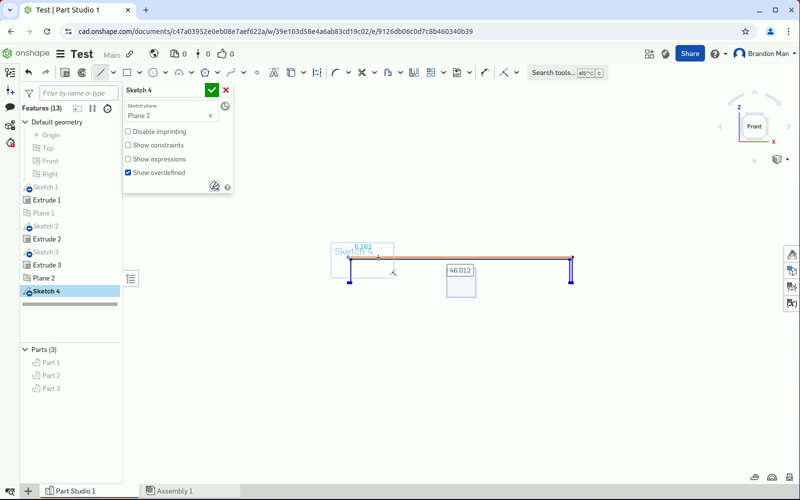
mouse_move(348, 282)
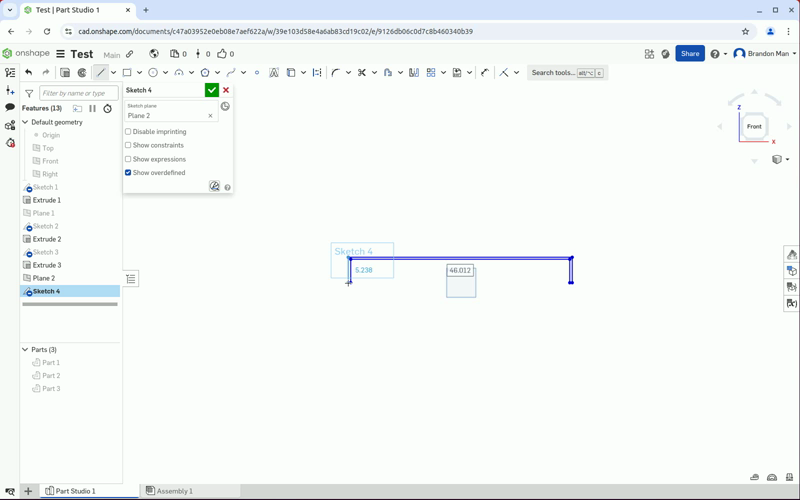
scroll(6)
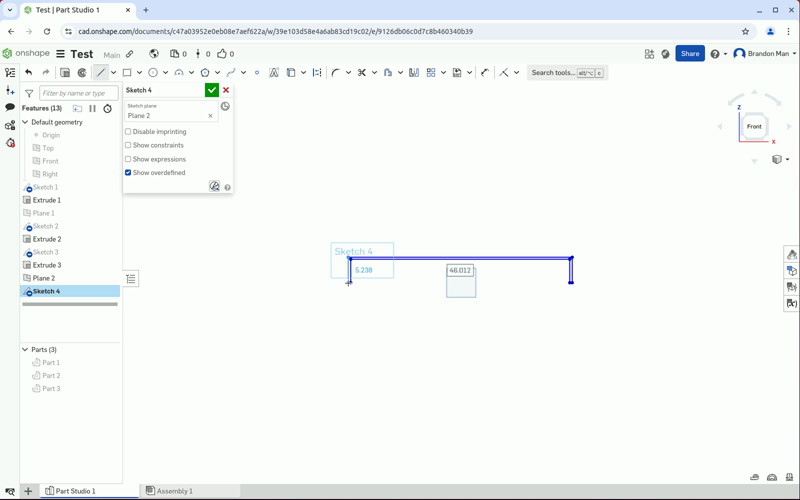
scroll(6)
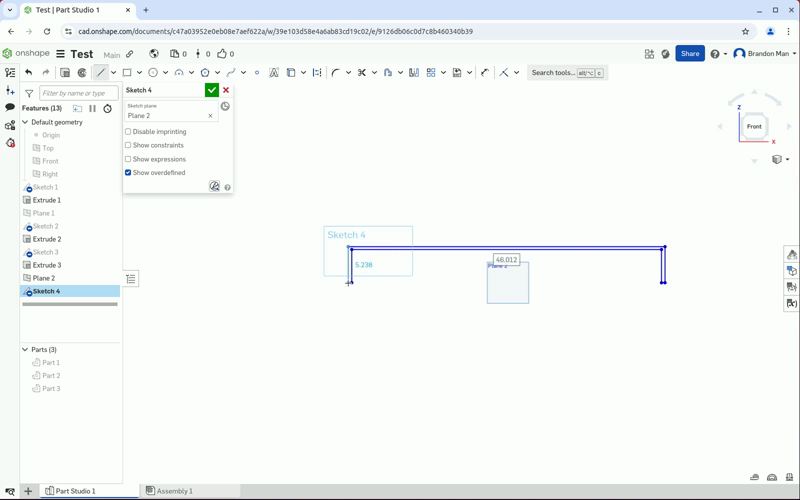
scroll(6)
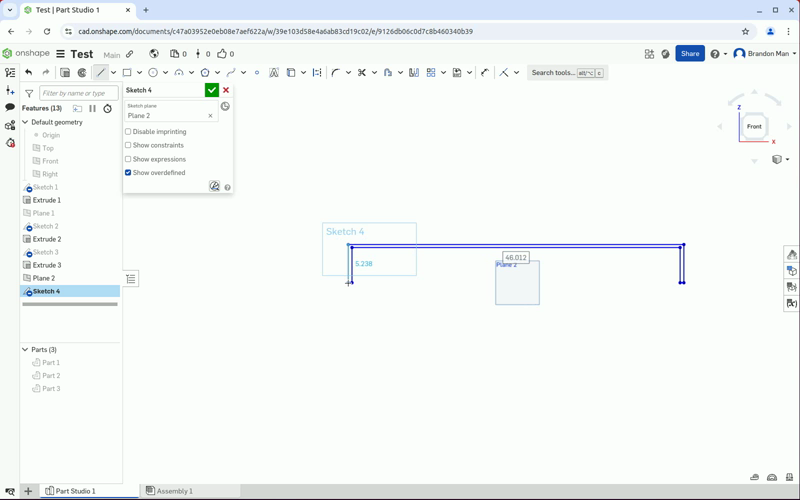
scroll(6)
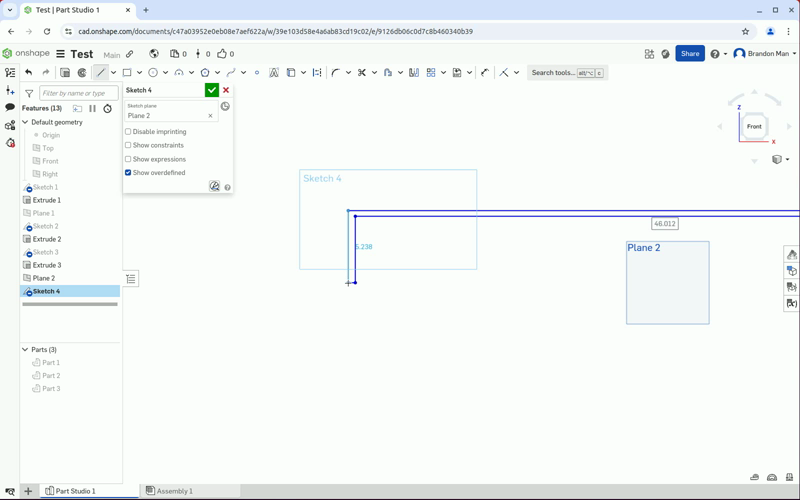
scroll(6)
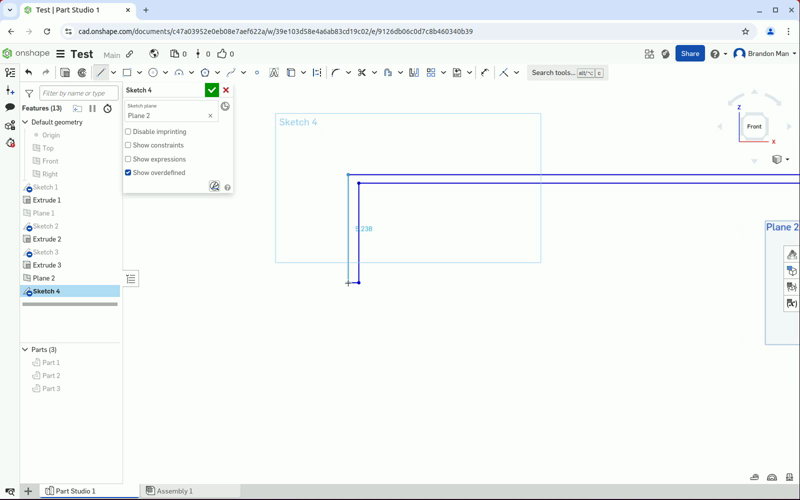
scroll(6)
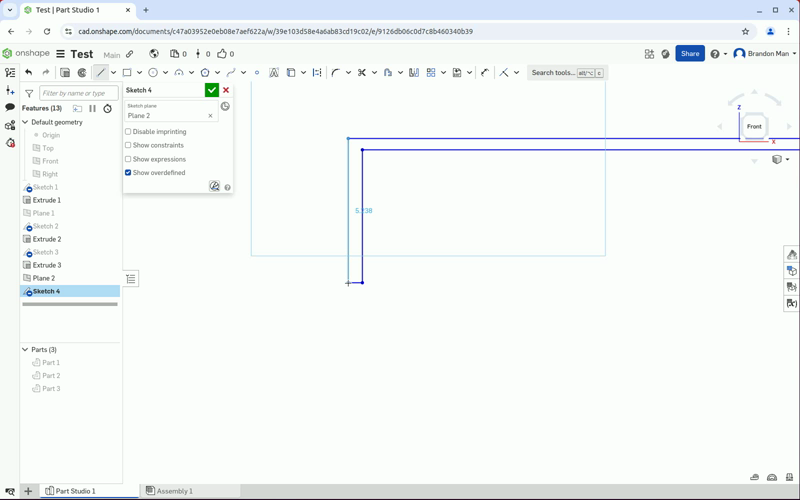
scroll(6)
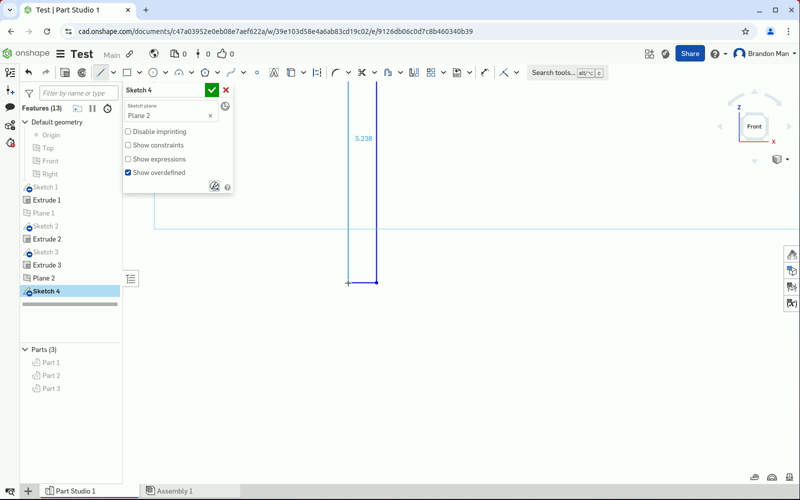
key_up(shift)
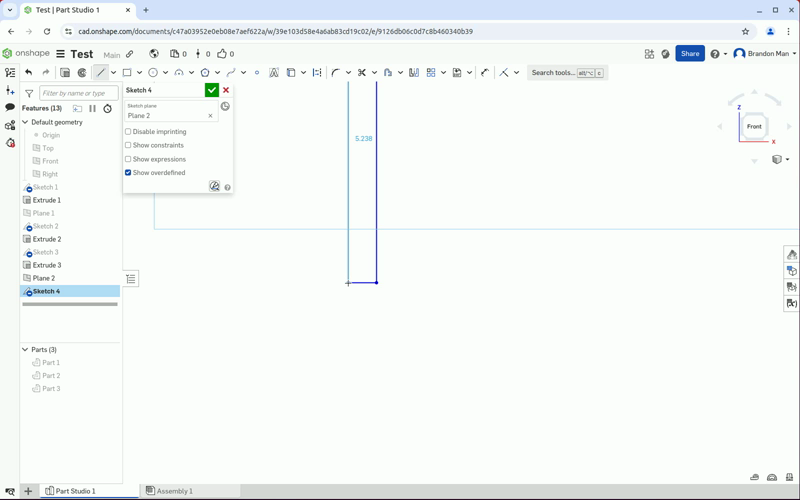
click(348, 282)
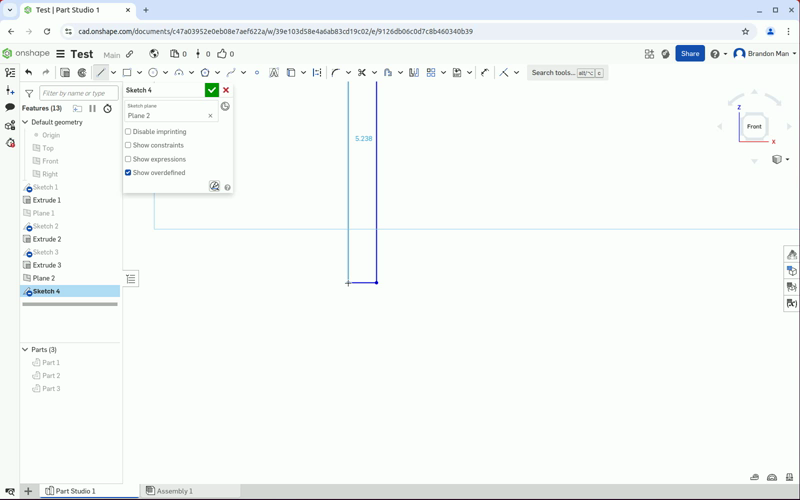
scroll(-6)
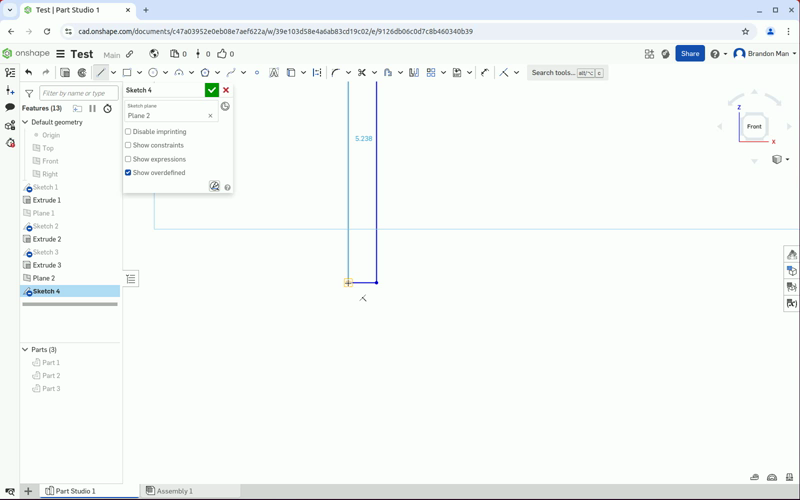
scroll(-6)
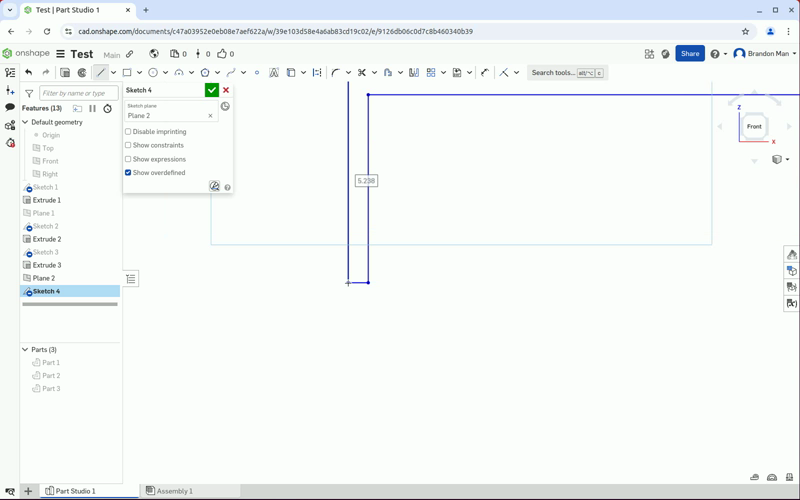
scroll(-6)
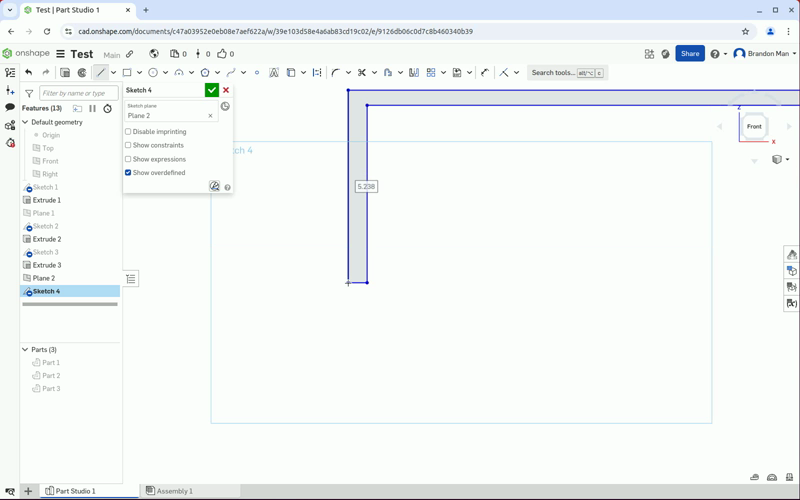
scroll(-6)
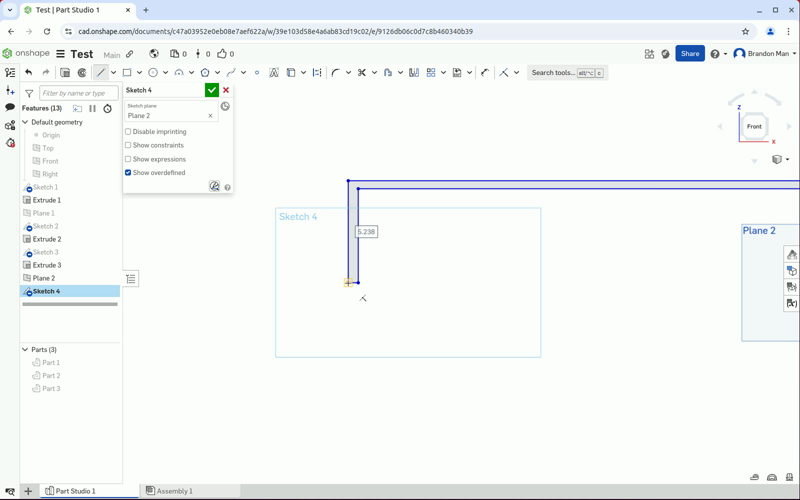
scroll(-6)
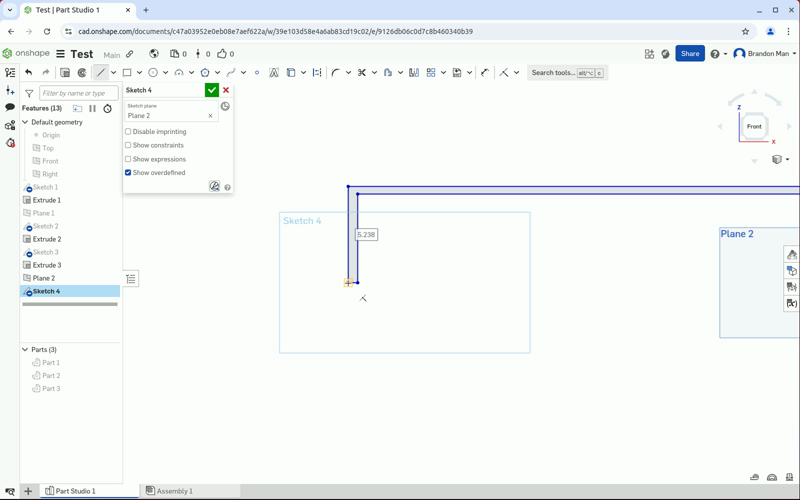
scroll(-6)
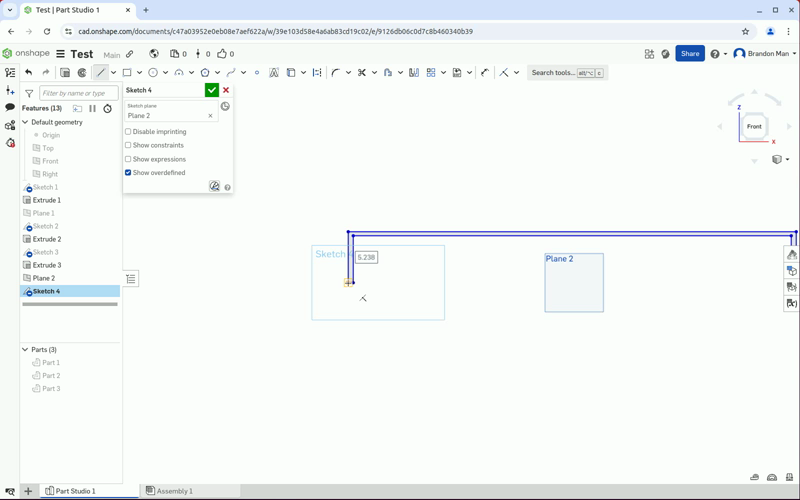
scroll(-6)
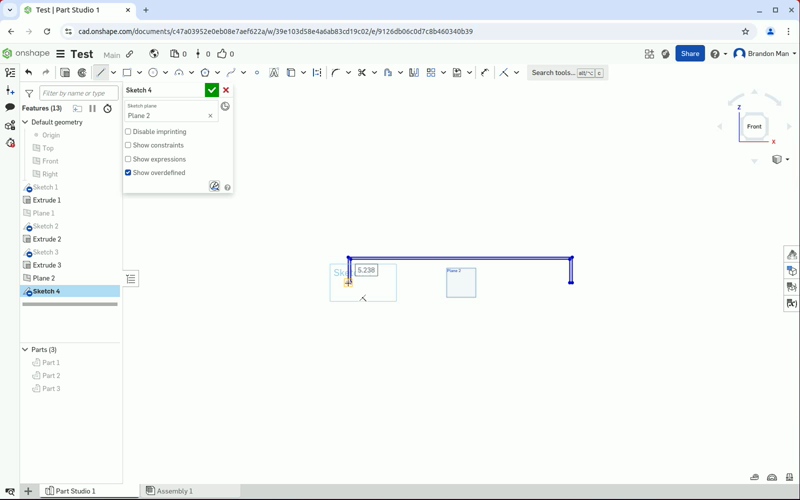
key(esc)
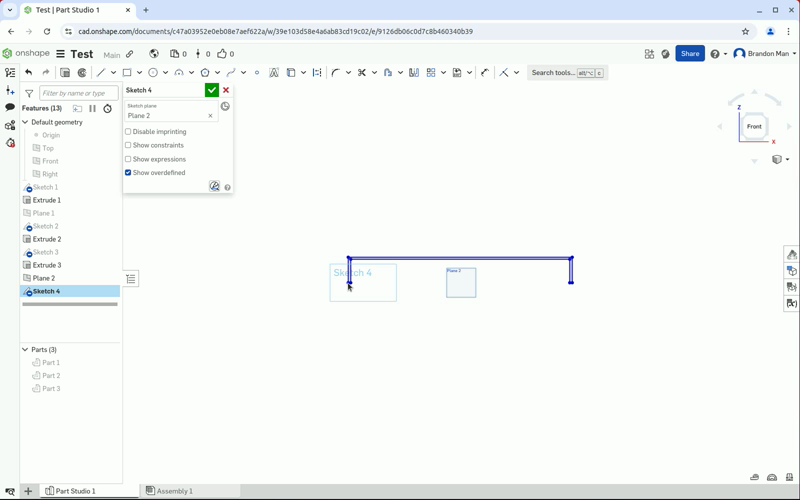
mouse_move(571, 275)
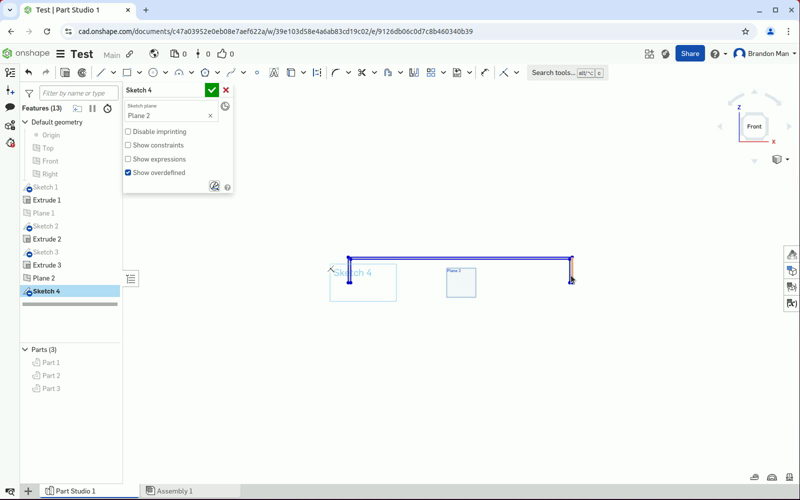
scroll(6)
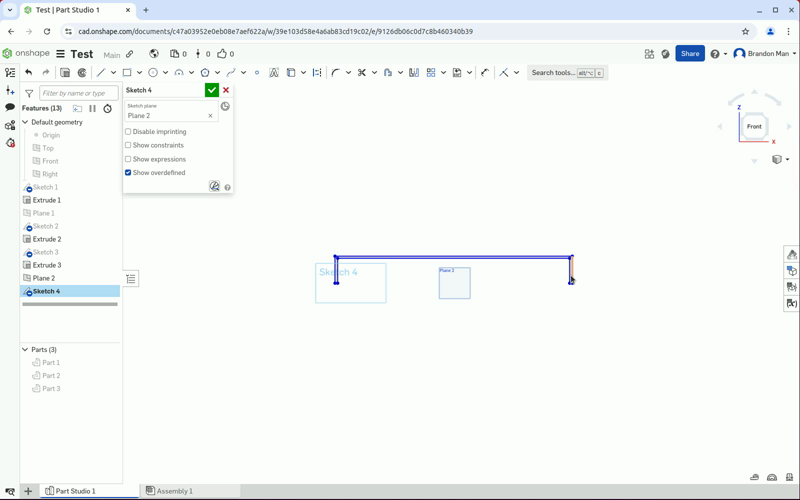
scroll(6)
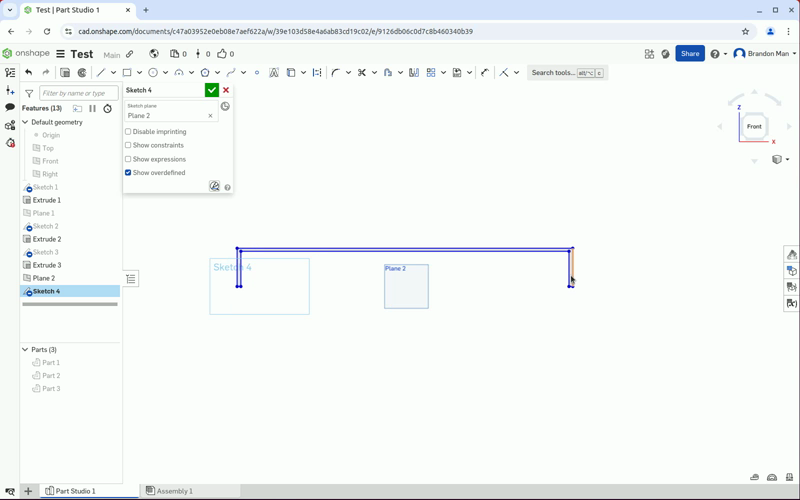
scroll(6)
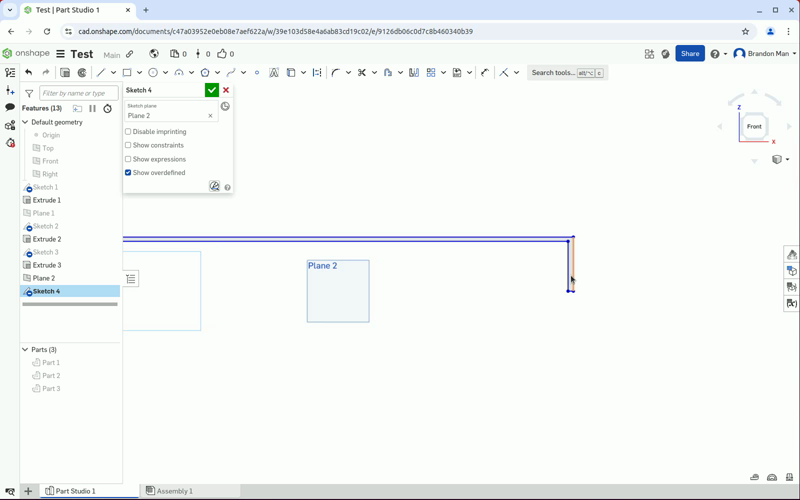
scroll(6)
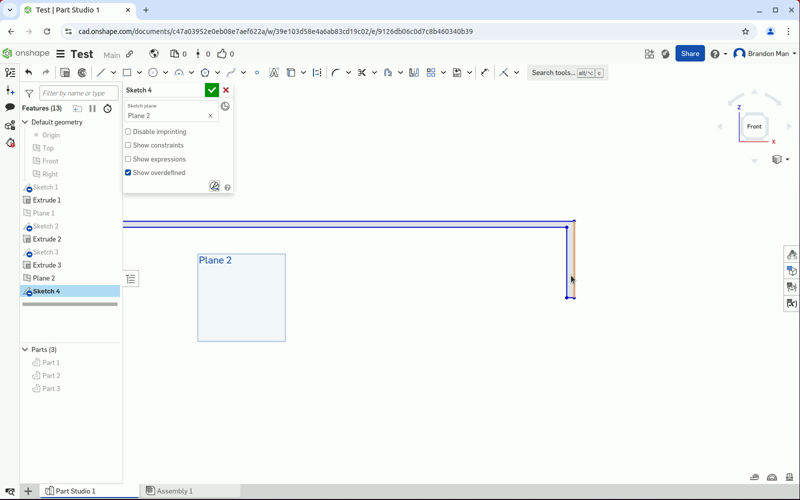
scroll(6)
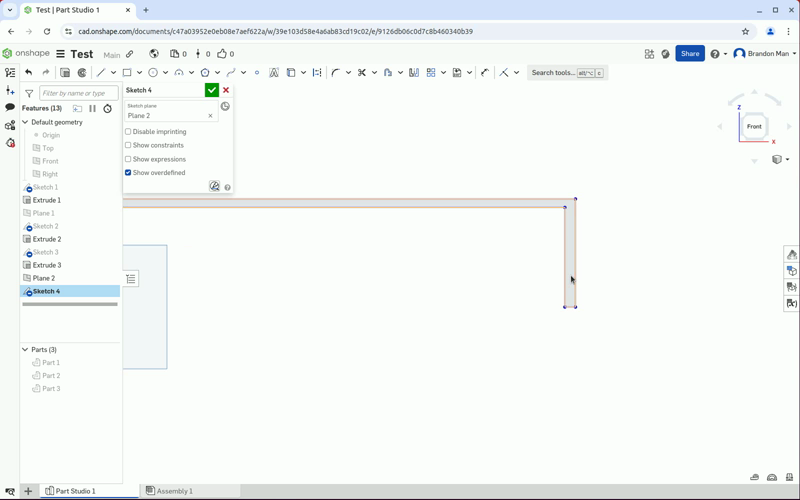
scroll(6)
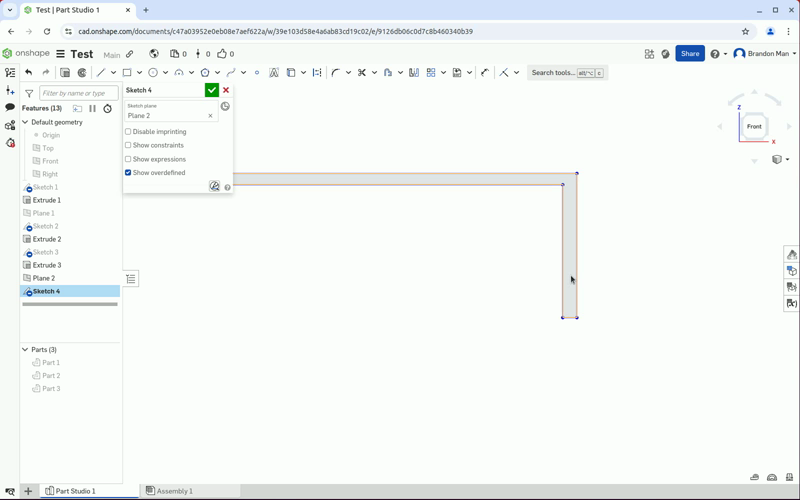
scroll(6)
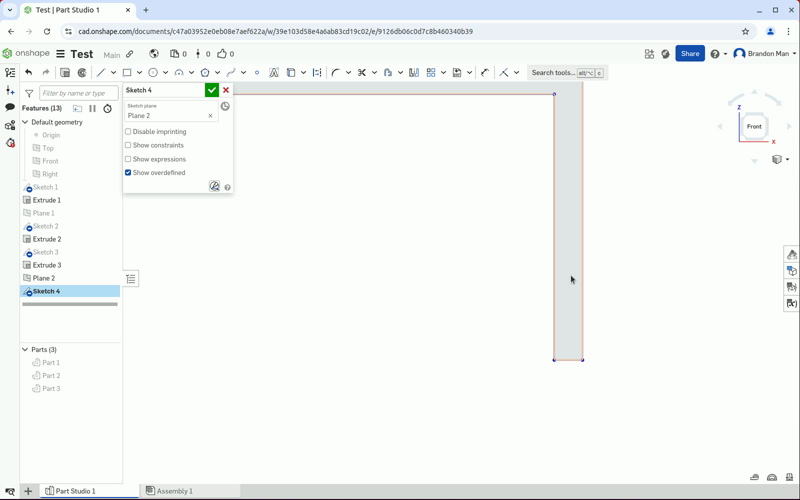
click(571, 275)
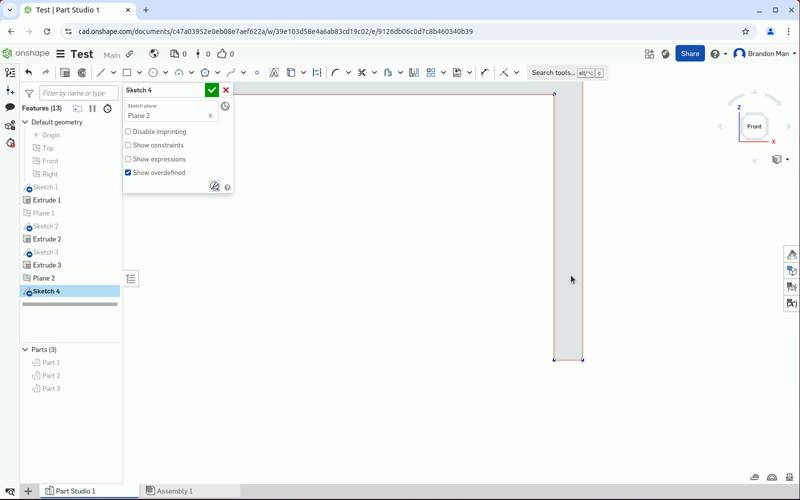
scroll(-6)
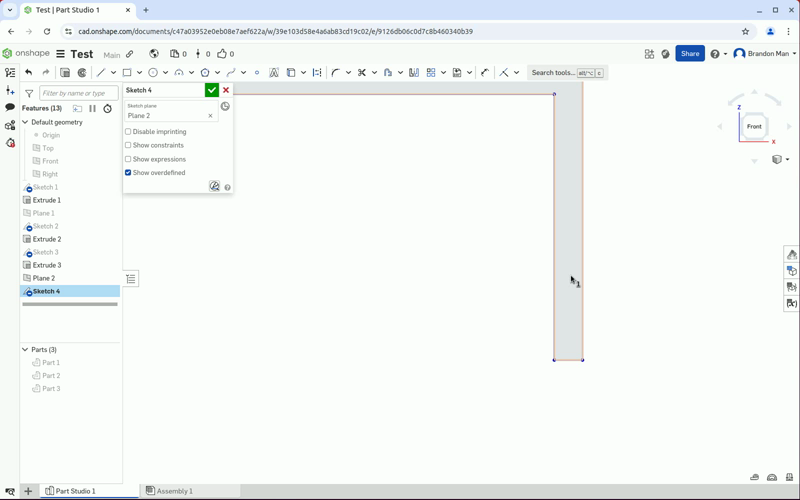
scroll(-6)
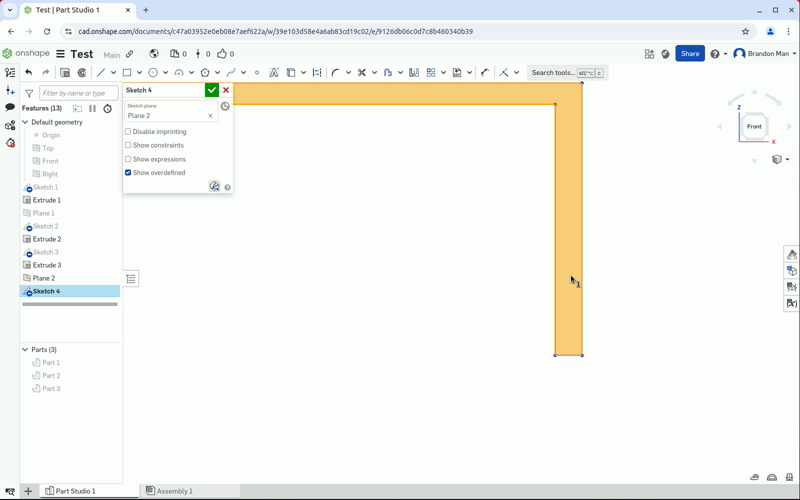
scroll(-6)
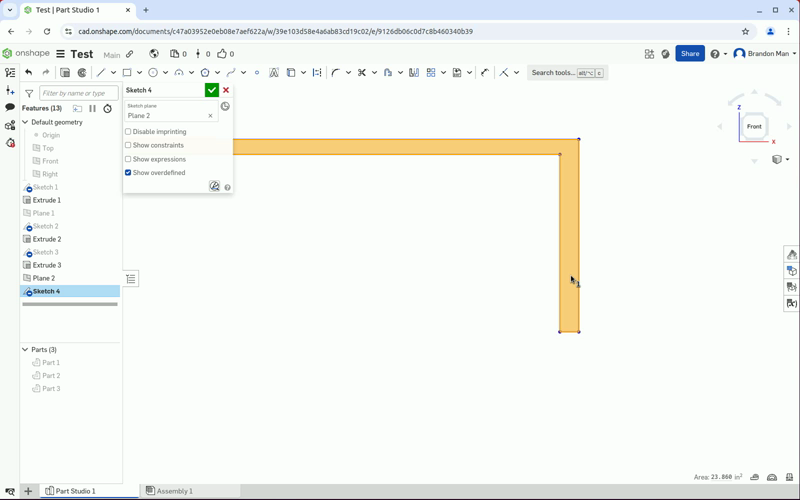
scroll(-6)
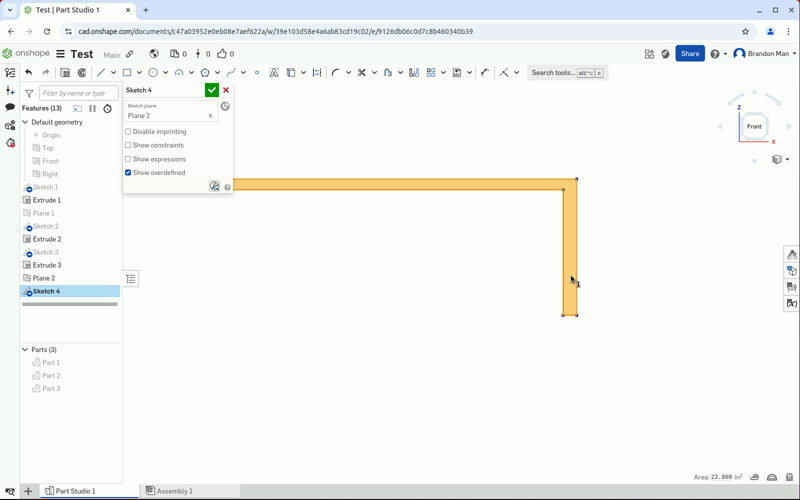
scroll(-6)
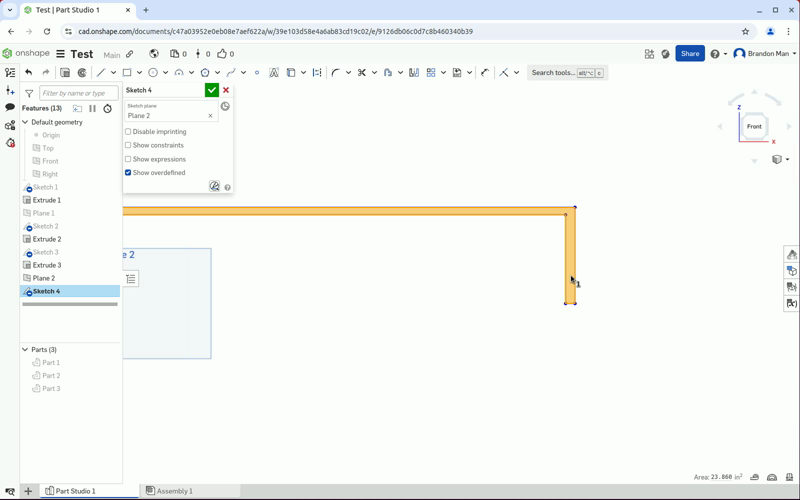
scroll(-6)
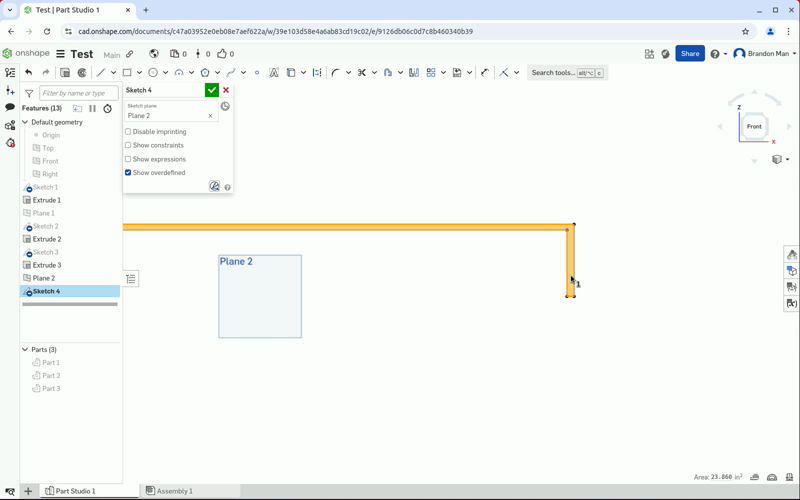
scroll(-6)
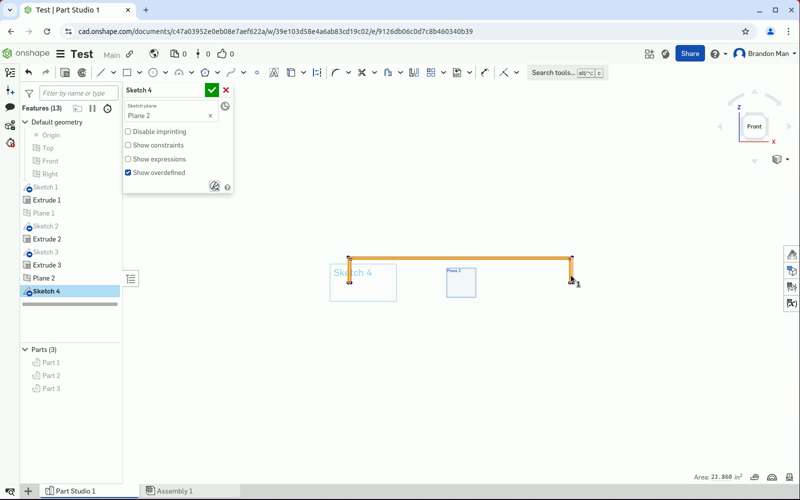
mouse_move(73, 352)
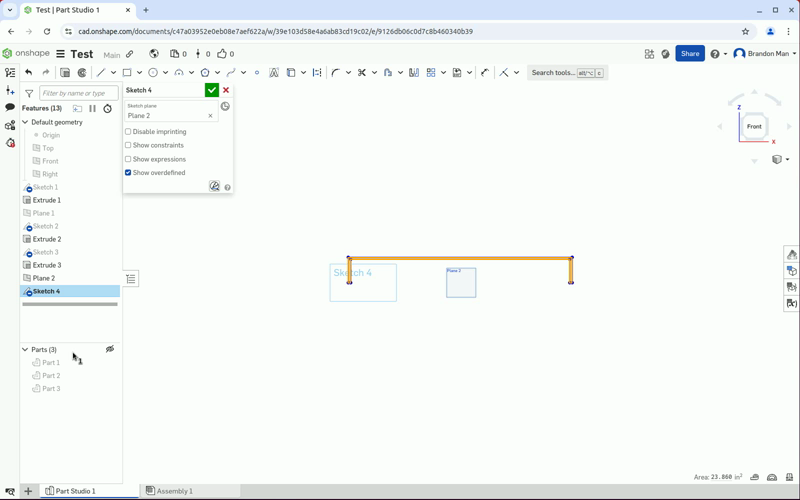
key(shift+y)
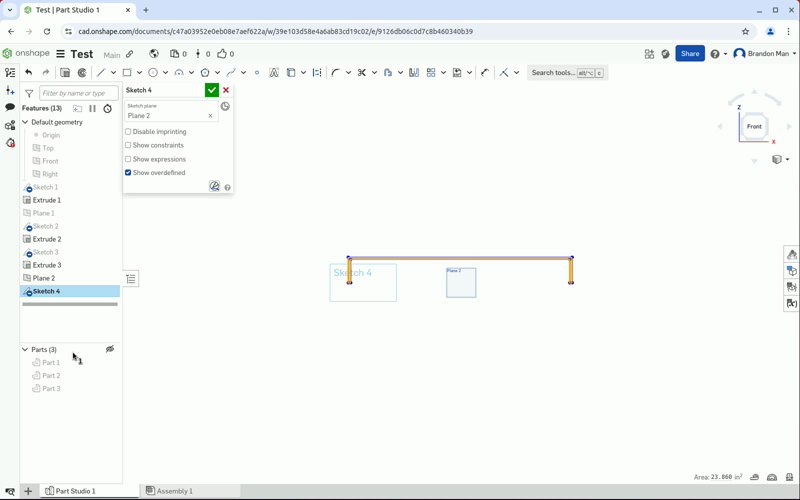
key(shift+e)
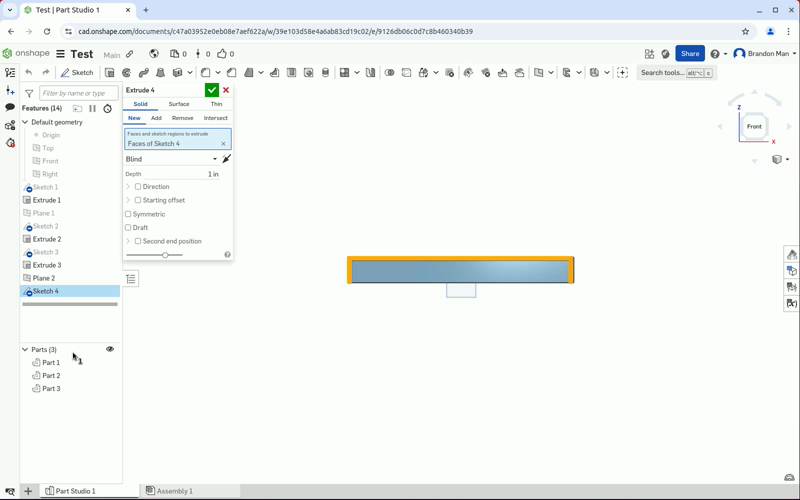
mouse_move(143, 106)
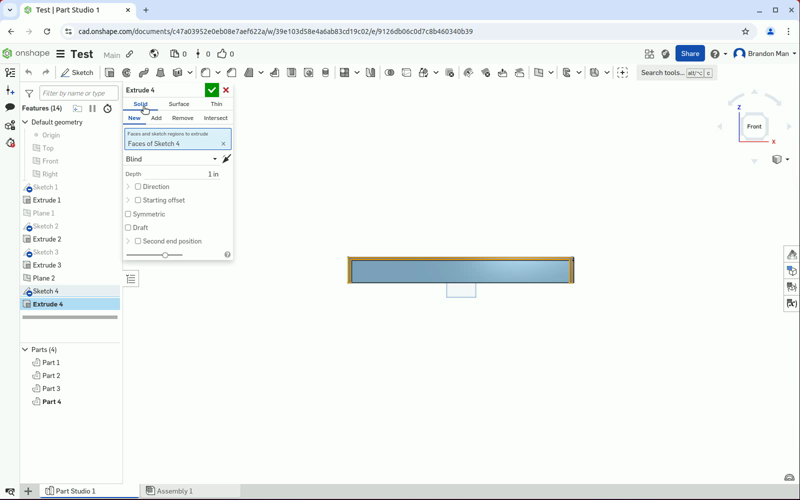
click(143, 106)
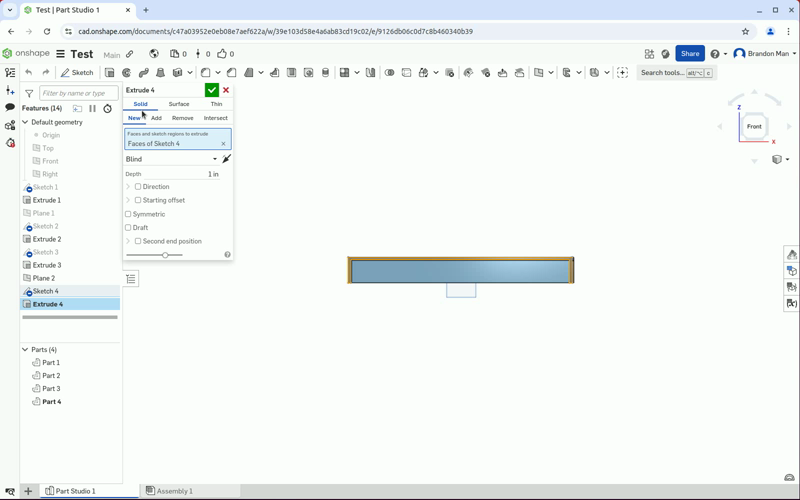
mouse_move(137, 120)
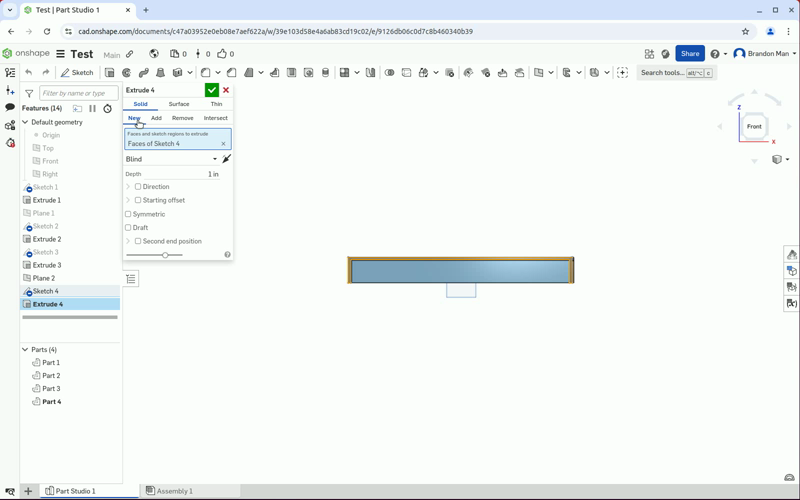
click(137, 120)
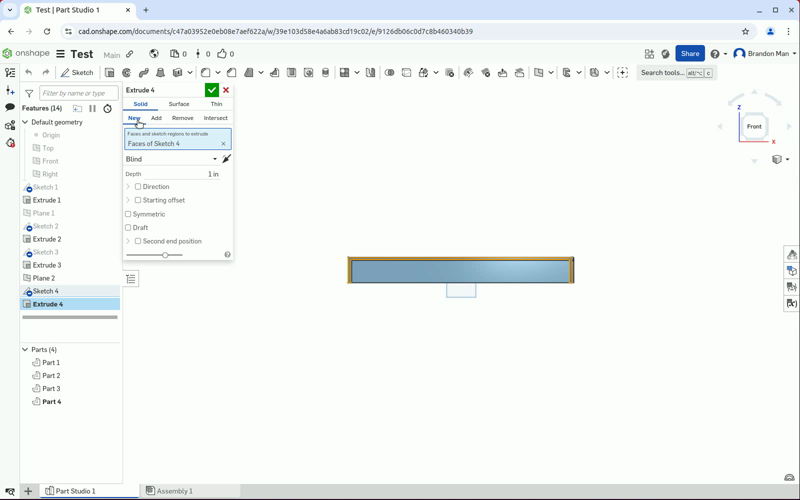
key(tab, 4)
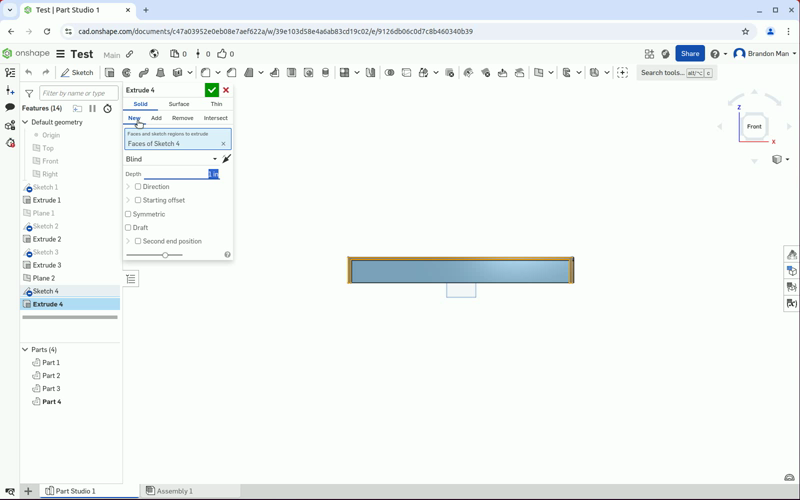
text(0.722)
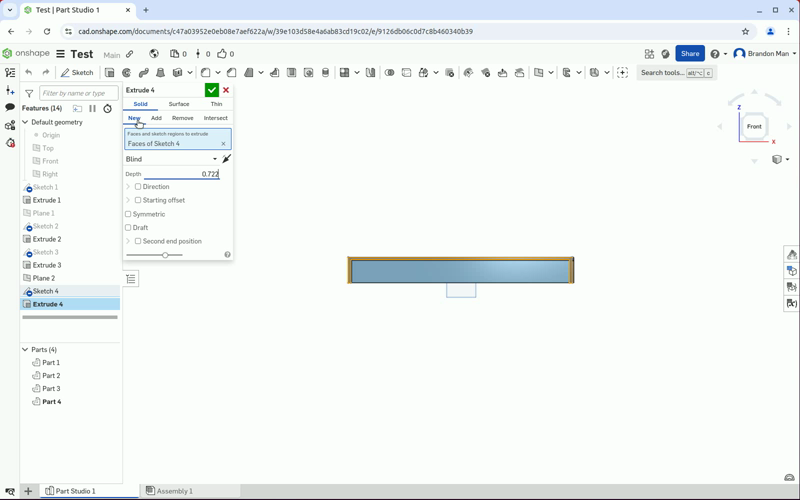
key(enter)
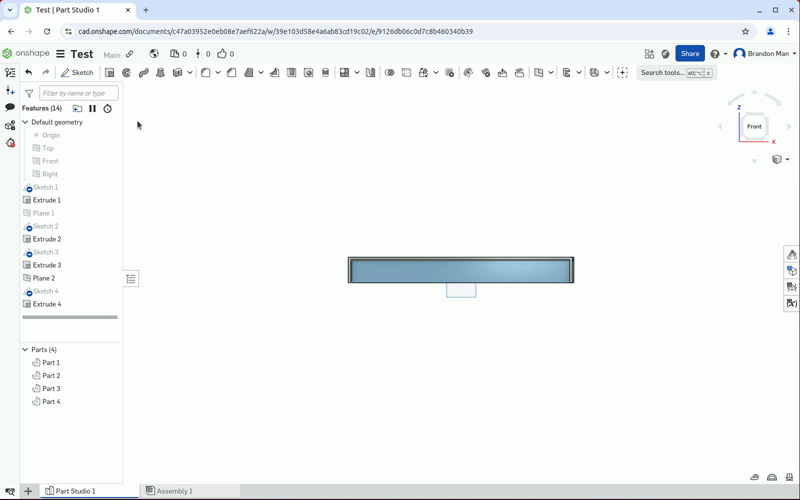
key(shift+h)
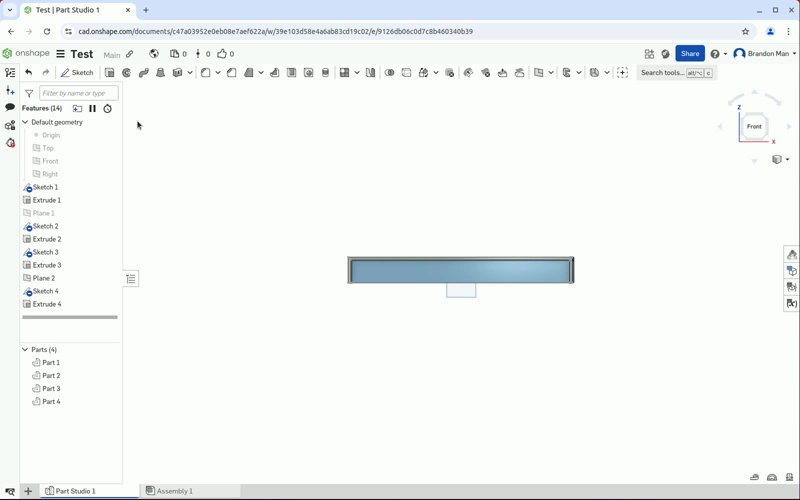
key(shift+h)
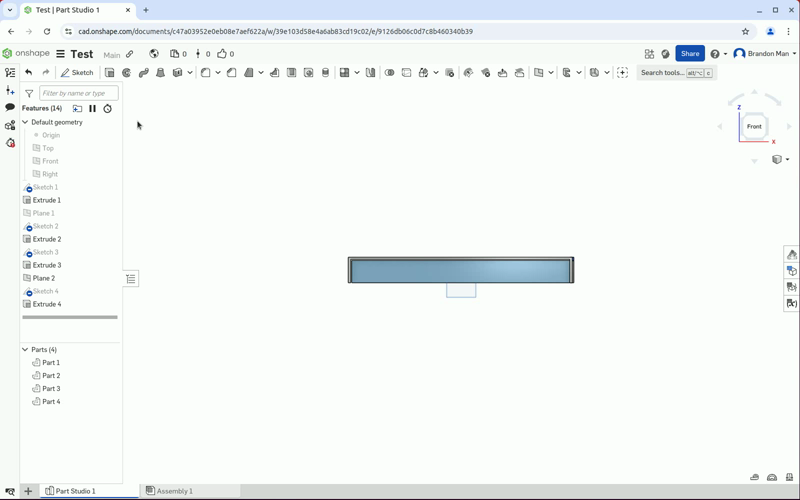
mouse_move(73, 189)
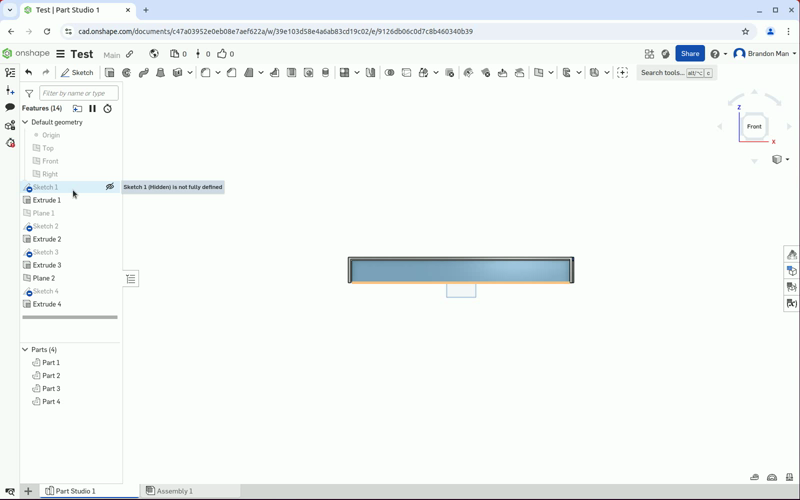
click(73, 189)
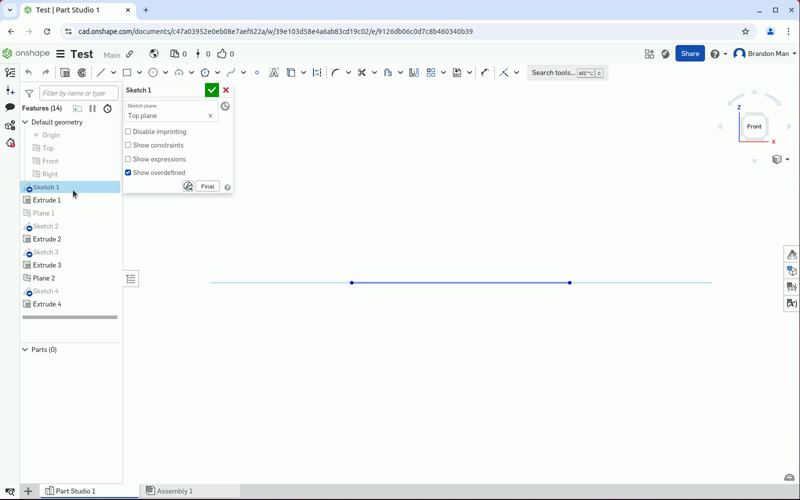
mouse_move(229, 92)
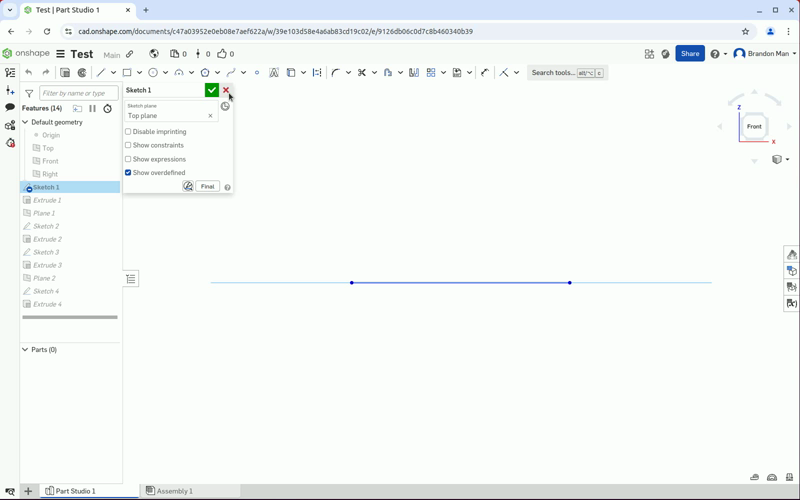
click(229, 92)
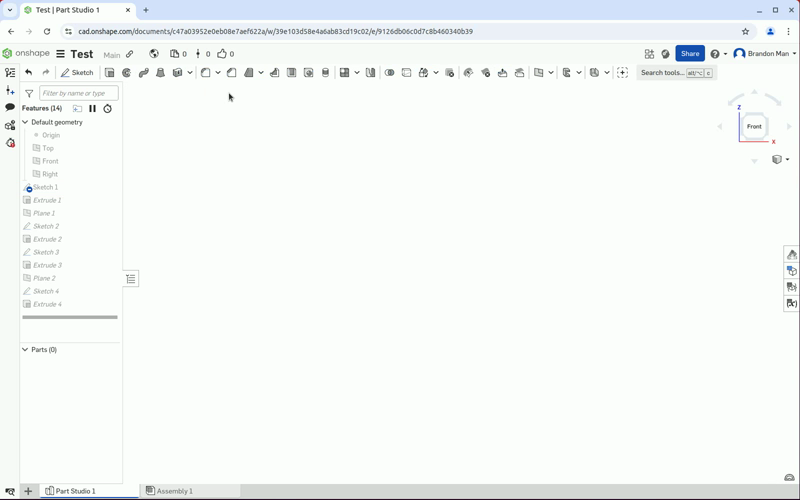
key(shift+s)
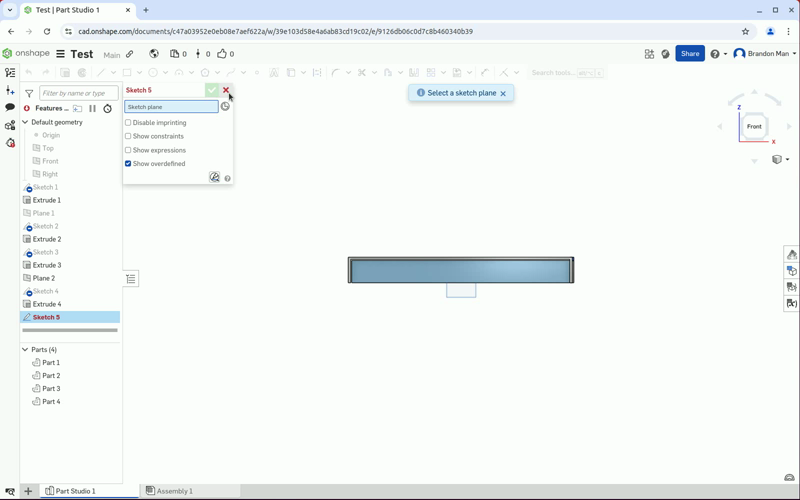
mouse_move(73, 280)
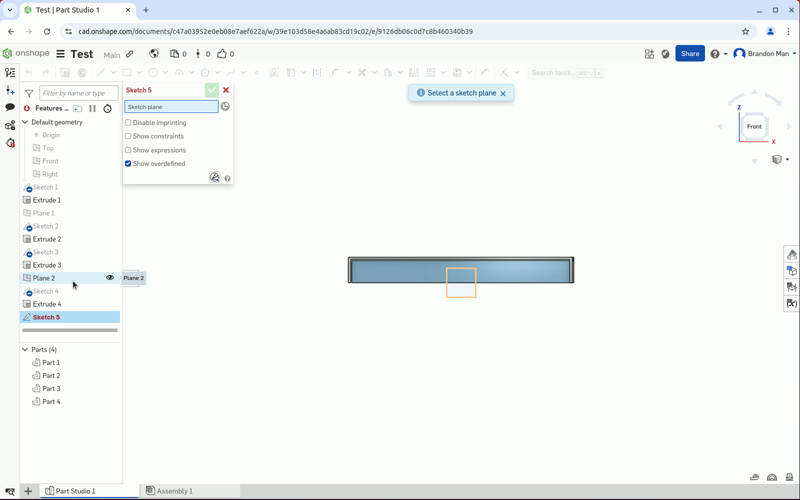
click(73, 280)
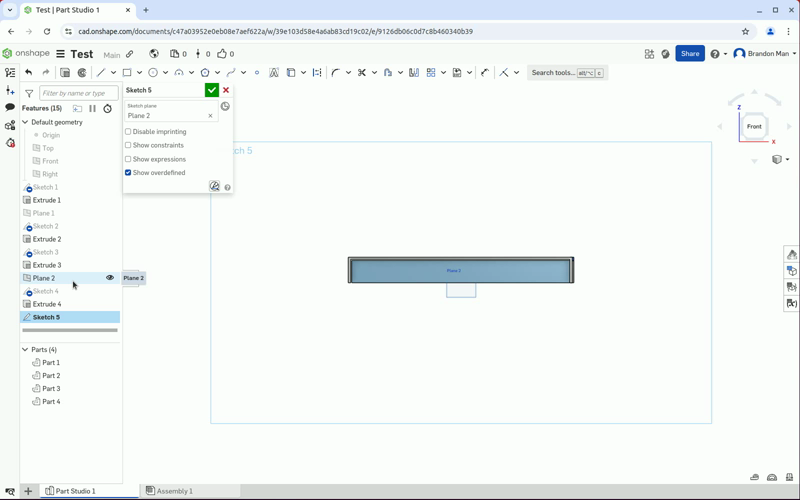
mouse_move(73, 352)
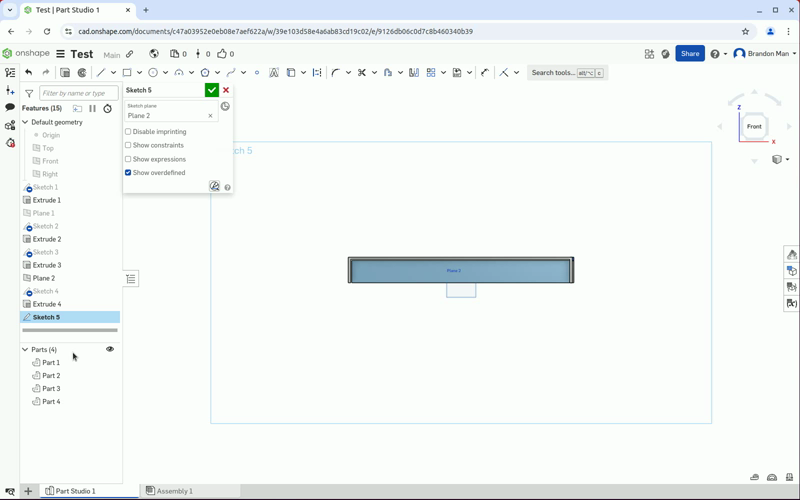
key(y)
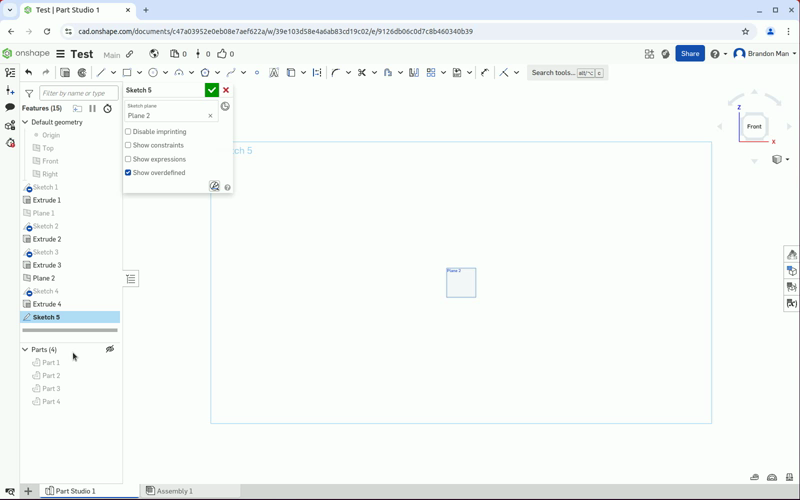
key(l)
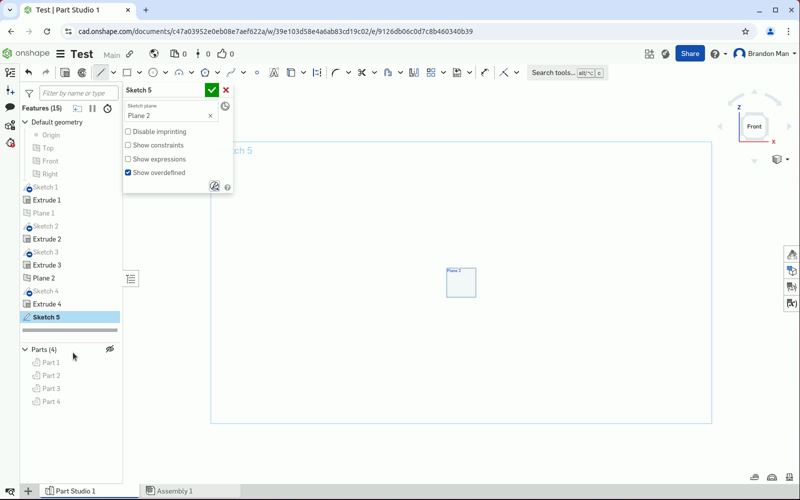
key_down(shift)
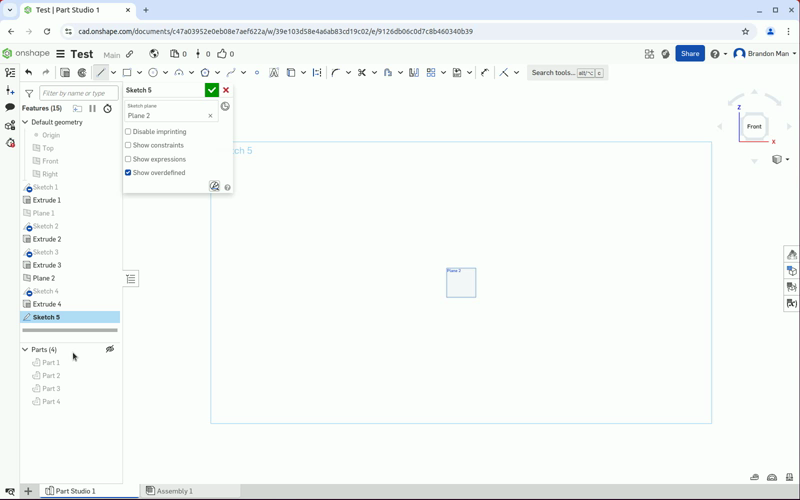
mouse_move(351, 282)
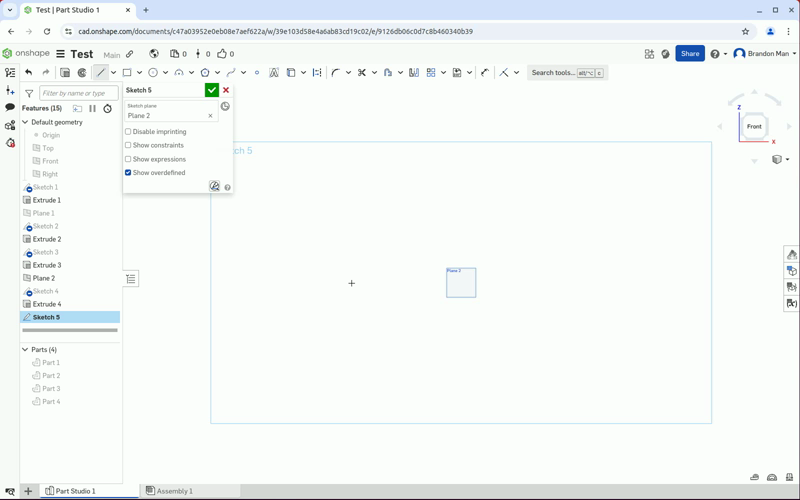
click(351, 282)
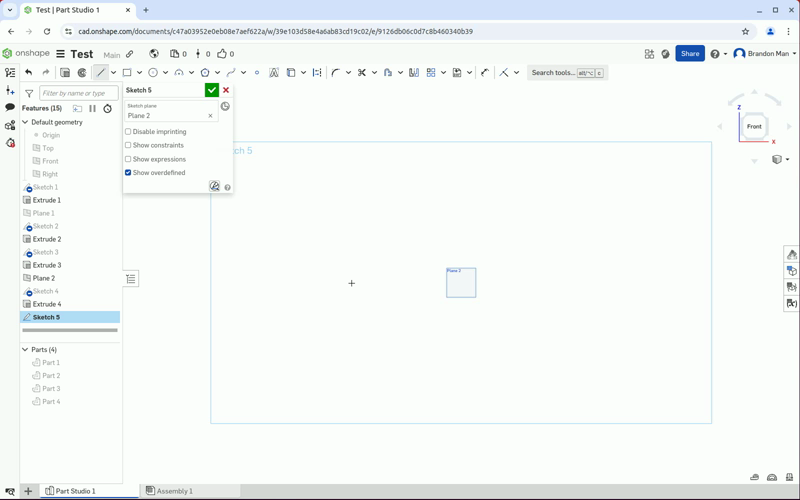
key_up(shift)
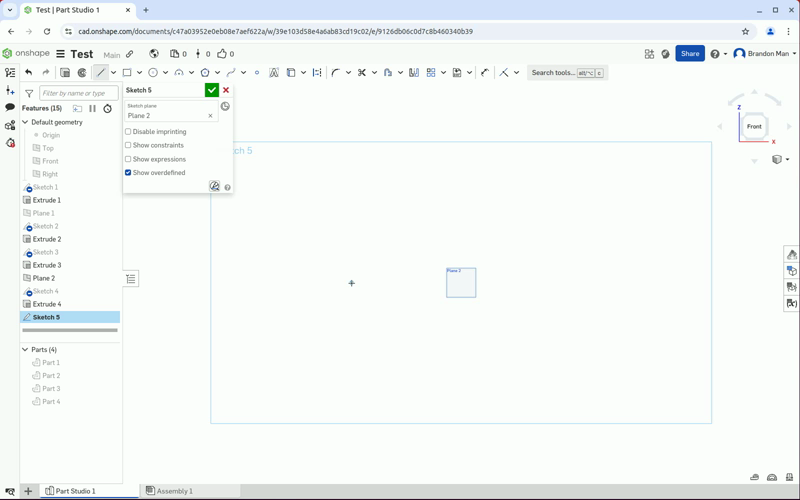
key_down(shift)
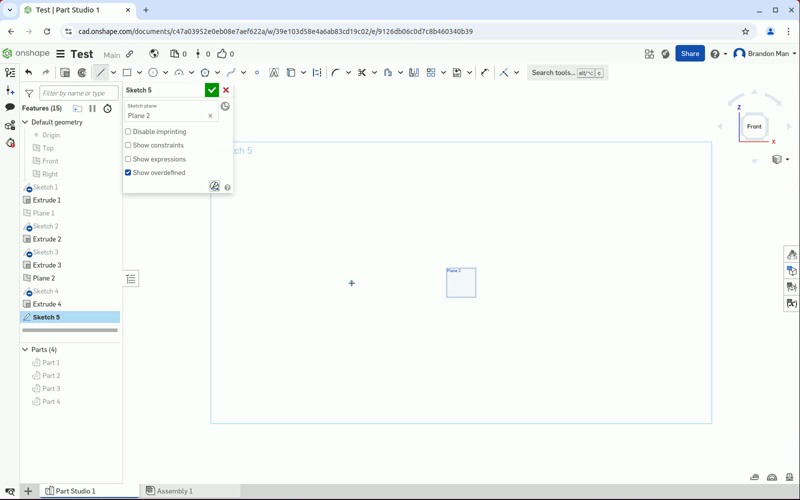
mouse_move(569, 282)
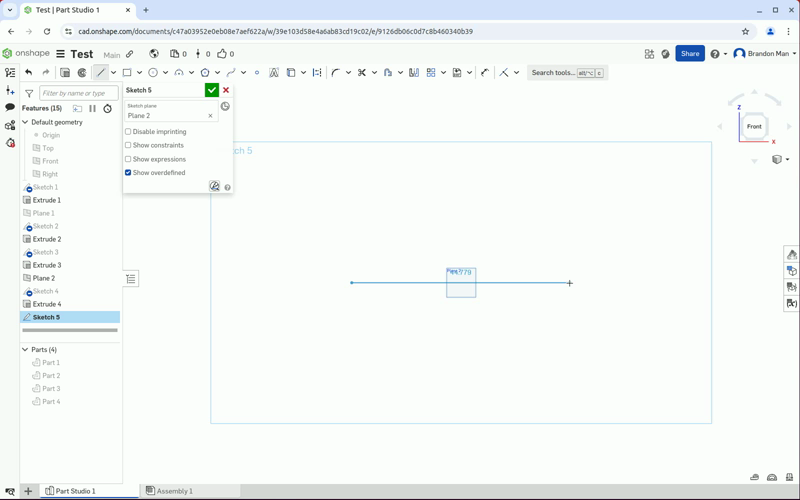
click(569, 282)
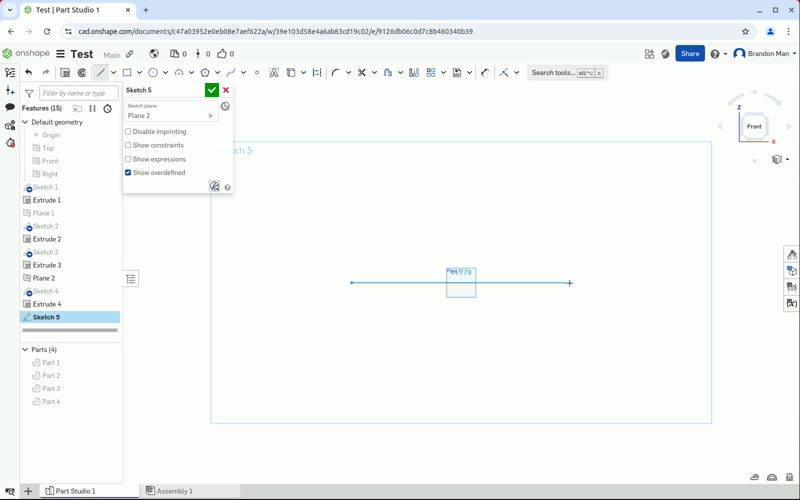
key_up(shift)
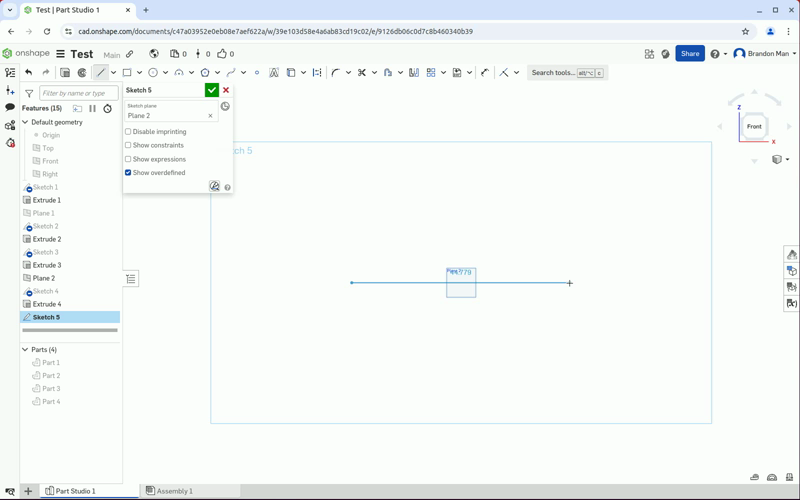
key_down(shift)
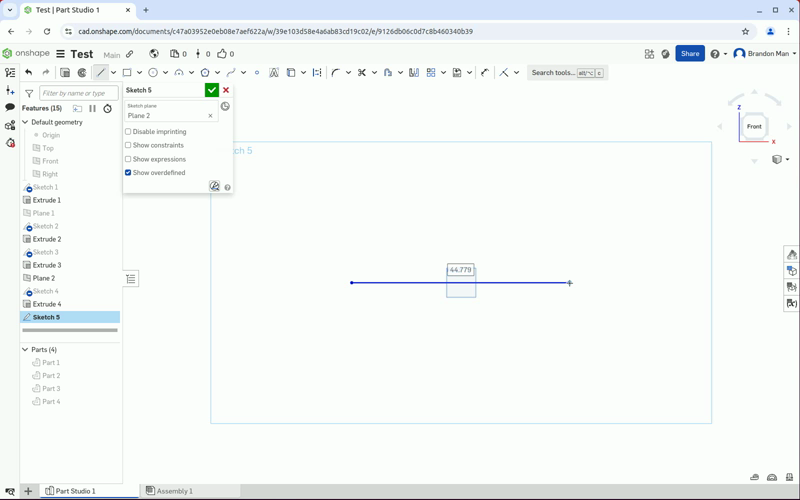
mouse_move(589, 282)
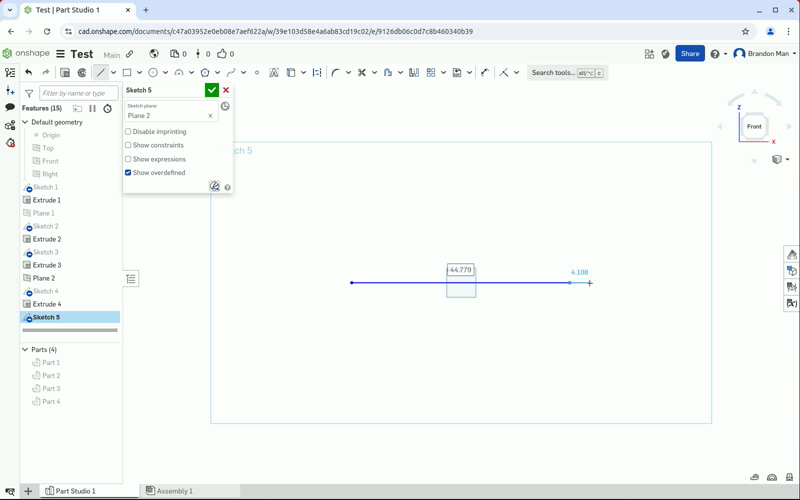
mouse_move(569, 260)
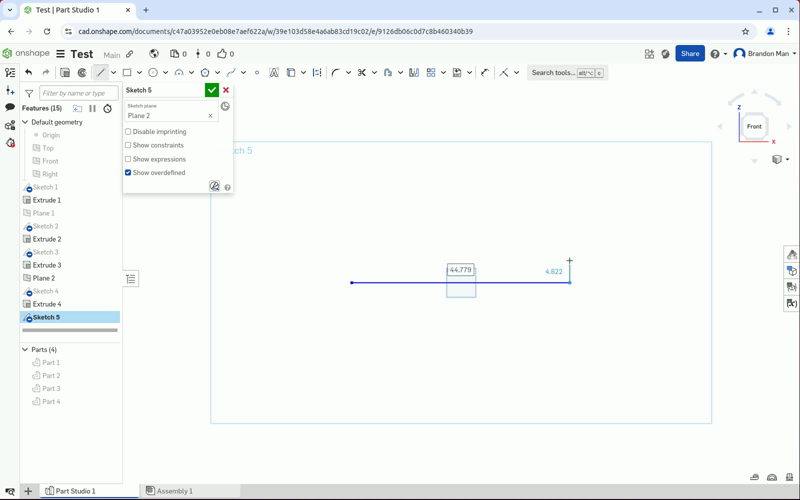
click(569, 260)
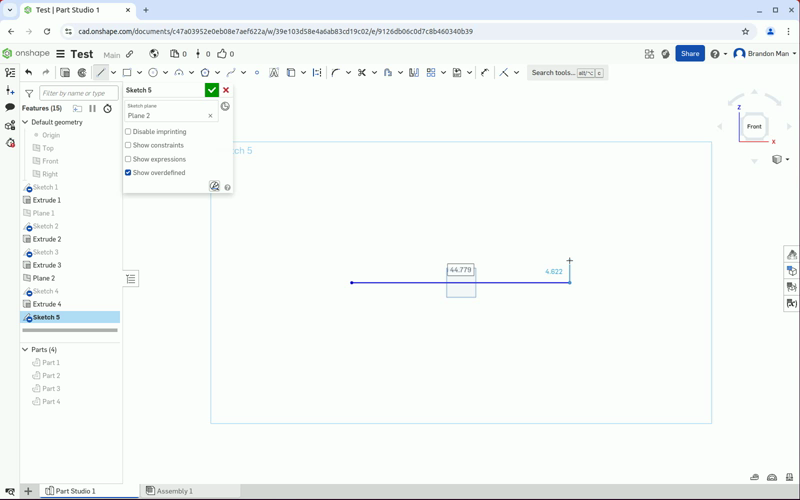
key_up(shift)
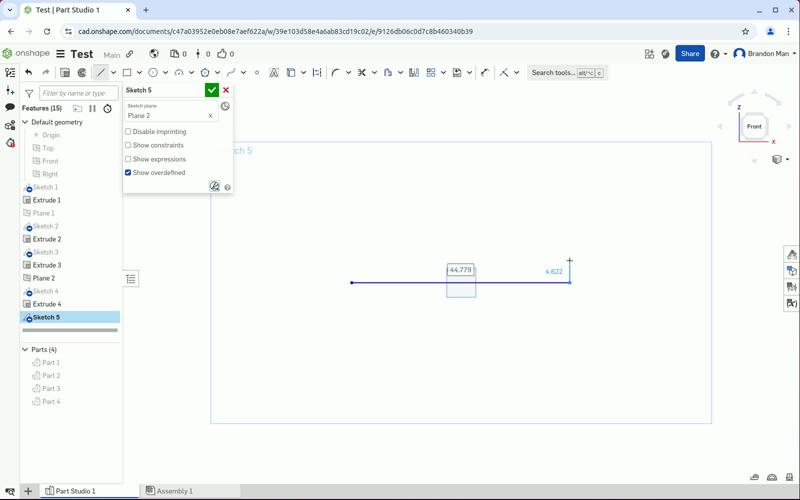
key_down(shift)
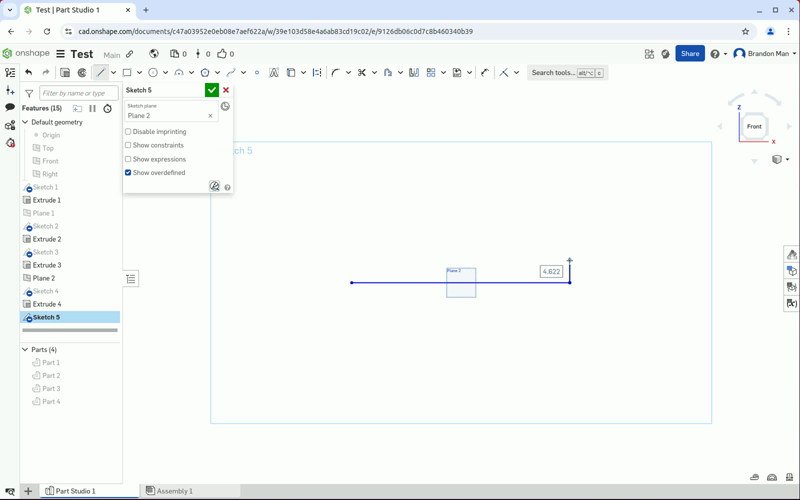
mouse_move(351, 260)
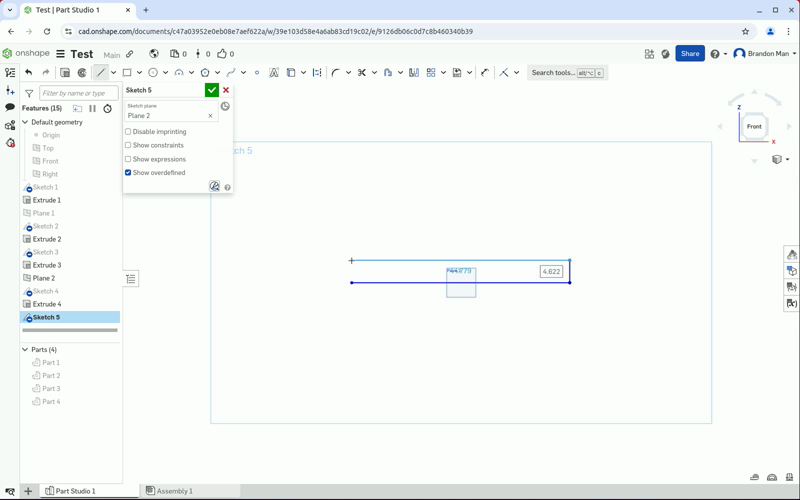
click(351, 260)
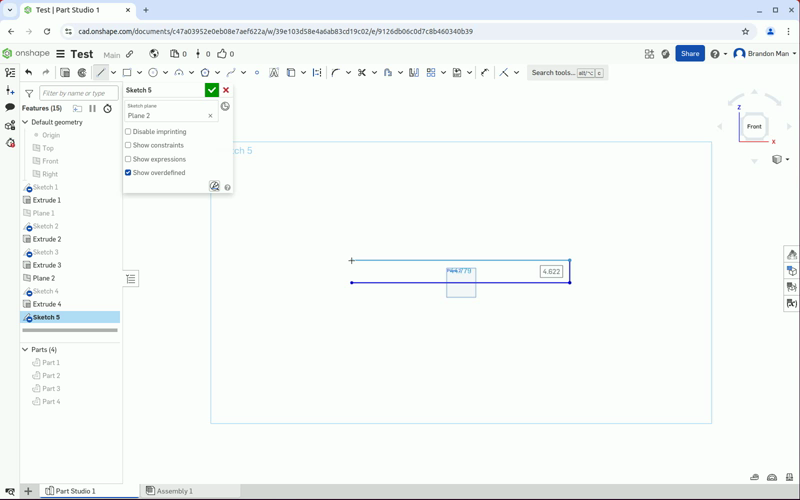
key_up(shift)
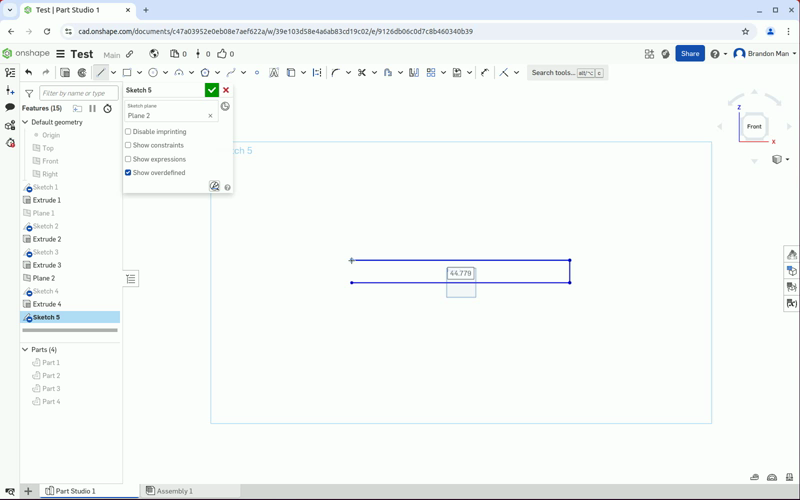
mouse_move(381, 260)
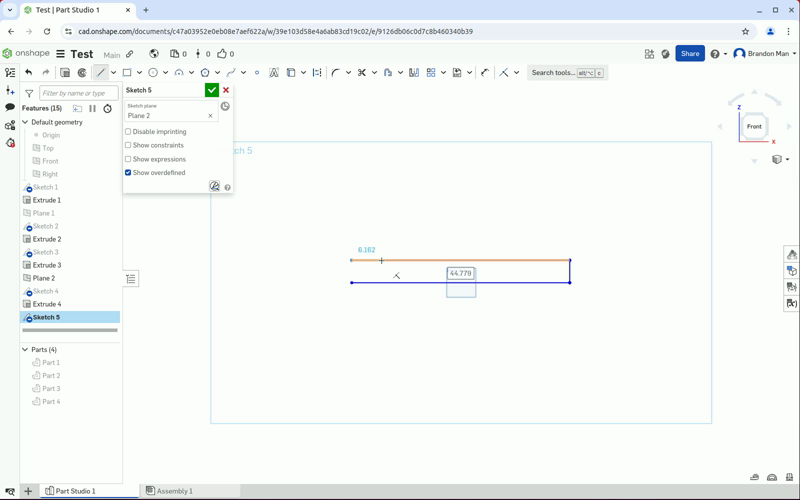
key_down(shift)
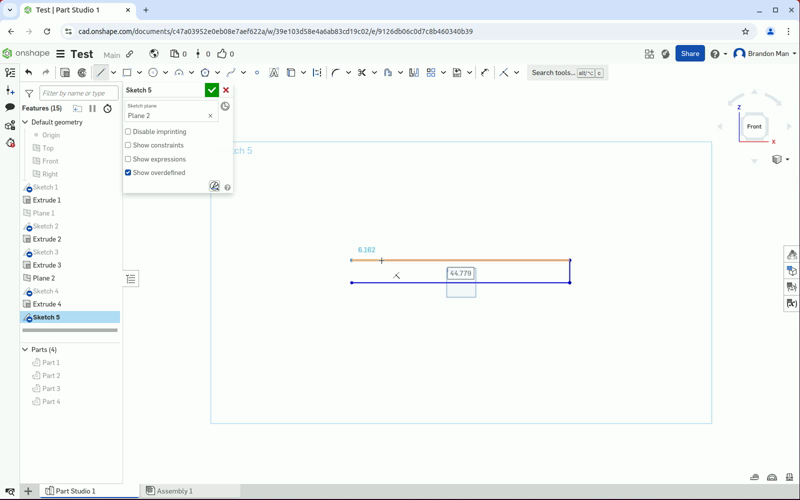
mouse_move(351, 282)
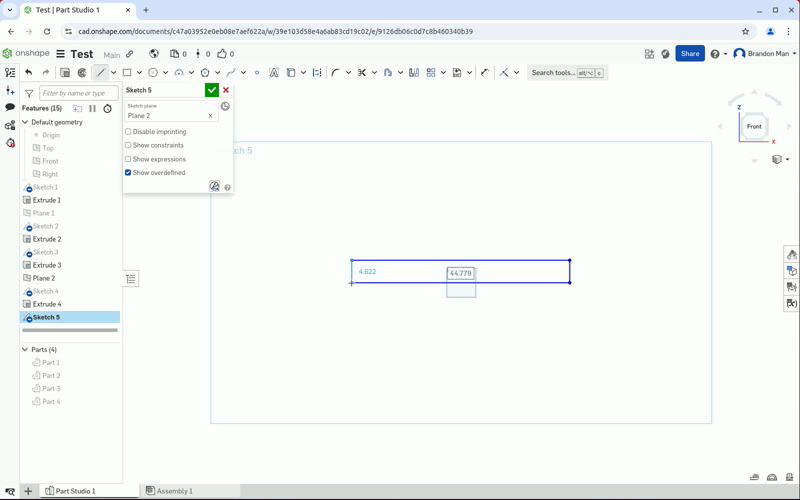
key_up(shift)
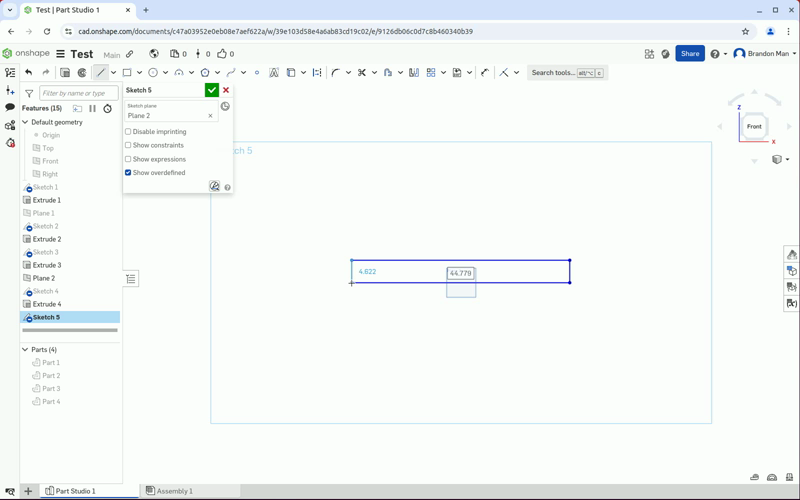
click(351, 282)
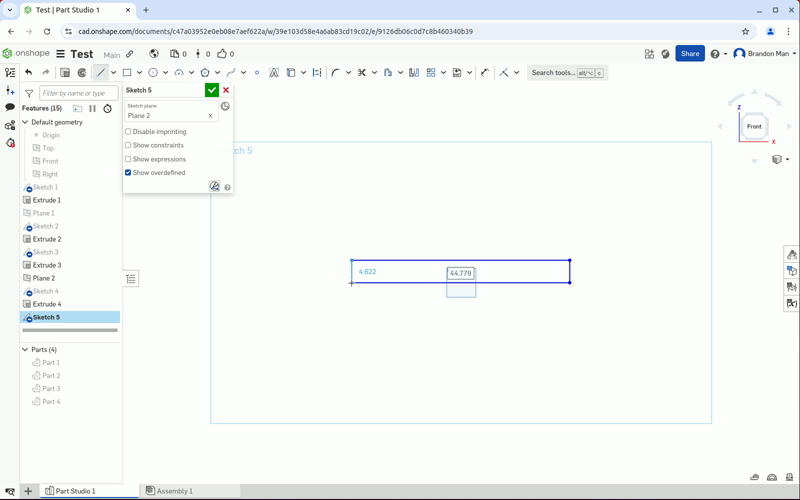
key(esc)
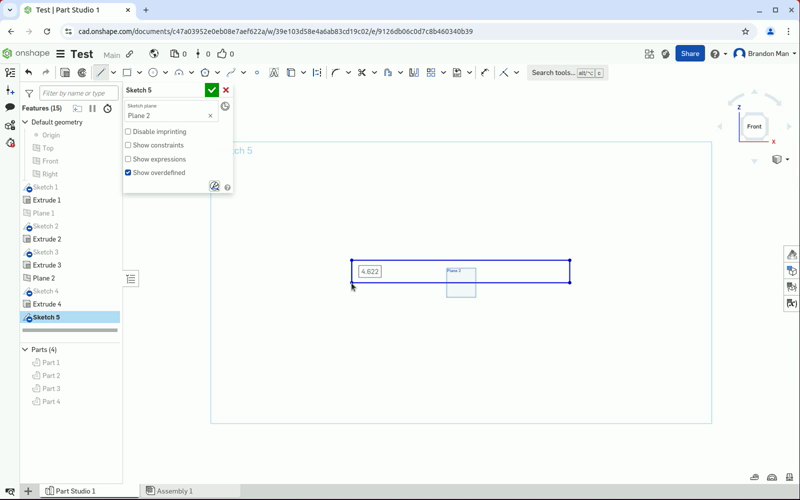
mouse_move(558, 270)
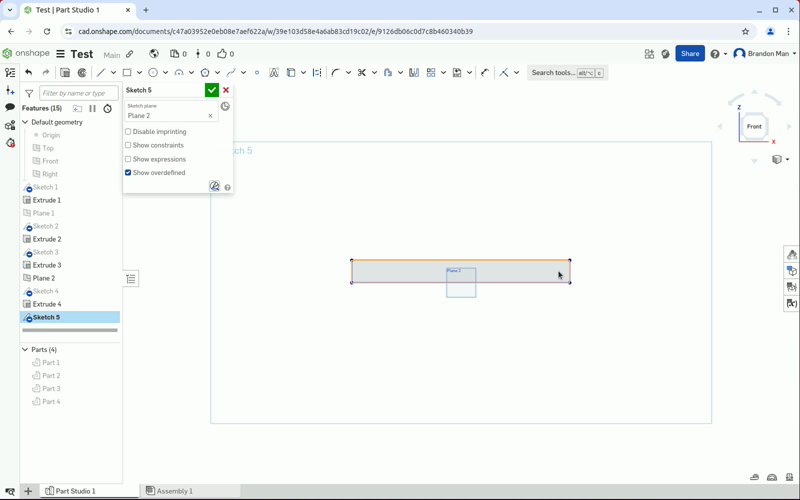
click(558, 270)
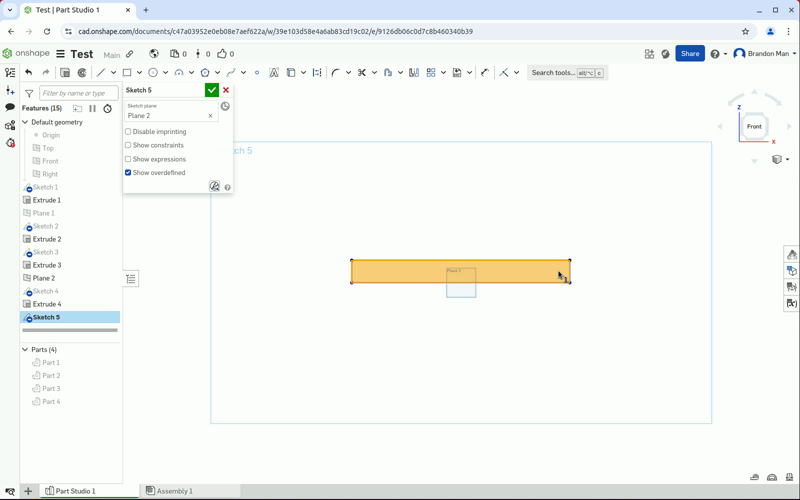
mouse_move(73, 352)
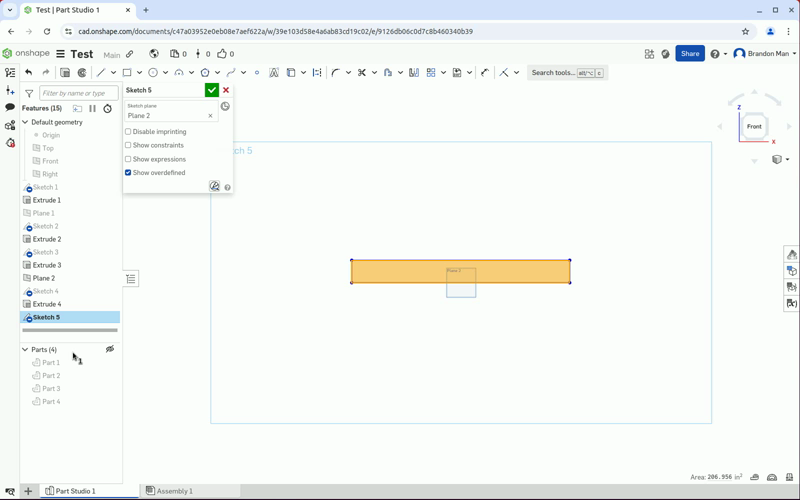
key(shift+y)
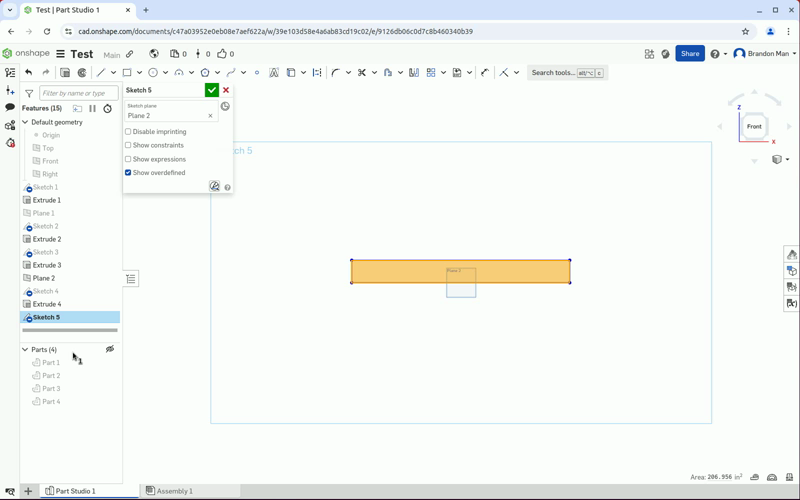
key(shift+e)
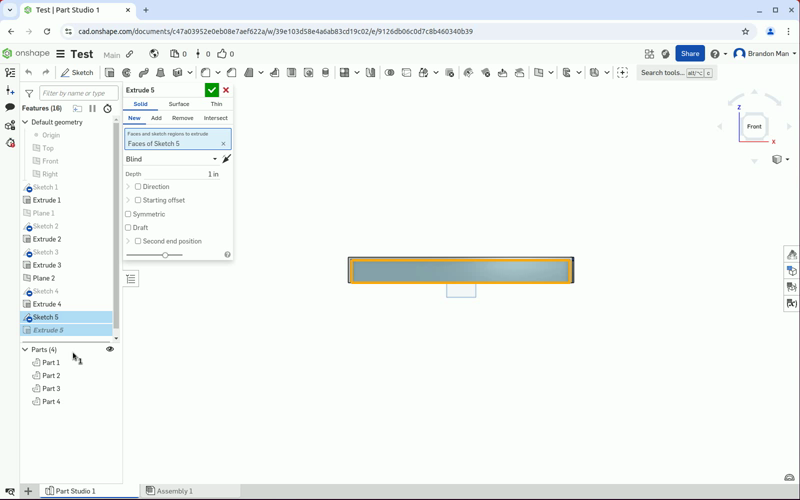
mouse_move(143, 106)
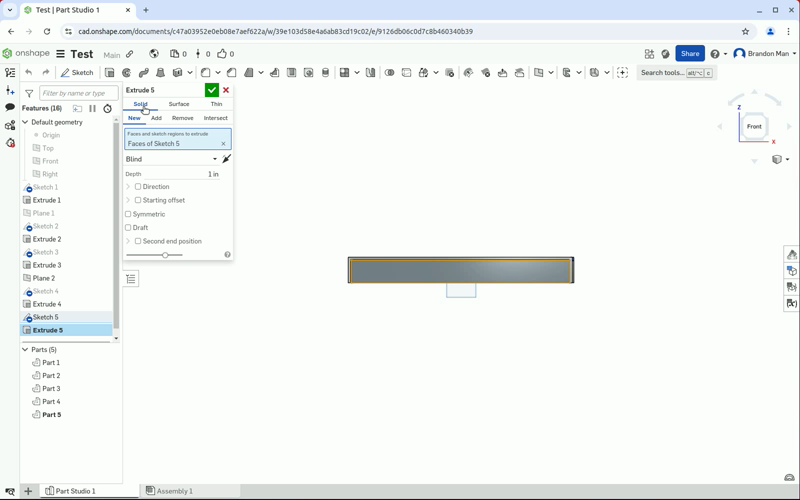
click(143, 106)
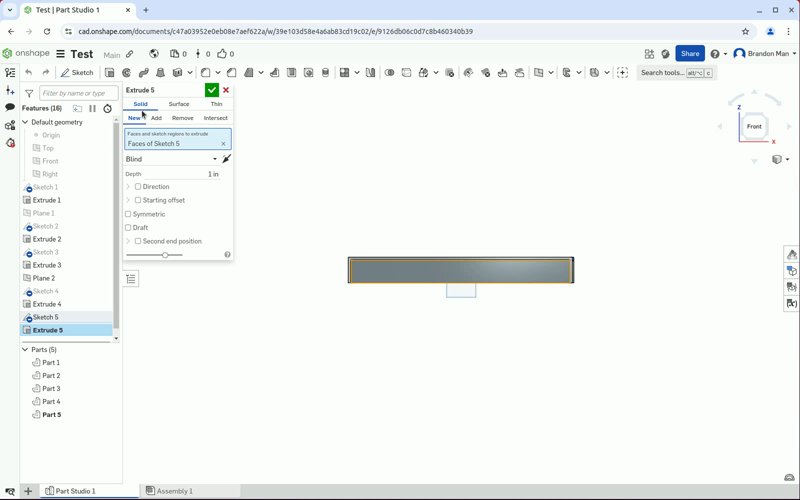
mouse_move(137, 120)
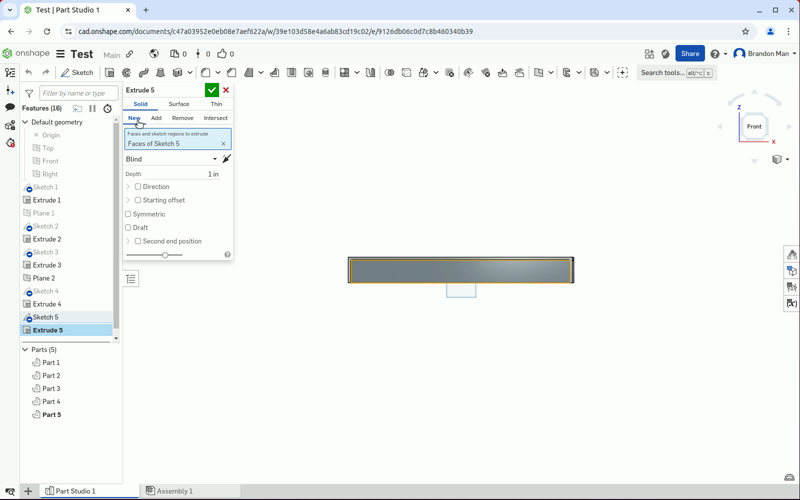
click(137, 120)
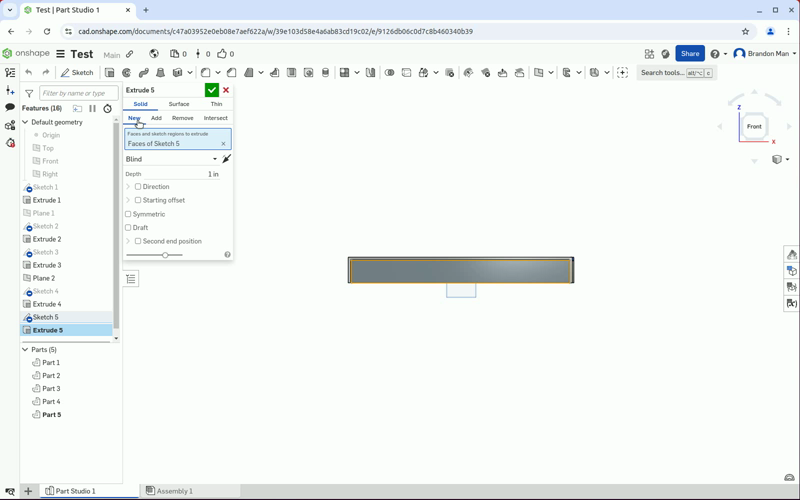
key(tab, 4)
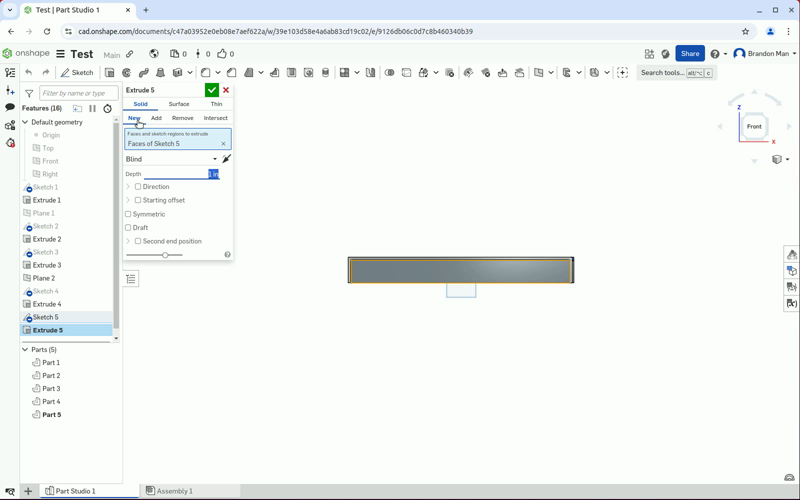
text(0.722)
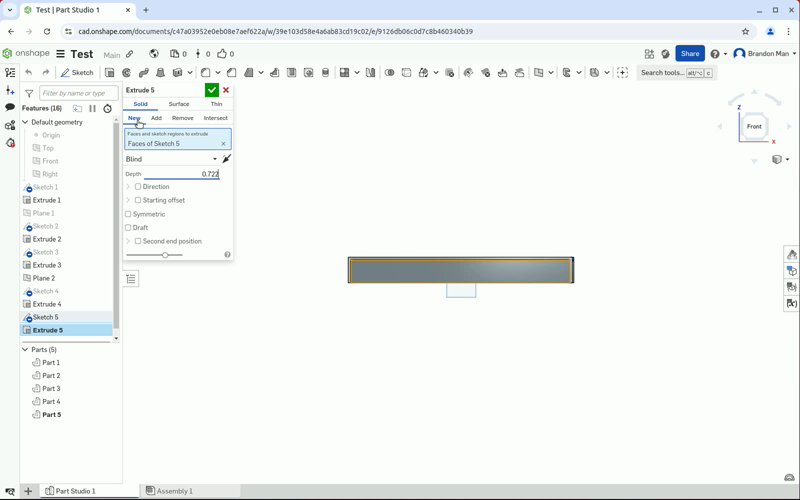
key(enter)
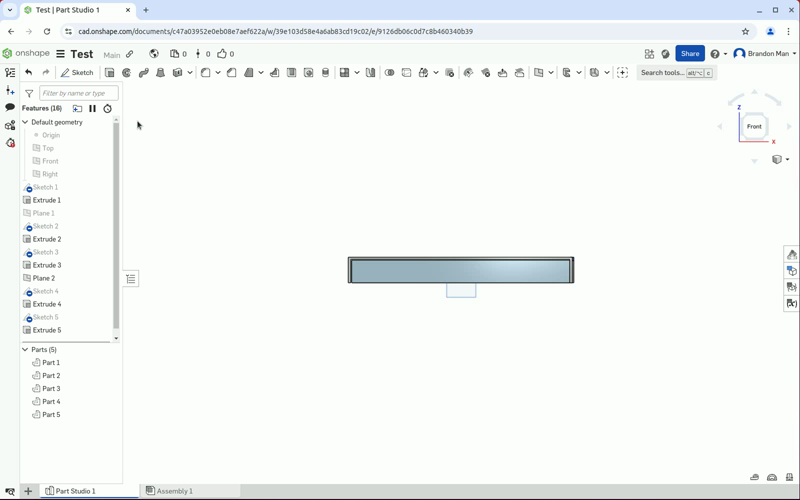
key(shift+h)
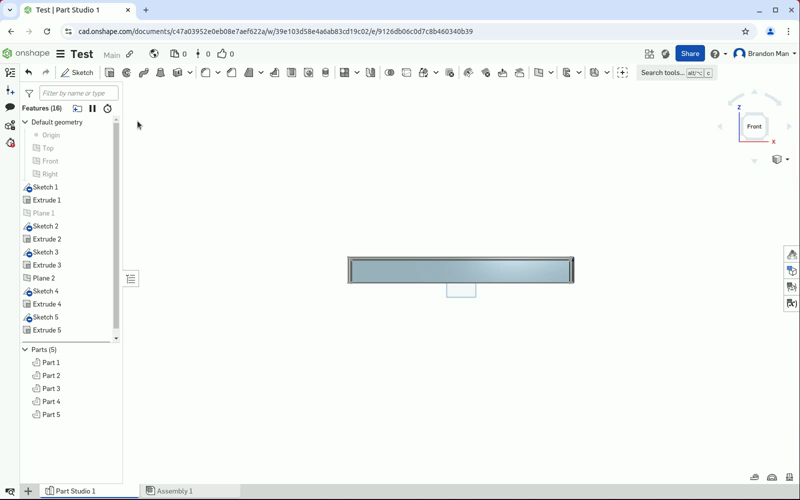
key(shift+h)
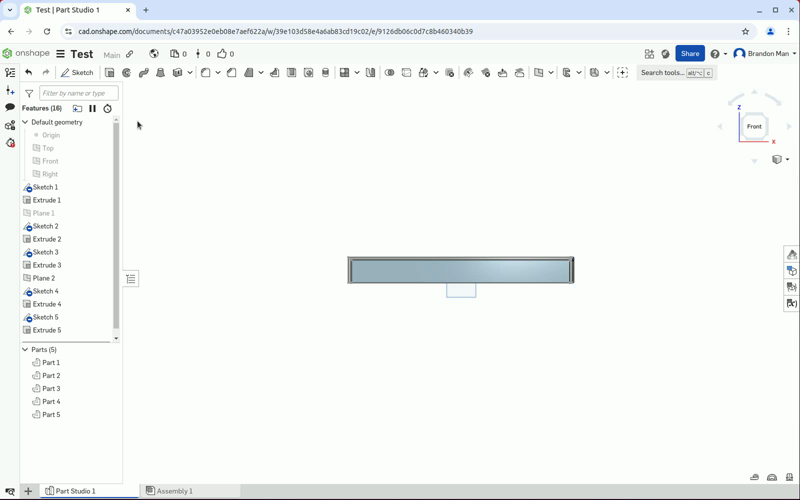
key(shift+7)
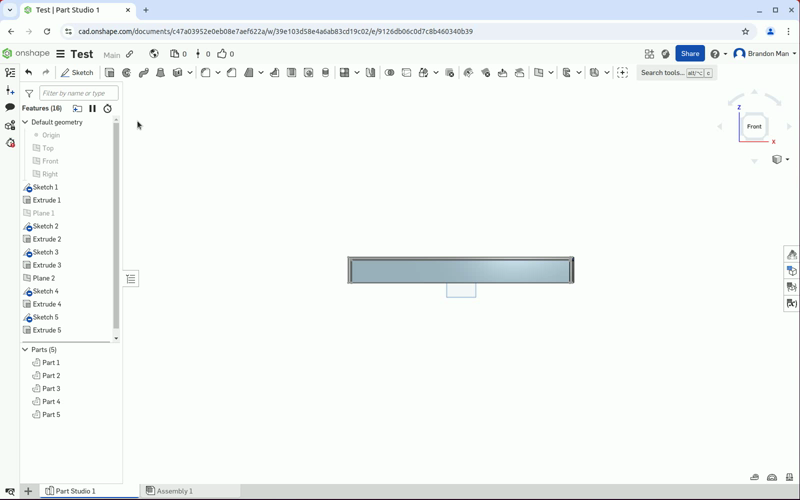
key(left, 2)
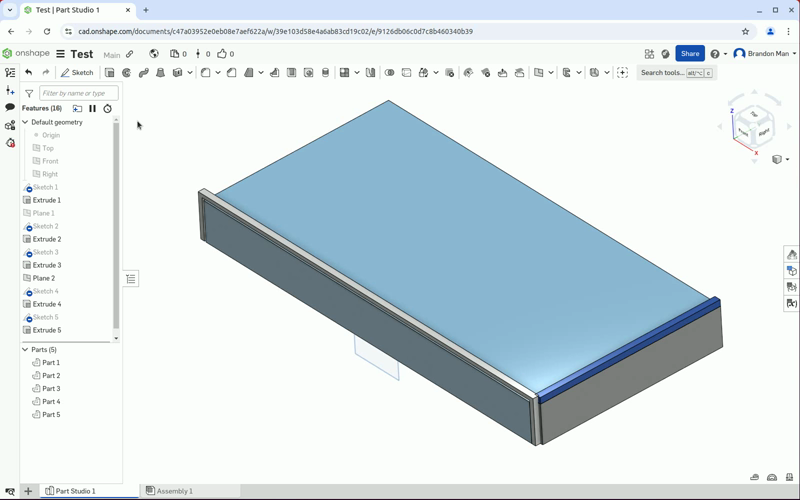
key(down, 2)
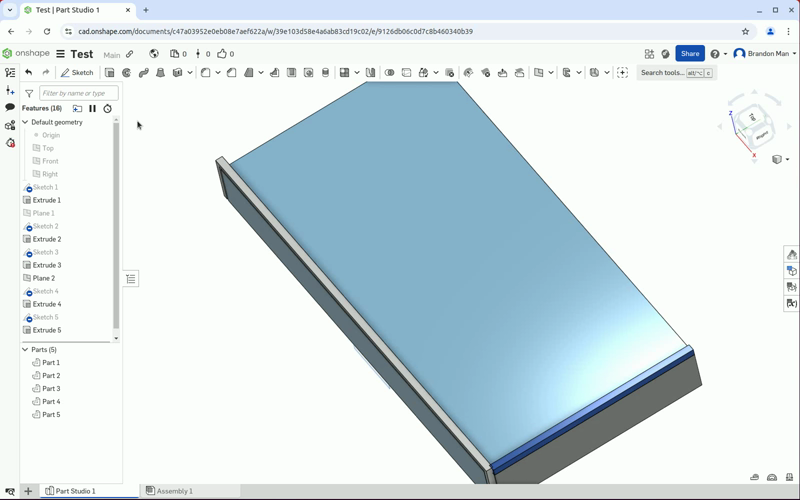
key(up, 2)
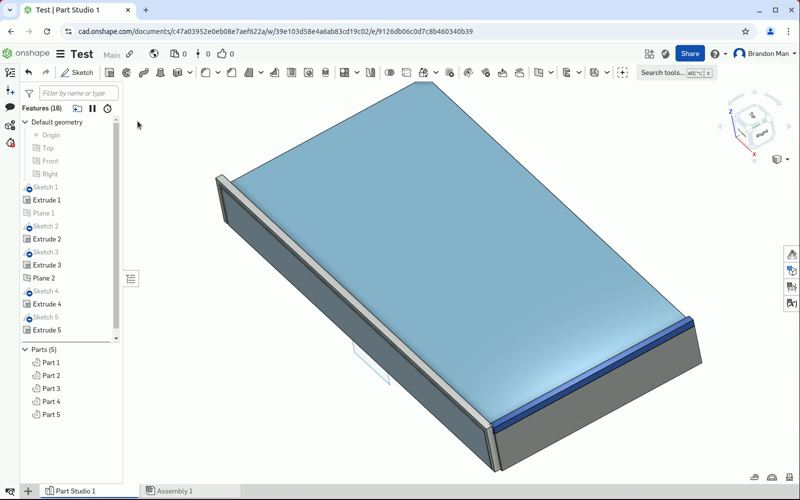
key(right, 2)
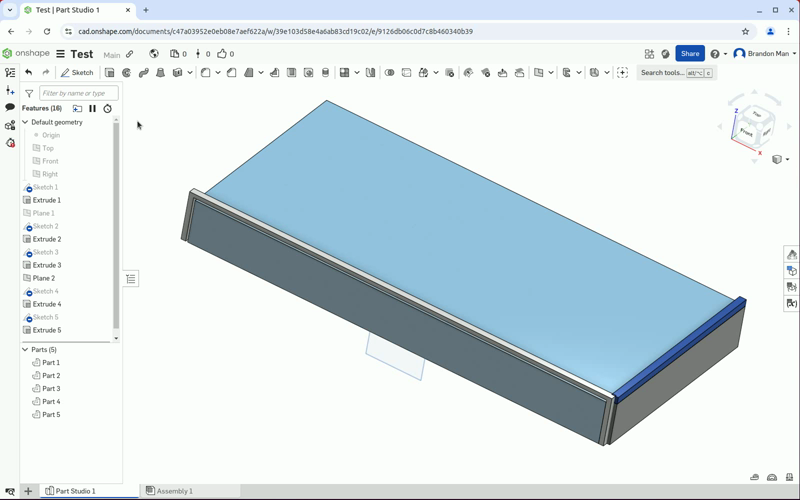
mouse_move(69, 189)
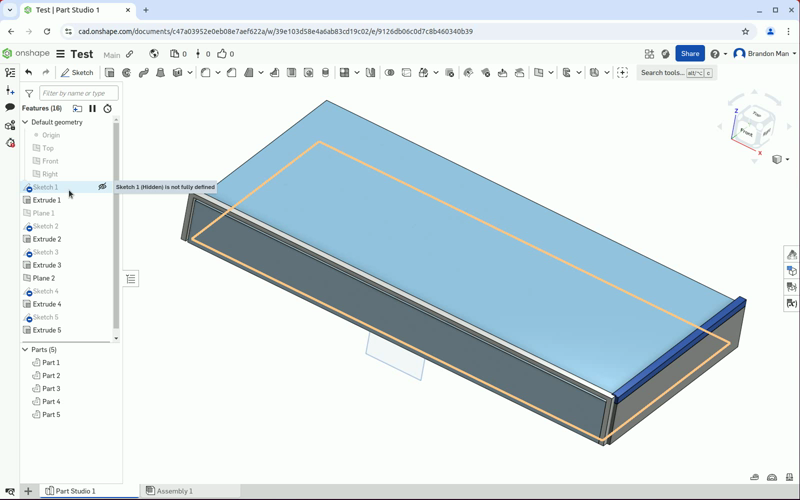
click(69, 189)